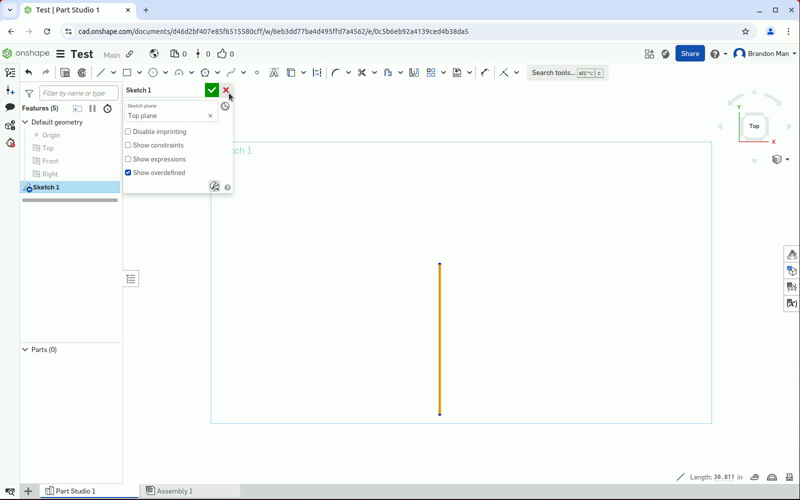
key(shift+h)
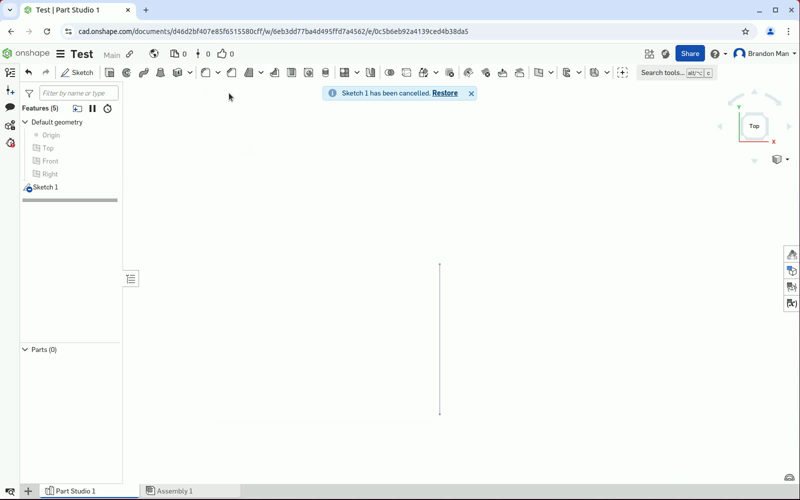
key(shift+s)
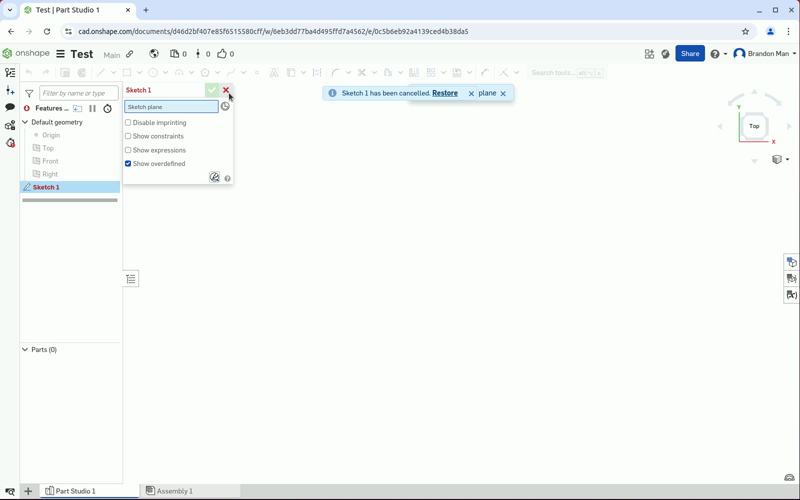
mouse_move(73, 150)
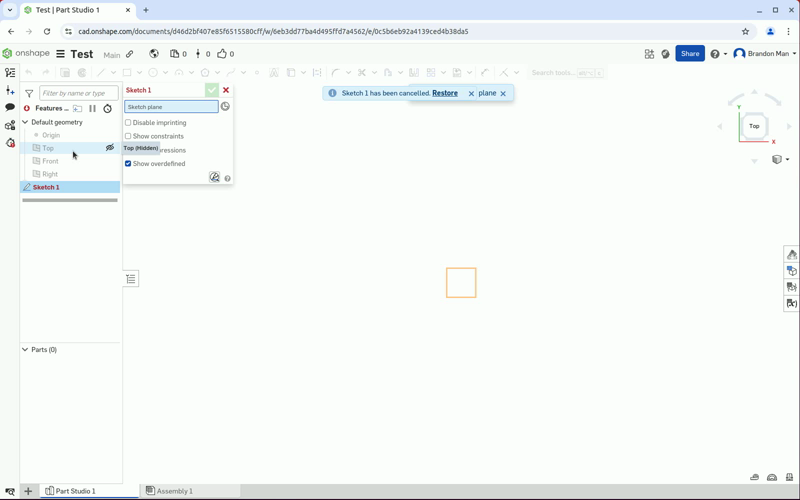
click(73, 150)
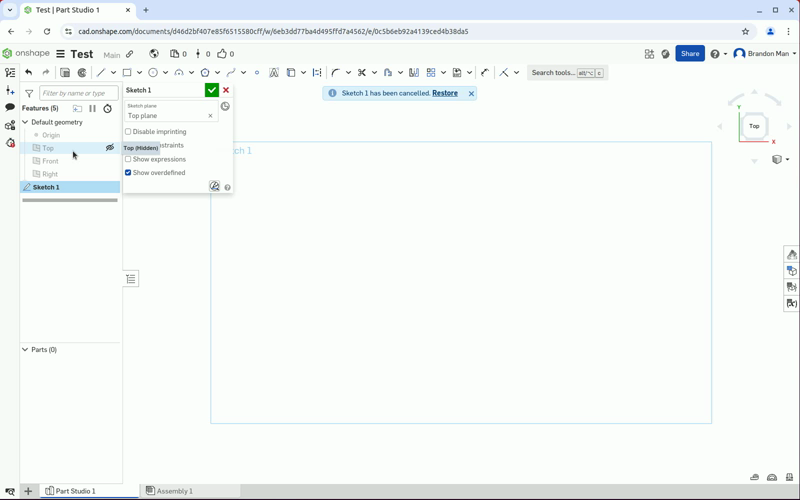
mouse_move(73, 352)
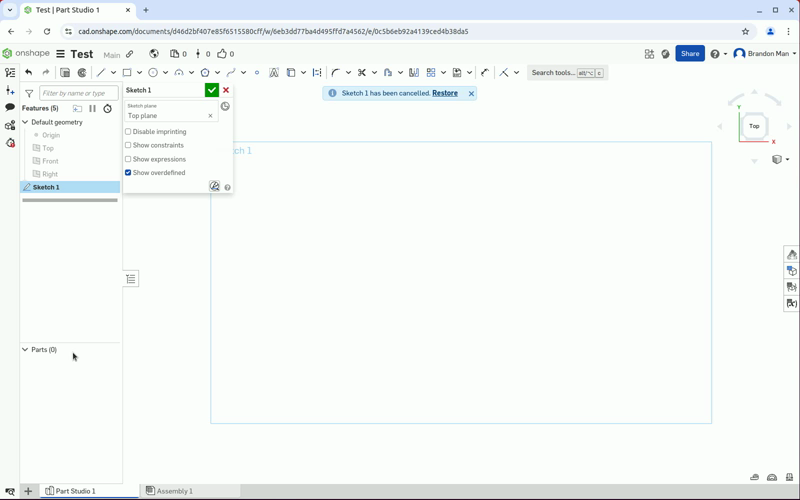
key(y)
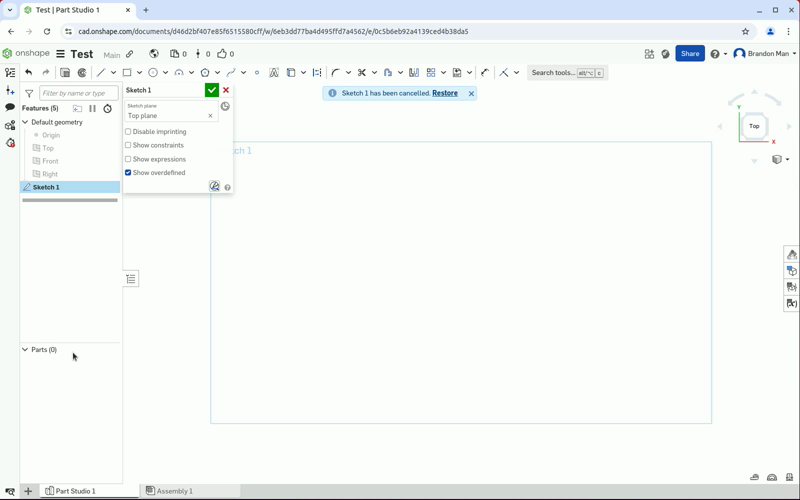
key(l)
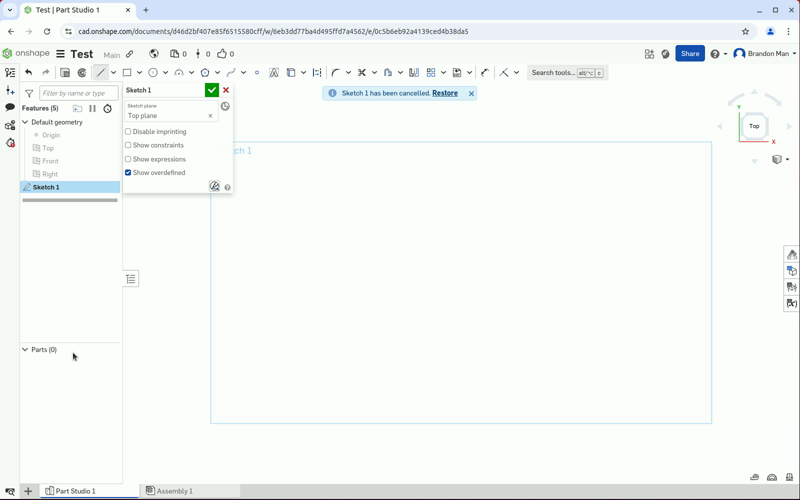
key_down(shift)
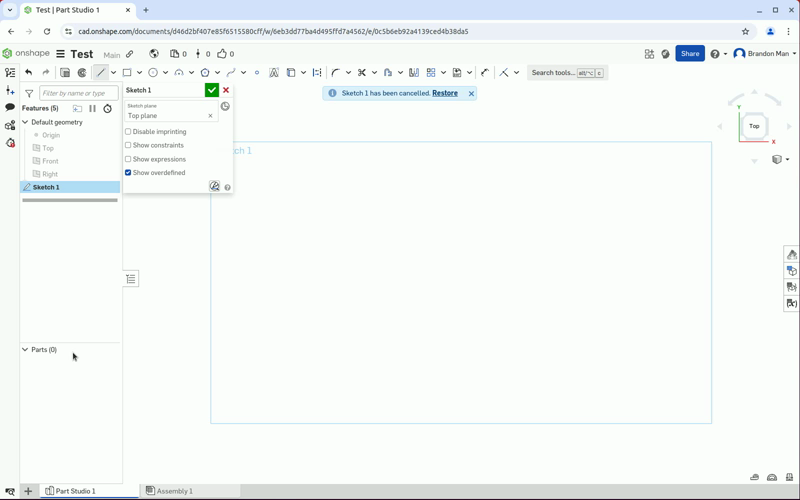
mouse_move(378, 393)
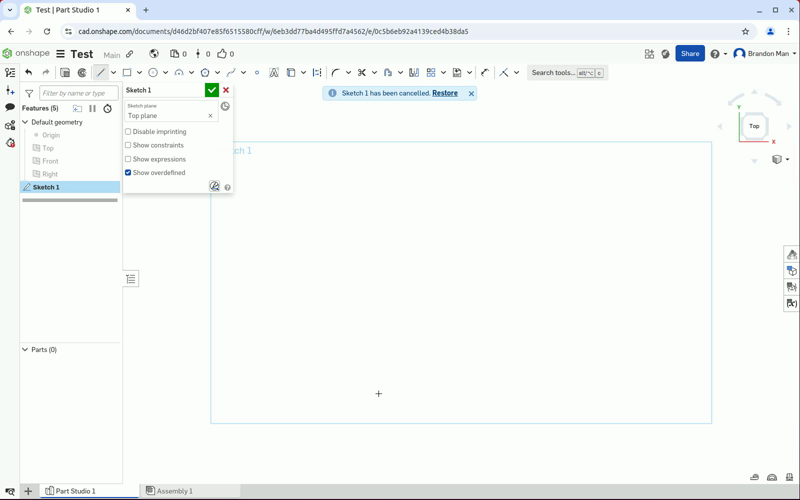
click(378, 393)
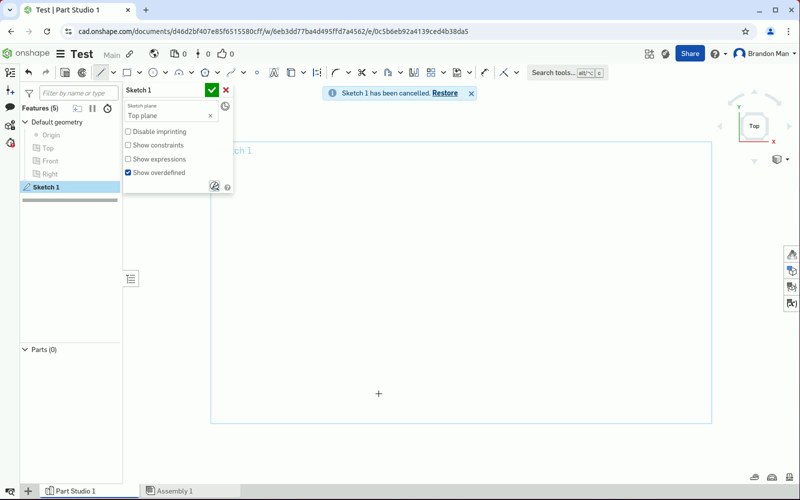
key_up(shift)
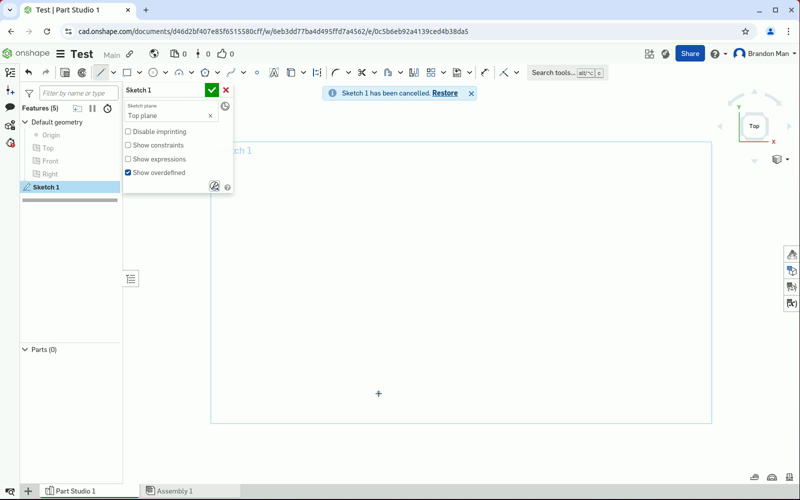
key_down(shift)
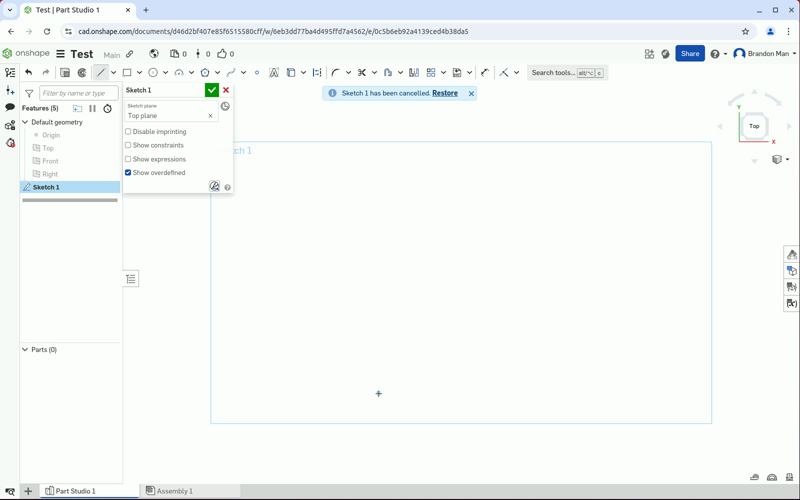
mouse_move(477, 329)
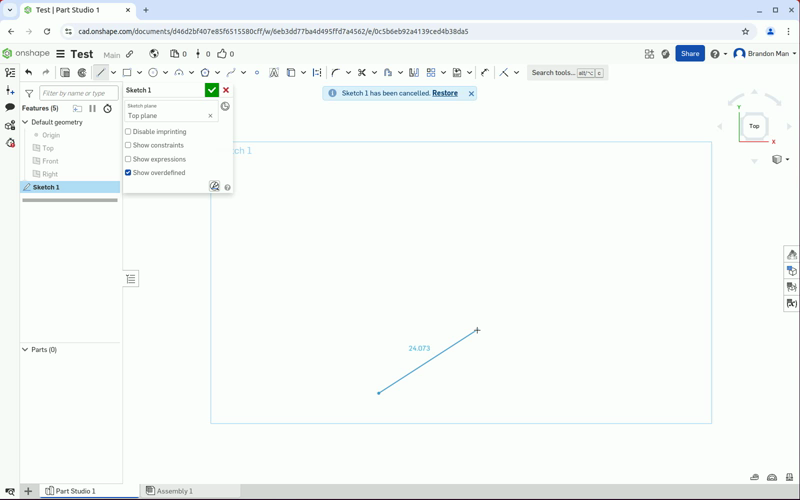
click(477, 329)
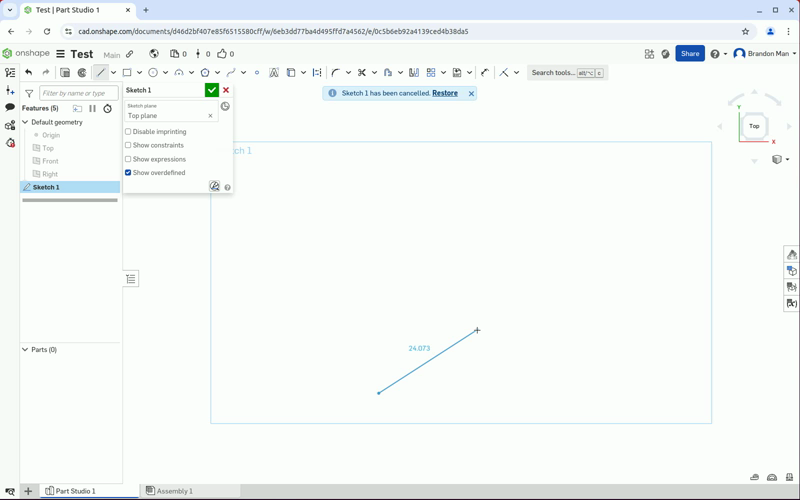
key_up(shift)
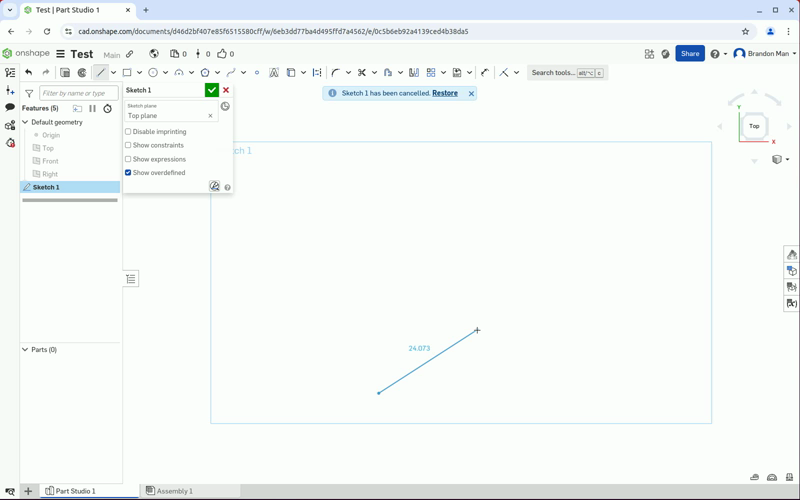
key_down(shift)
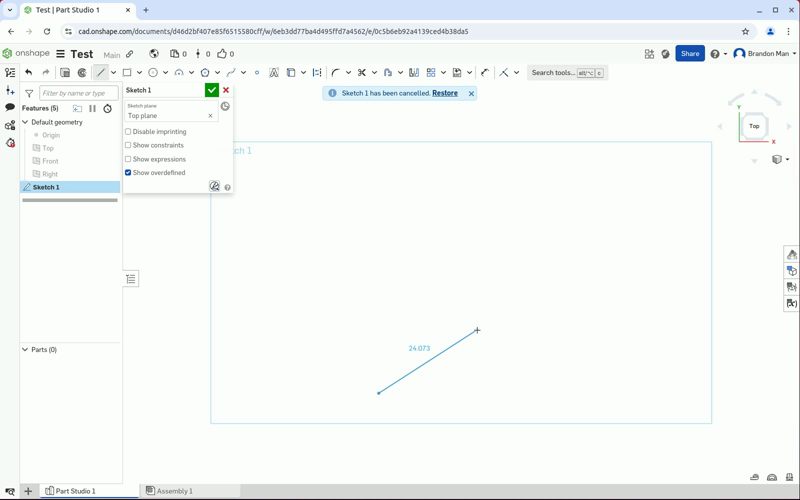
mouse_move(507, 329)
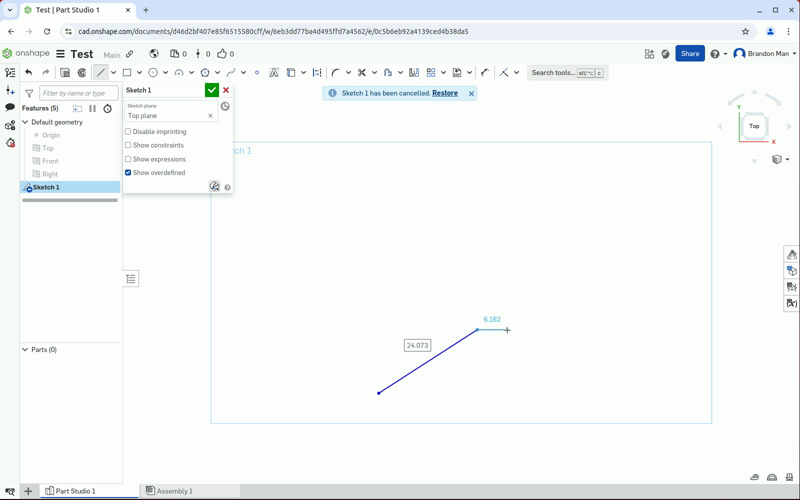
mouse_move(418, 329)
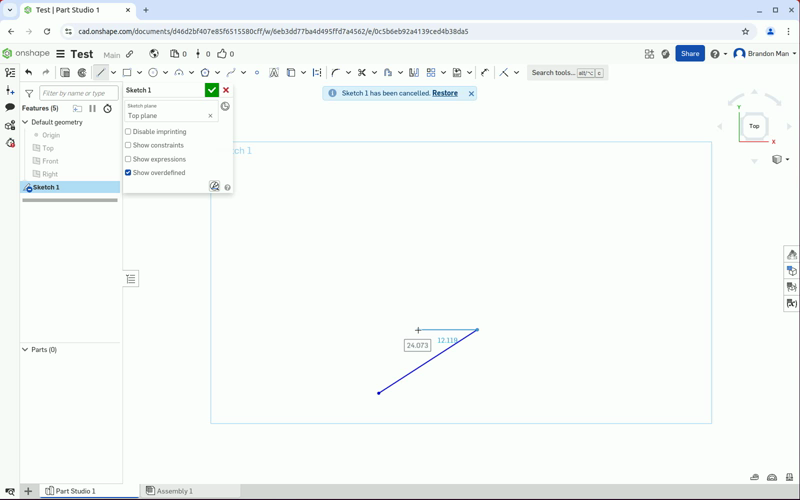
click(418, 329)
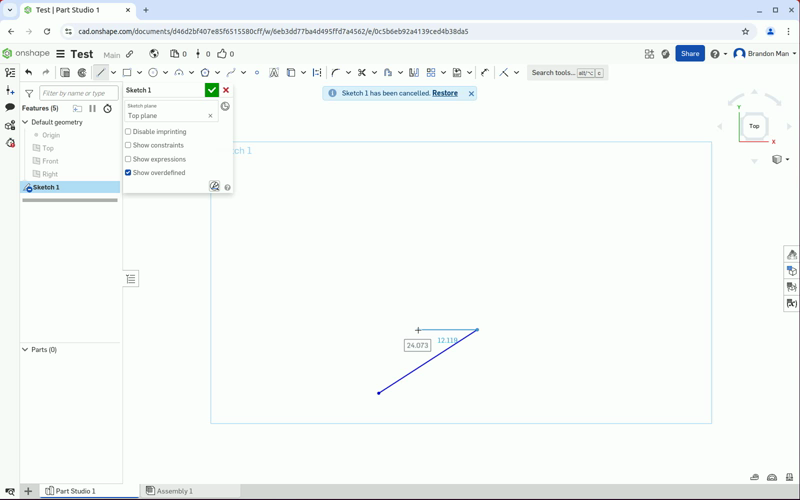
key_up(shift)
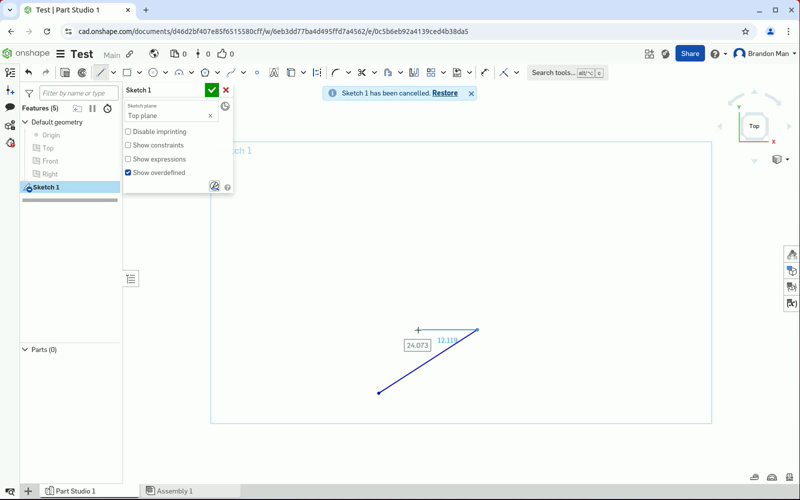
key_down(shift)
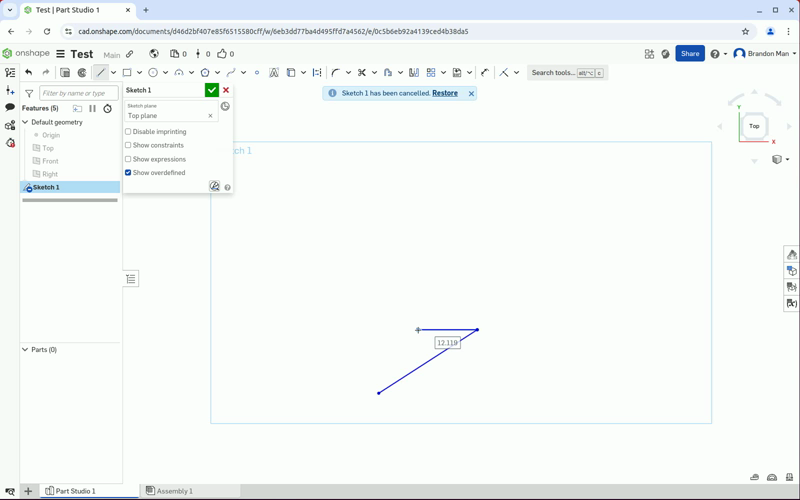
mouse_move(448, 329)
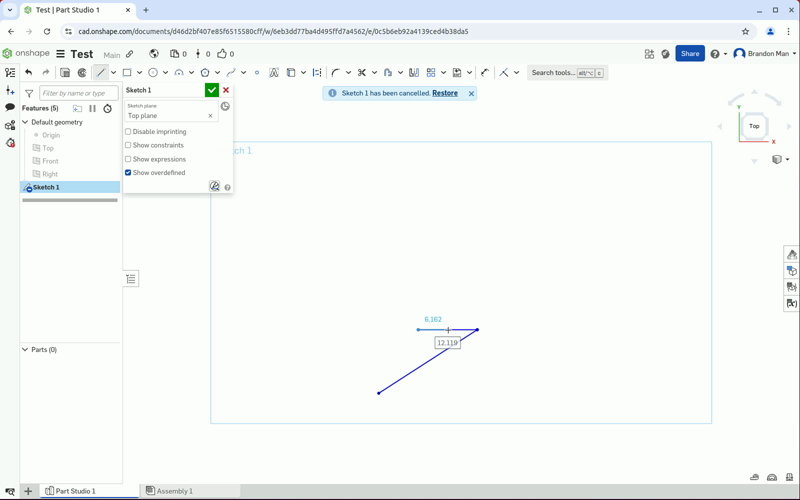
mouse_move(378, 329)
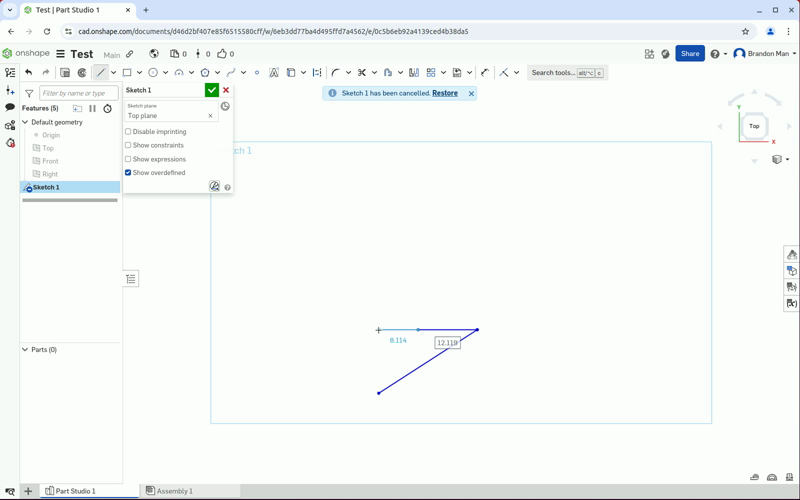
click(378, 329)
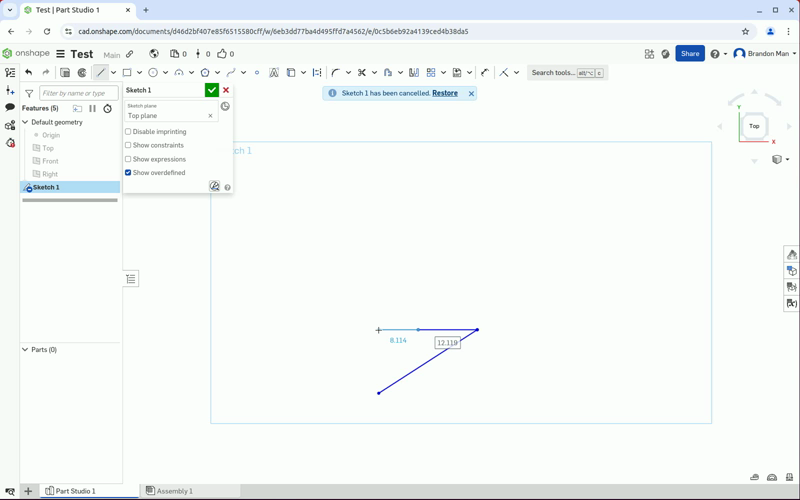
key_up(shift)
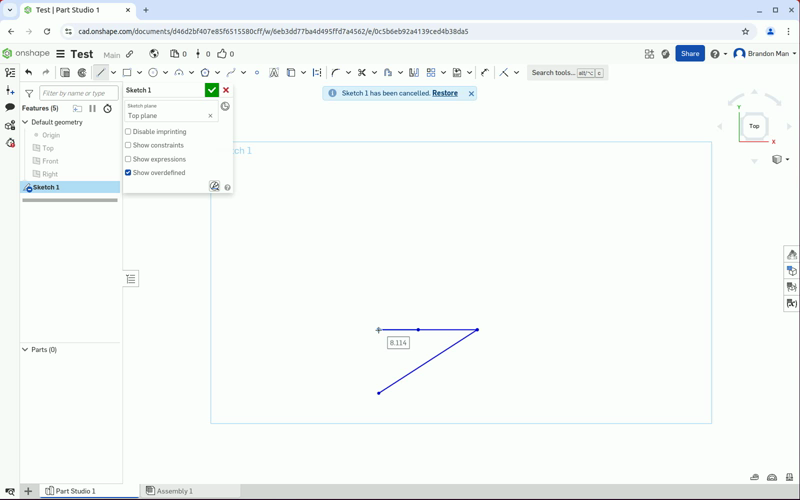
key_down(shift)
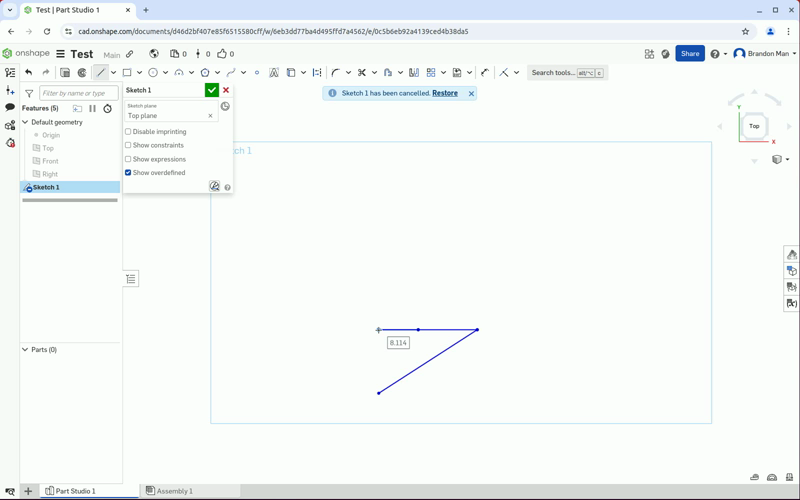
mouse_move(378, 393)
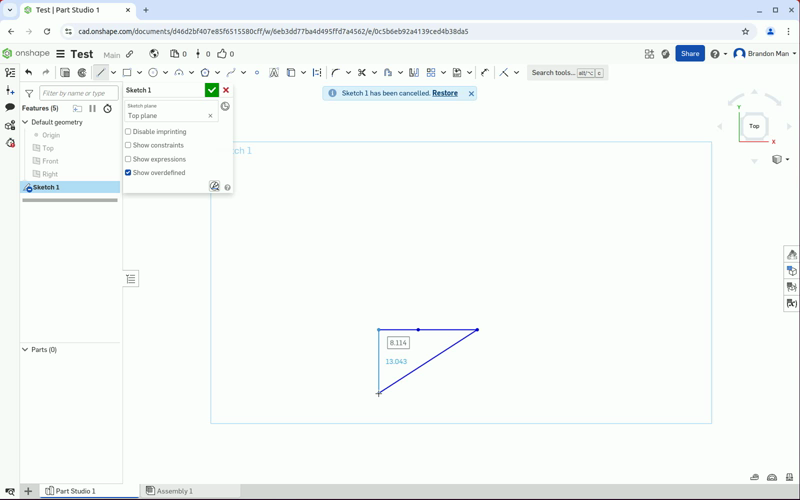
key_up(shift)
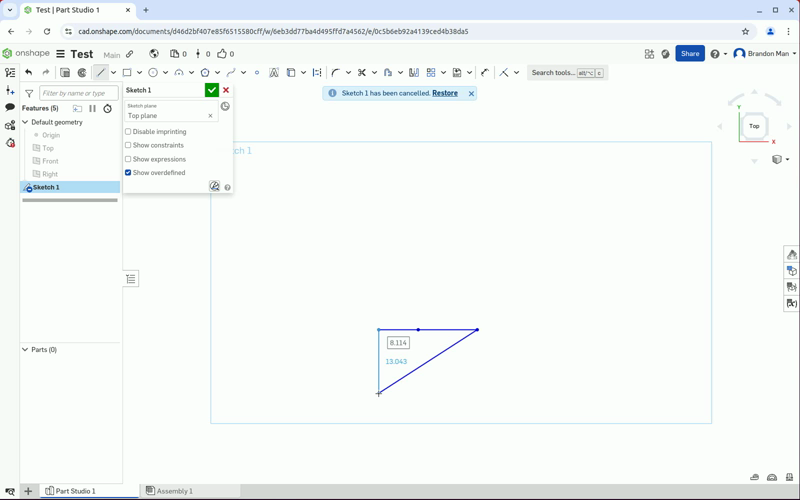
click(378, 393)
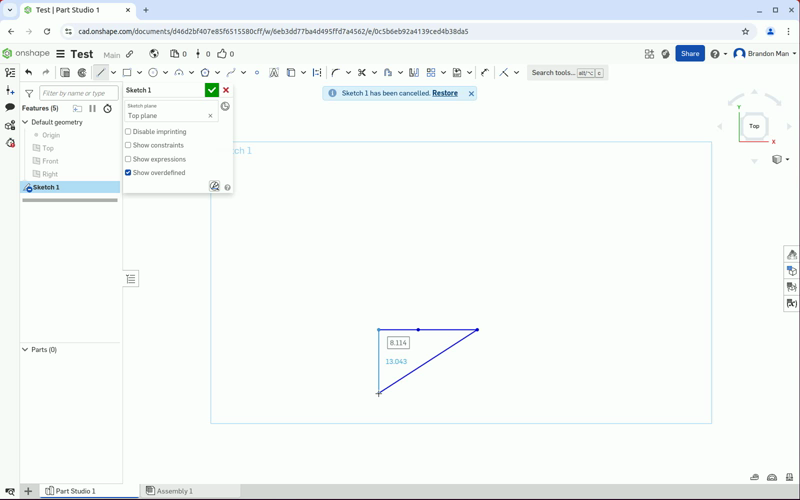
key(esc)
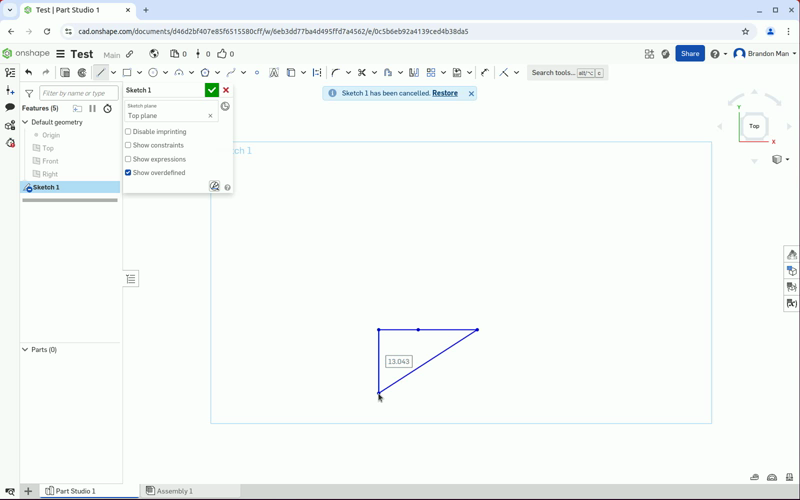
mouse_move(393, 354)
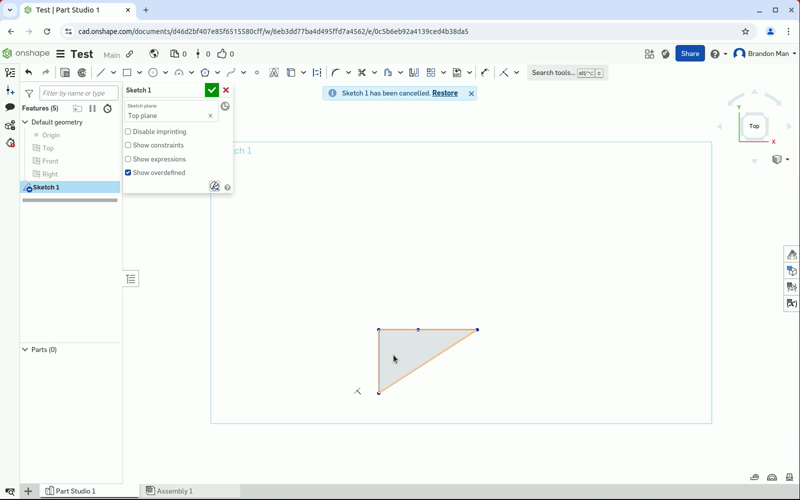
click(393, 354)
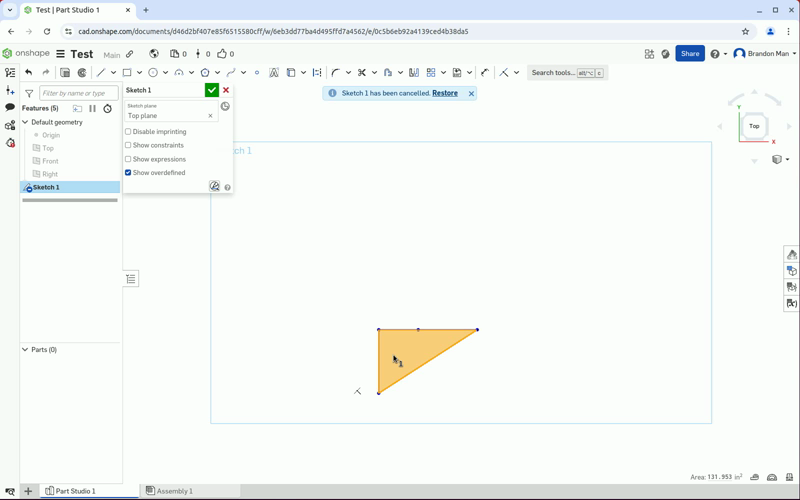
mouse_move(73, 352)
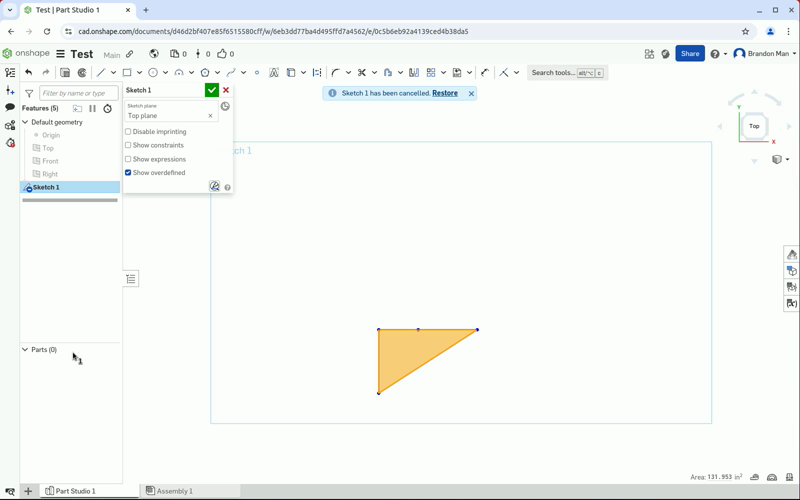
key(shift+y)
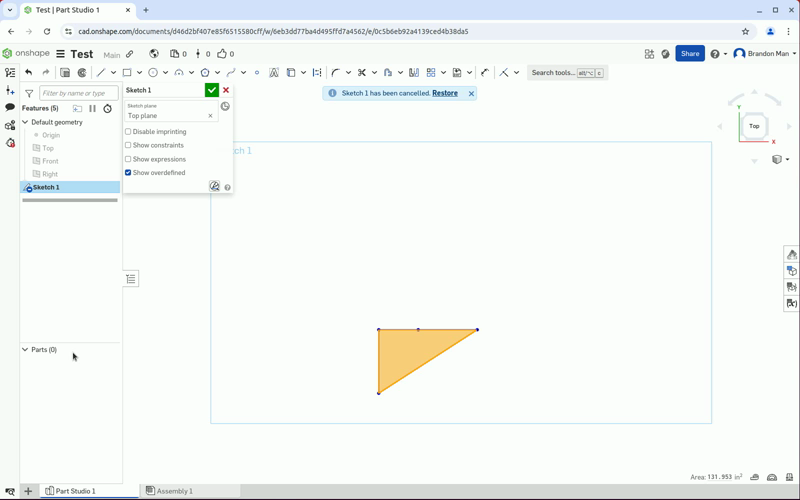
key(shift+e)
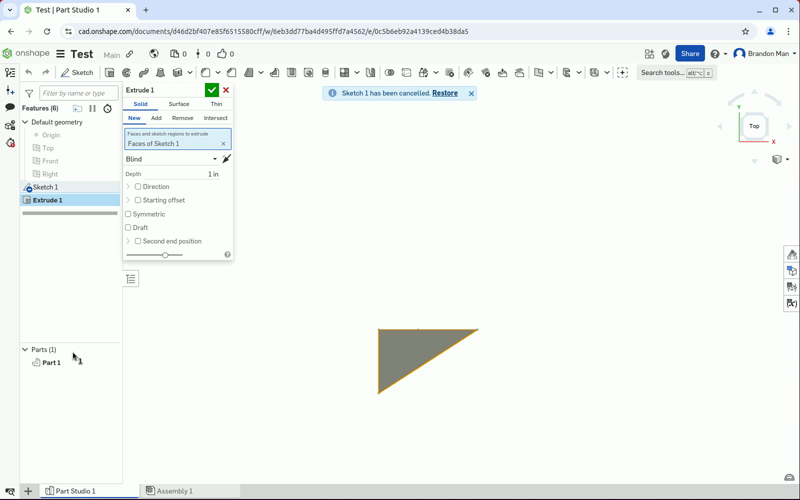
mouse_move(143, 106)
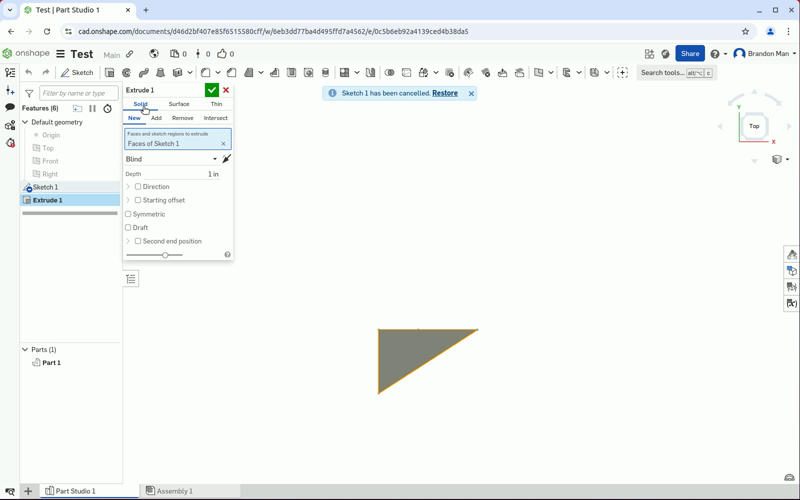
click(143, 106)
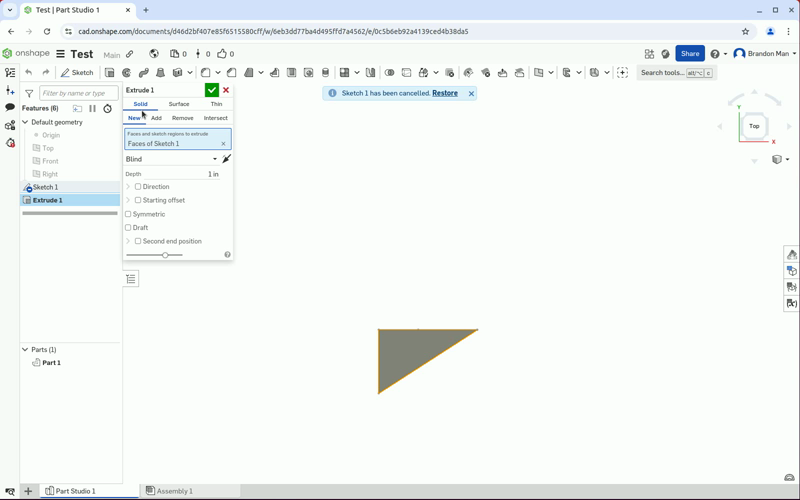
mouse_move(137, 120)
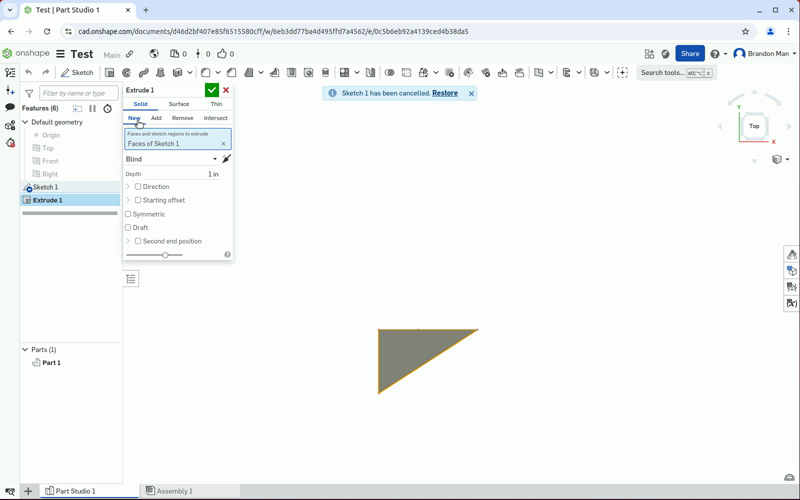
click(137, 120)
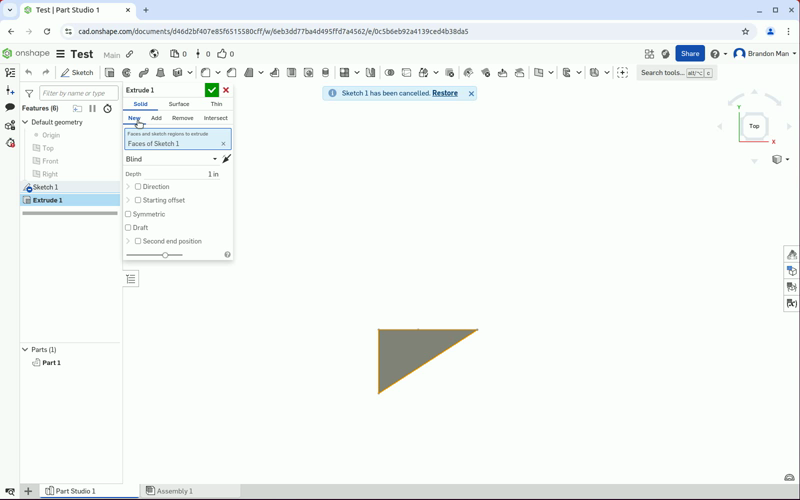
key(tab, 4)
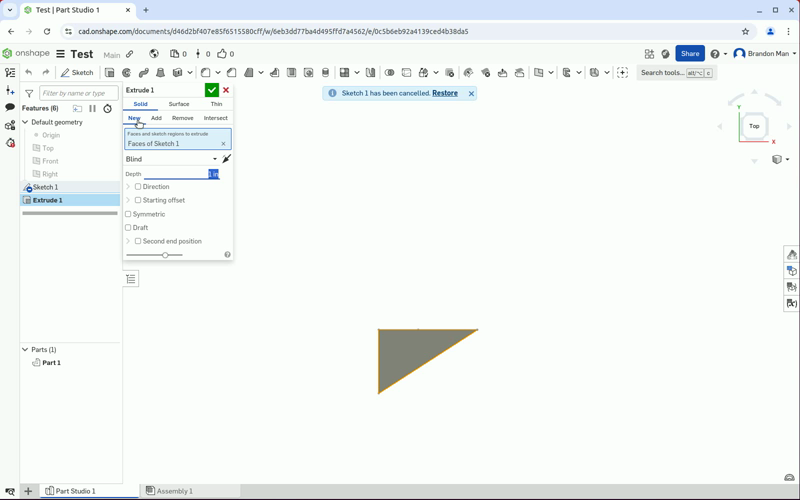
text(4.092)
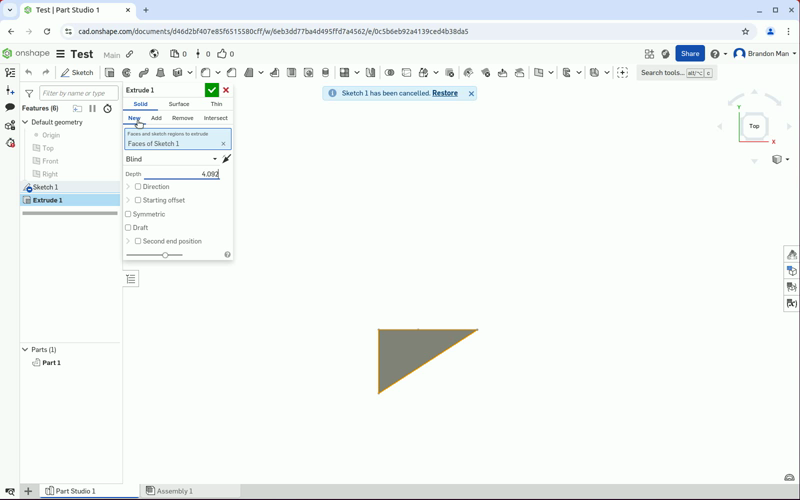
key(enter)
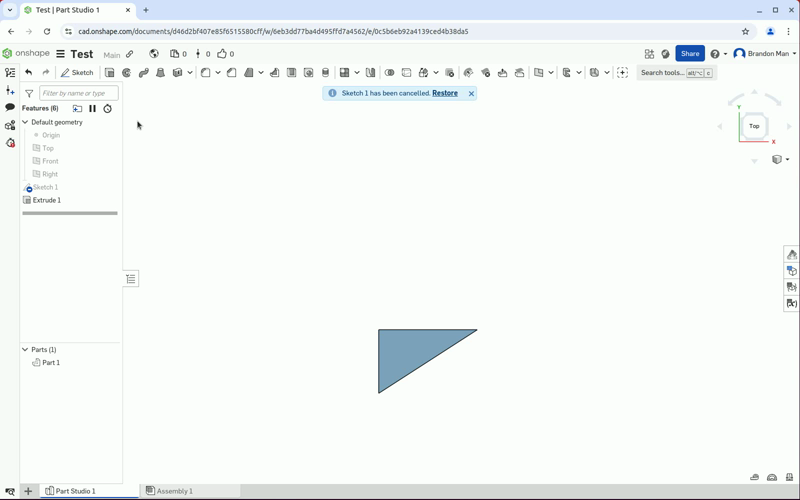
key(shift+h)
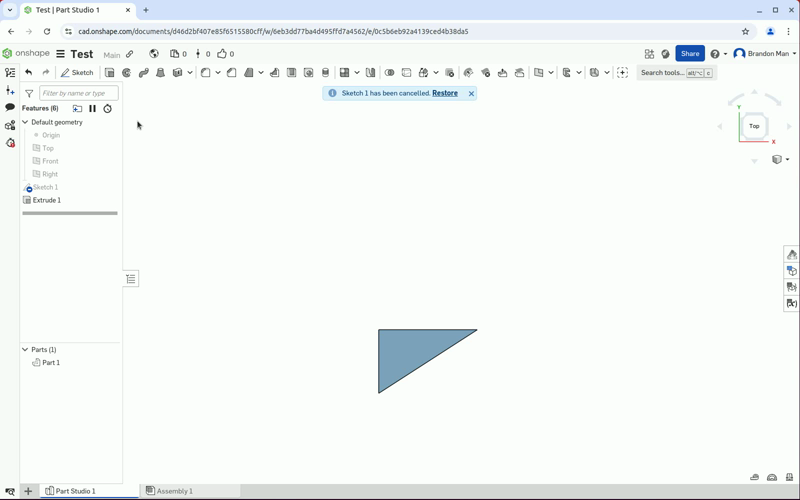
key(shift+h)
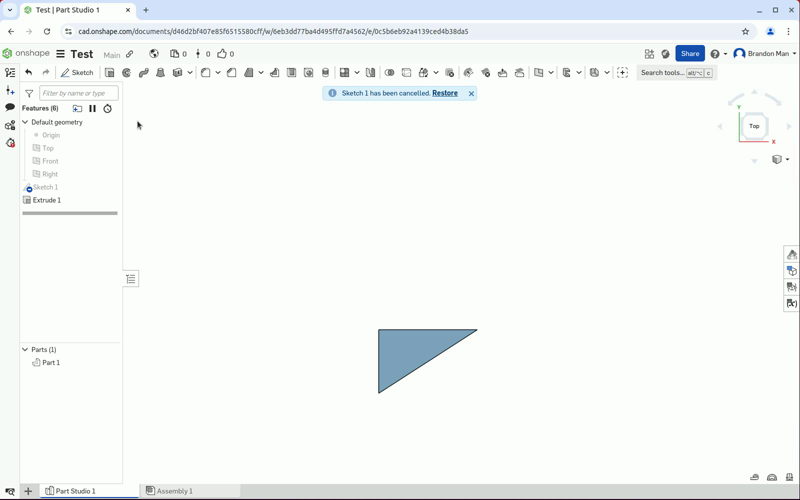
mouse_move(73, 189)
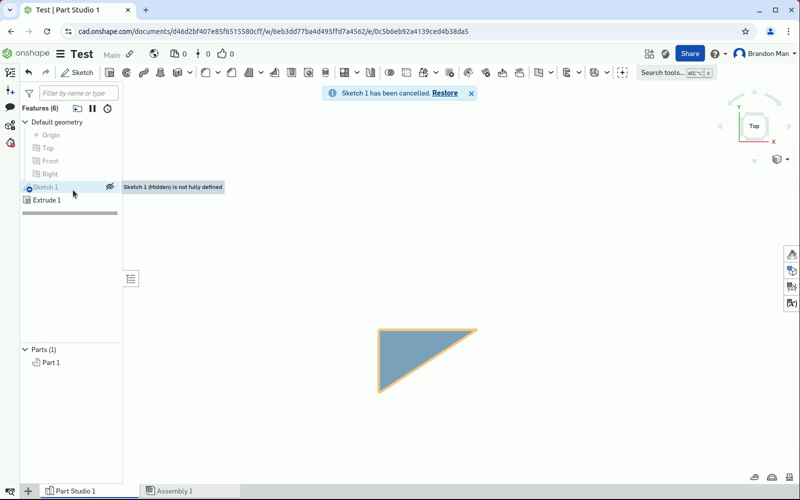
click(73, 189)
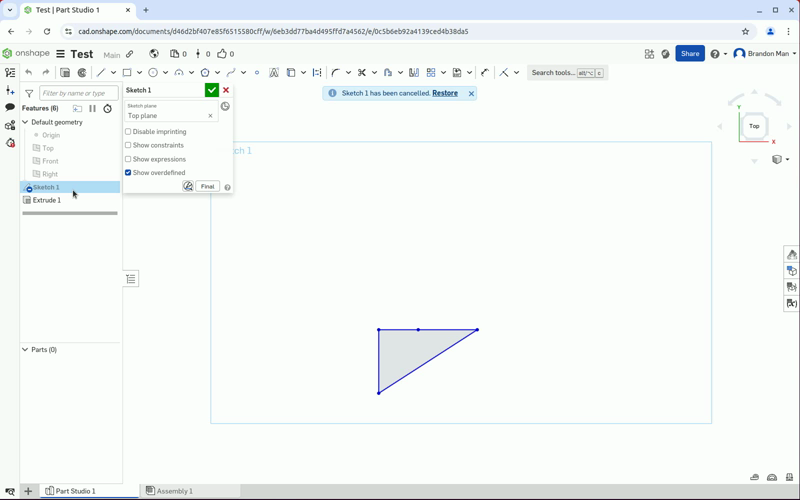
mouse_move(229, 92)
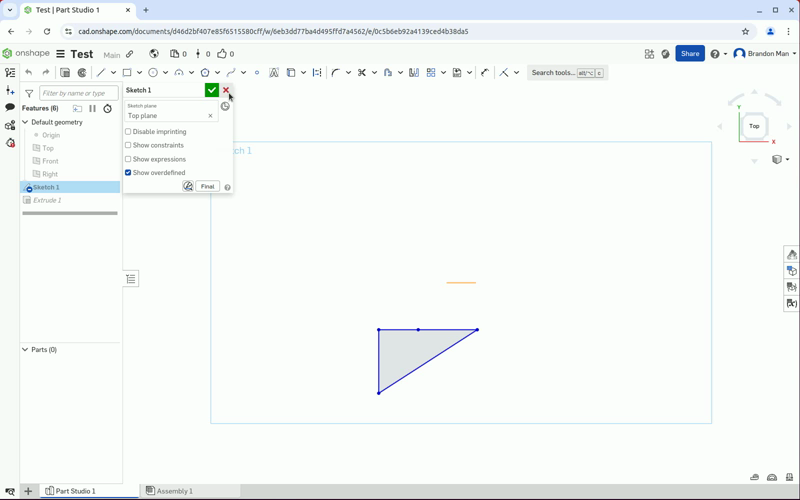
click(229, 92)
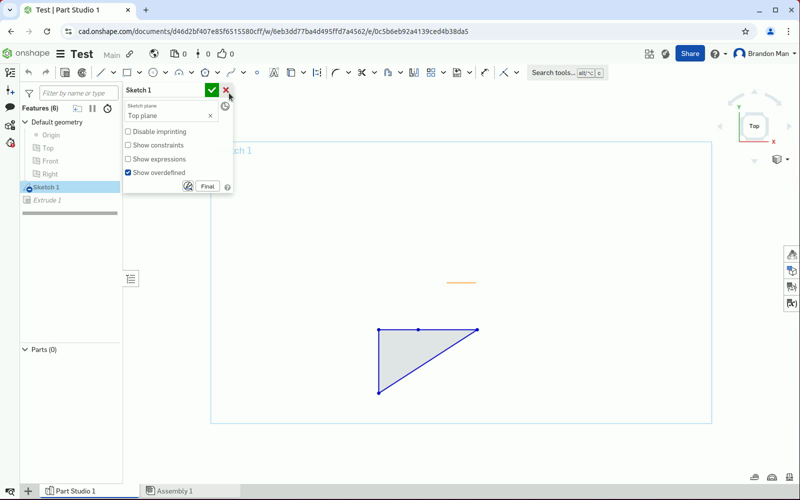
key(shift+s)
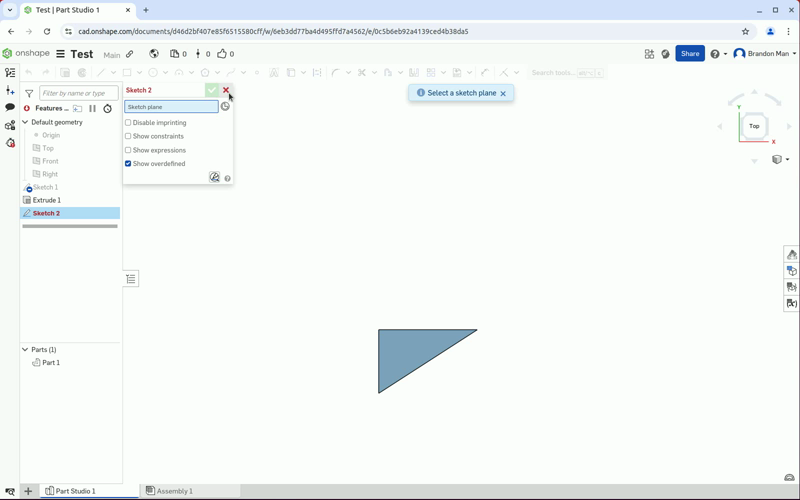
mouse_move(73, 150)
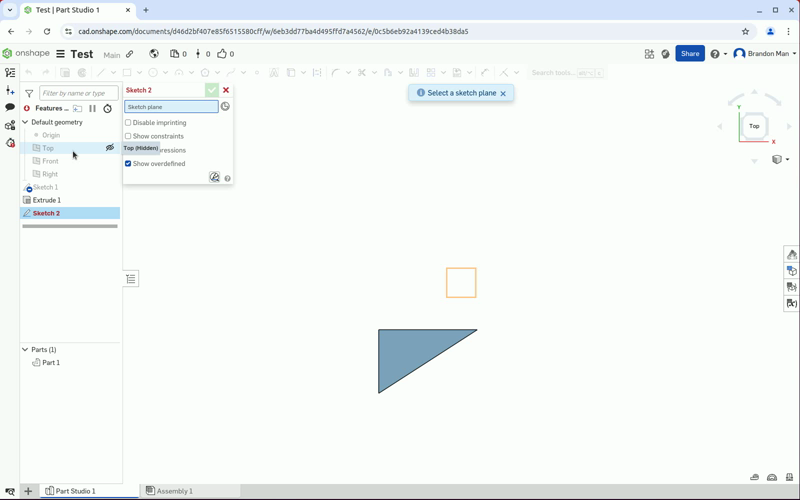
click(73, 150)
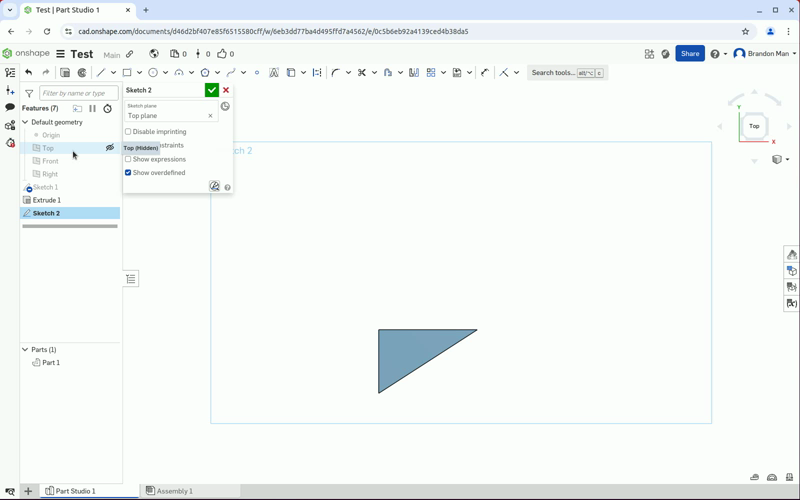
mouse_move(73, 352)
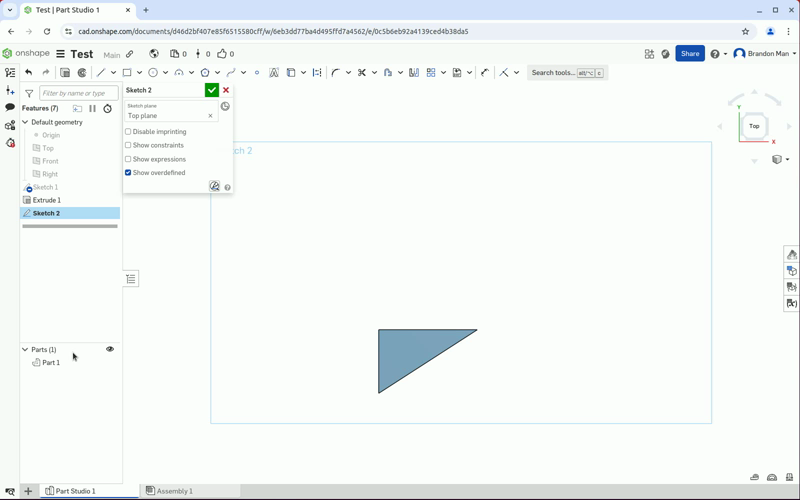
key(y)
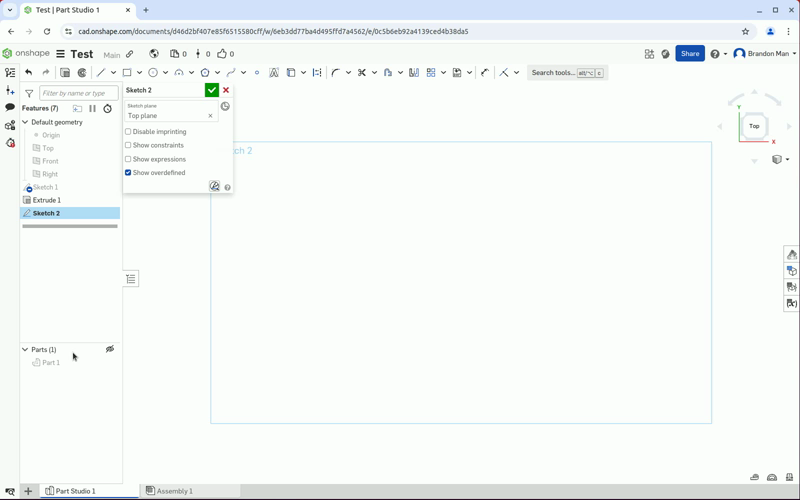
key(l)
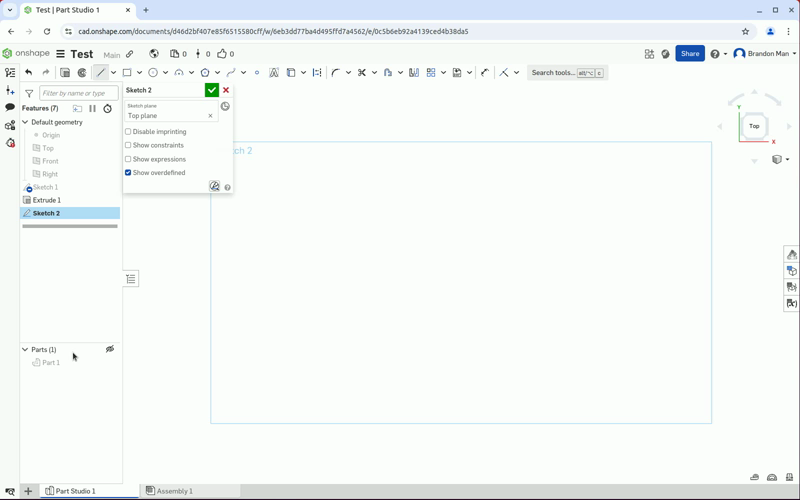
key_down(shift)
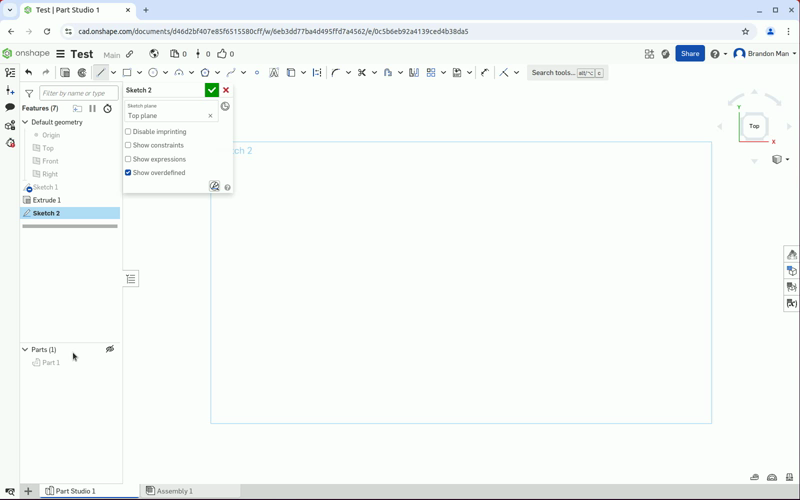
mouse_move(358, 329)
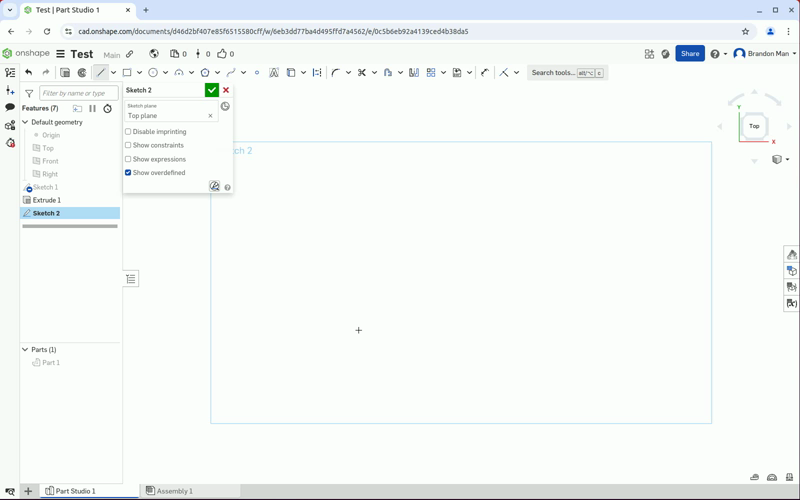
click(358, 329)
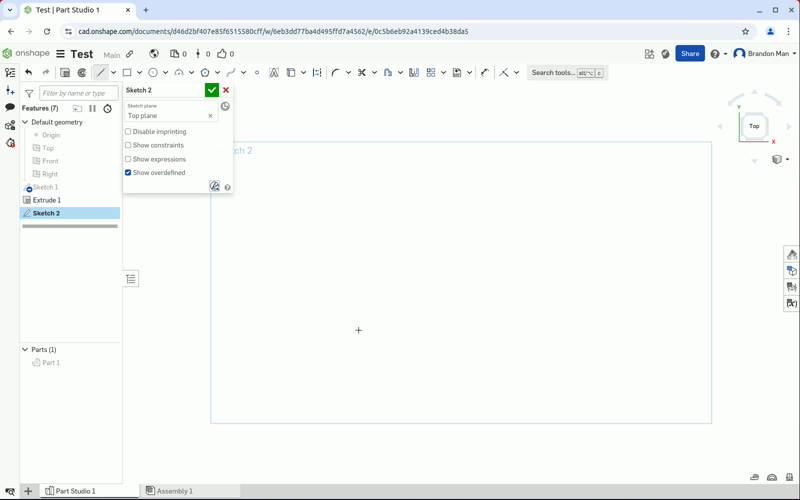
key_up(shift)
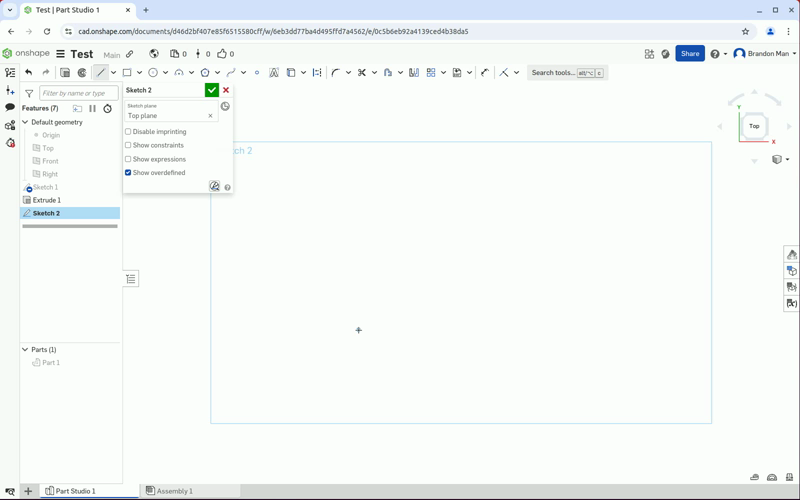
key_down(shift)
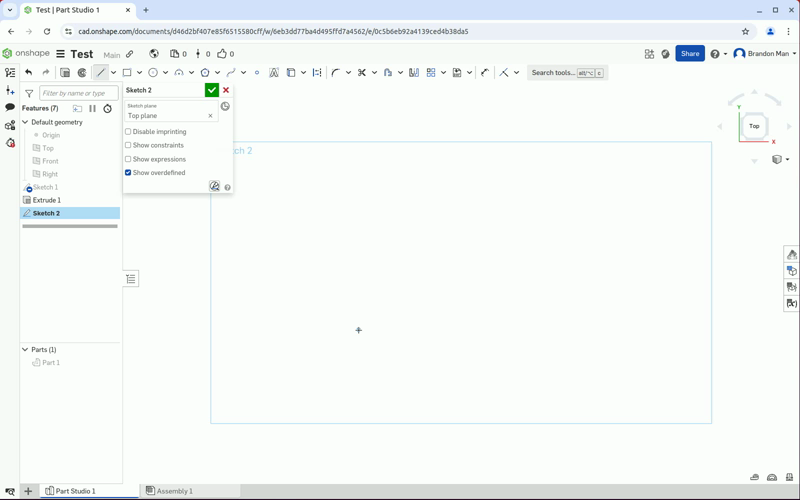
mouse_move(388, 329)
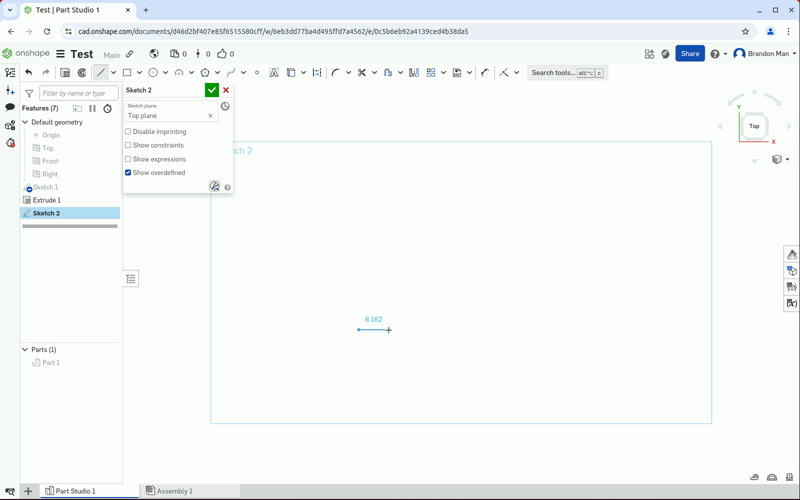
mouse_move(379, 329)
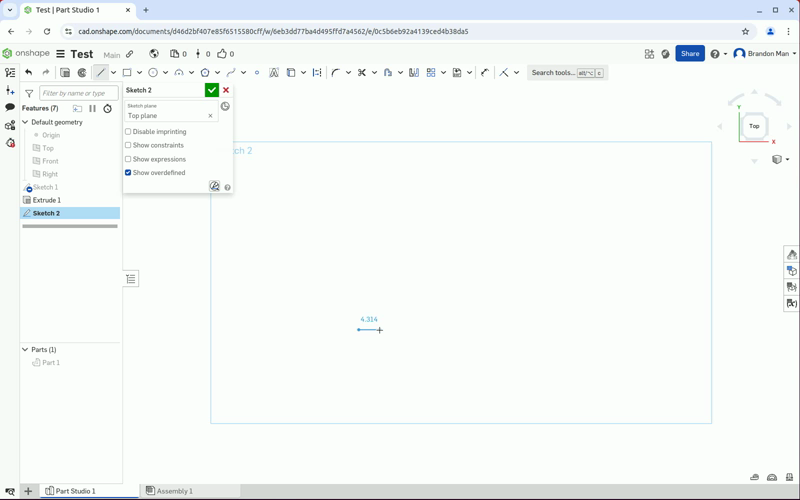
click(379, 329)
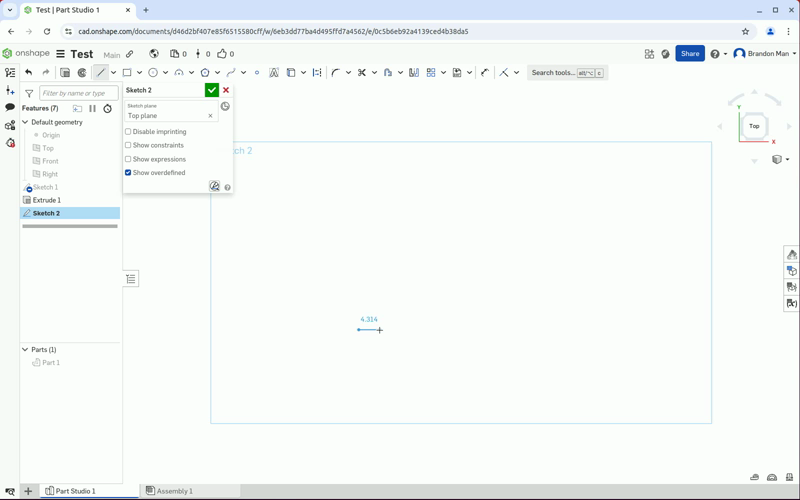
key_up(shift)
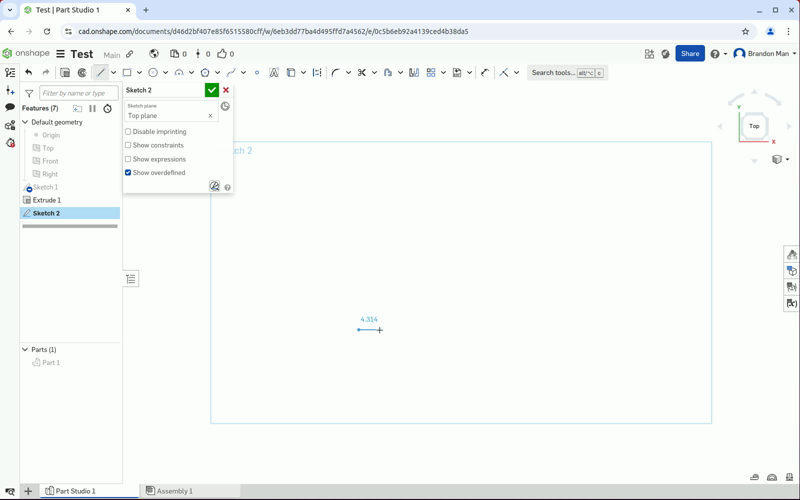
key_down(shift)
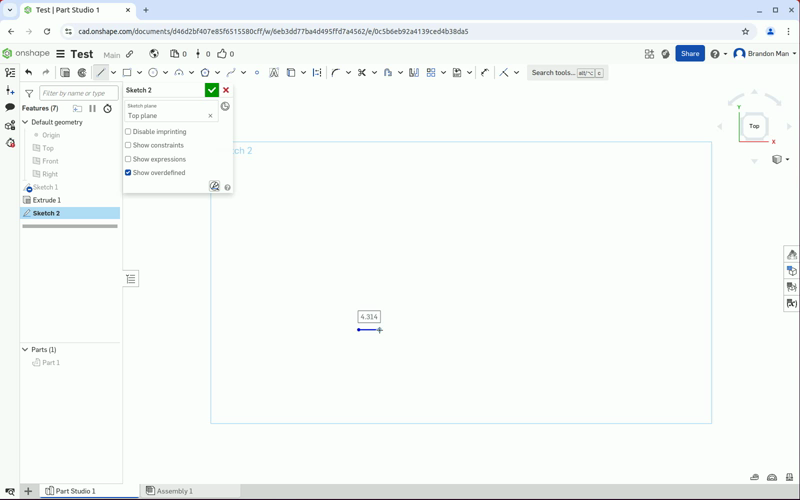
mouse_move(409, 329)
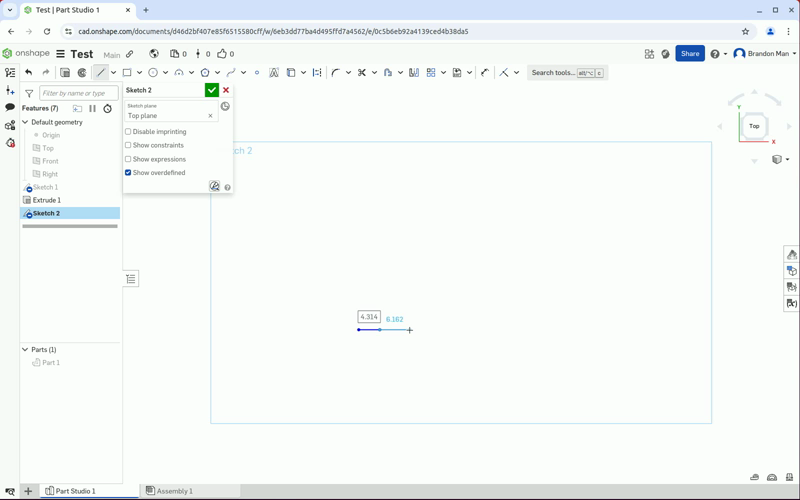
mouse_move(419, 329)
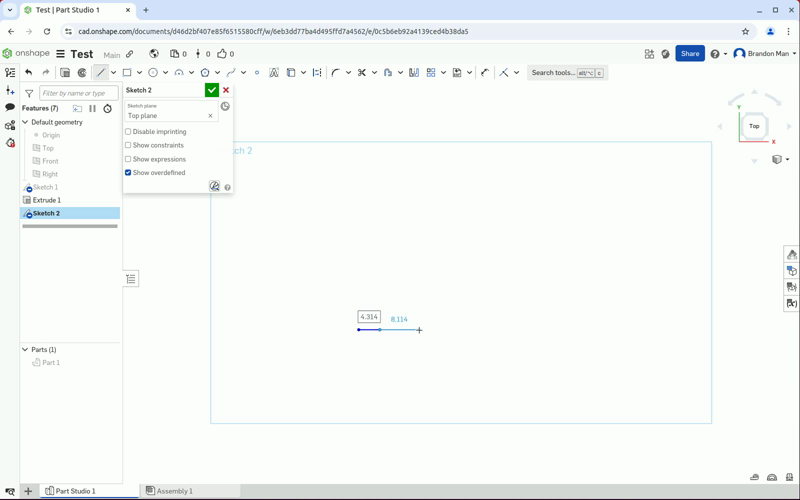
click(419, 329)
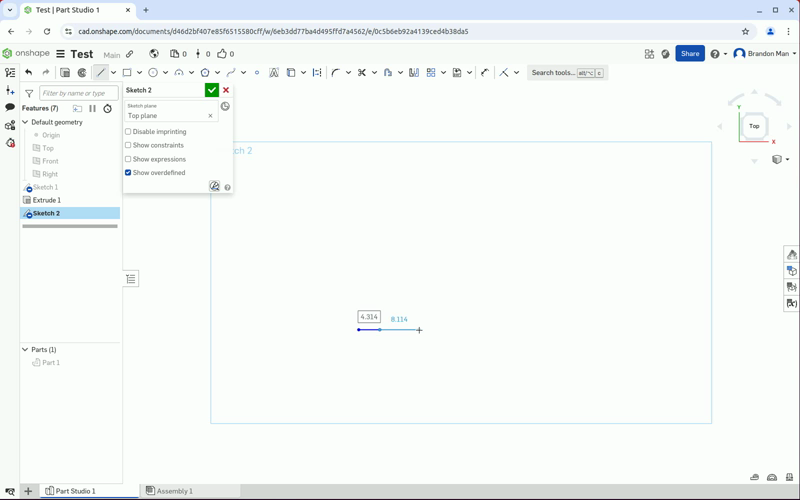
key_up(shift)
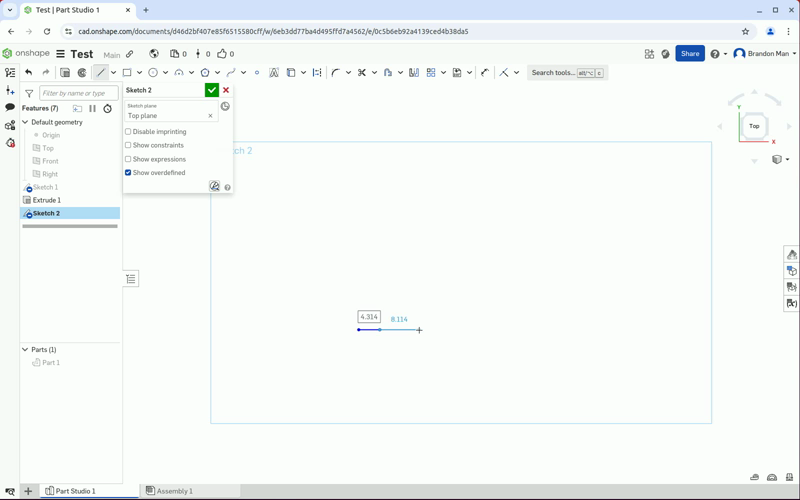
key_down(shift)
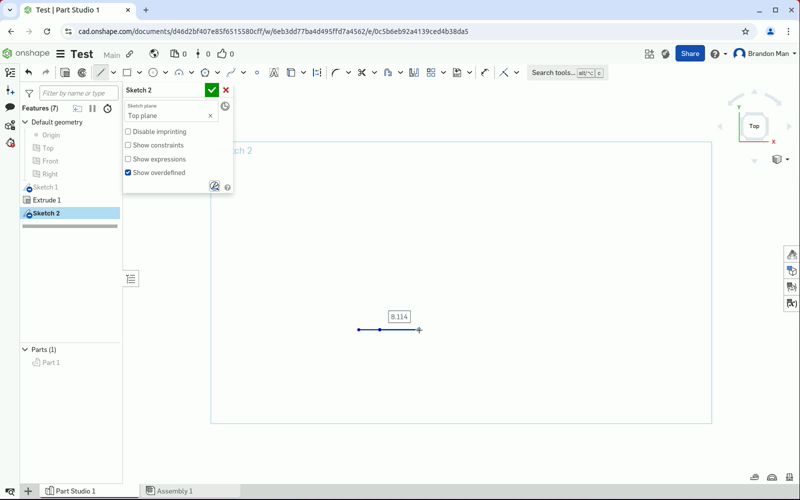
mouse_move(449, 329)
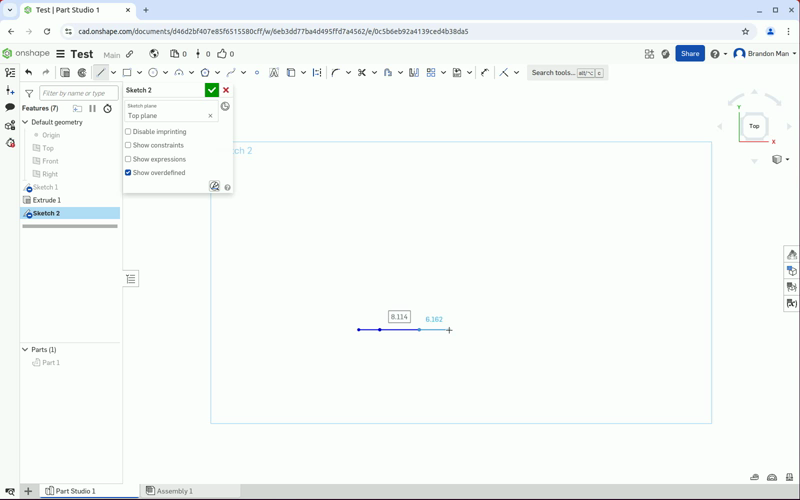
mouse_move(419, 308)
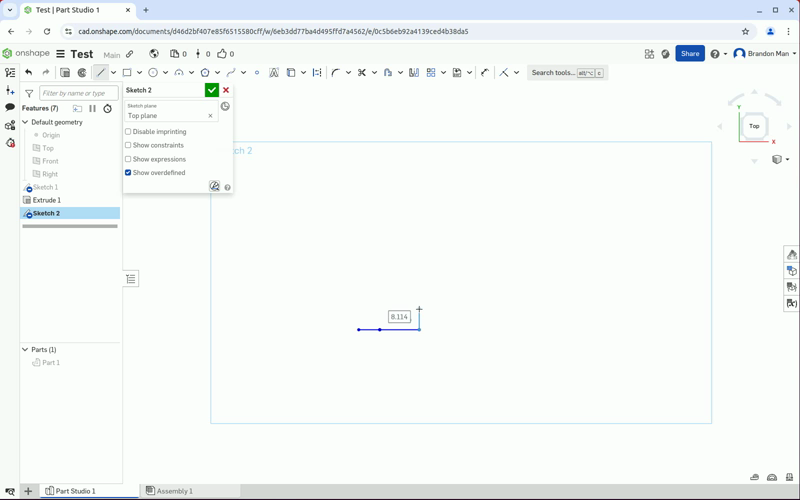
click(419, 308)
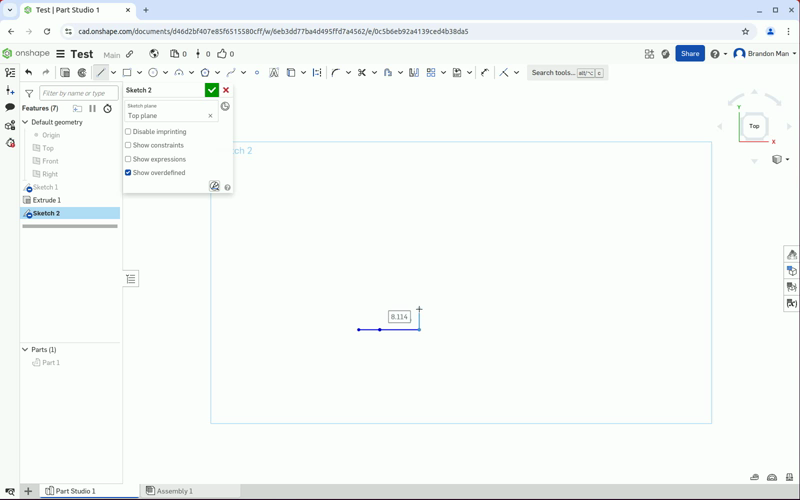
key_up(shift)
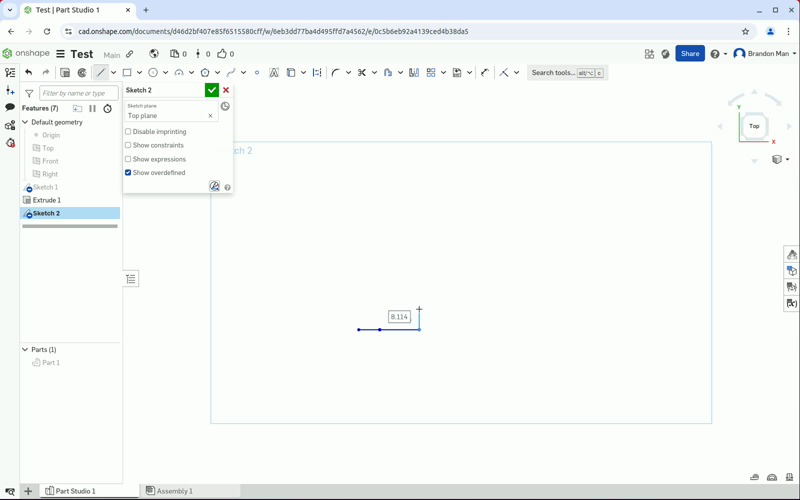
key_down(shift)
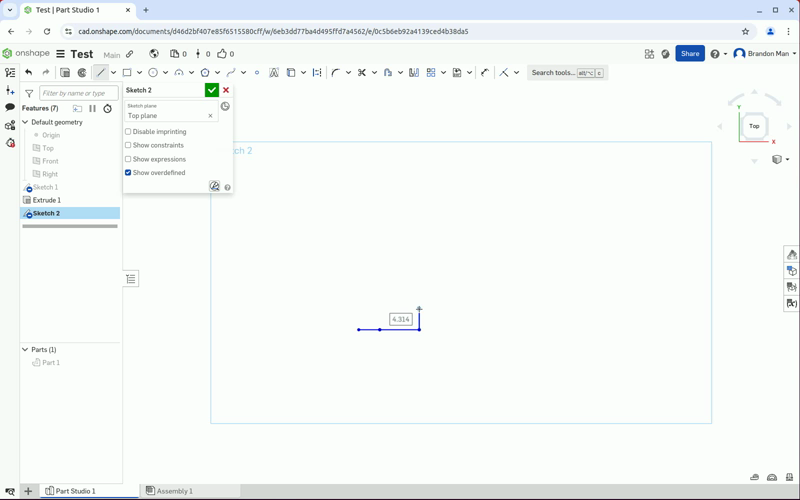
mouse_move(358, 308)
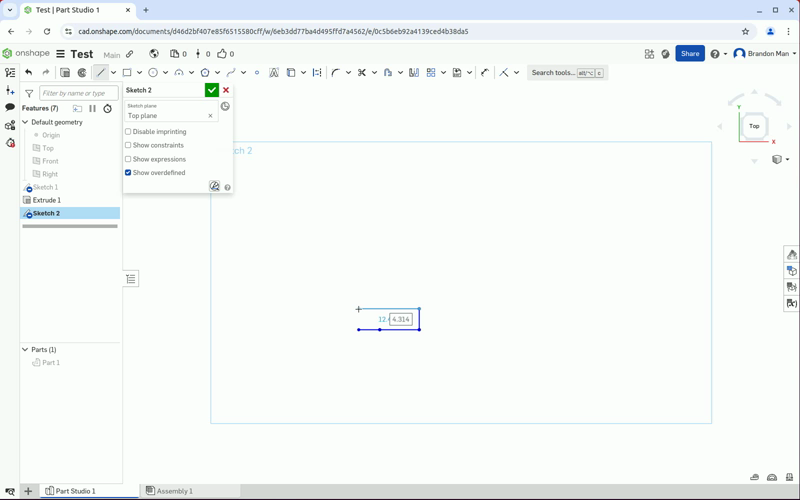
click(358, 308)
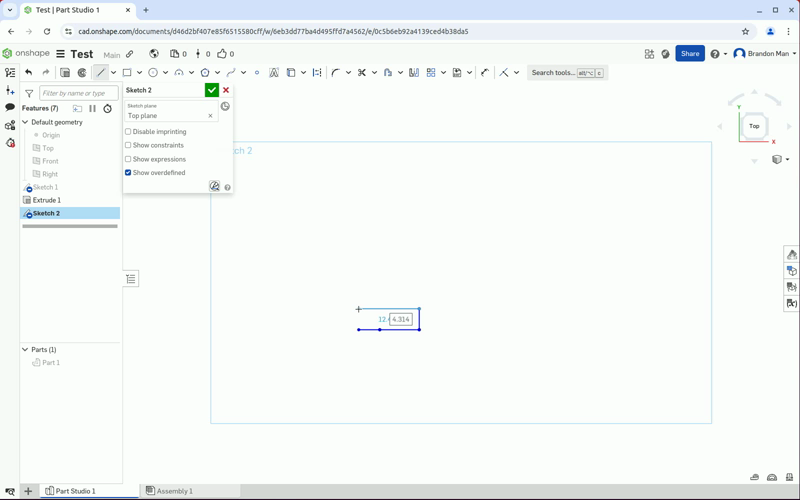
key_up(shift)
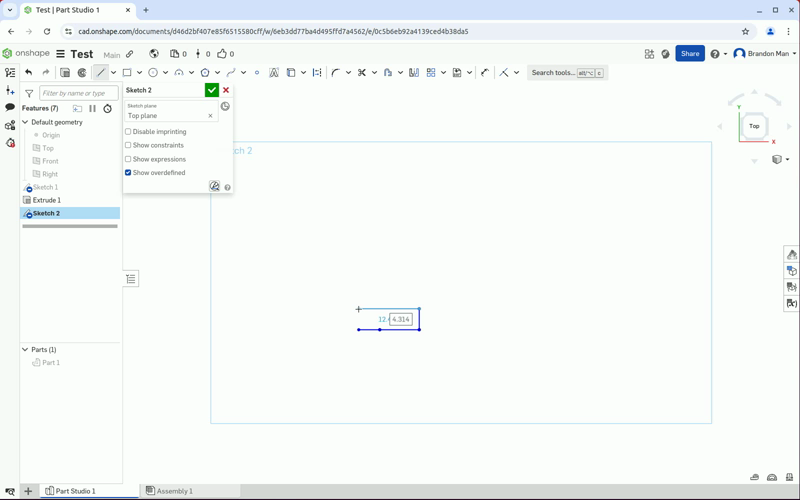
mouse_move(388, 308)
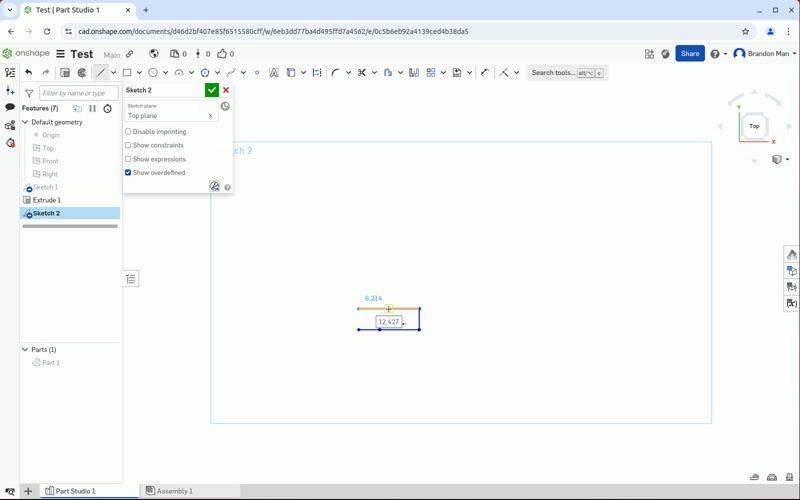
key_down(shift)
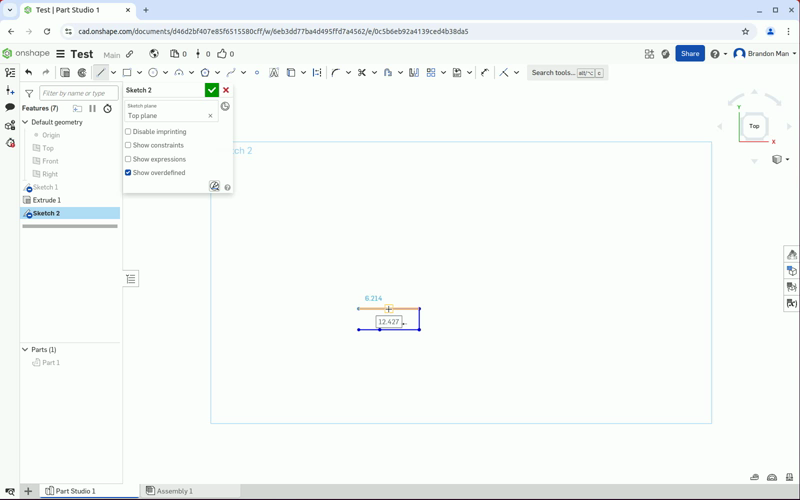
mouse_move(358, 329)
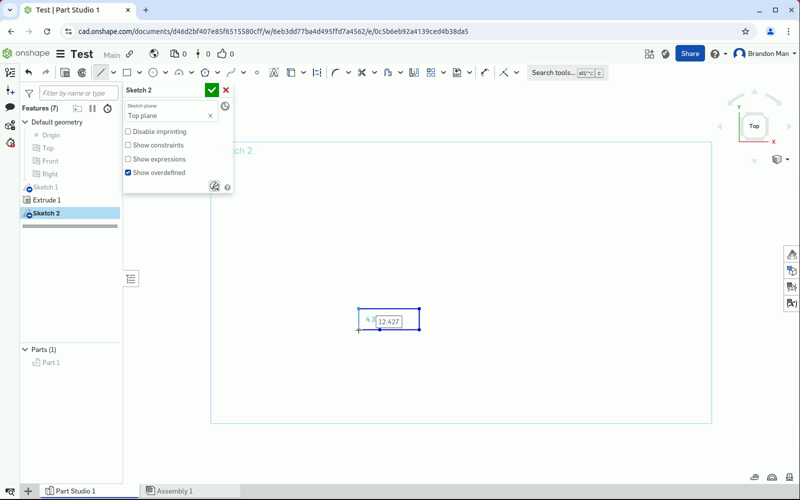
key_up(shift)
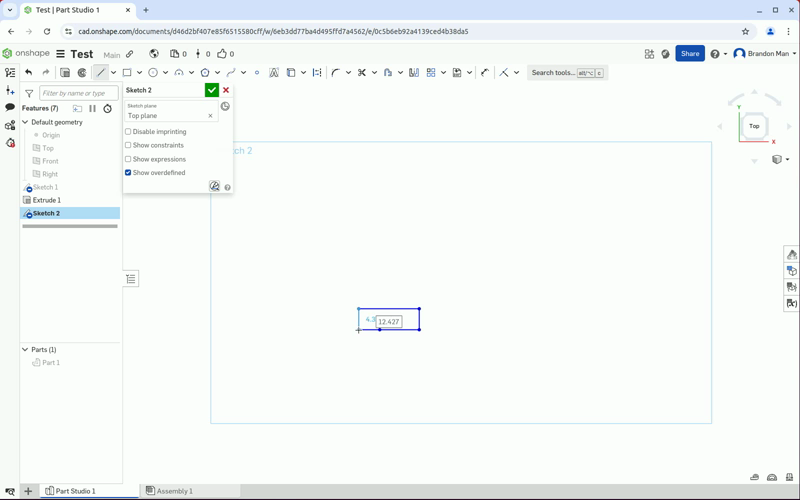
click(358, 329)
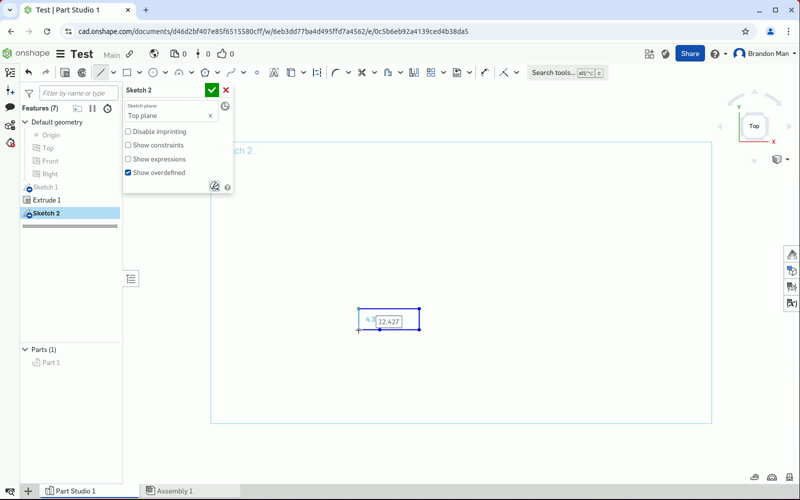
key(esc)
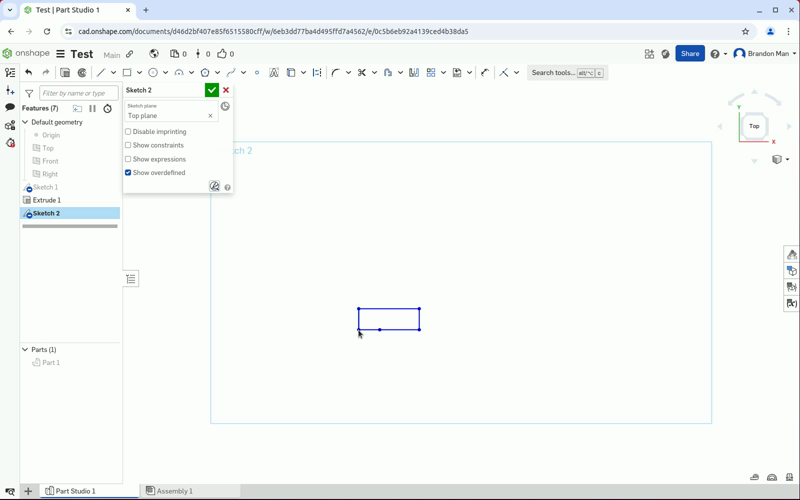
mouse_move(406, 328)
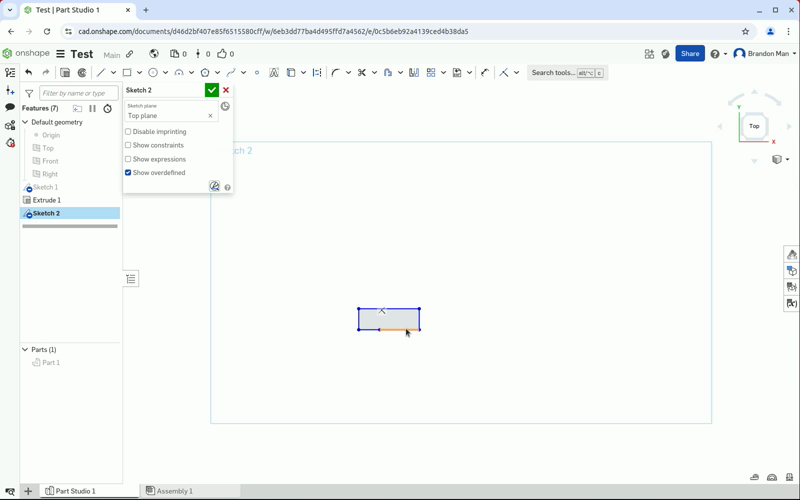
scroll(6)
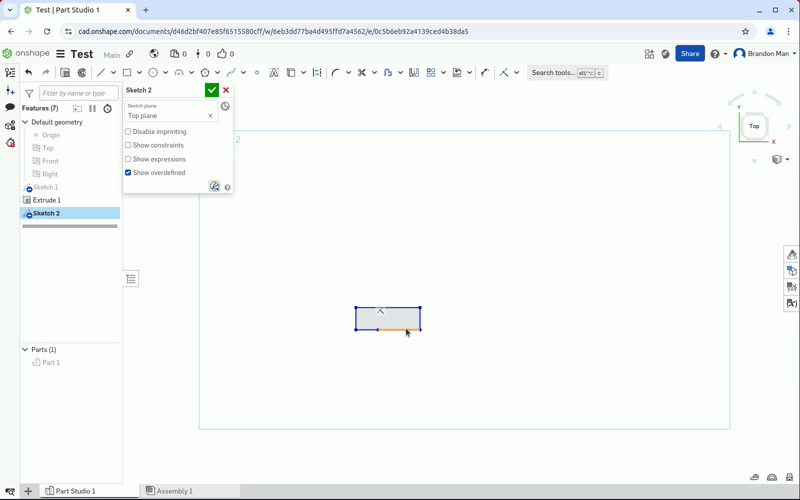
scroll(6)
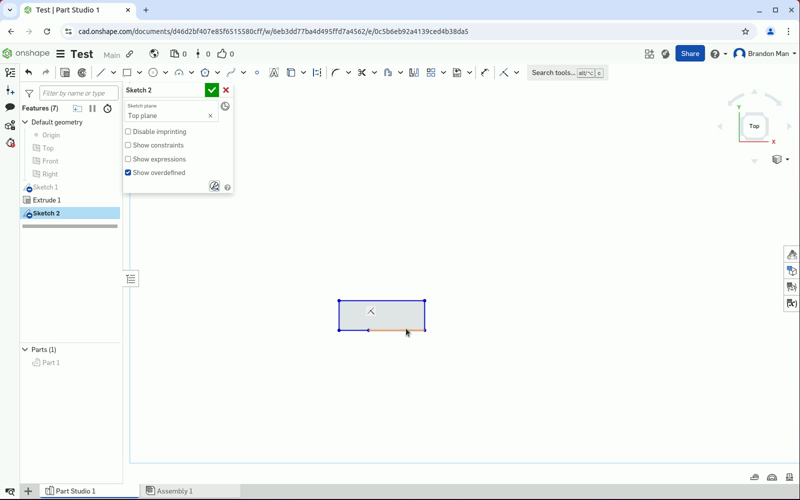
scroll(6)
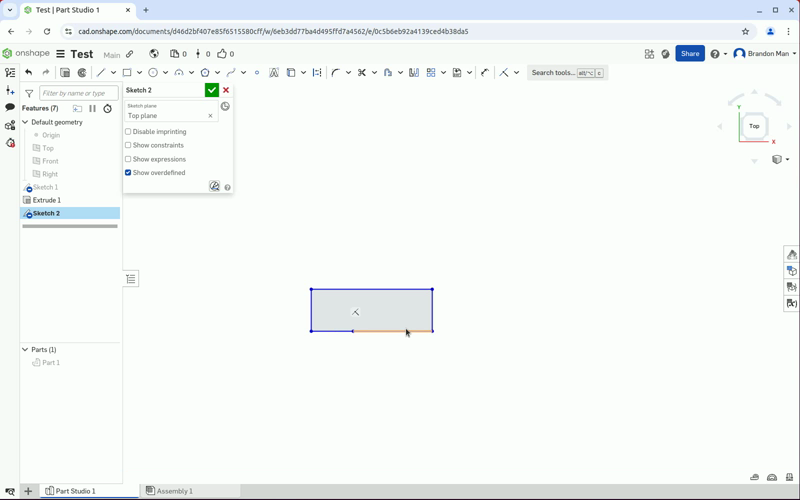
scroll(6)
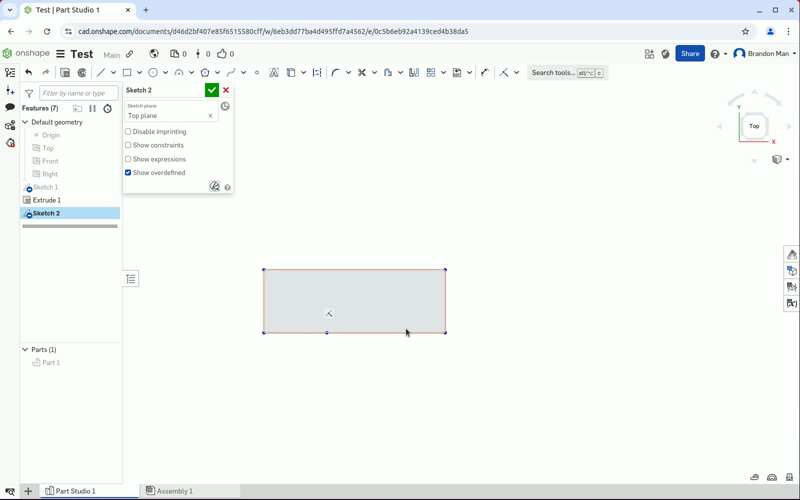
scroll(6)
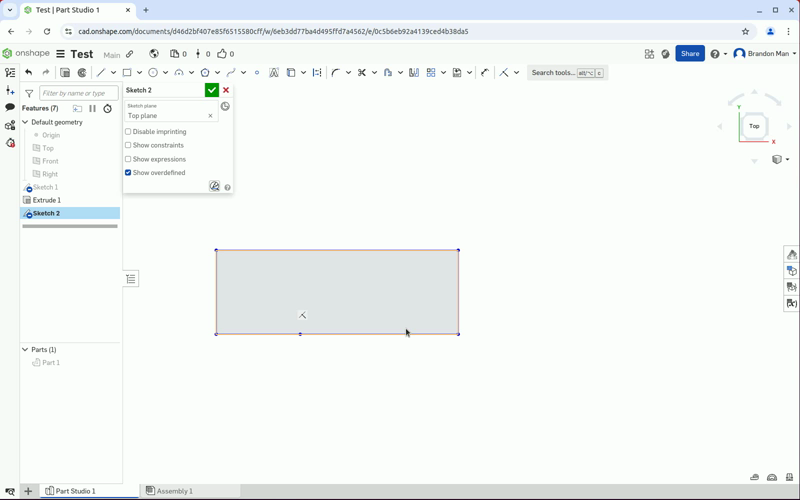
scroll(6)
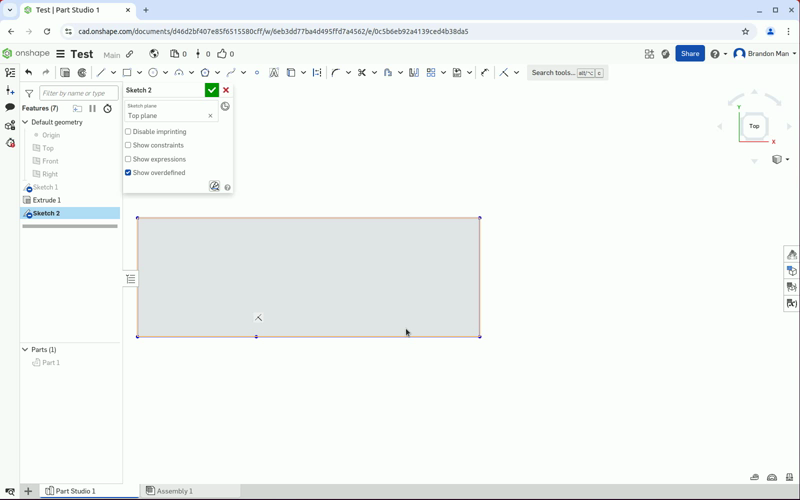
scroll(6)
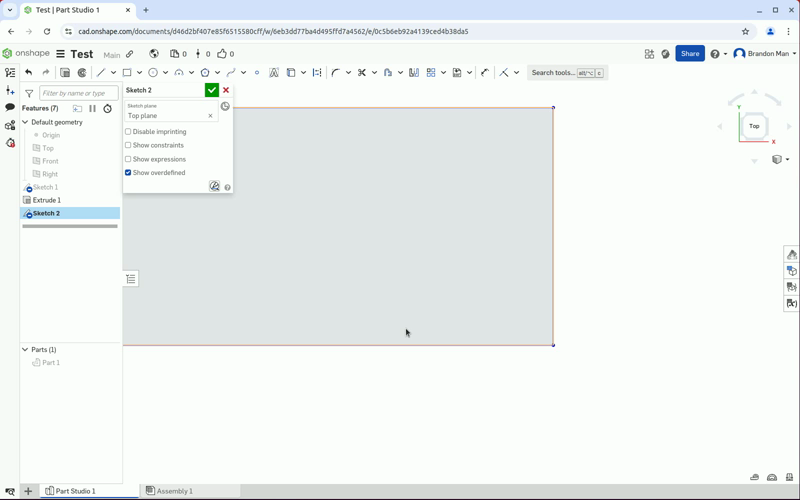
click(406, 328)
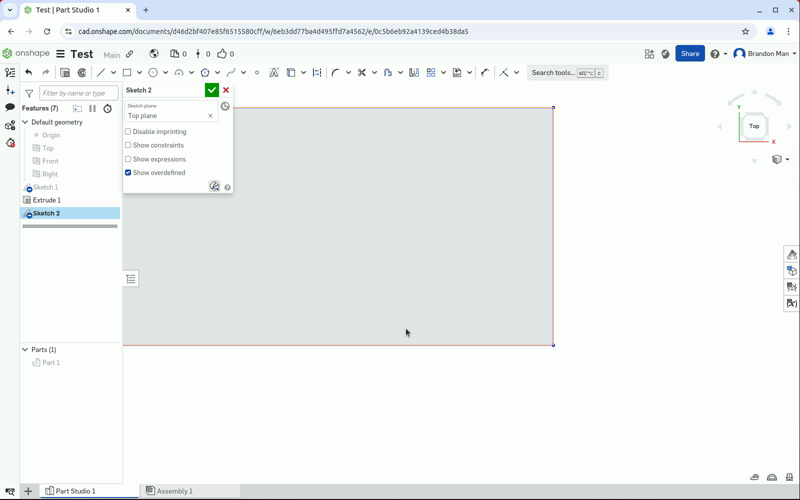
scroll(-6)
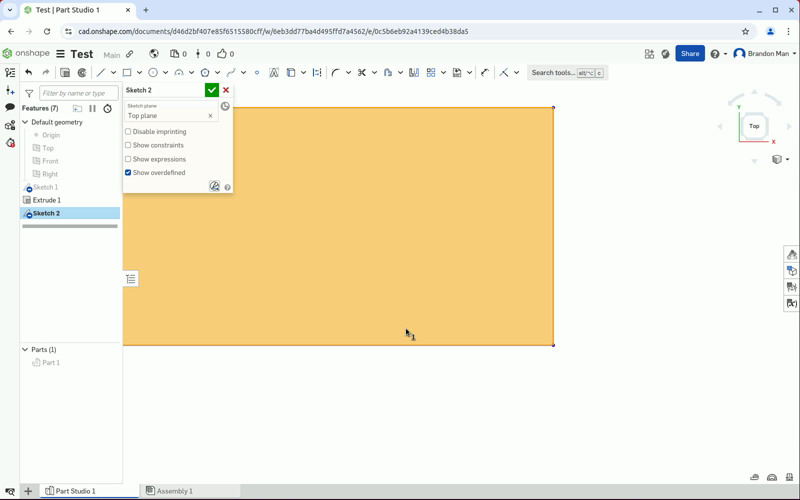
scroll(-6)
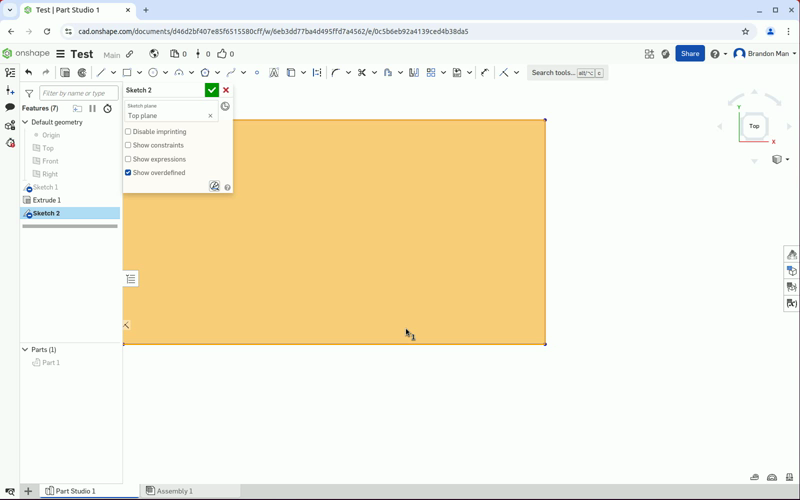
scroll(-6)
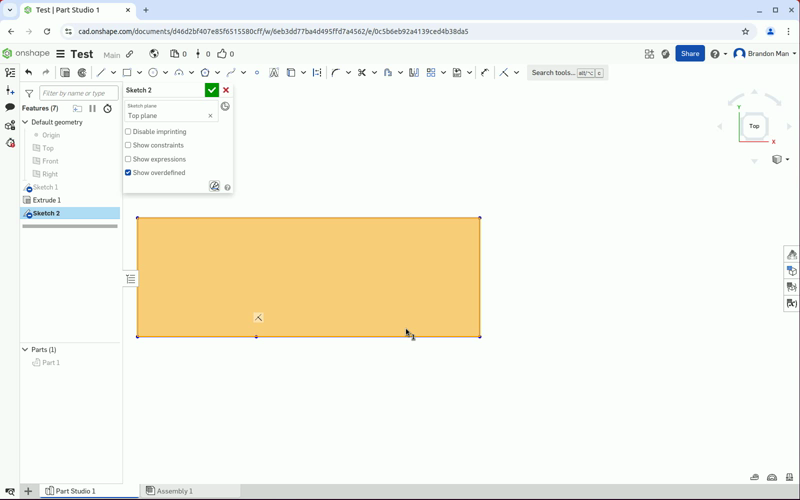
scroll(-6)
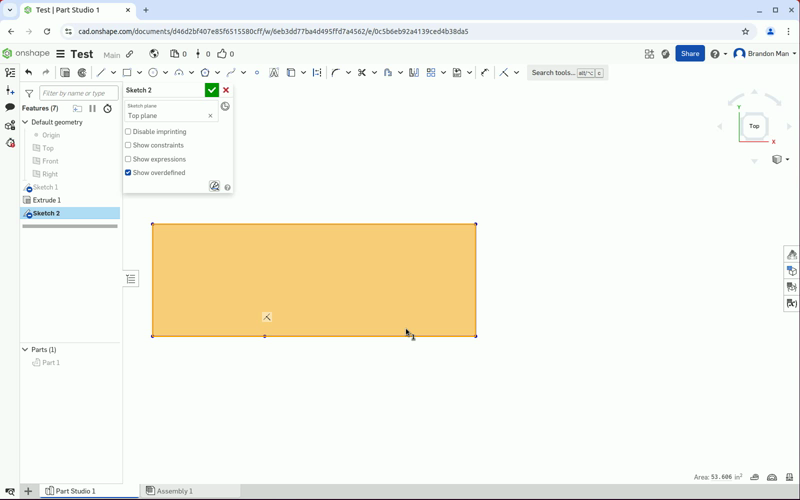
scroll(-6)
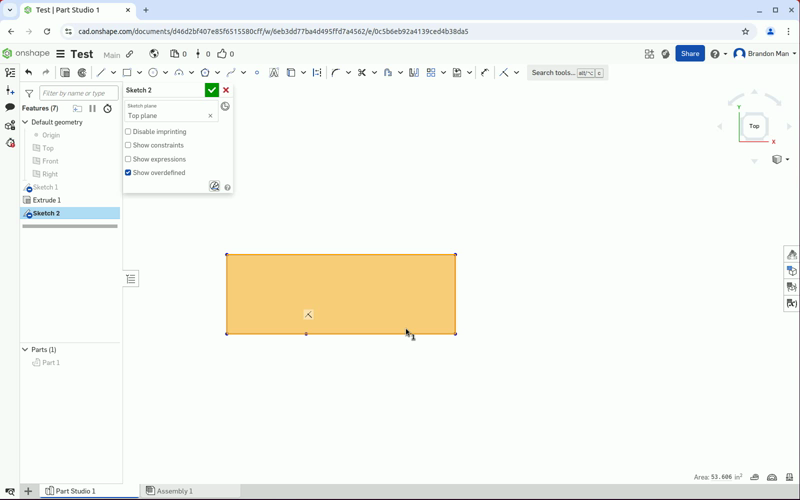
scroll(-6)
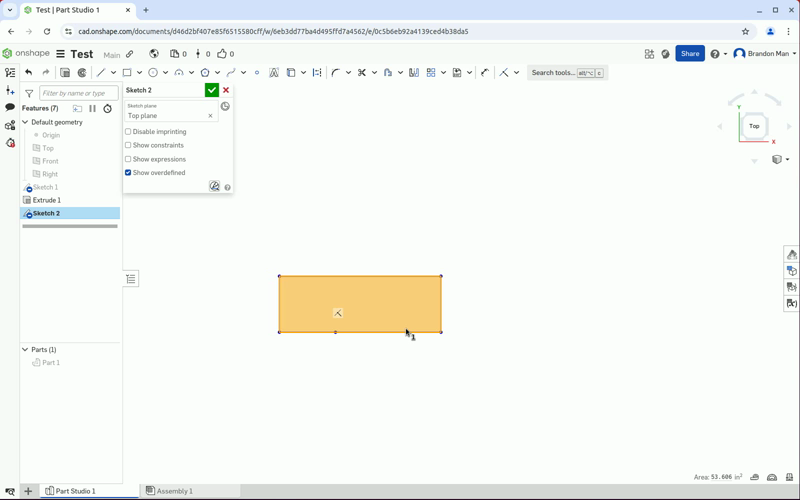
scroll(-6)
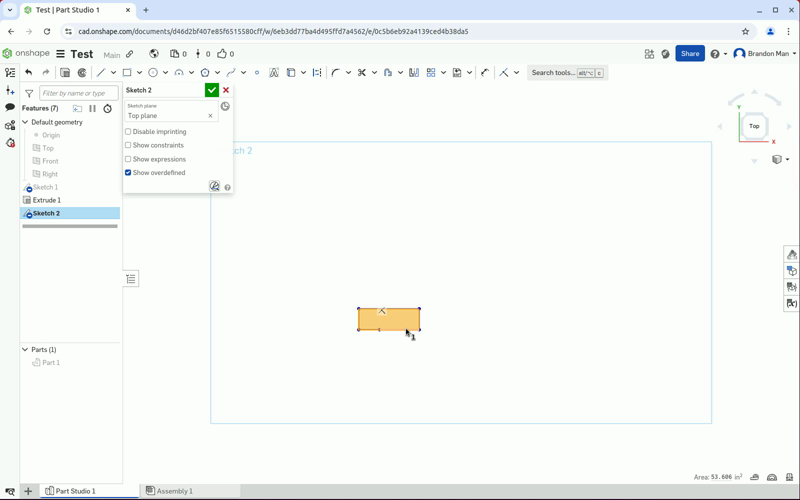
mouse_move(73, 352)
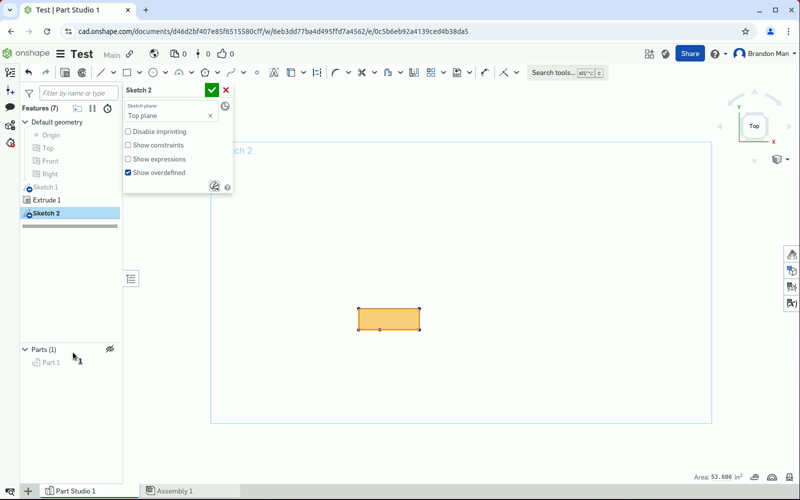
key(shift+y)
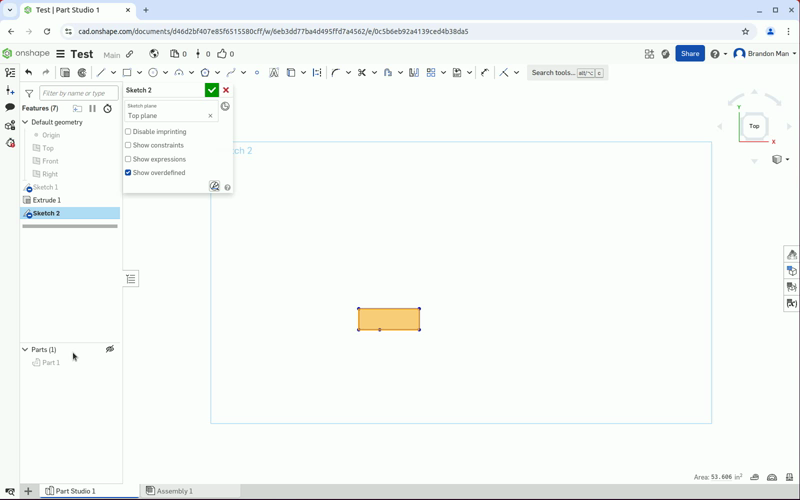
key(shift+e)
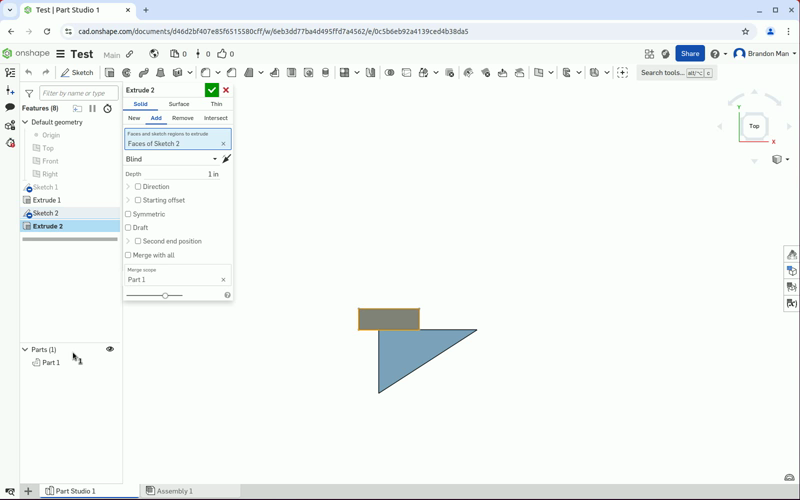
mouse_move(143, 106)
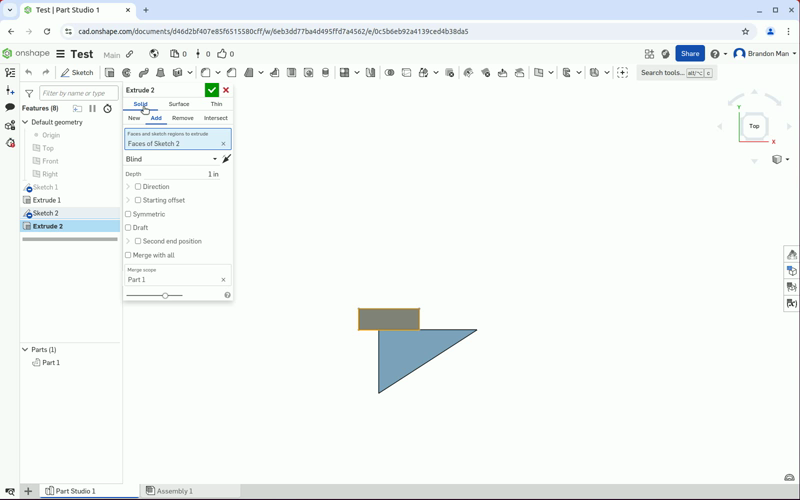
click(143, 106)
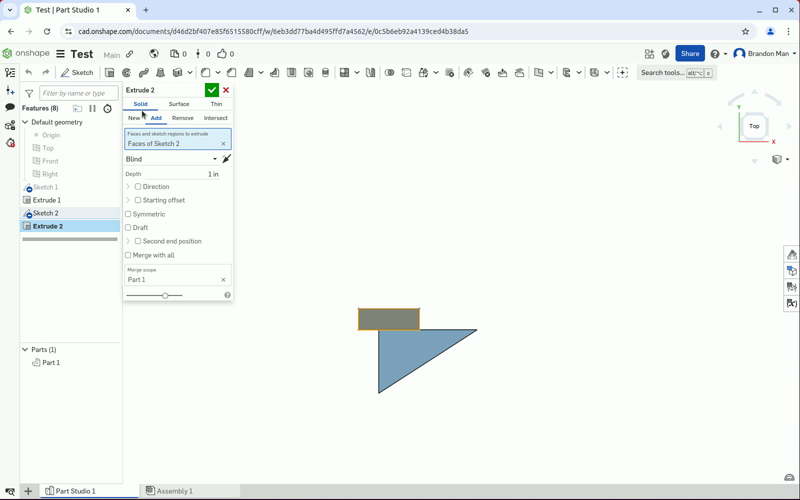
mouse_move(137, 120)
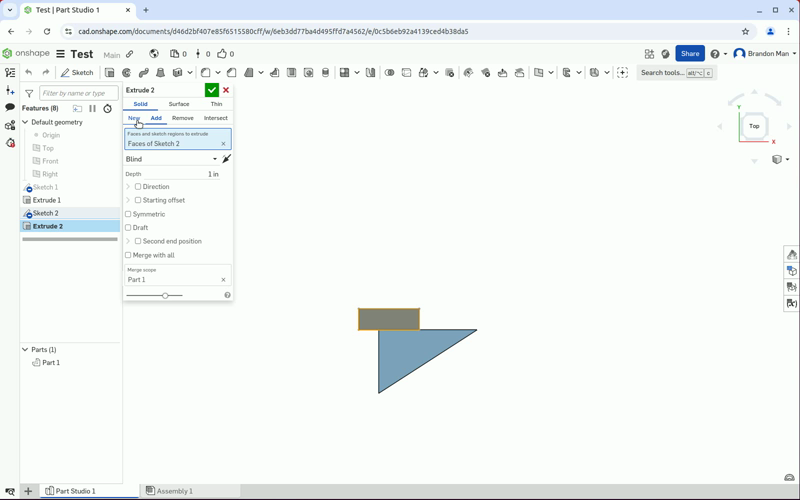
click(137, 120)
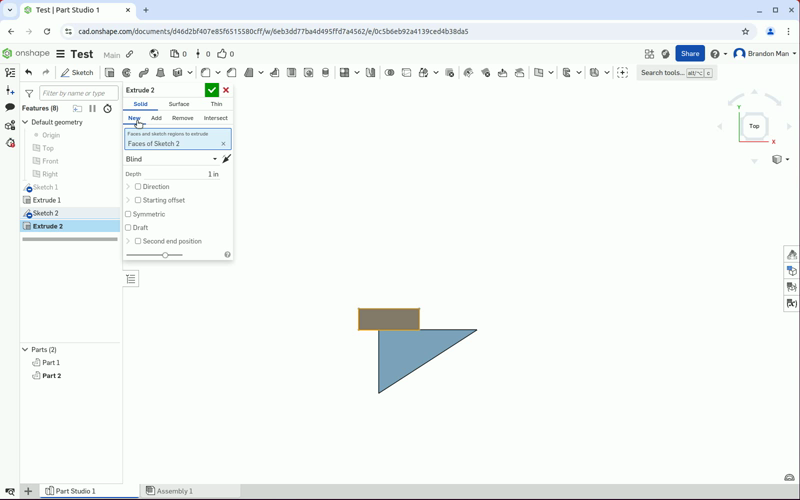
key(tab, 4)
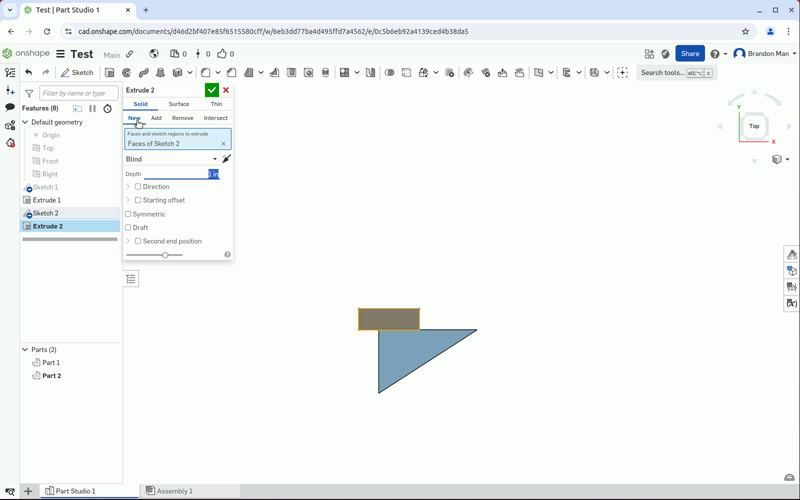
text(23.108)
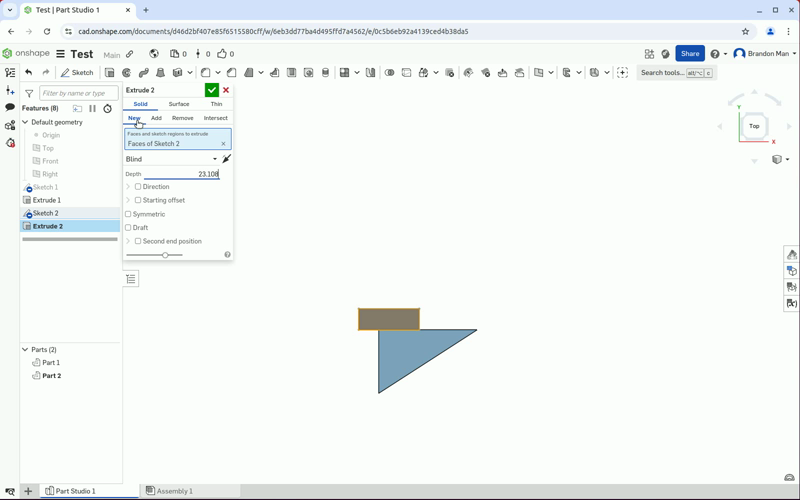
key(enter)
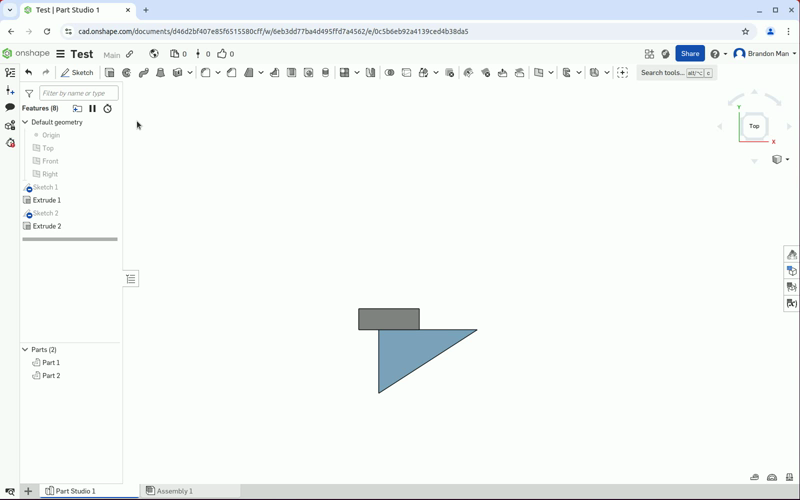
key(shift+h)
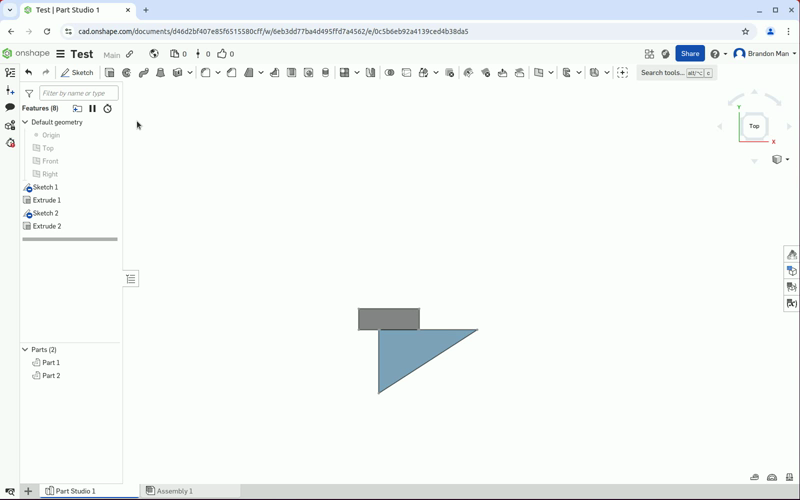
key(shift+h)
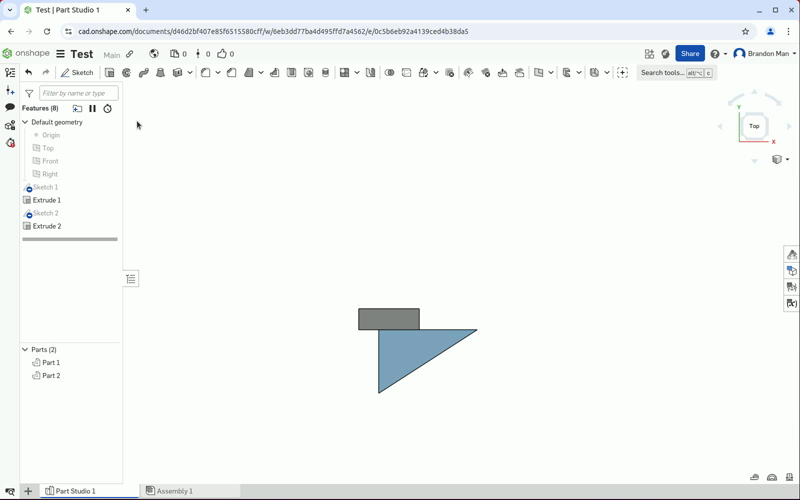
mouse_move(73, 189)
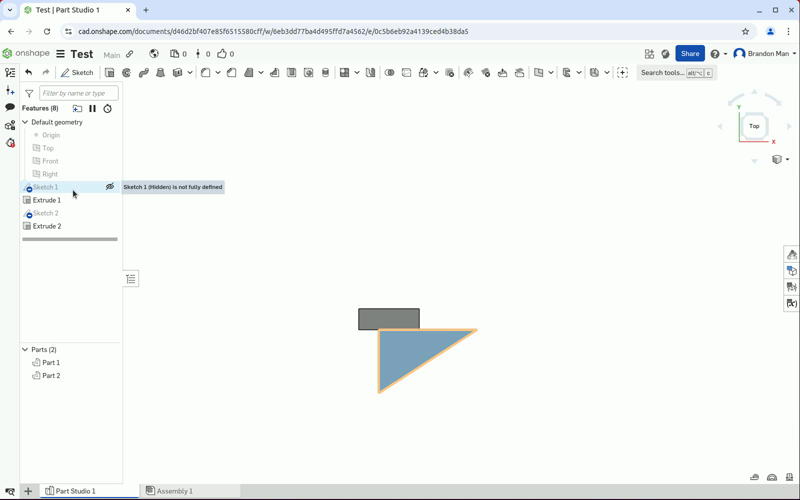
click(73, 189)
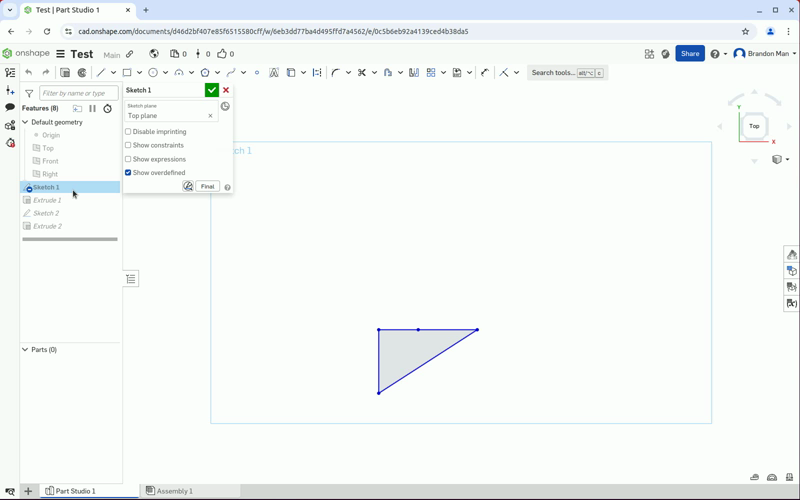
mouse_move(229, 92)
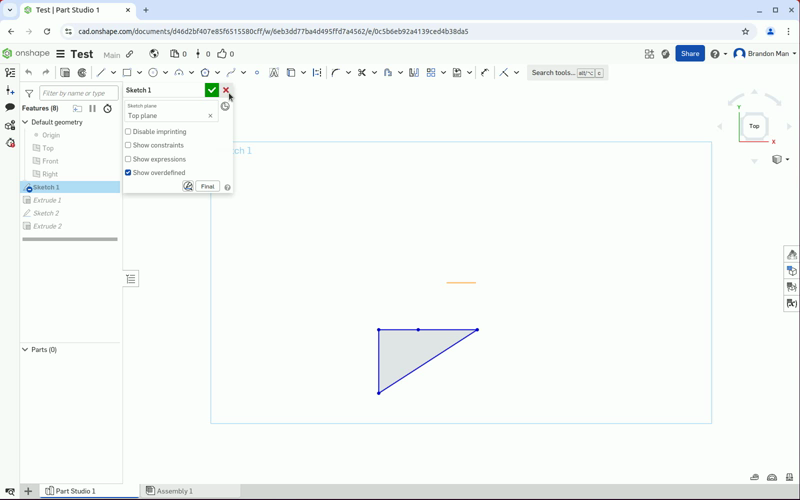
click(229, 92)
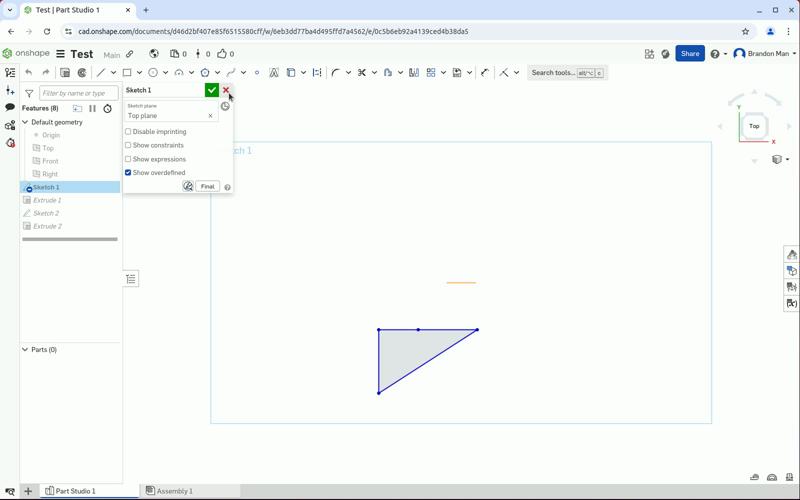
key(shift+s)
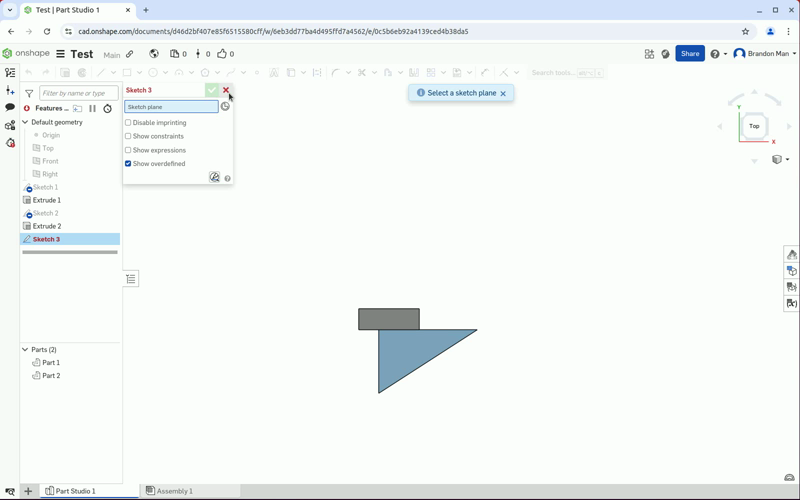
mouse_move(73, 150)
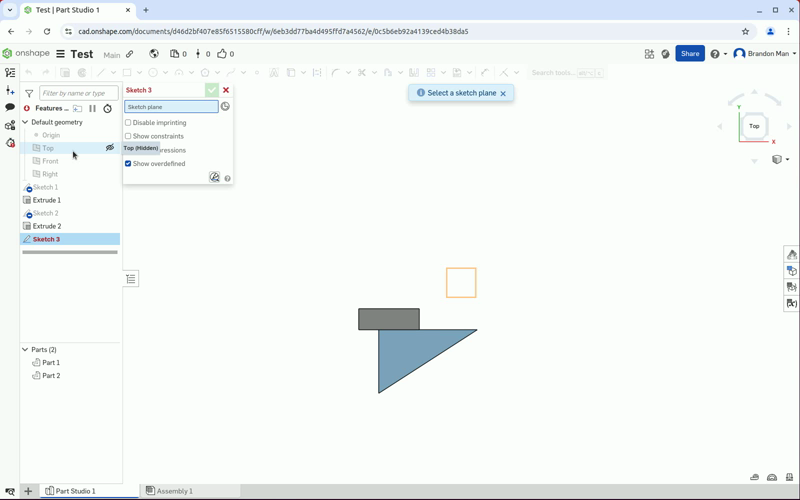
click(73, 150)
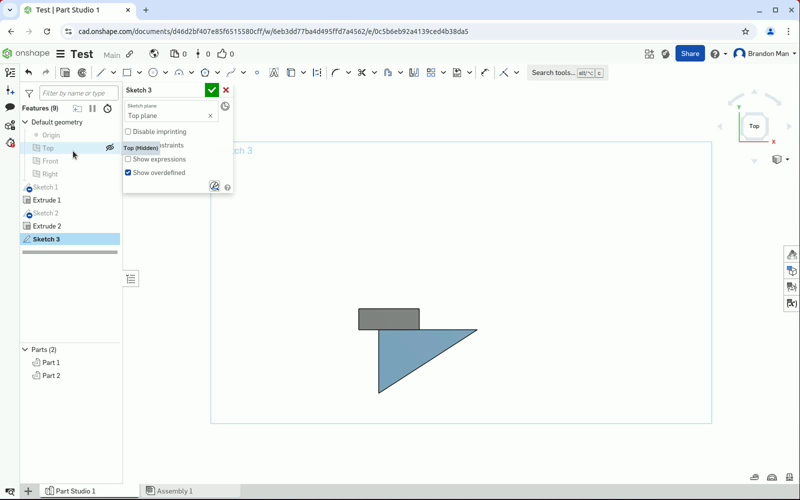
mouse_move(73, 352)
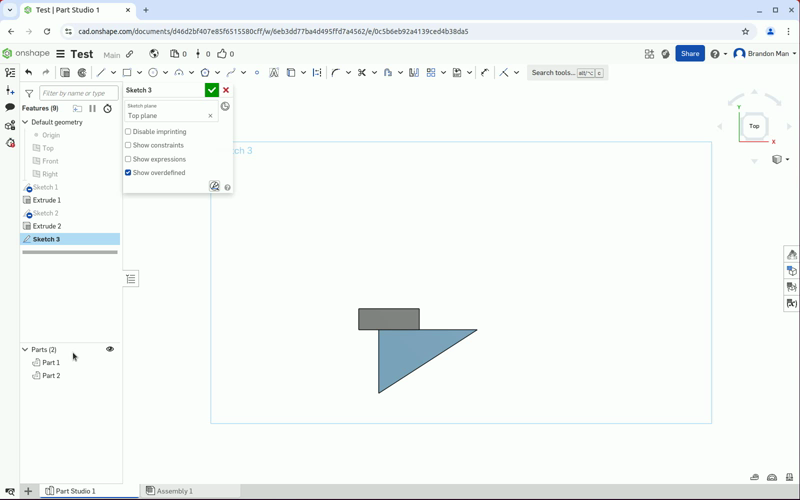
key(y)
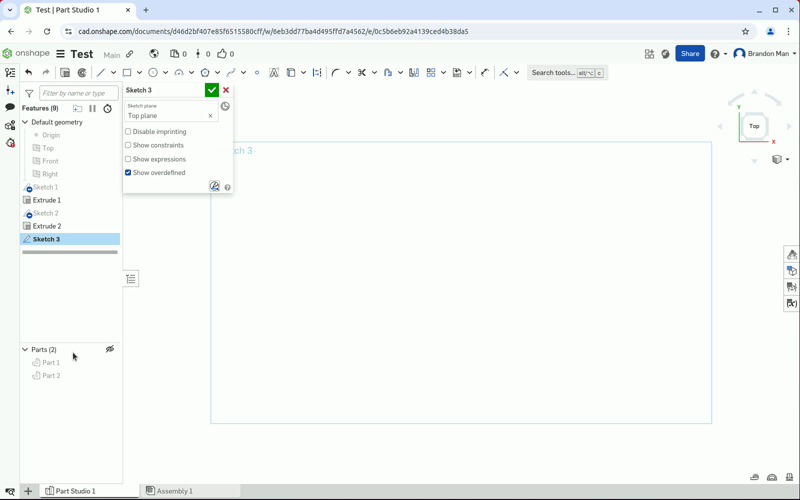
key(l)
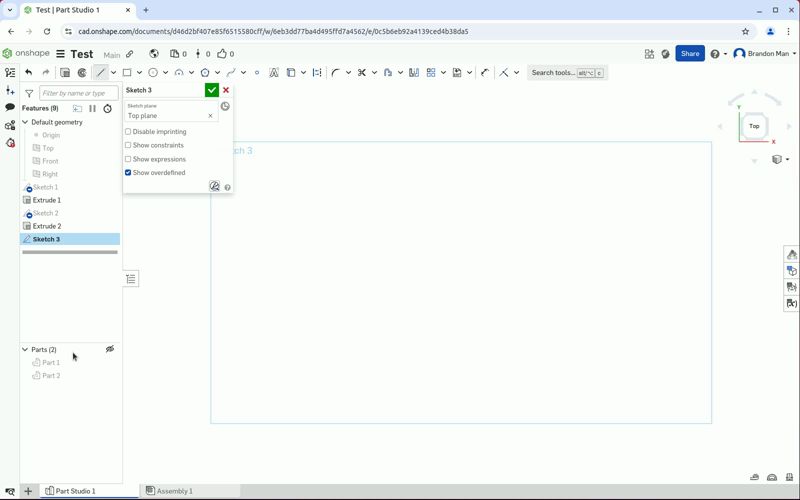
key_down(shift)
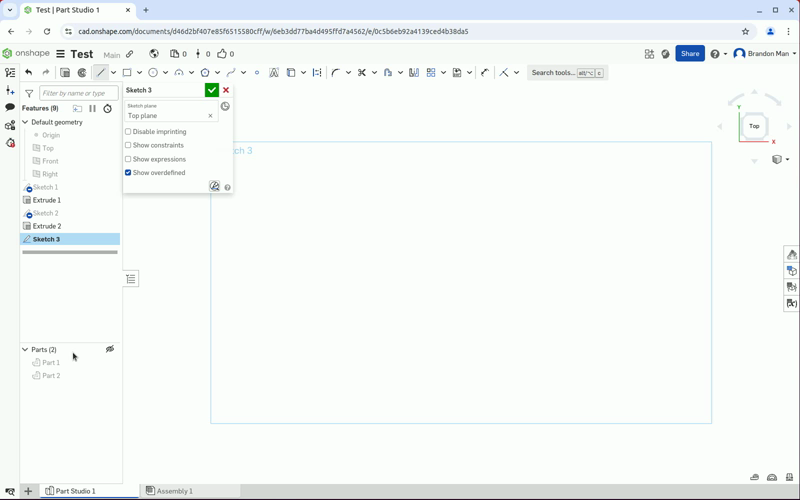
mouse_move(418, 329)
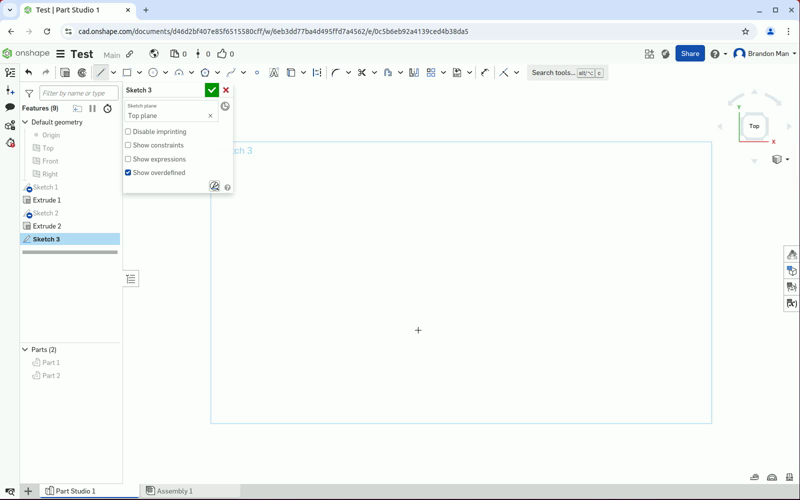
click(418, 329)
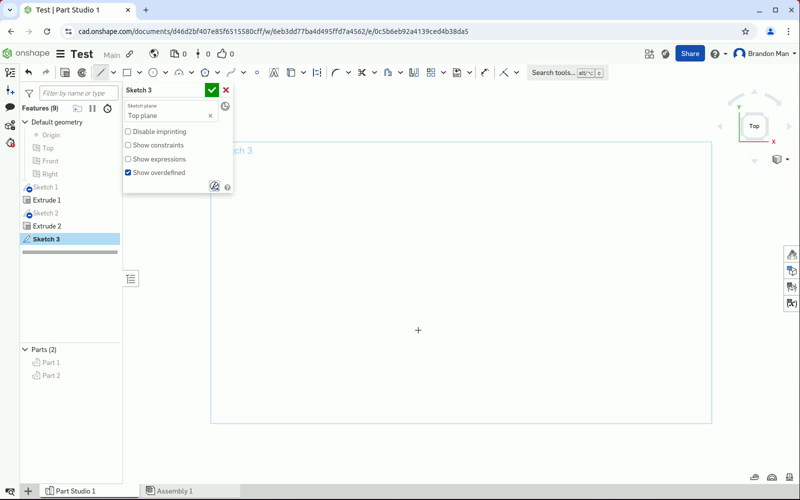
key_up(shift)
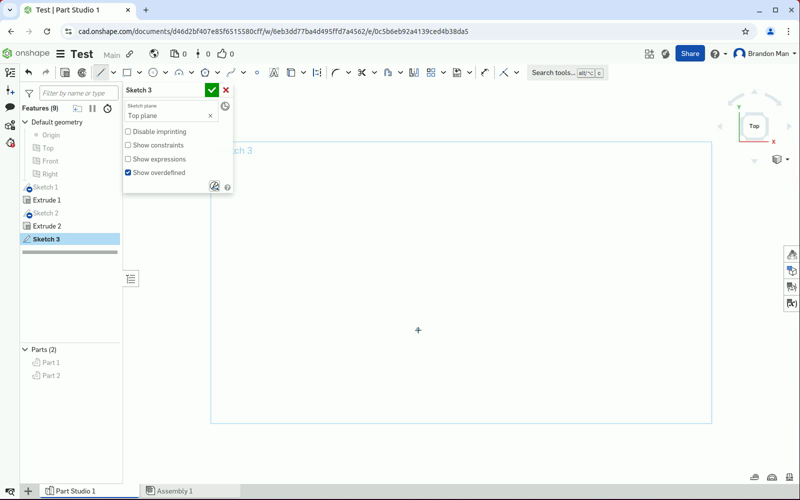
key_down(shift)
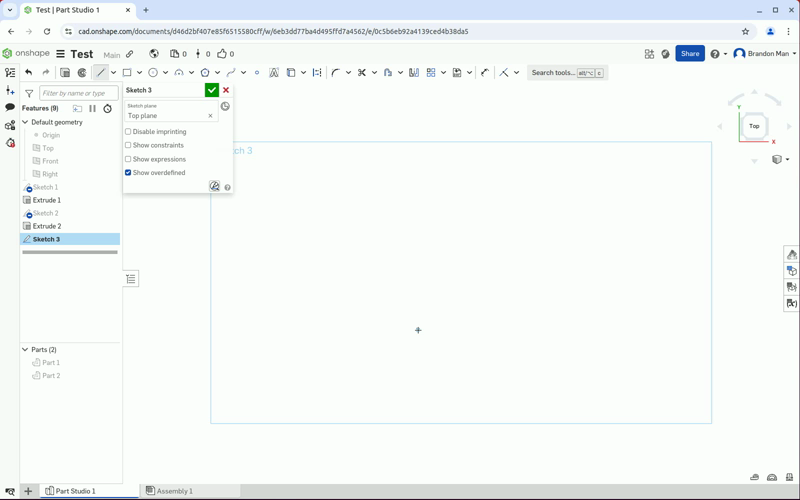
mouse_move(478, 329)
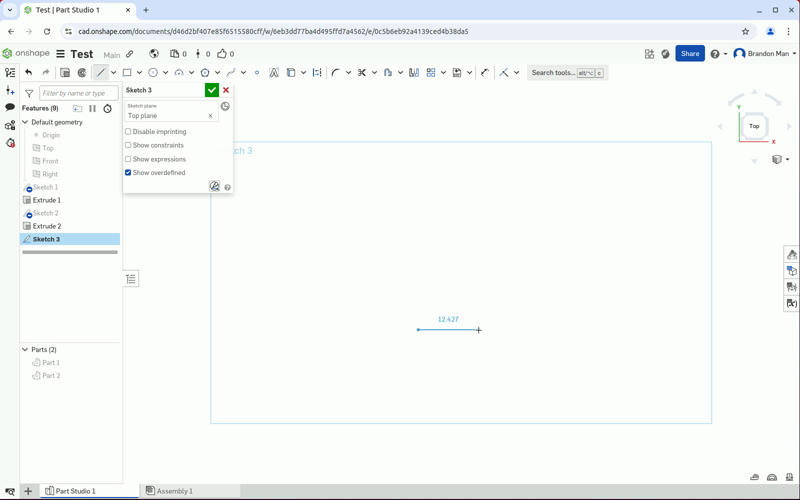
click(478, 329)
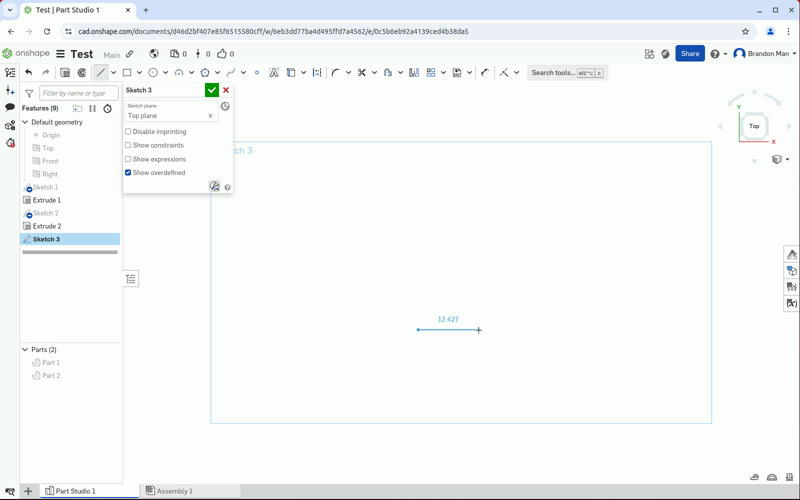
key_up(shift)
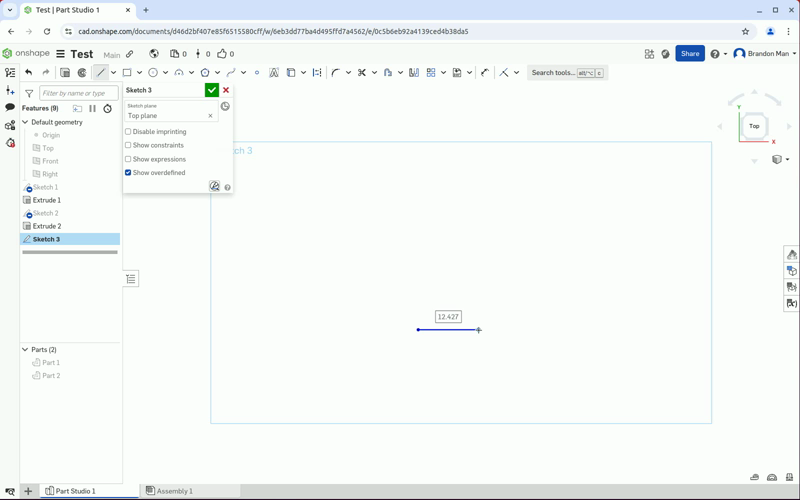
key_down(shift)
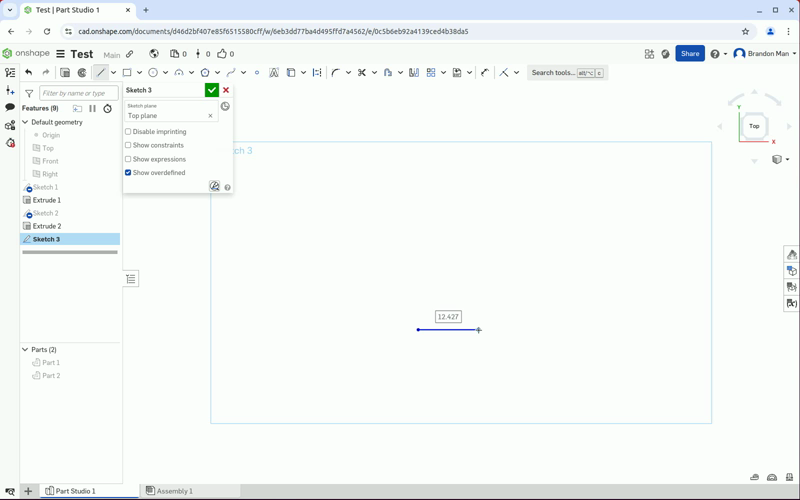
mouse_move(573, 329)
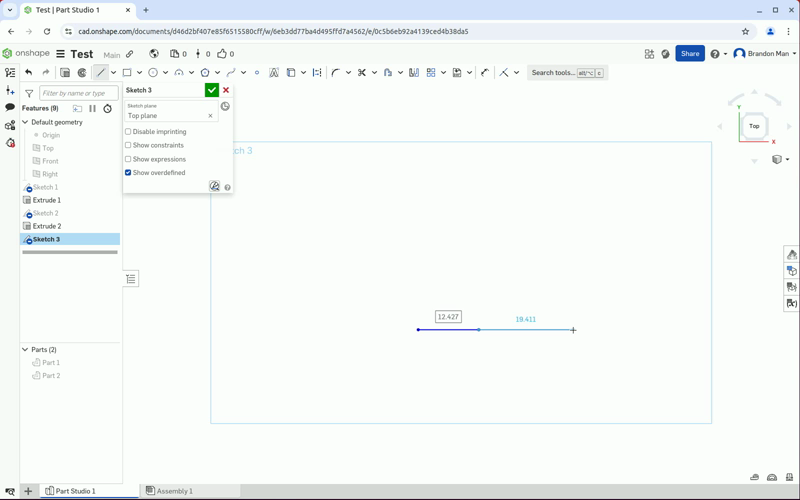
click(573, 329)
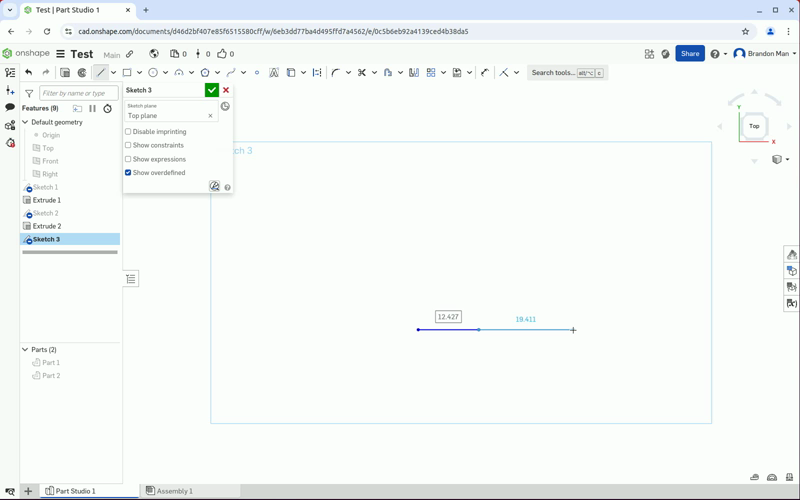
key_up(shift)
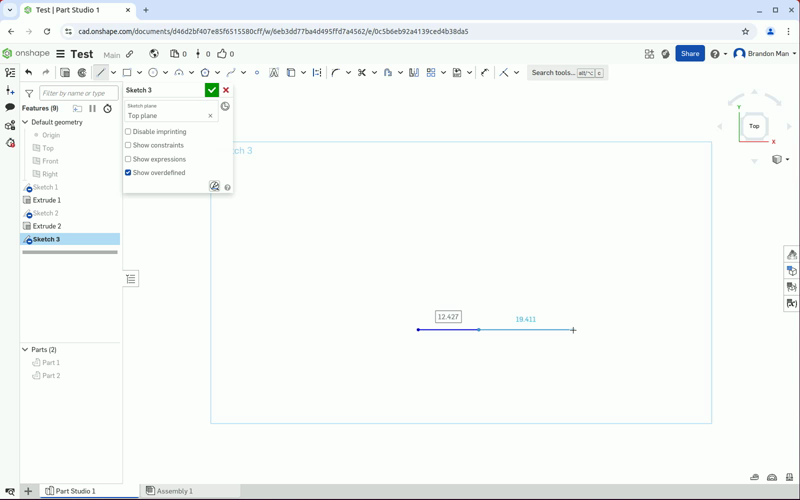
key_down(shift)
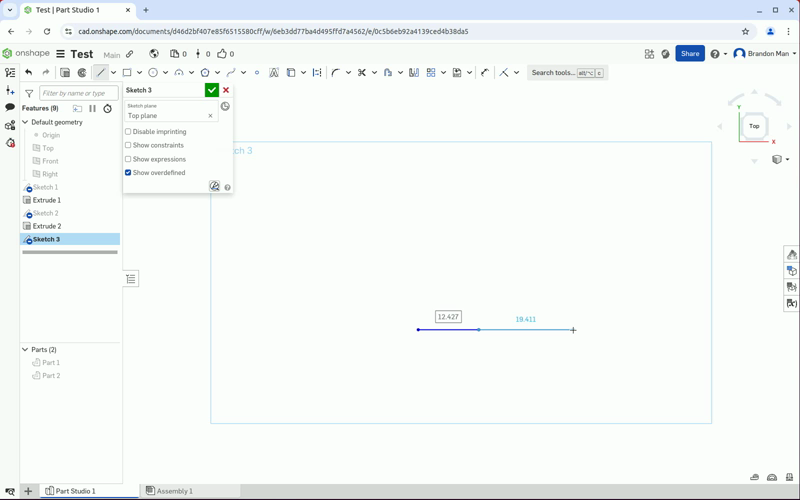
mouse_move(589, 329)
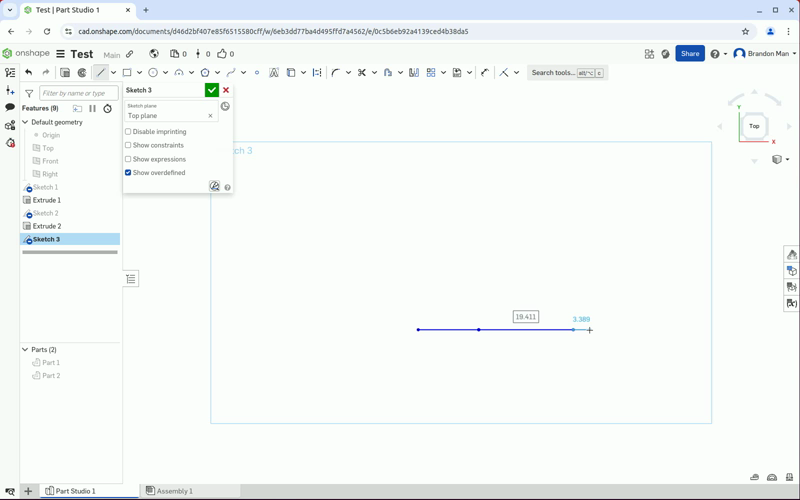
mouse_move(573, 308)
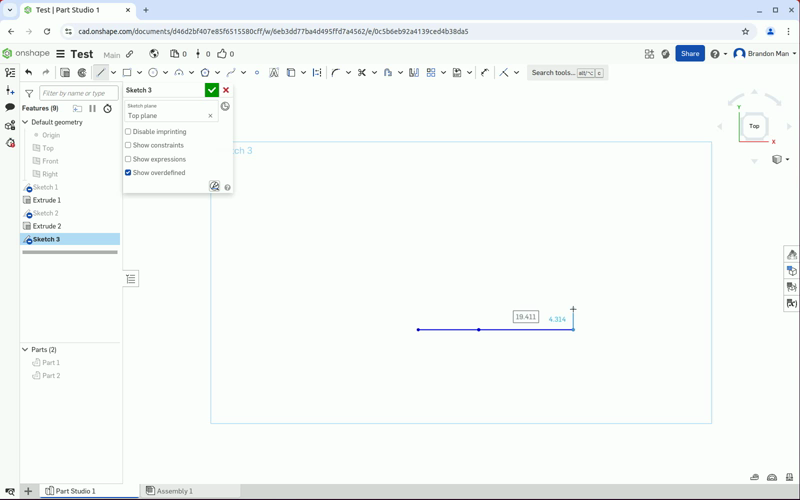
click(573, 308)
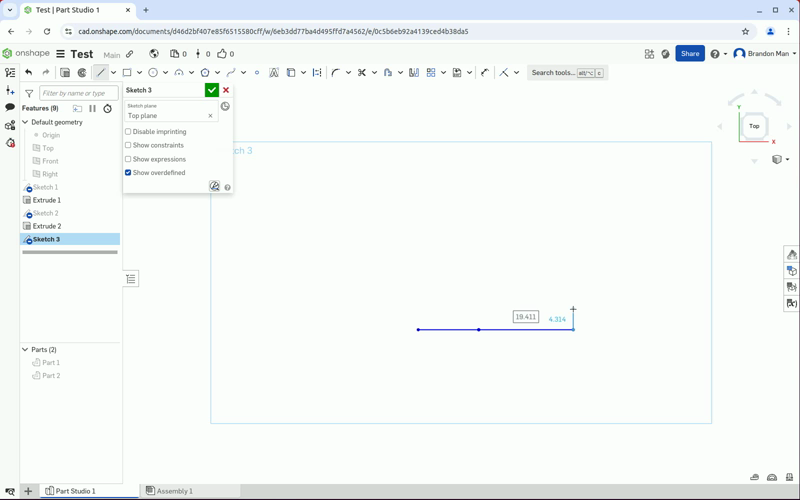
key_up(shift)
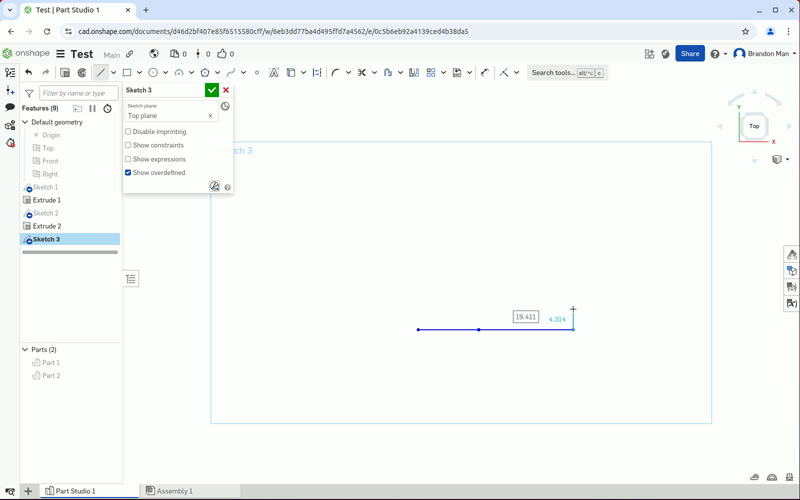
key_down(shift)
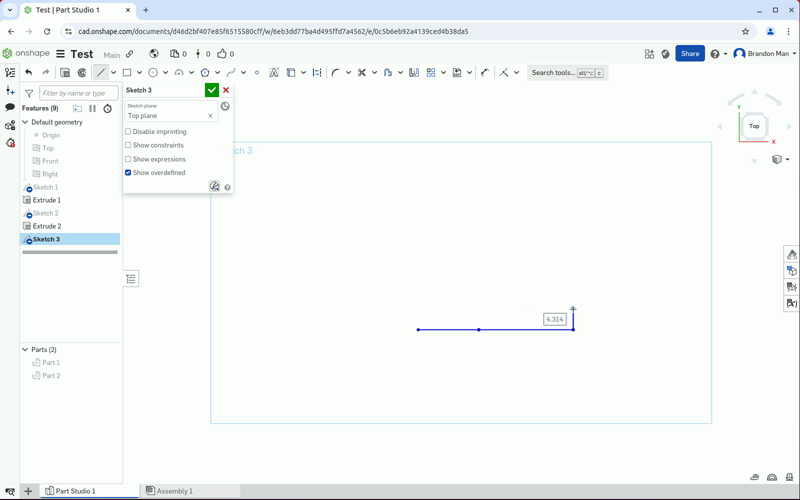
mouse_move(418, 308)
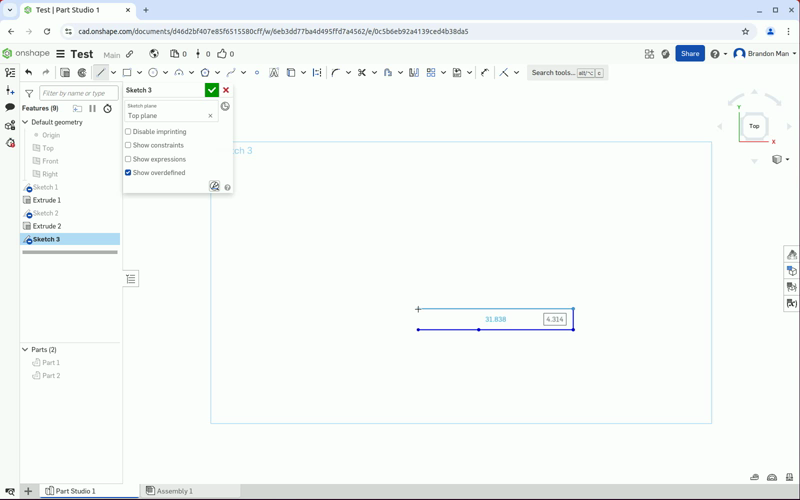
click(418, 308)
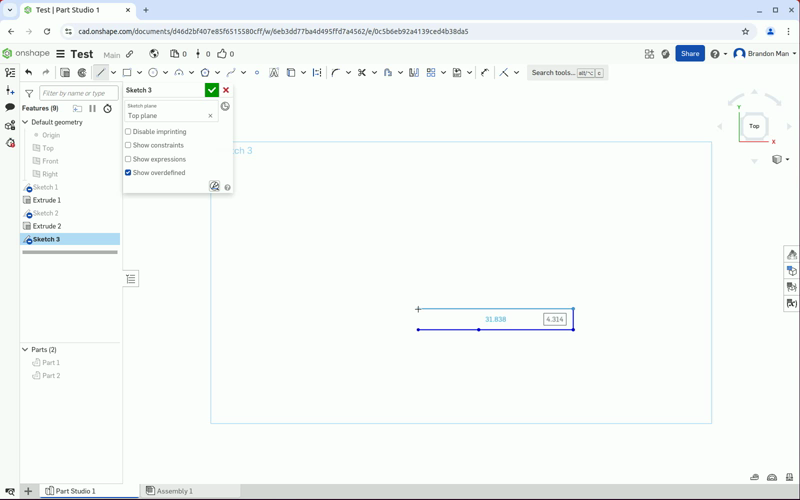
key_up(shift)
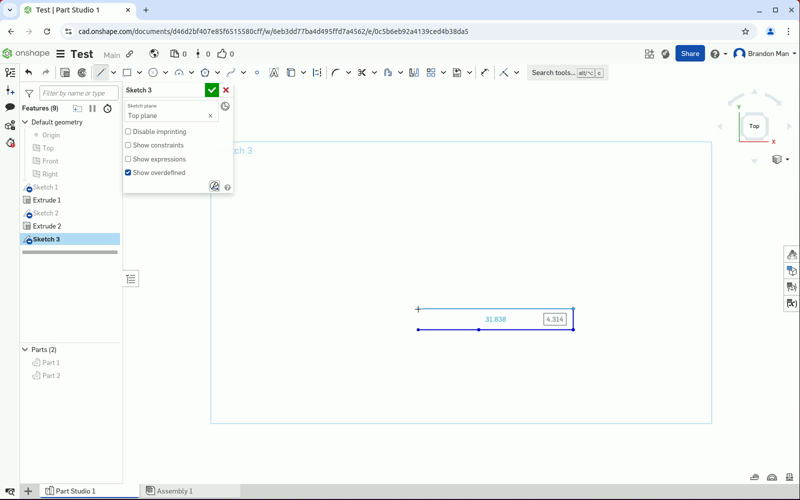
mouse_move(448, 308)
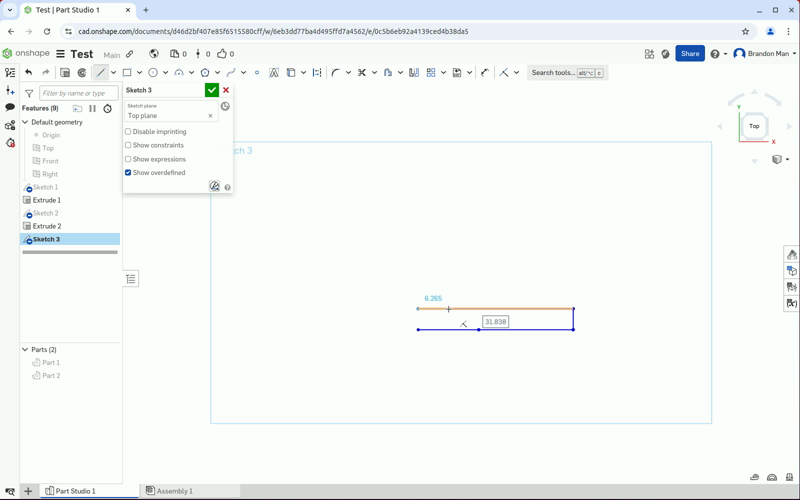
key_down(shift)
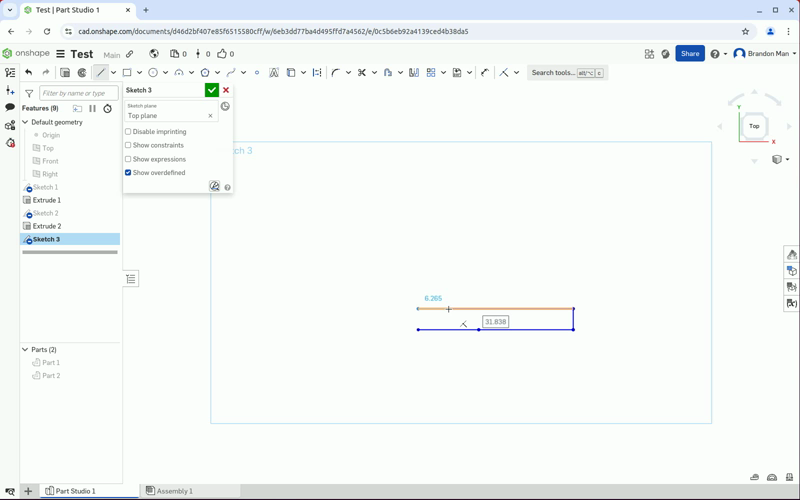
mouse_move(418, 329)
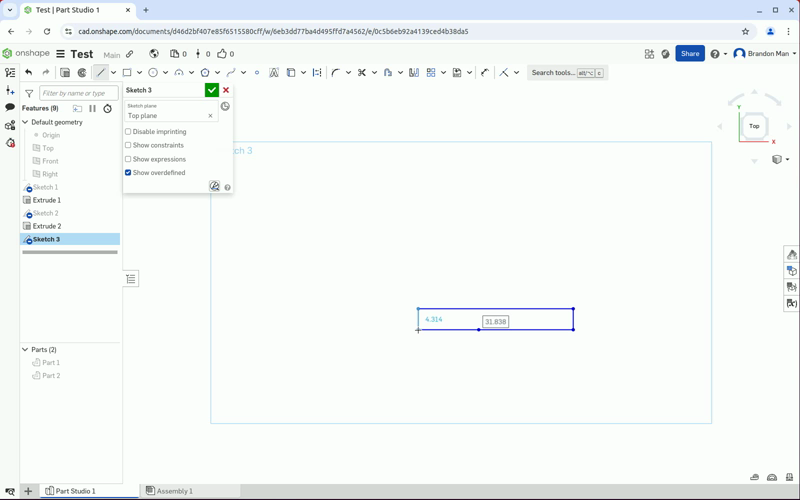
key_up(shift)
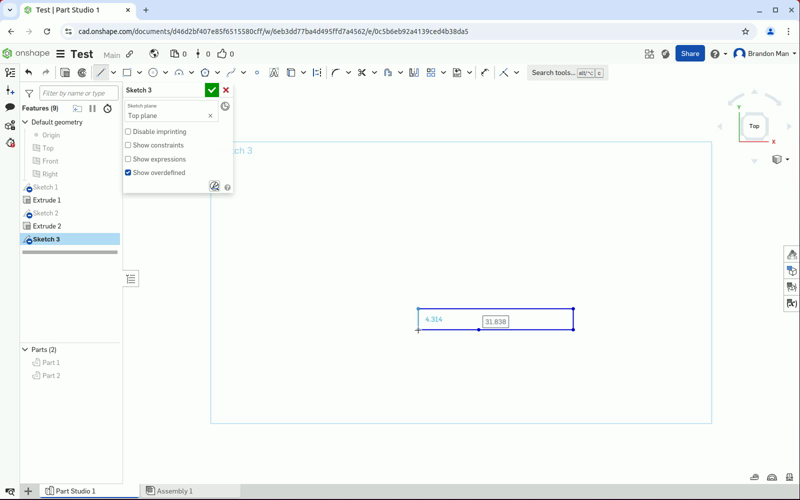
click(418, 329)
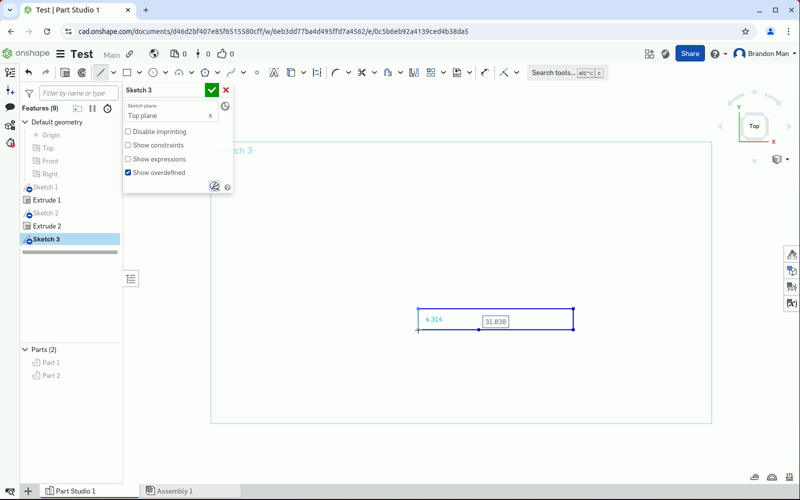
key(esc)
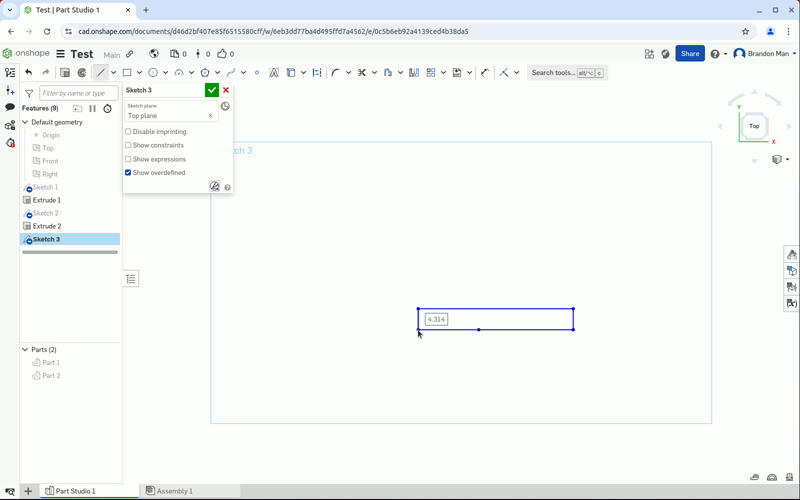
mouse_move(562, 310)
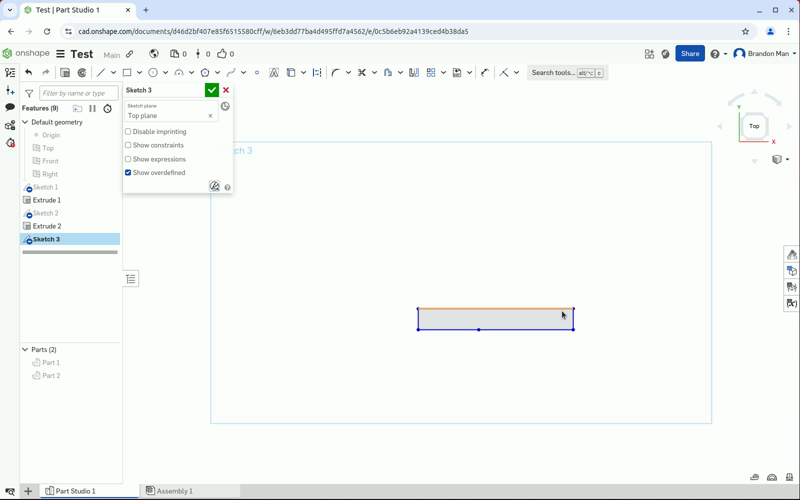
click(562, 310)
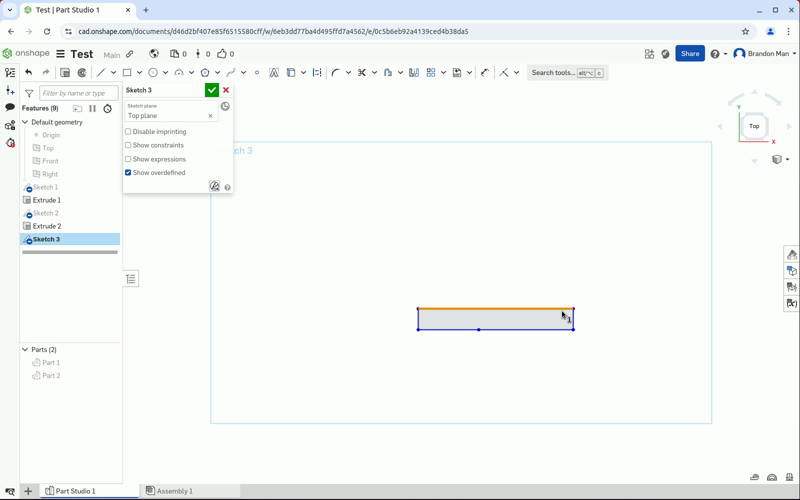
mouse_move(73, 352)
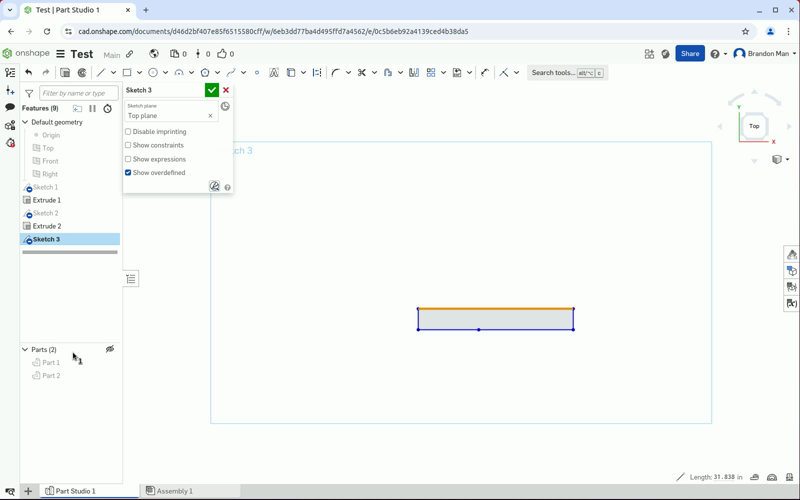
key(shift+y)
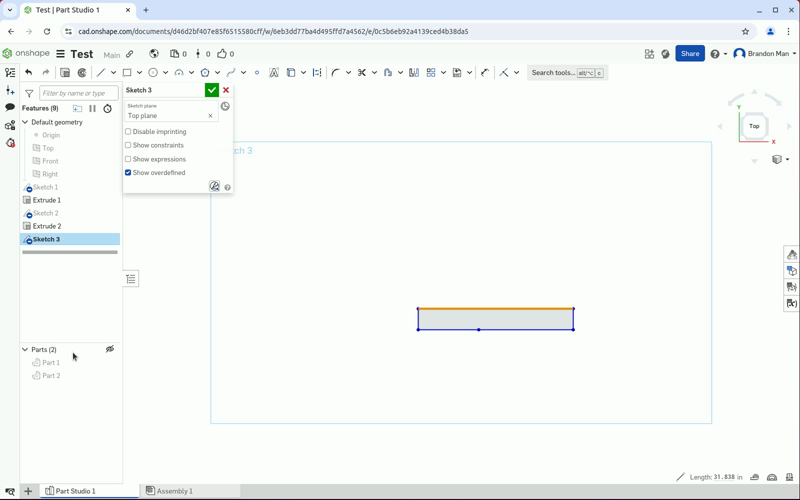
key(shift+e)
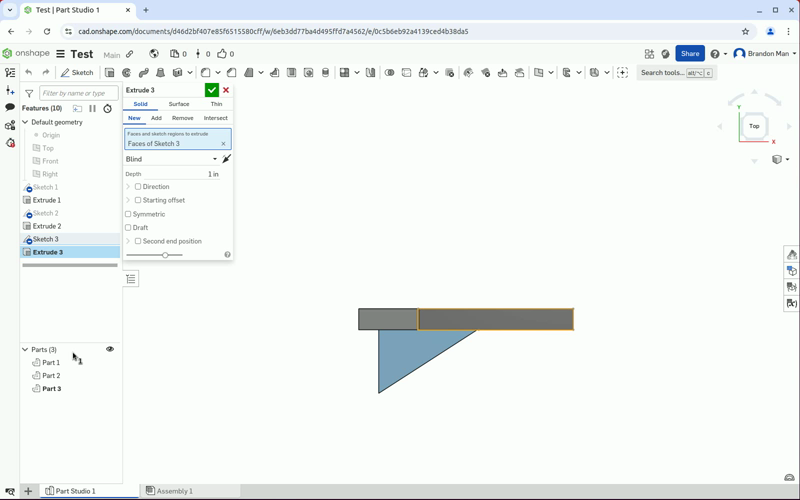
mouse_move(143, 106)
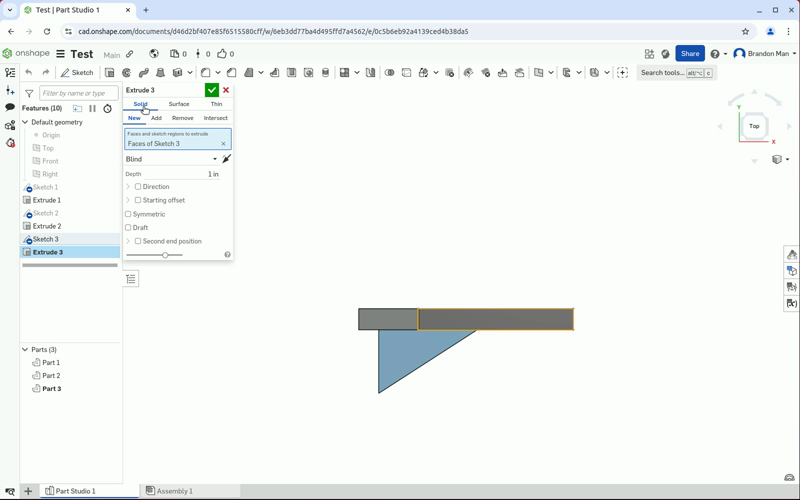
click(143, 106)
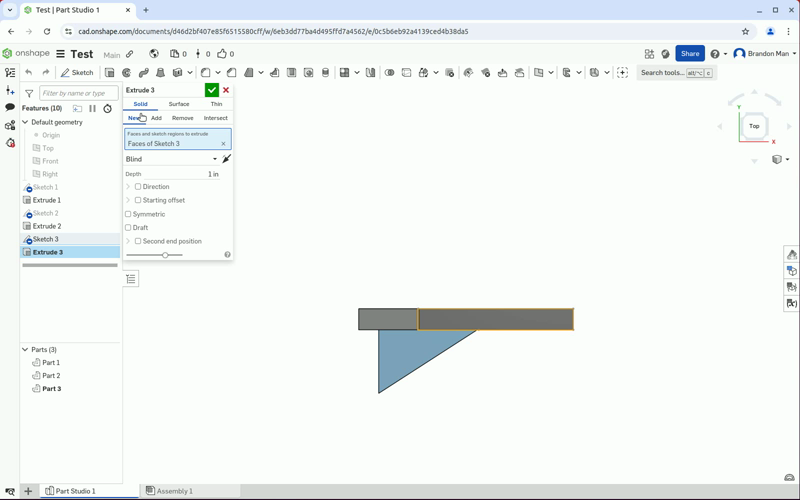
mouse_move(137, 120)
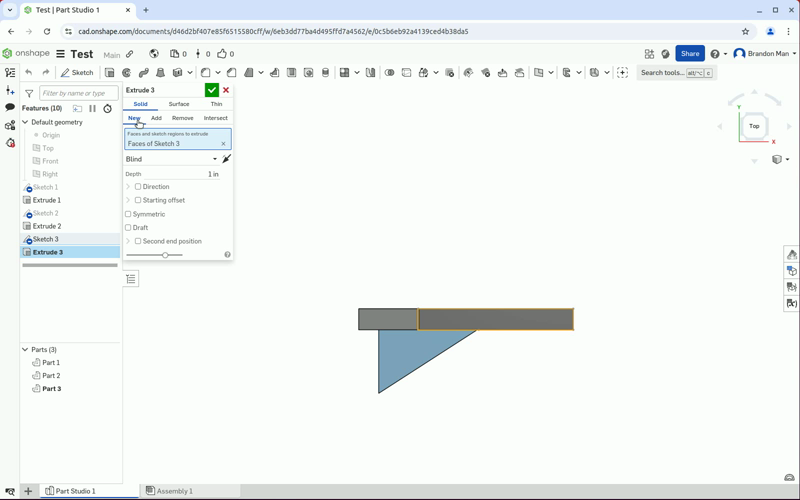
click(137, 120)
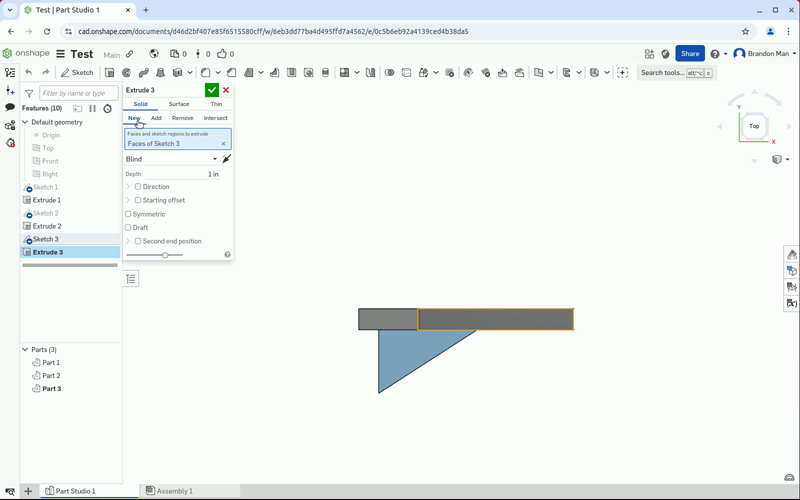
key(tab, 4)
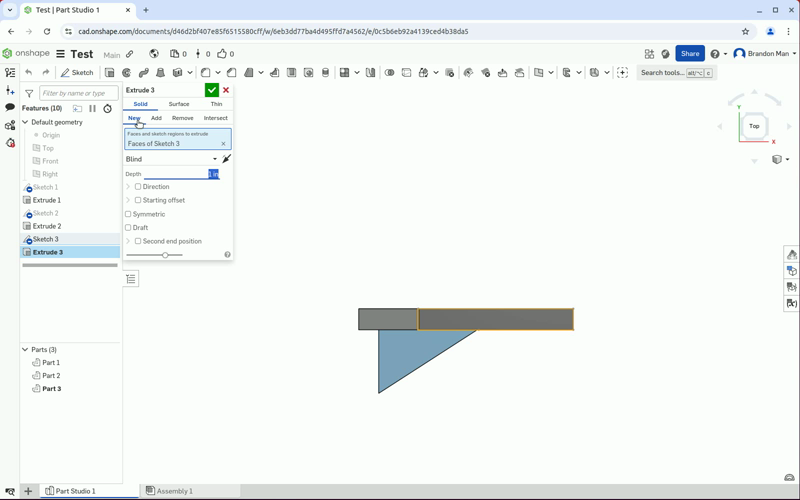
text(23.108)
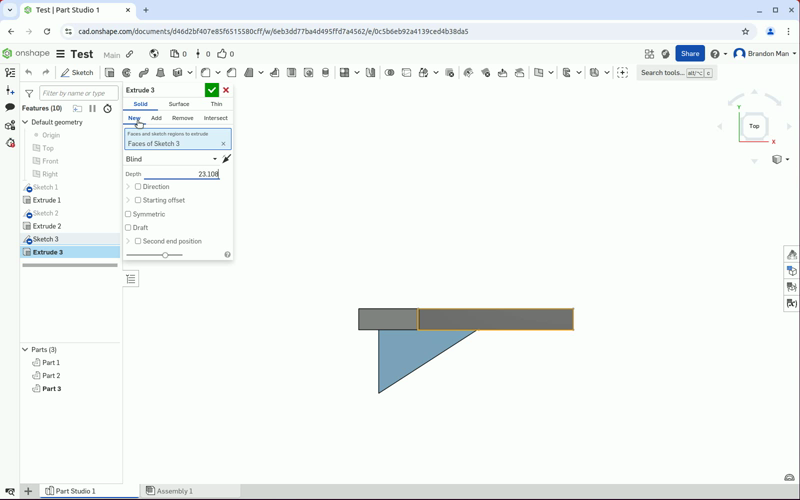
key(enter)
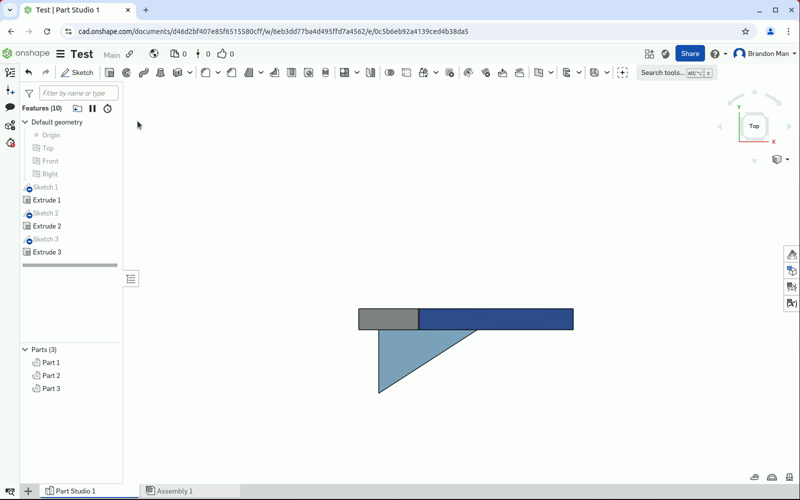
key(shift+h)
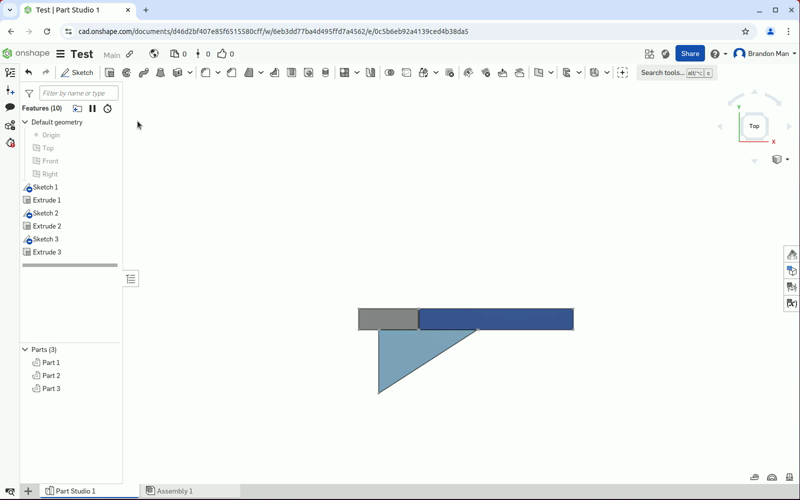
key(shift+h)
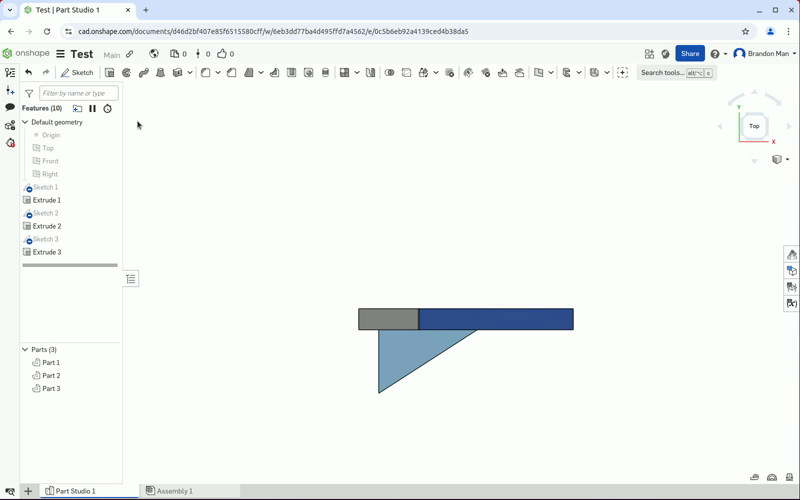
mouse_move(73, 189)
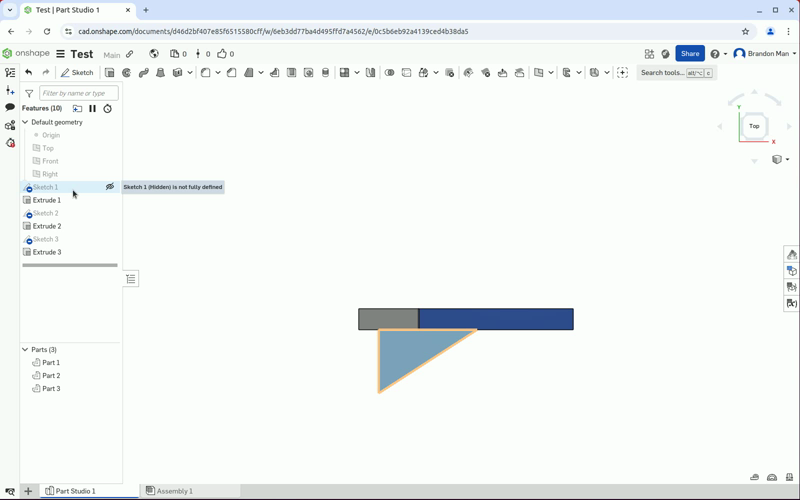
click(73, 189)
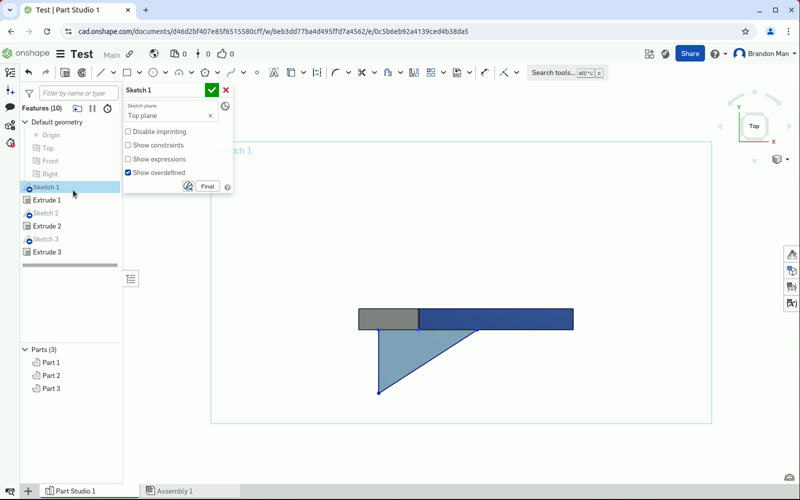
mouse_move(229, 92)
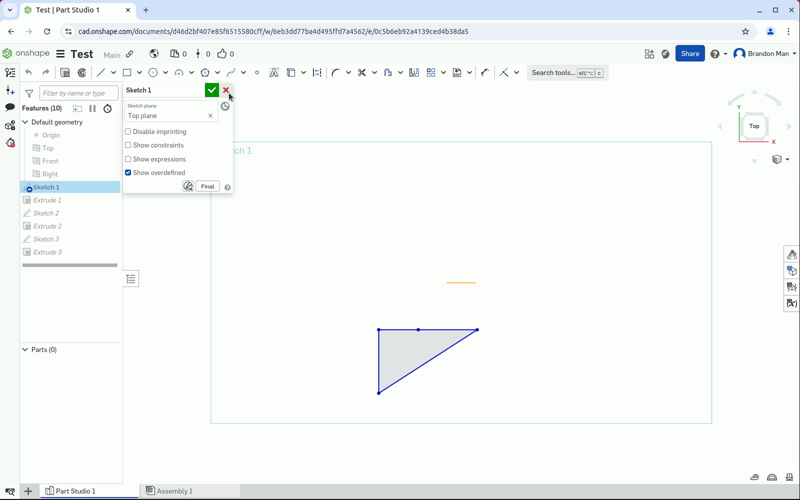
click(229, 92)
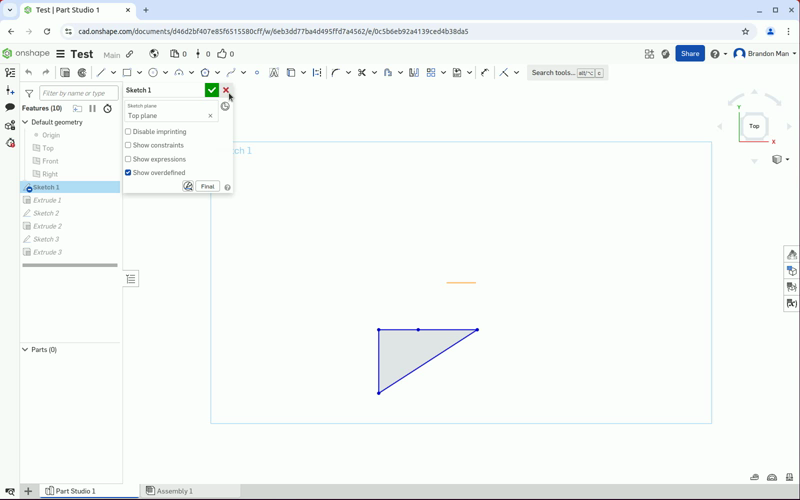
key(shift+s)
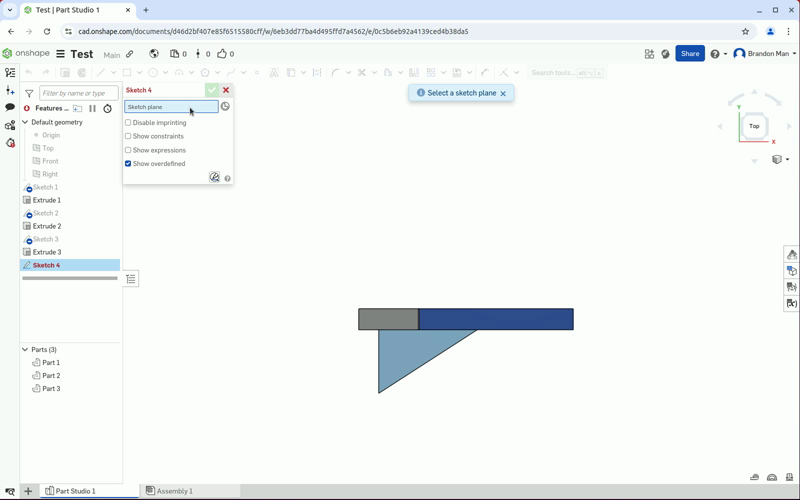
mouse_move(73, 150)
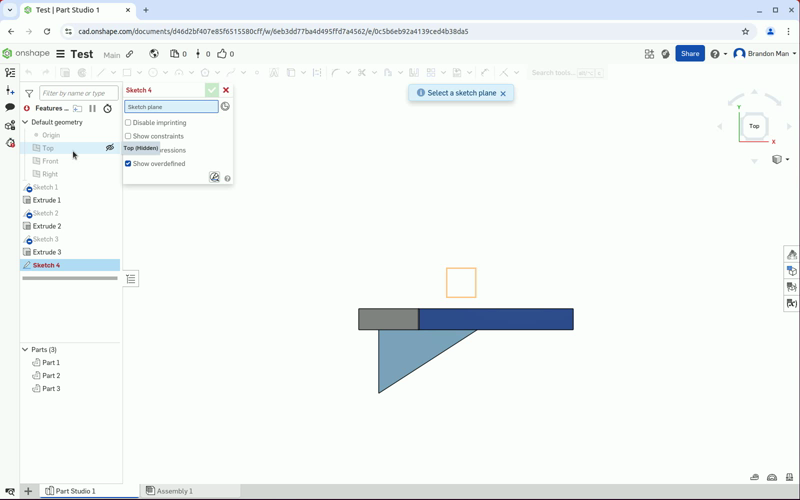
click(73, 150)
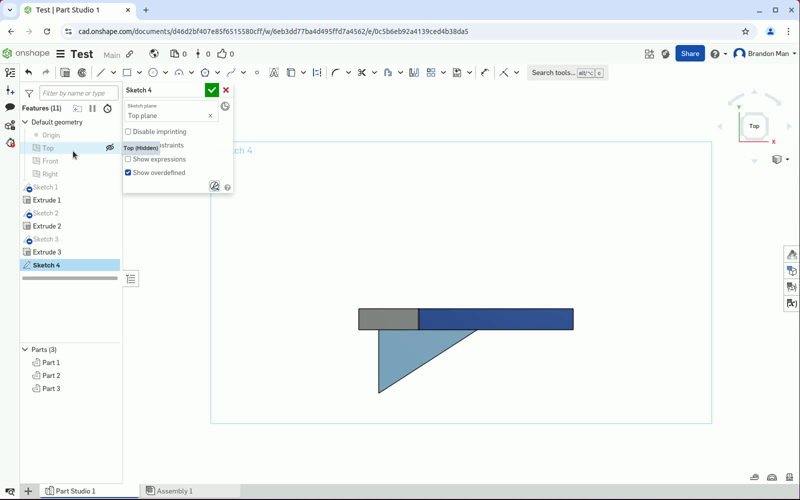
mouse_move(73, 352)
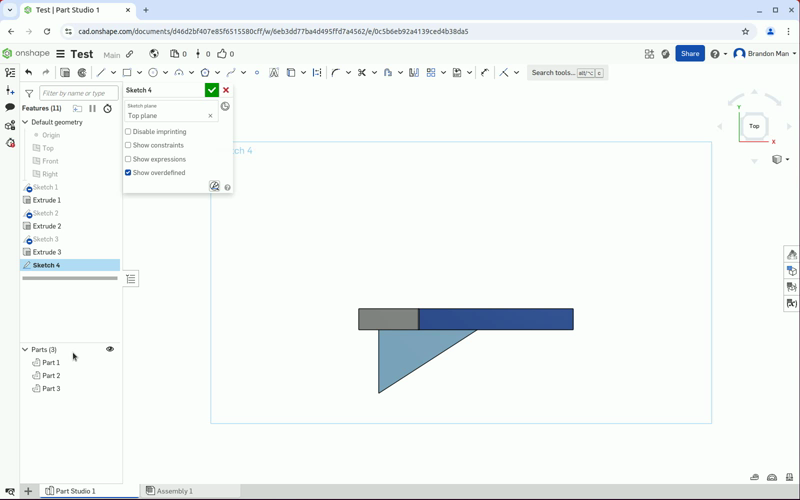
key(y)
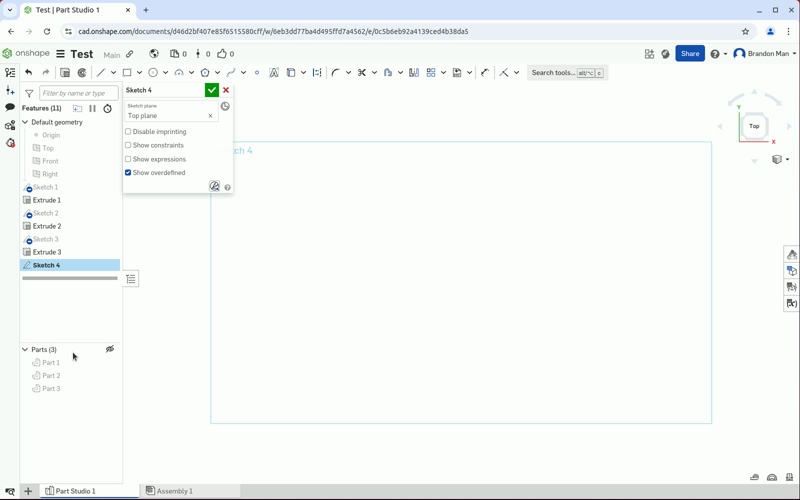
key(l)
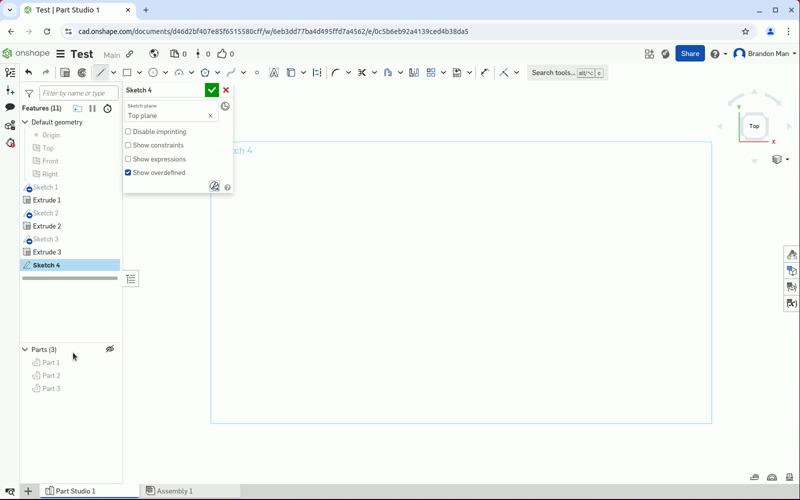
key_down(shift)
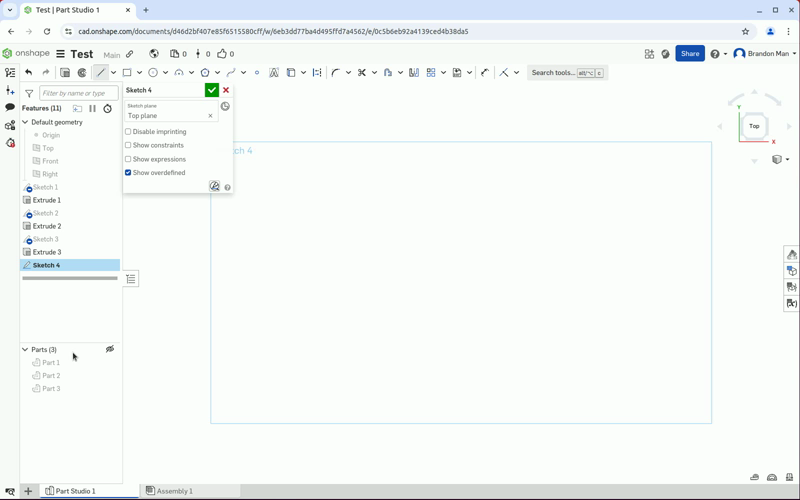
mouse_move(358, 329)
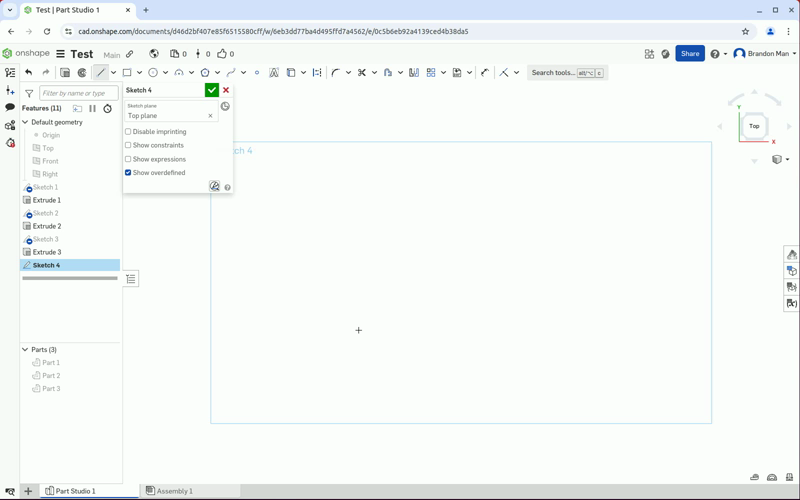
click(358, 329)
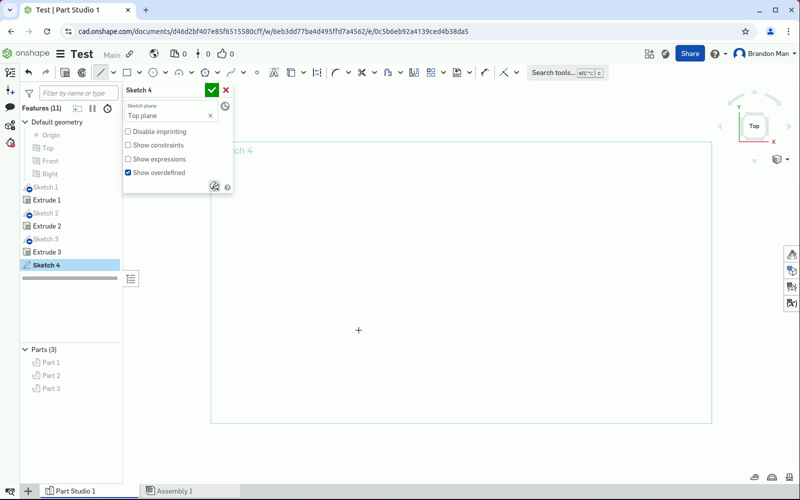
key_up(shift)
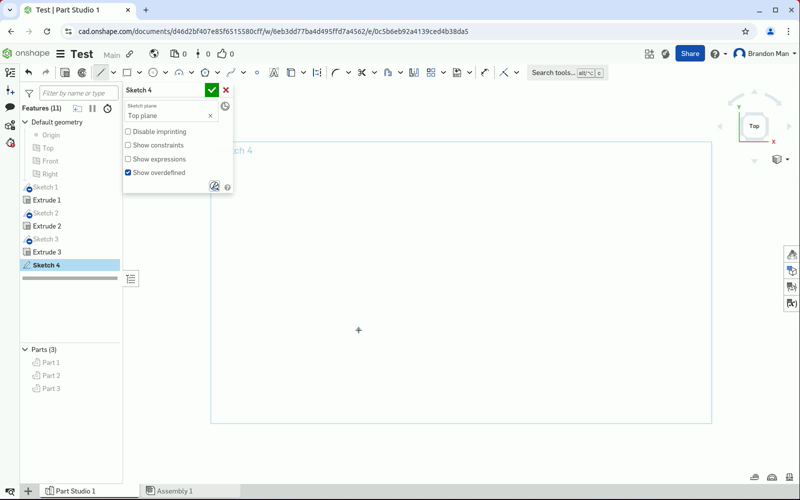
key_down(shift)
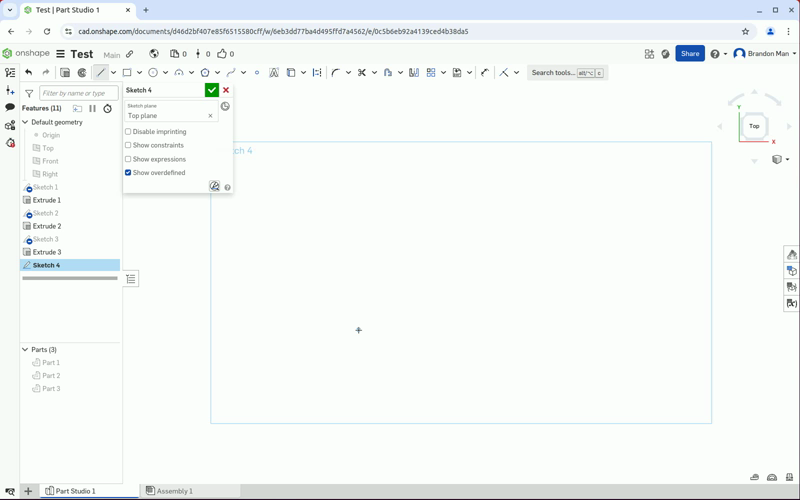
mouse_move(388, 329)
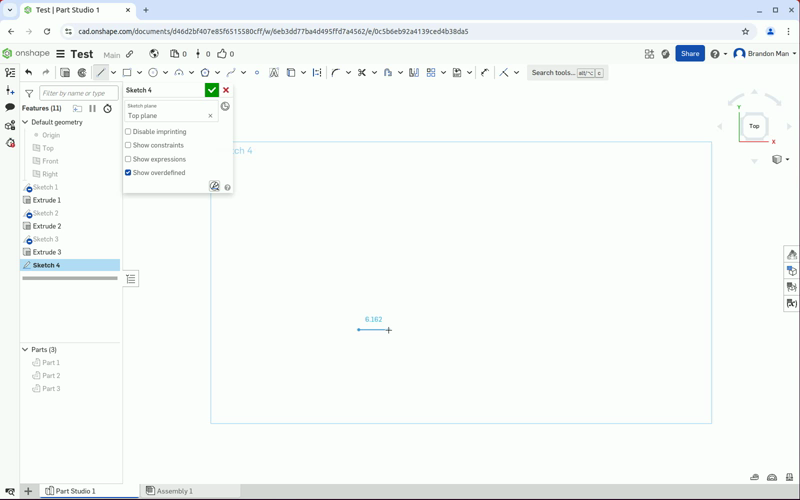
mouse_move(379, 329)
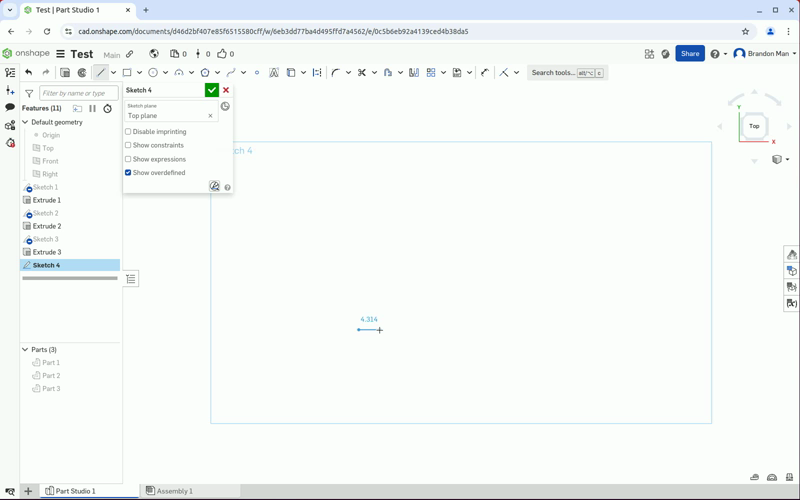
click(379, 329)
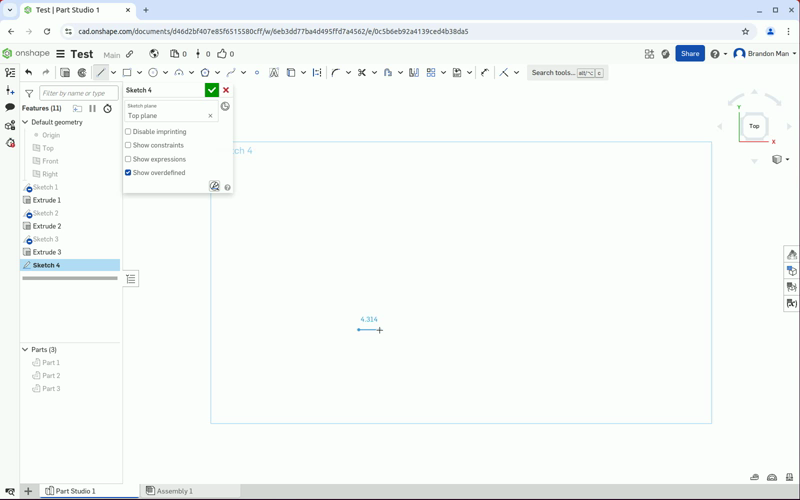
key_up(shift)
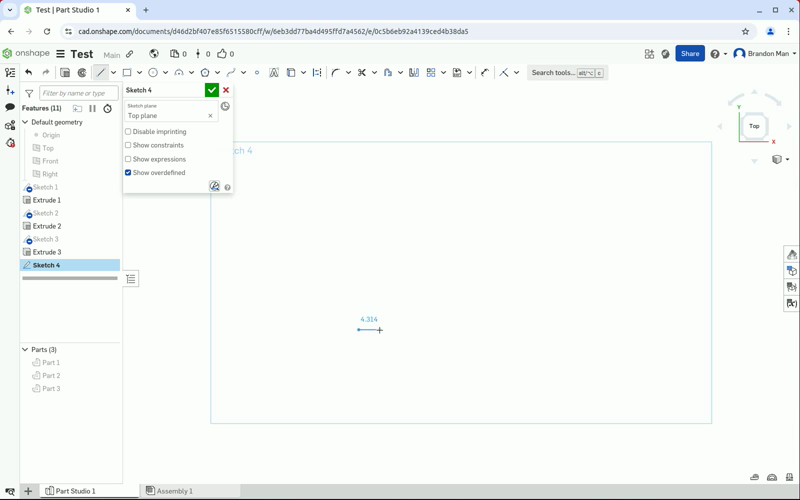
key_down(shift)
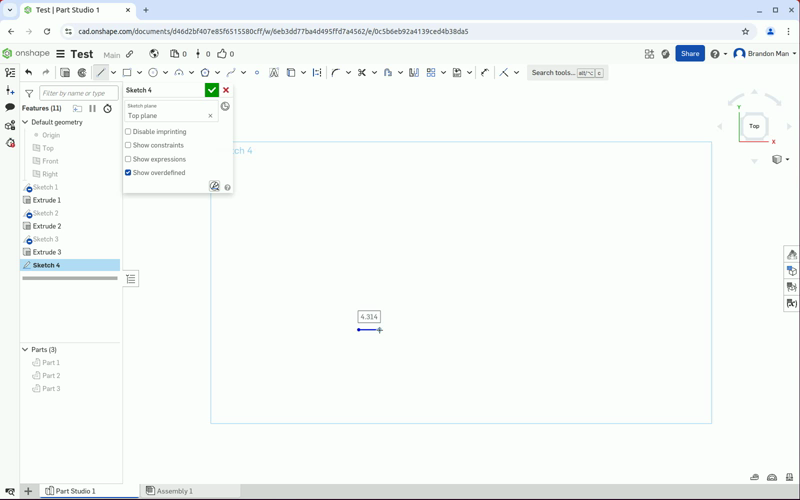
mouse_move(409, 329)
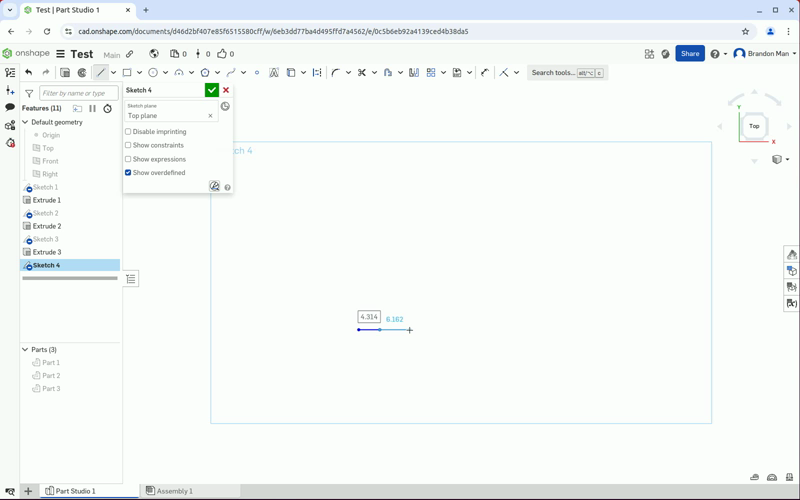
mouse_move(419, 329)
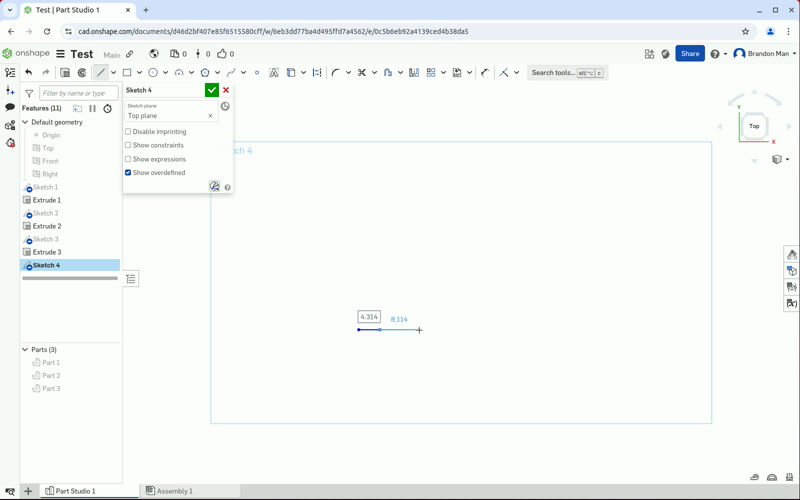
click(419, 329)
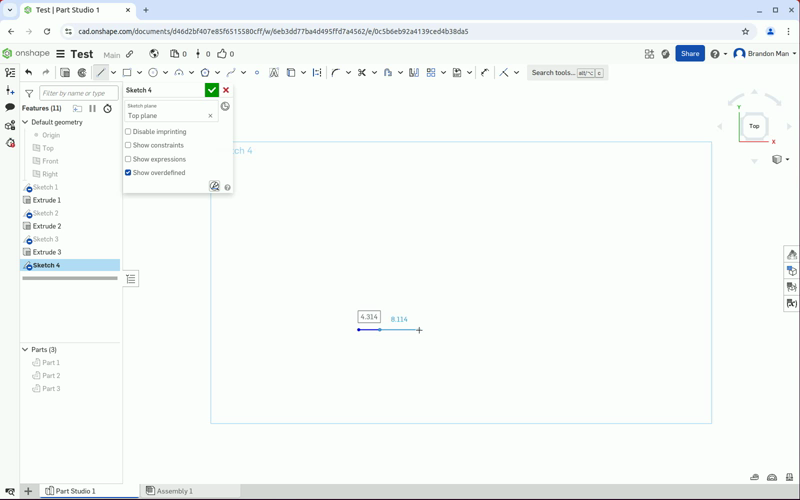
key_up(shift)
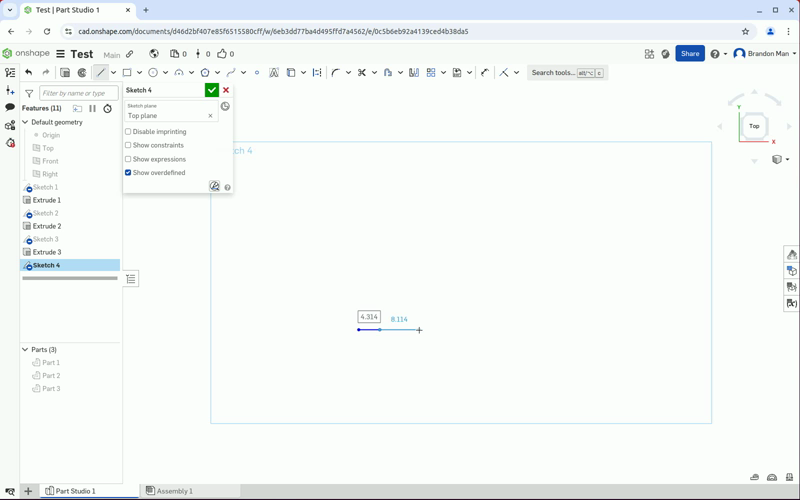
key_down(shift)
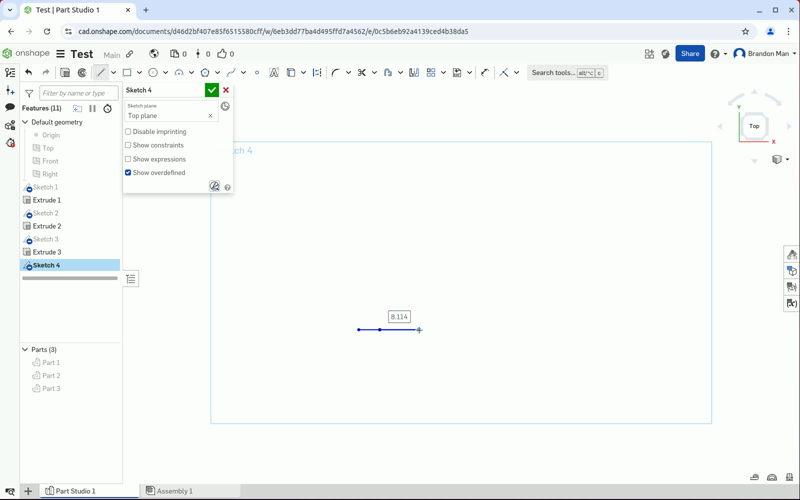
mouse_move(449, 329)
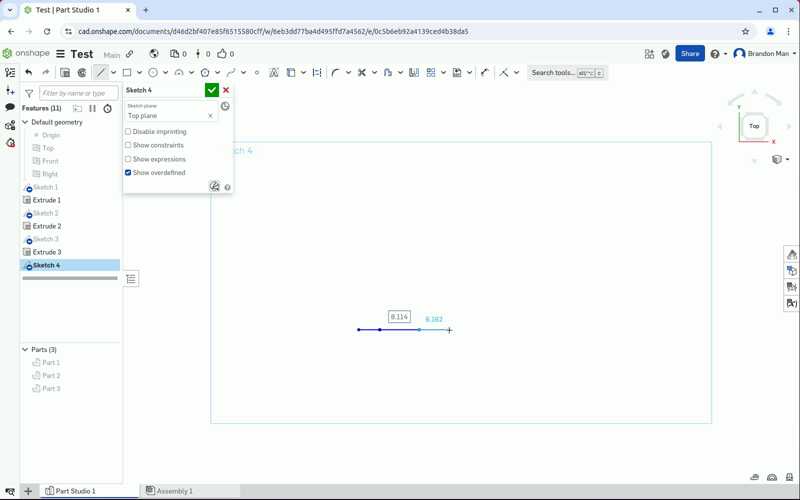
mouse_move(419, 308)
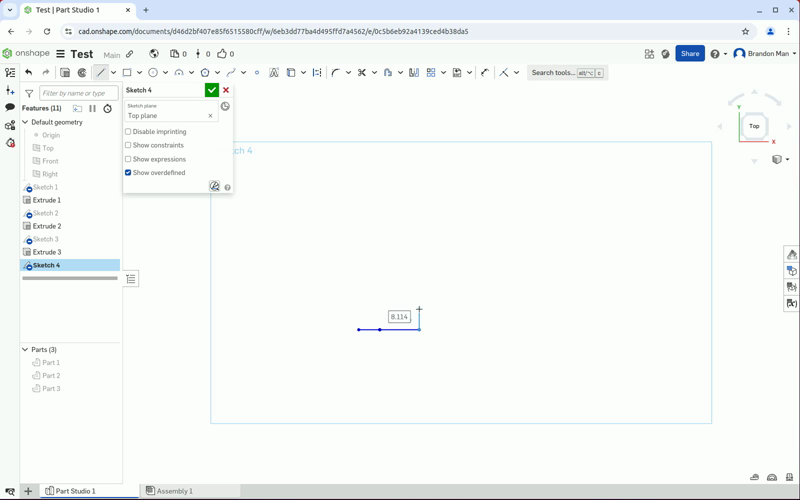
click(419, 308)
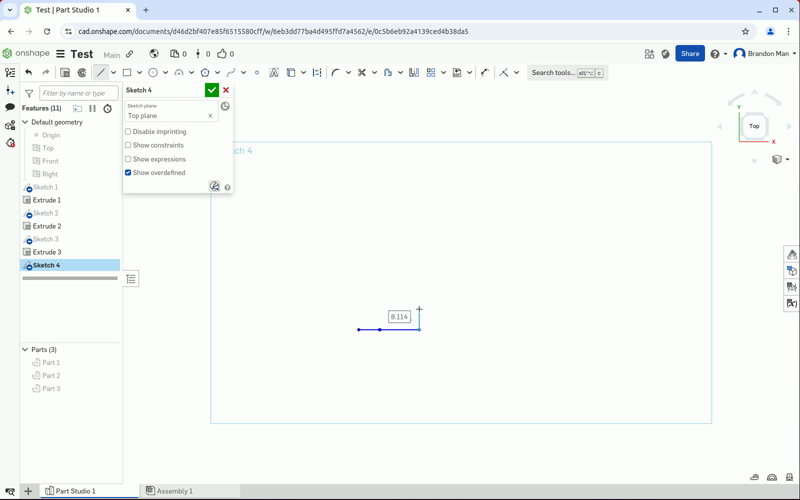
key_up(shift)
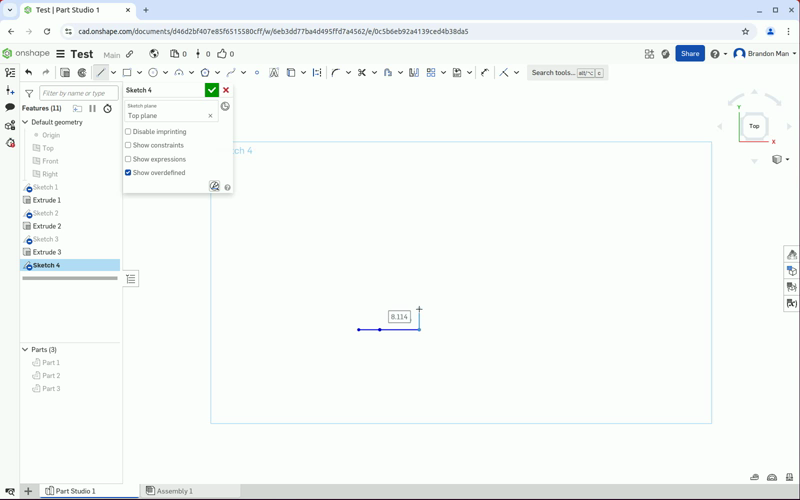
key_down(shift)
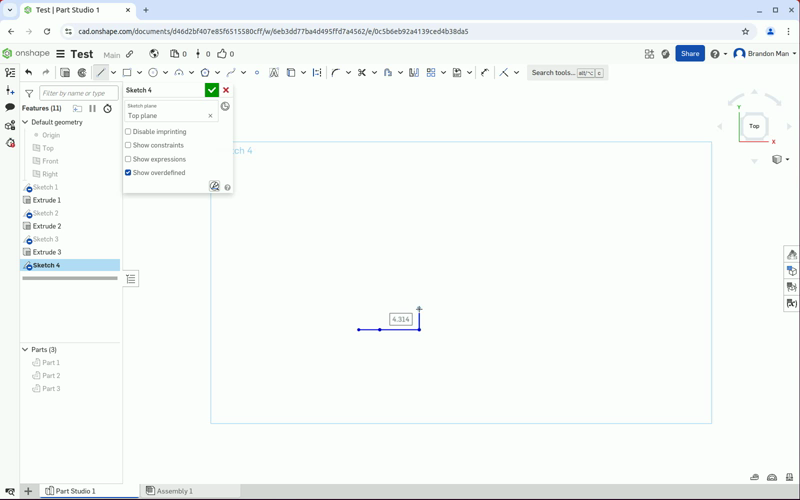
mouse_move(358, 308)
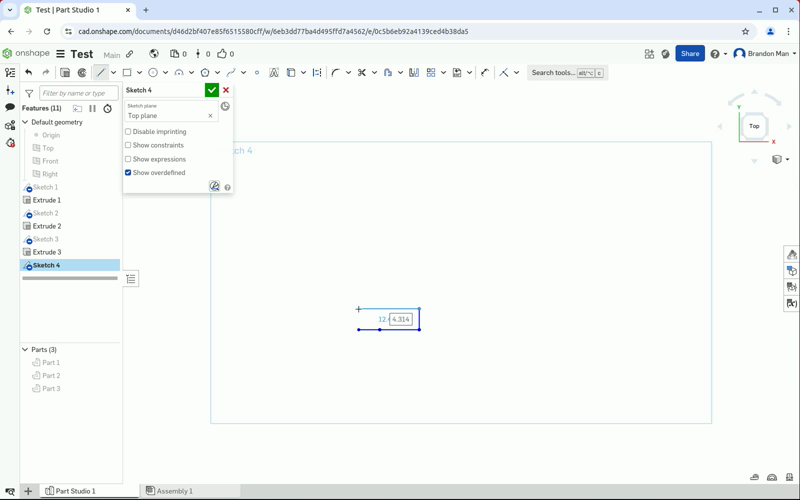
click(358, 308)
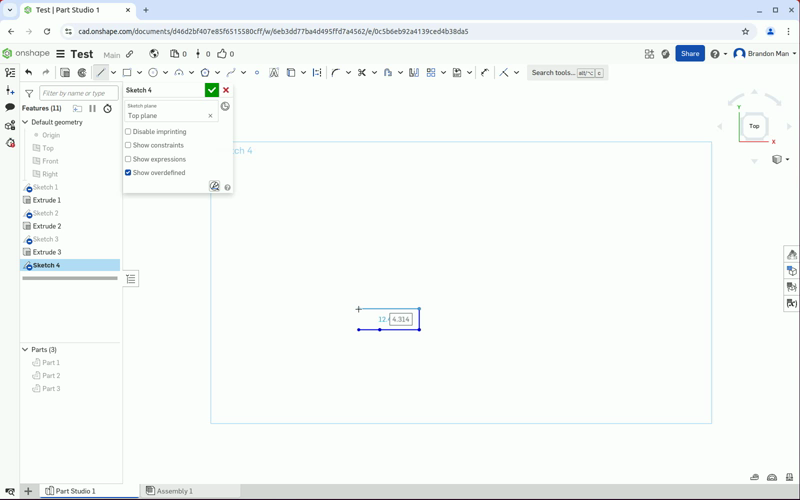
key_up(shift)
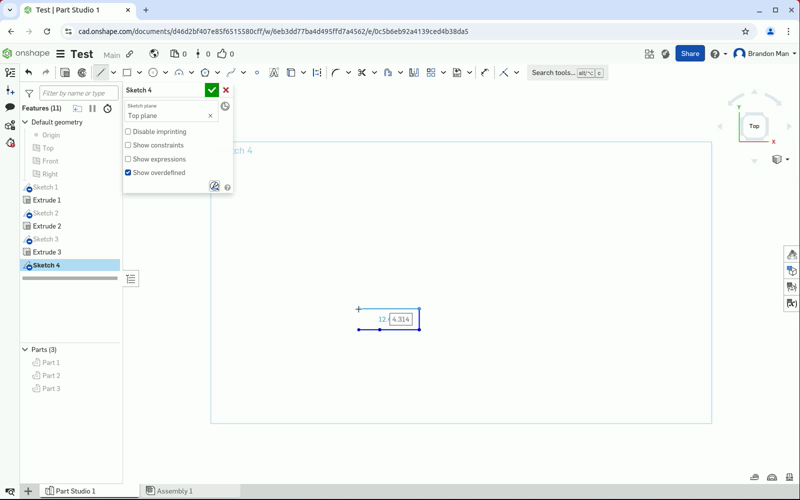
mouse_move(388, 308)
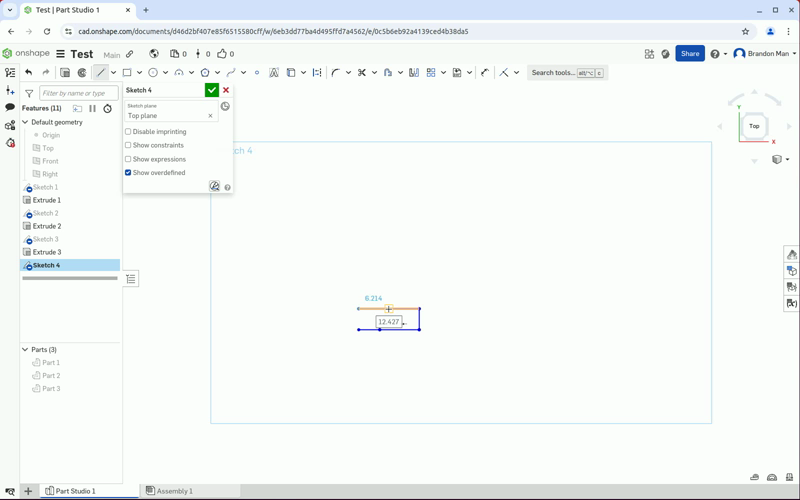
key_down(shift)
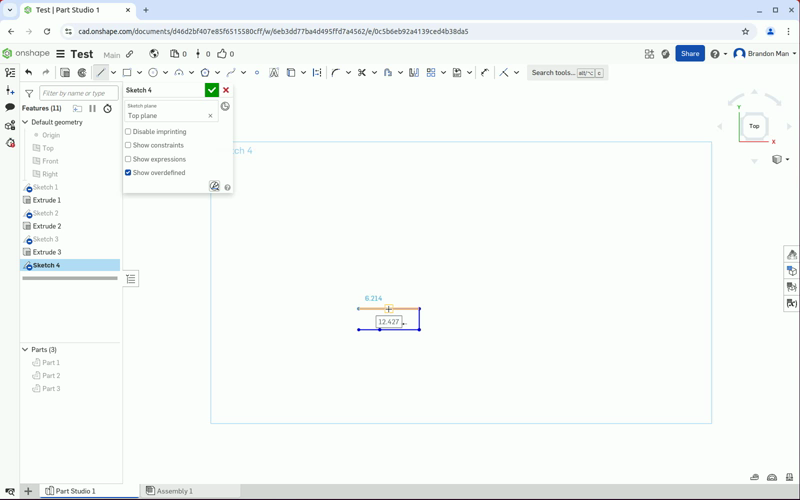
mouse_move(358, 329)
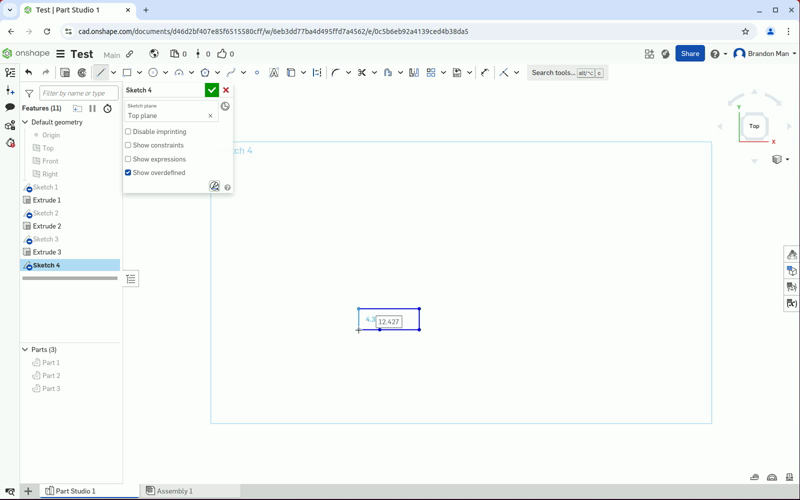
key_up(shift)
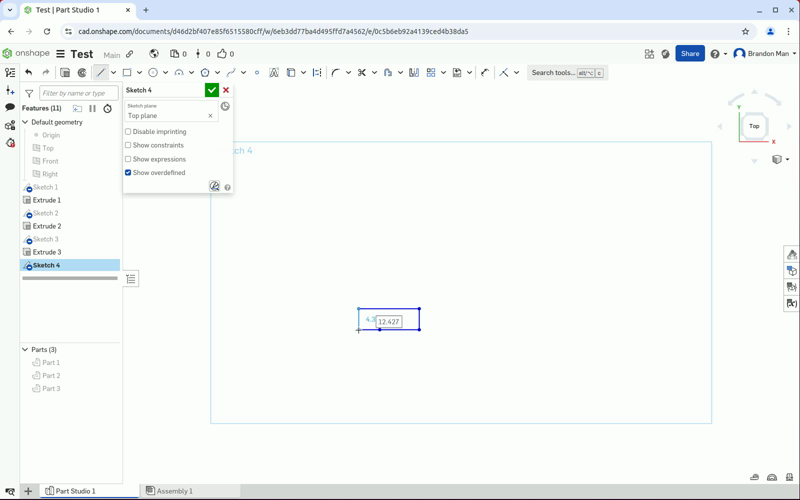
click(358, 329)
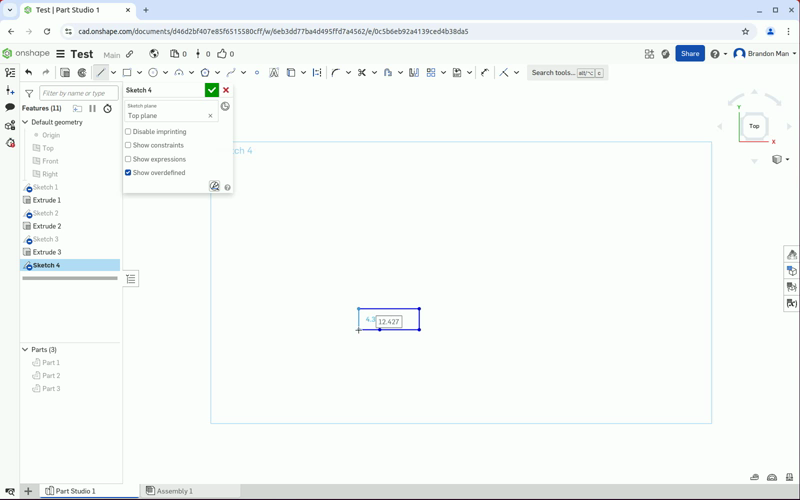
key(esc)
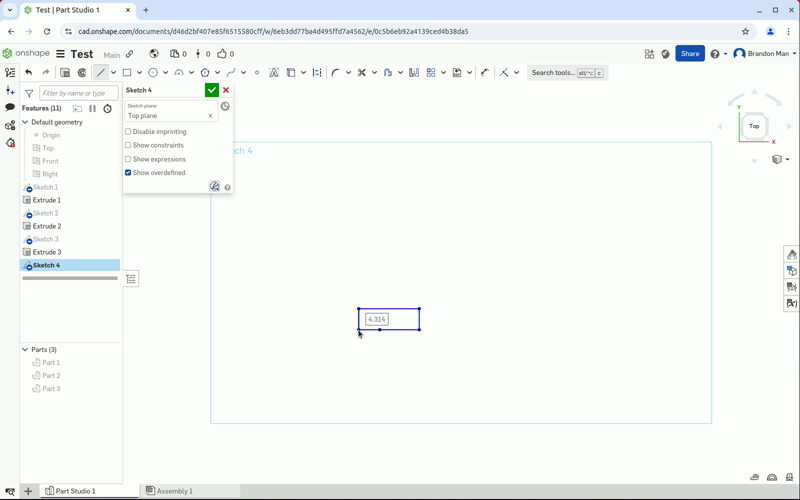
mouse_move(389, 323)
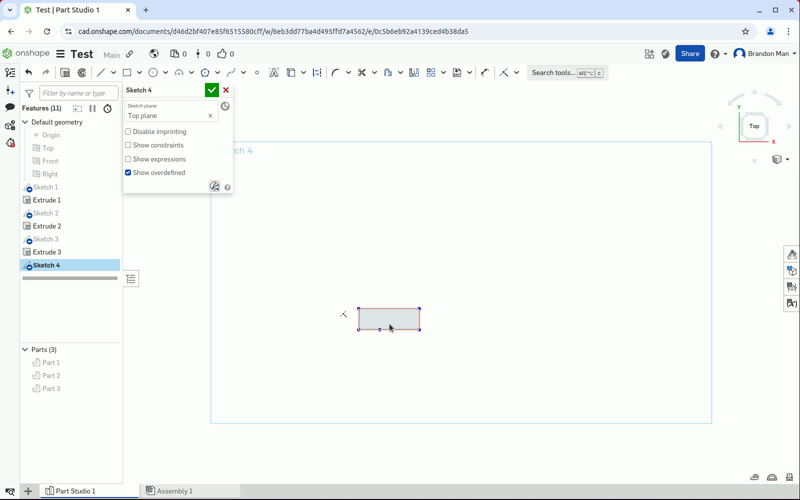
scroll(6)
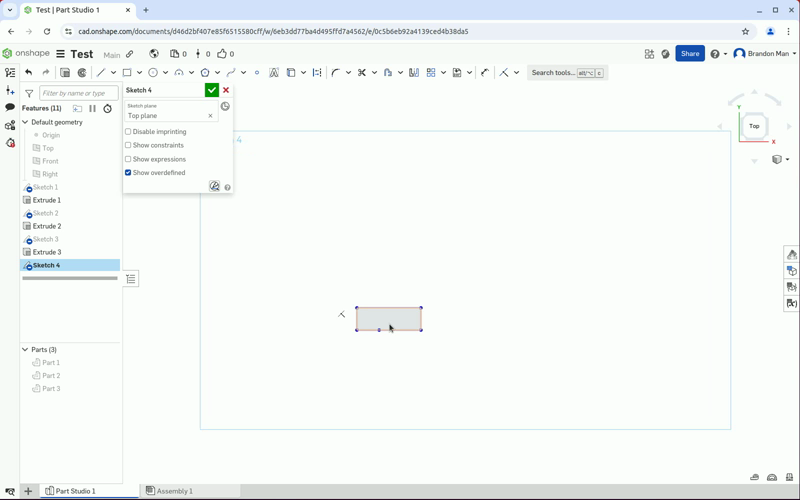
scroll(6)
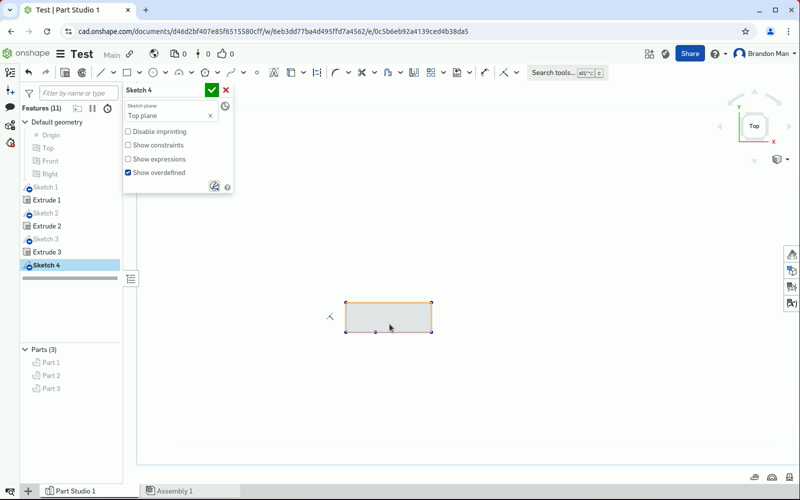
scroll(6)
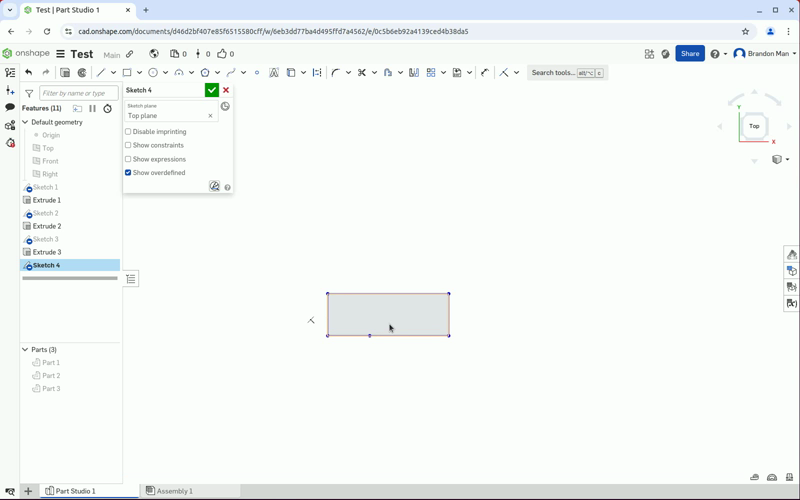
scroll(6)
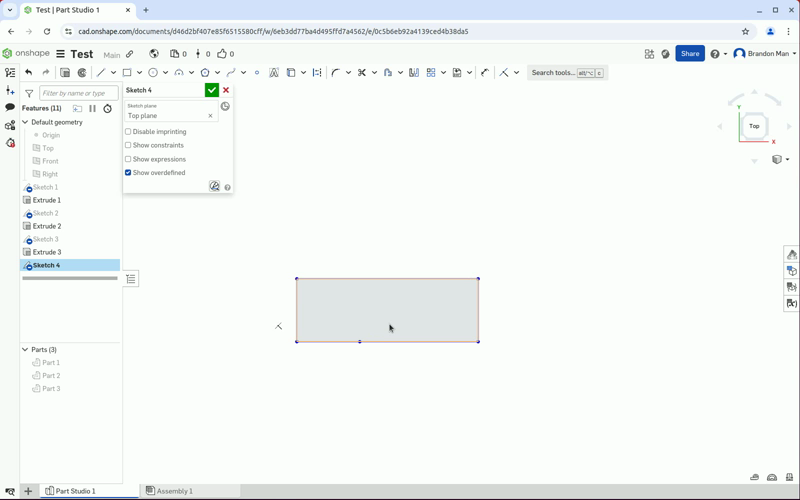
scroll(6)
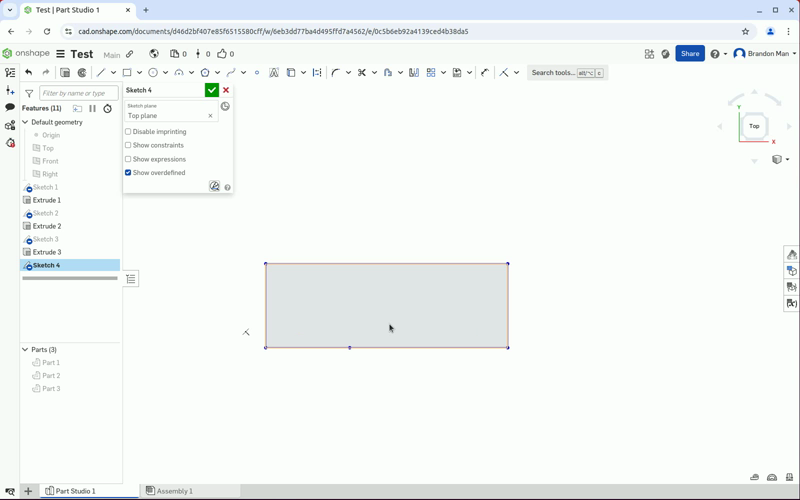
scroll(6)
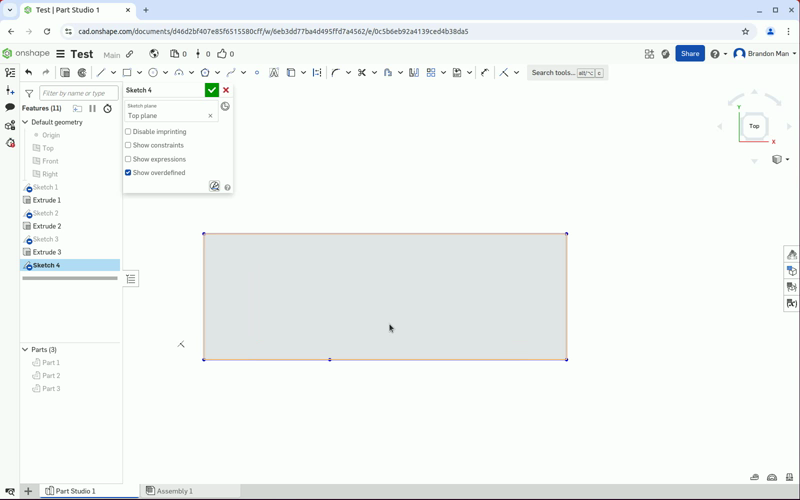
scroll(6)
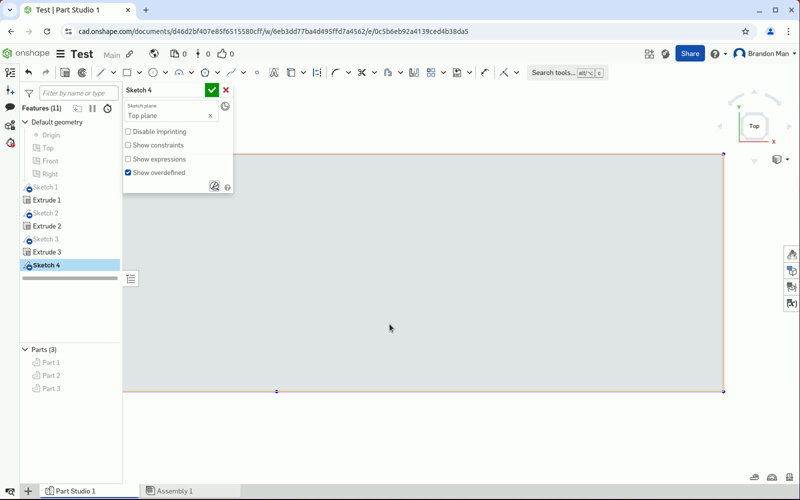
click(389, 323)
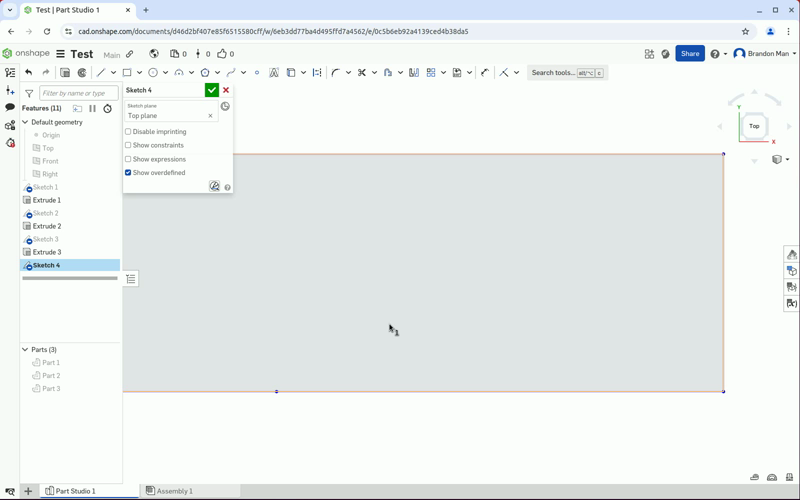
scroll(-6)
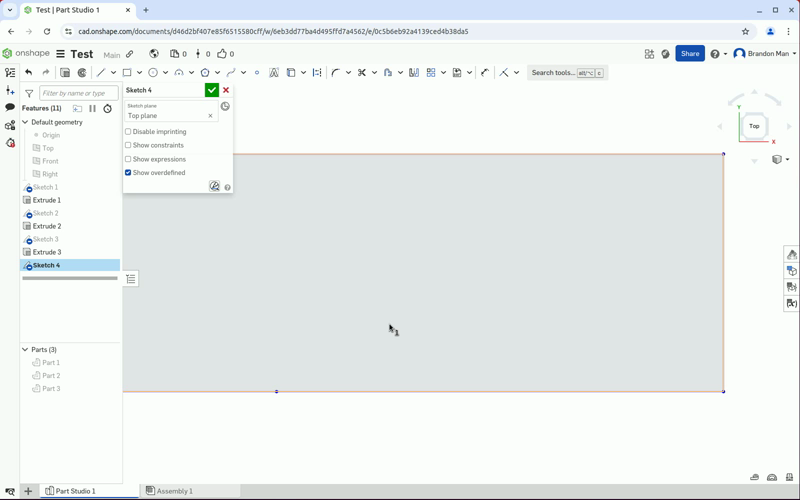
scroll(-6)
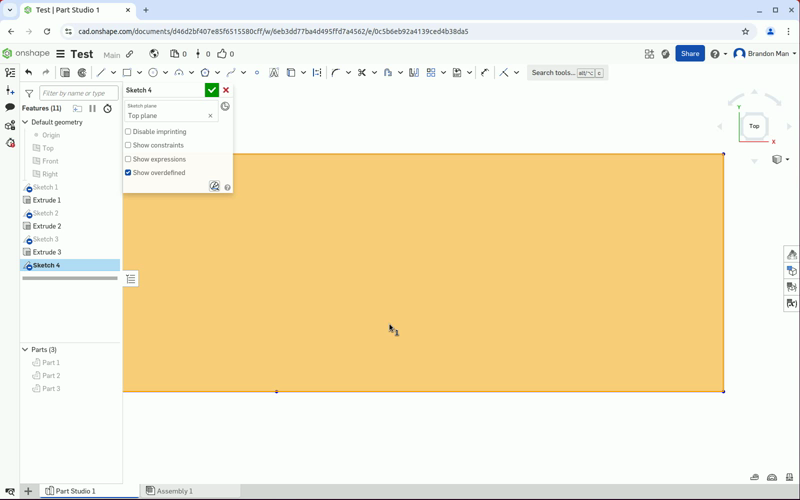
scroll(-6)
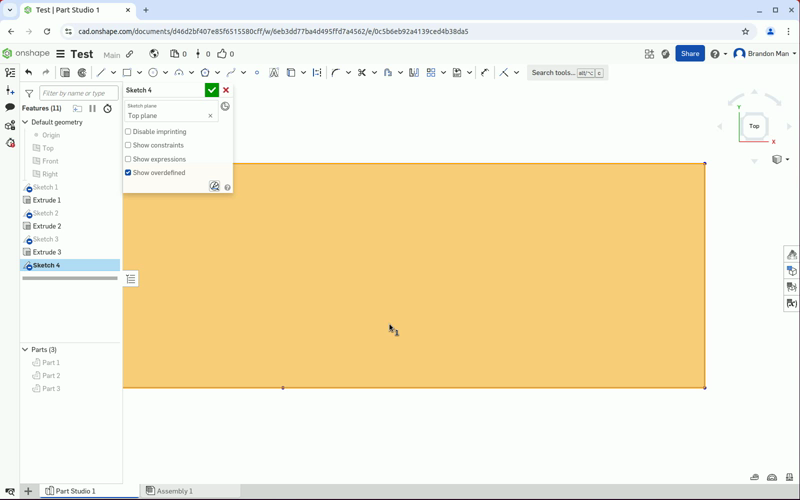
scroll(-6)
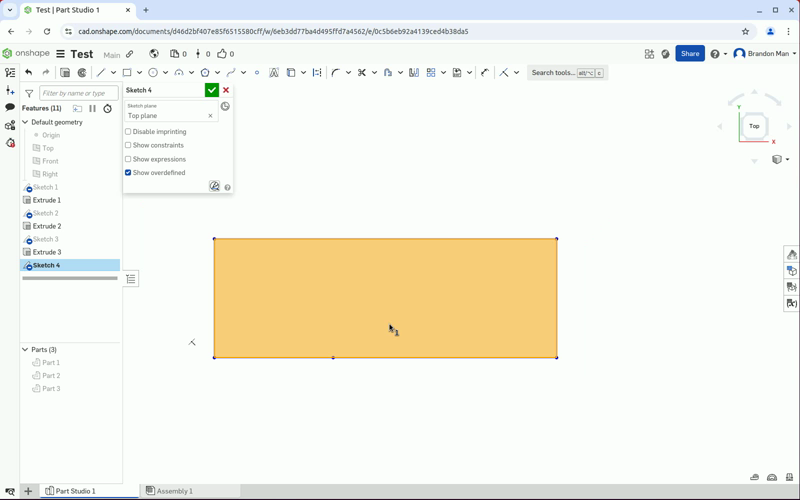
scroll(-6)
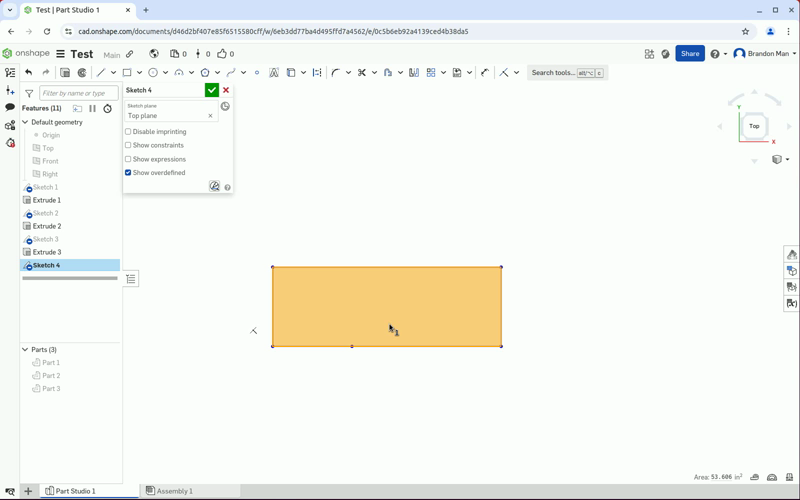
scroll(-6)
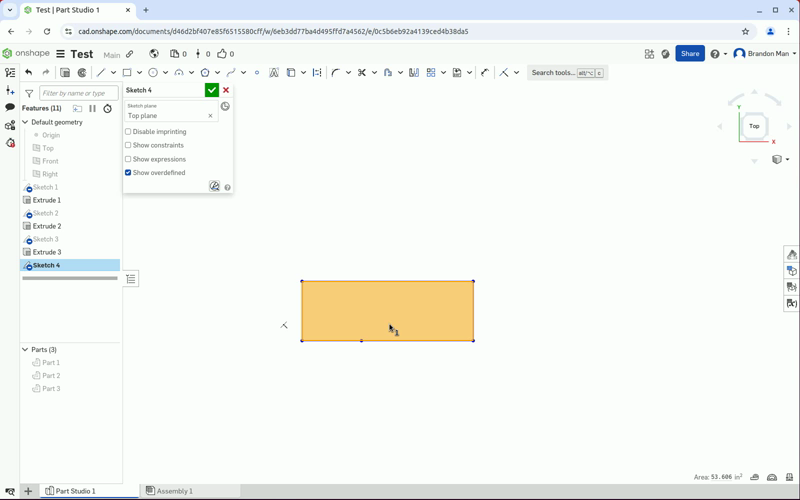
scroll(-6)
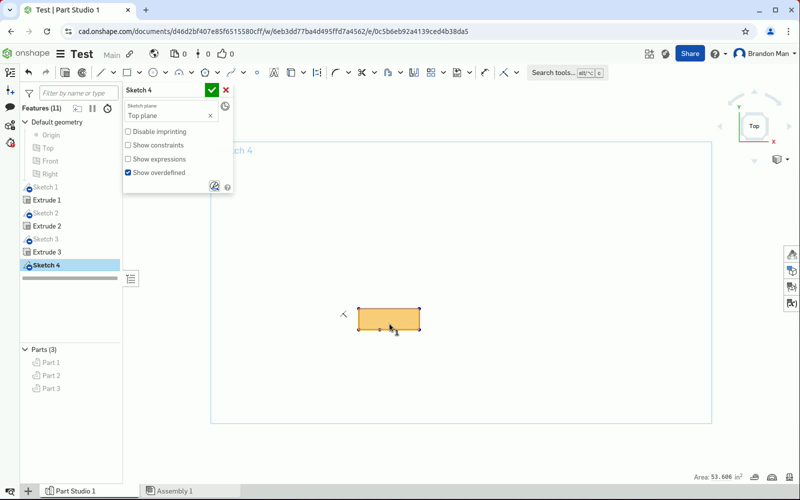
mouse_move(73, 352)
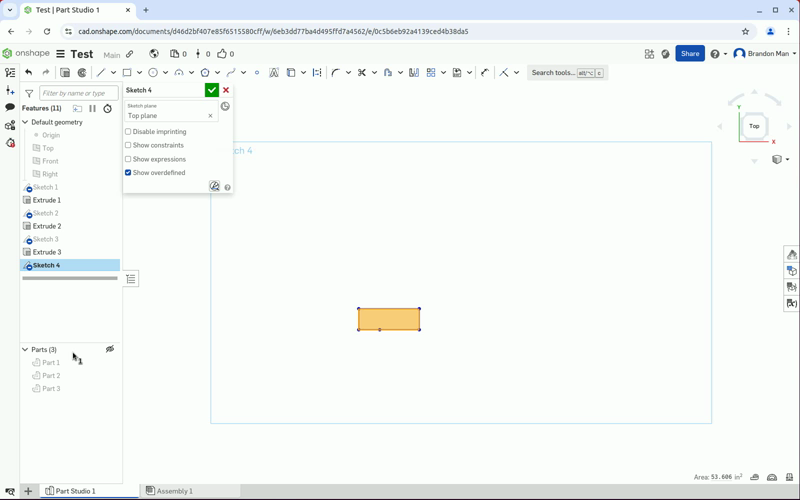
key(shift+y)
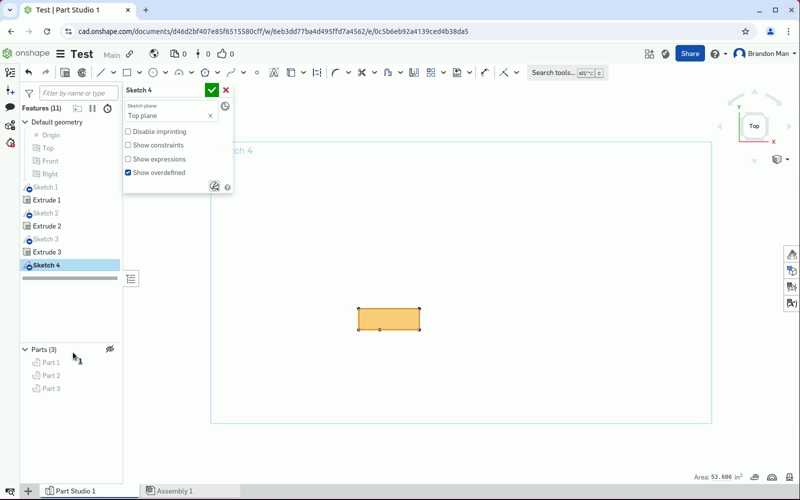
key(shift+e)
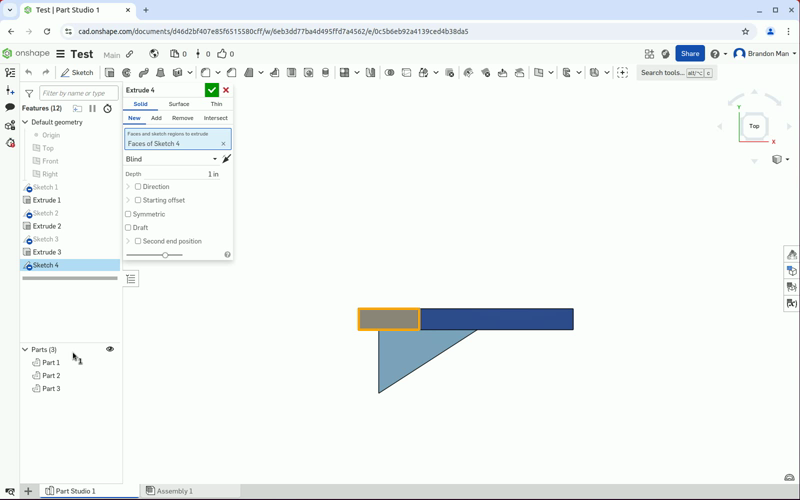
mouse_move(143, 106)
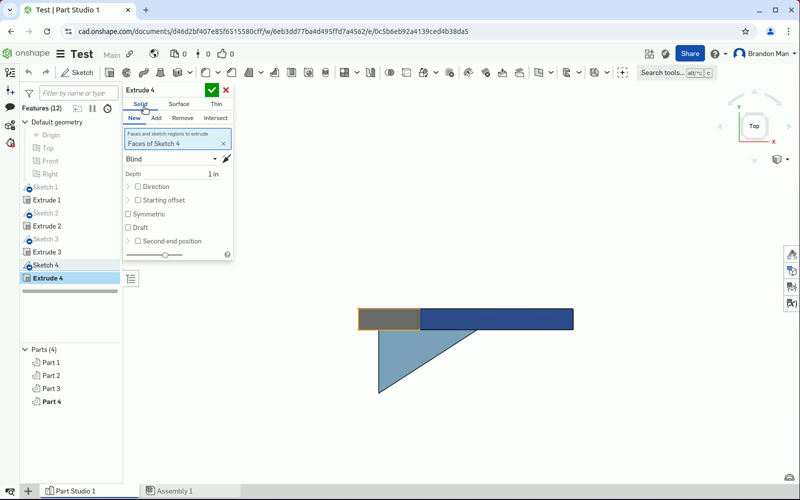
click(143, 106)
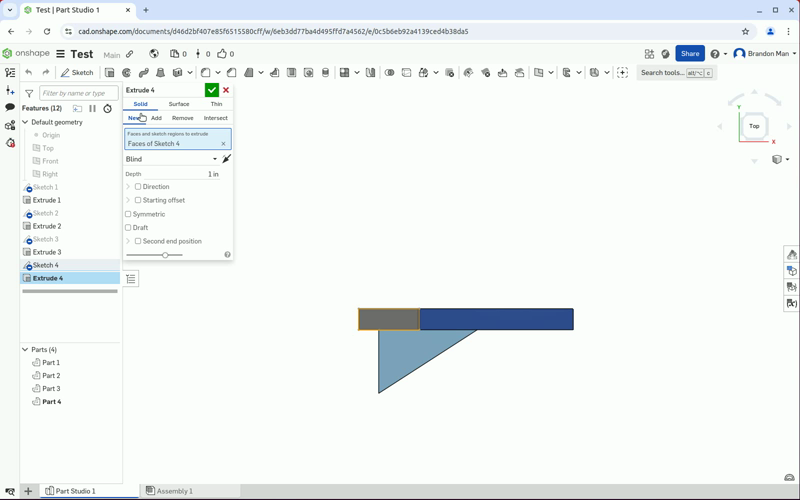
mouse_move(137, 120)
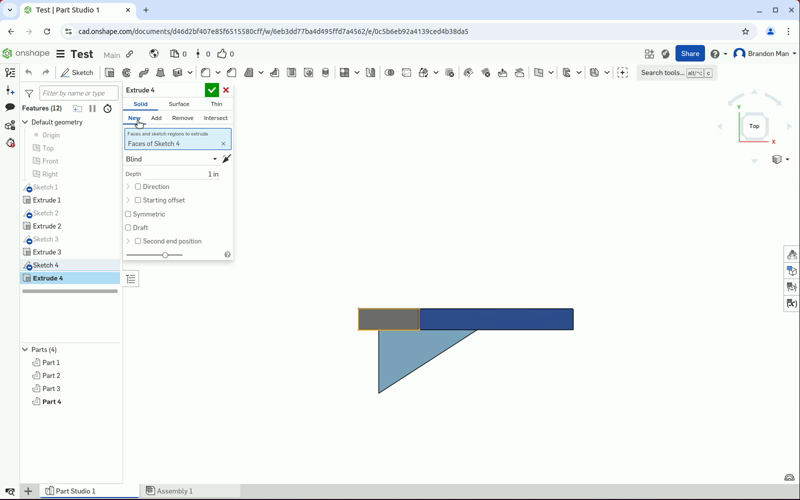
click(137, 120)
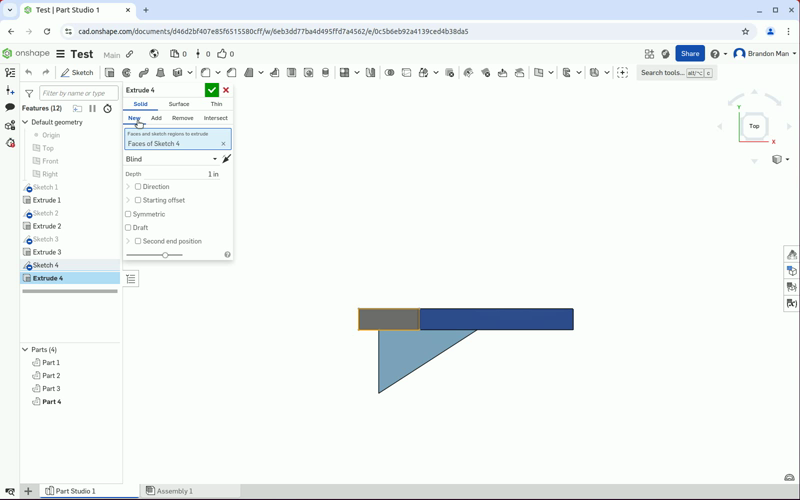
key(tab, 4)
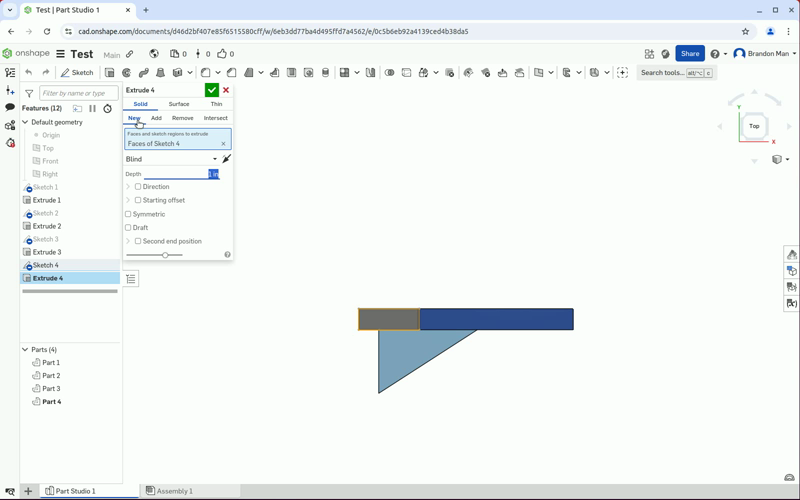
text(23.108)
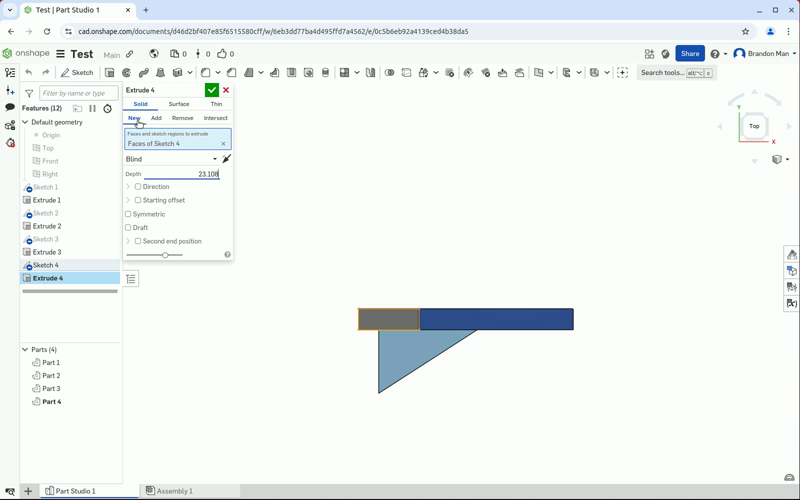
key(enter)
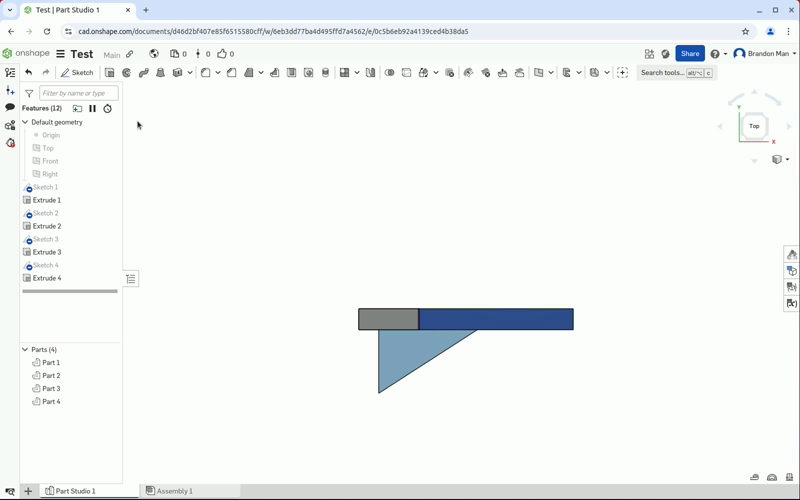
key(shift+h)
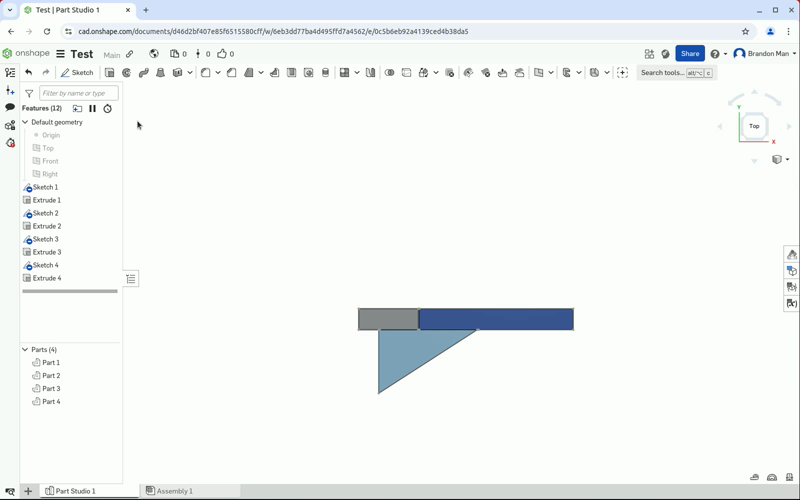
key(shift+h)
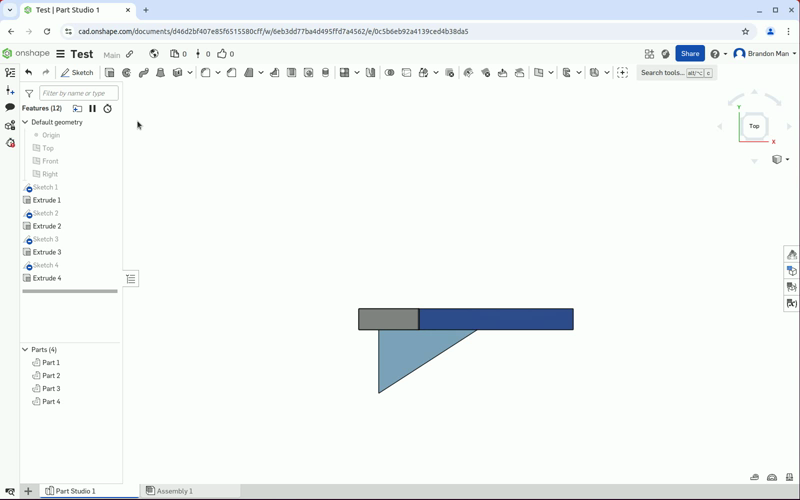
mouse_move(73, 189)
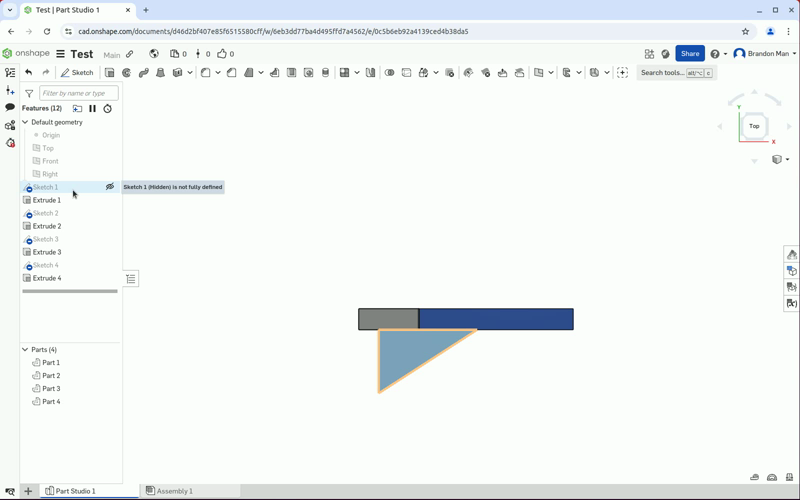
click(73, 189)
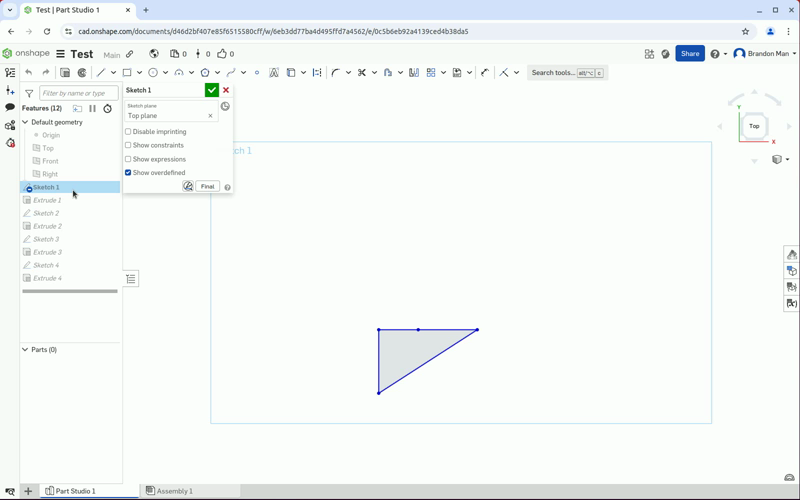
mouse_move(229, 92)
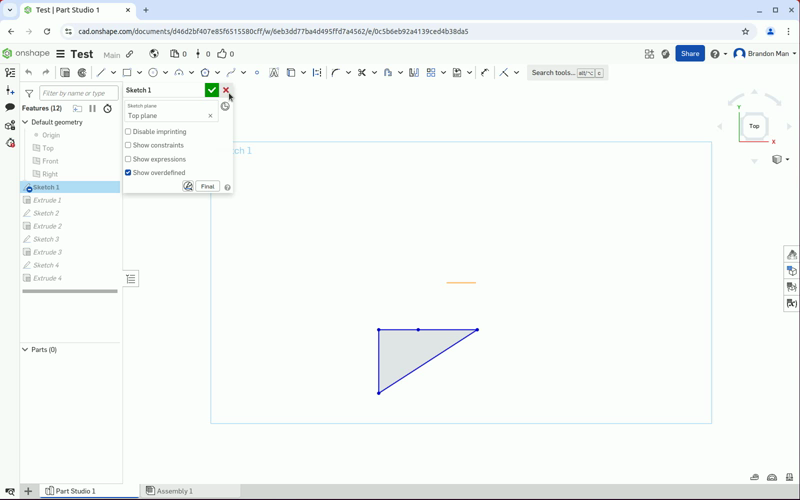
click(229, 92)
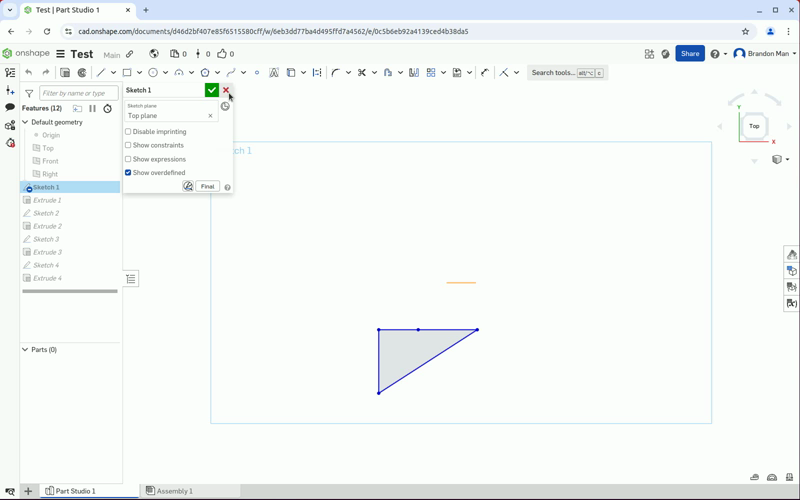
key(shift+s)
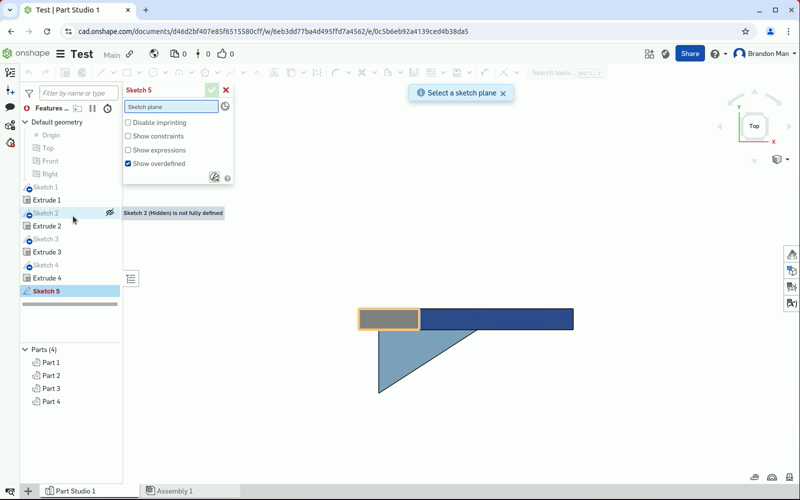
scroll(3)
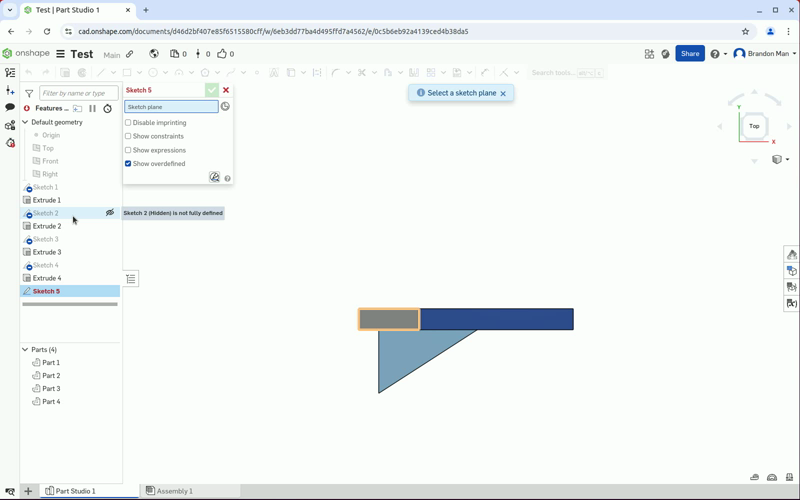
mouse_move(73, 150)
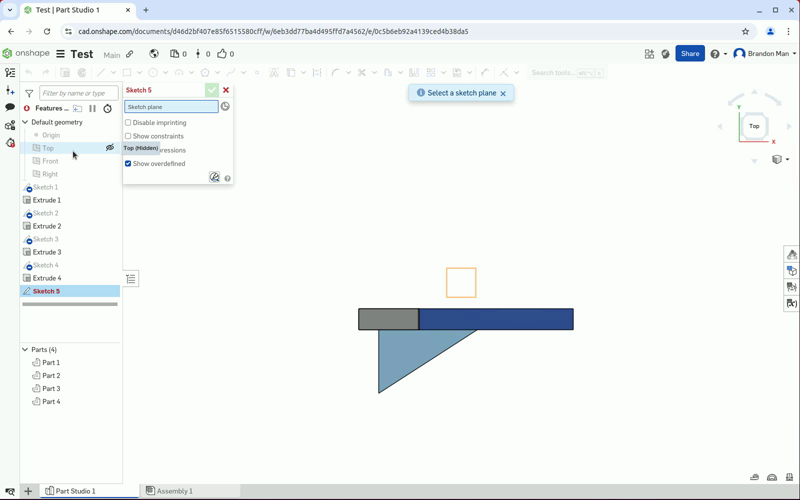
click(73, 150)
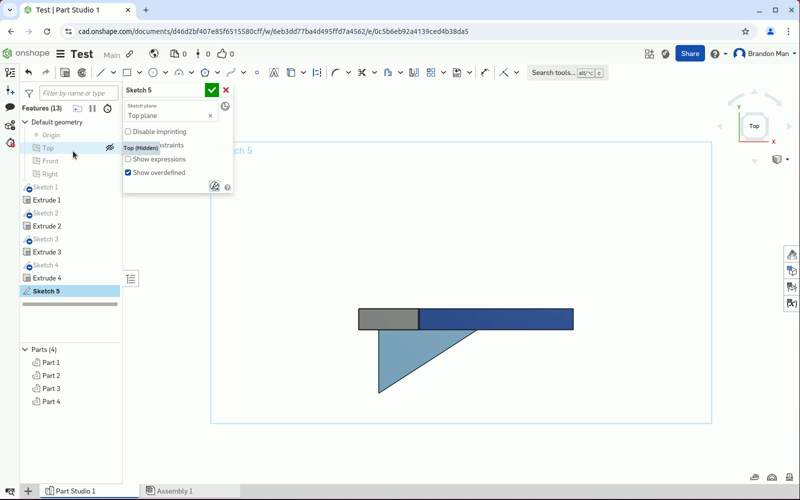
mouse_move(73, 352)
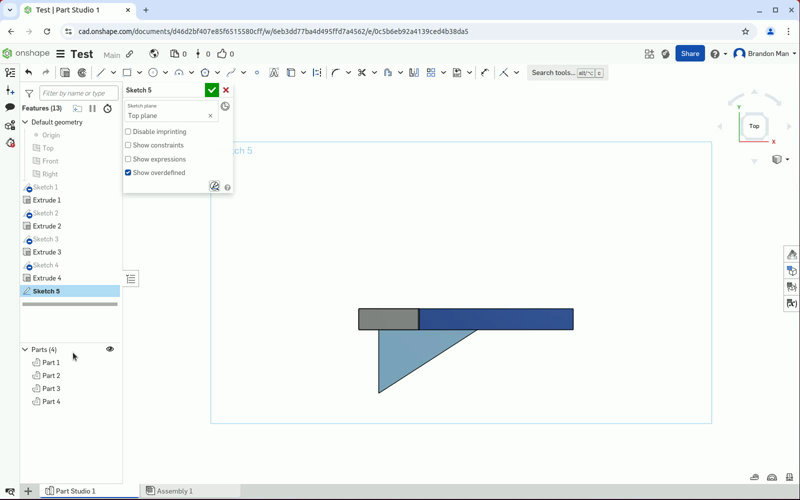
key(y)
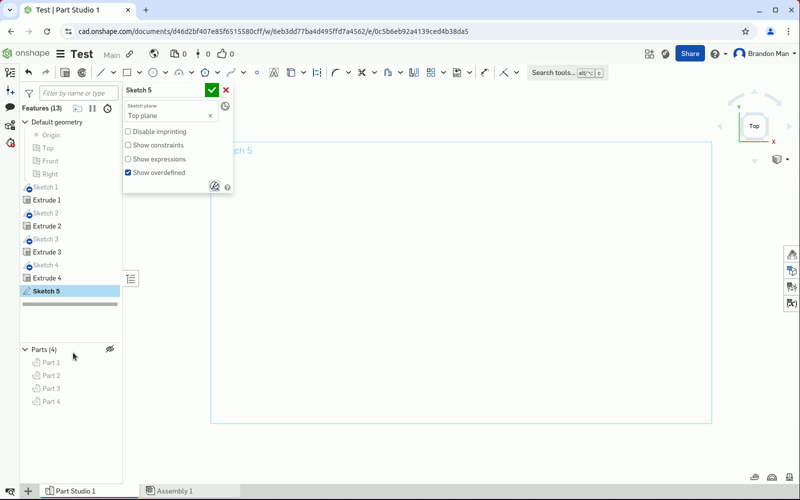
key(l)
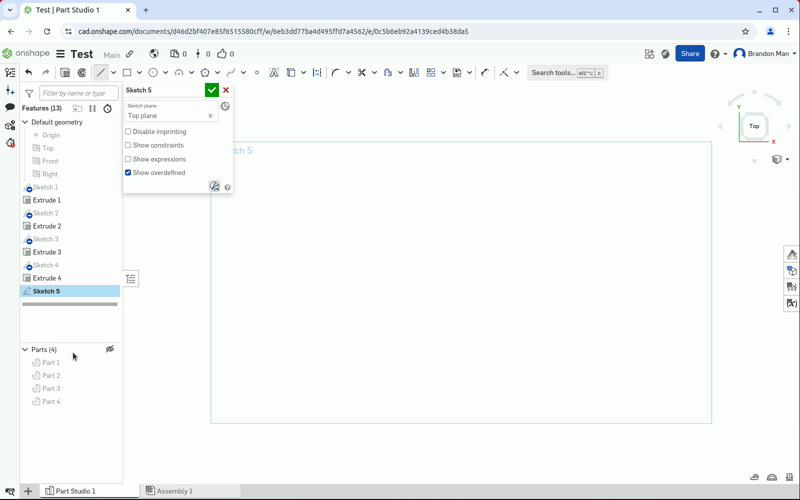
key_down(shift)
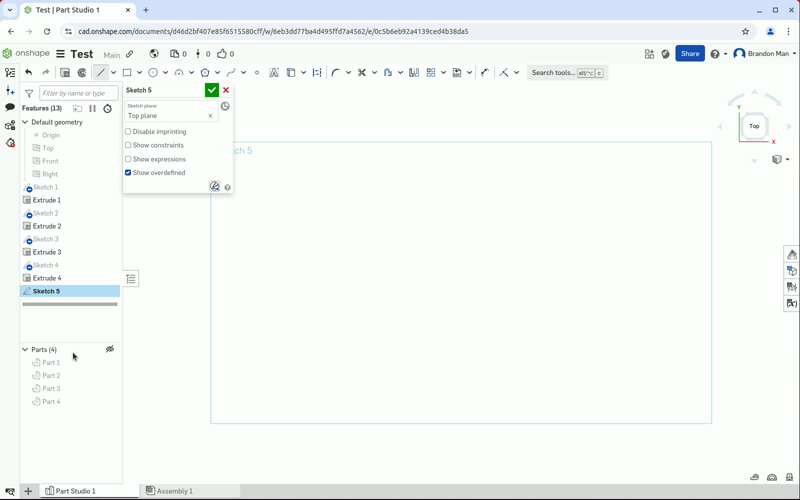
mouse_move(358, 393)
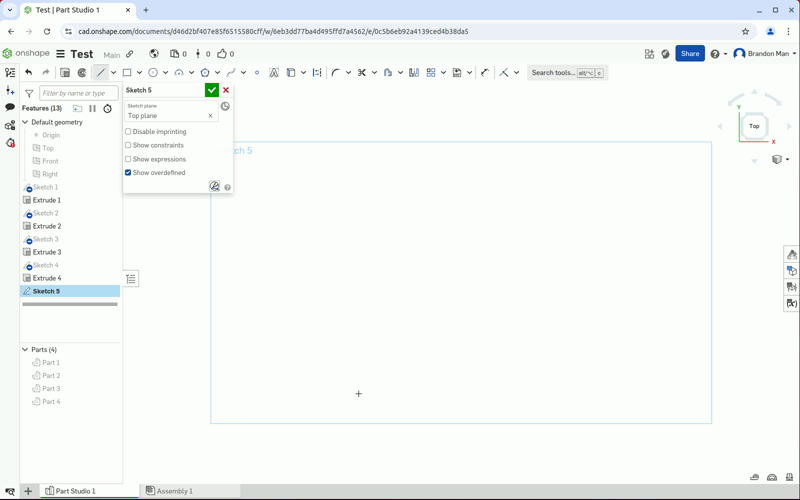
click(358, 393)
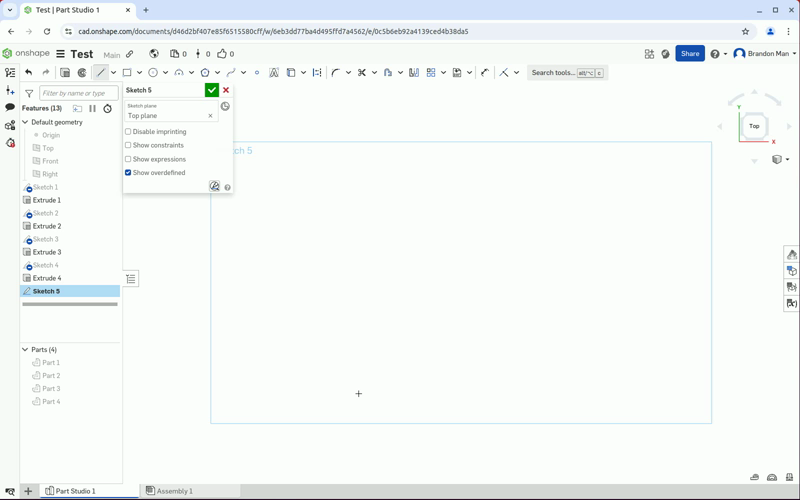
key_up(shift)
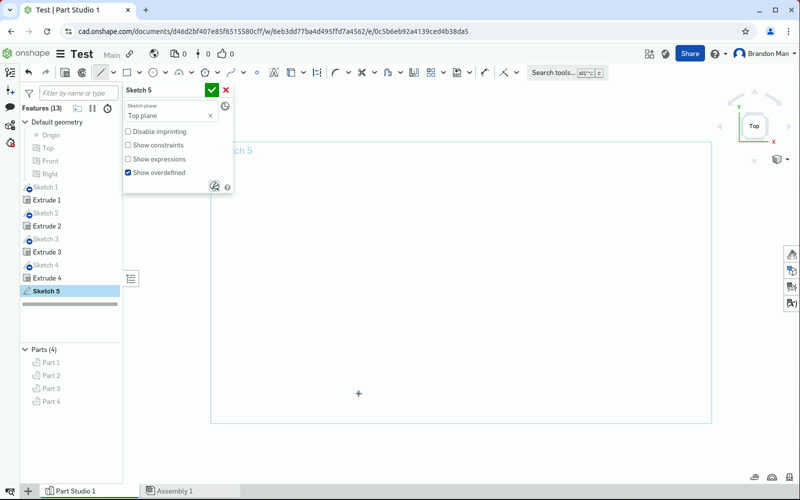
key_down(shift)
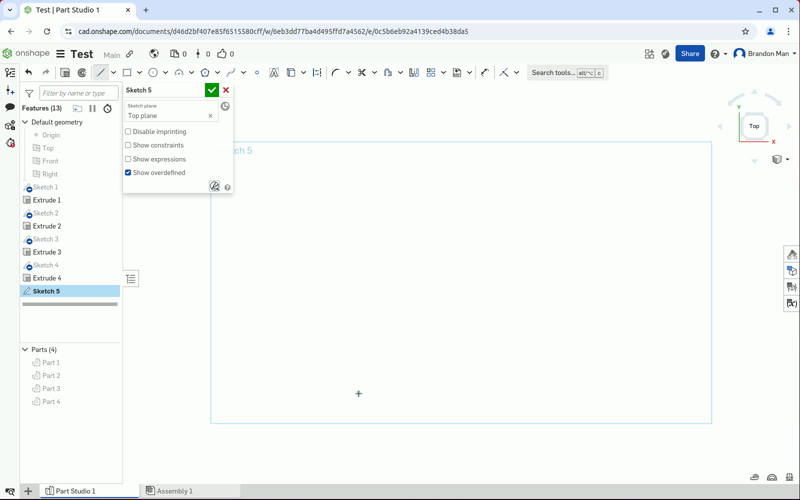
mouse_move(388, 393)
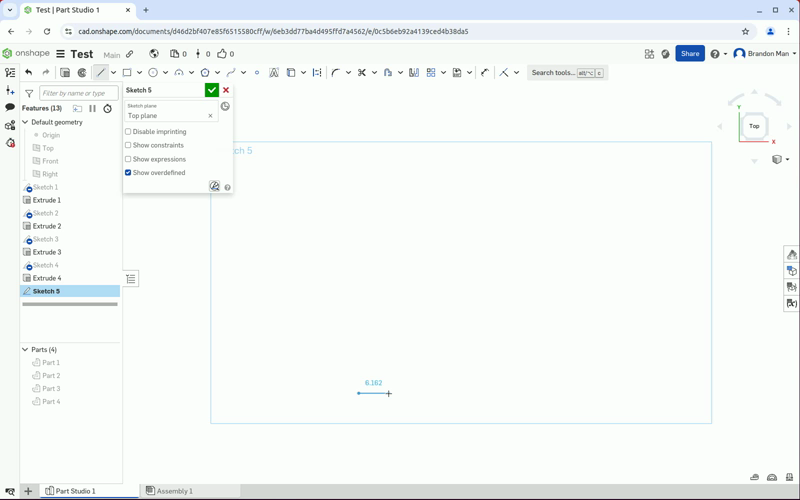
mouse_move(379, 393)
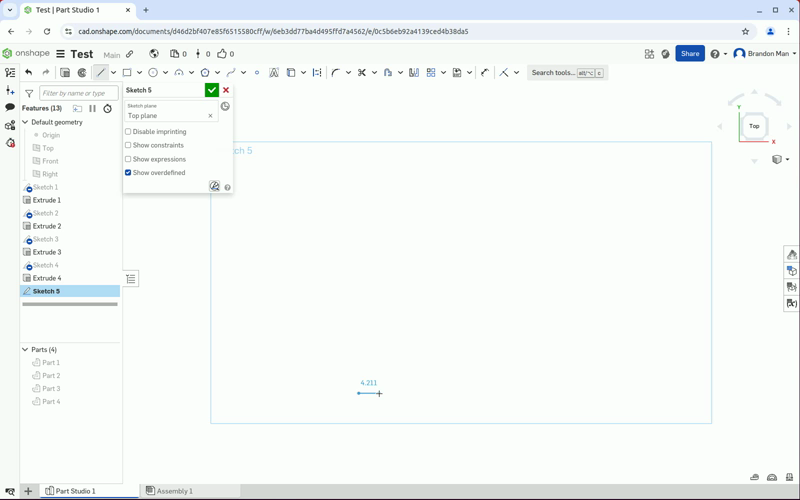
click(379, 393)
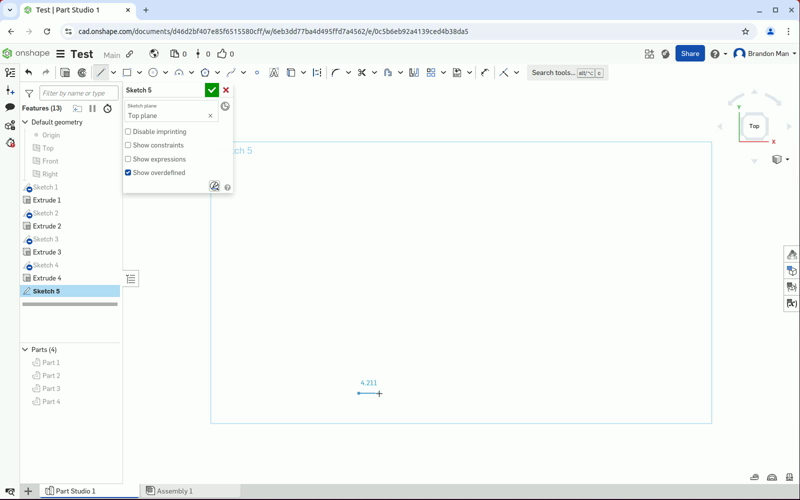
key_up(shift)
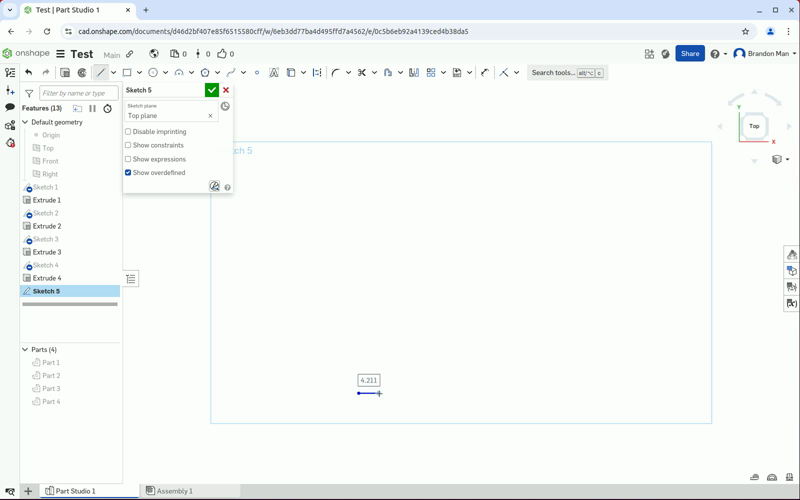
key_down(shift)
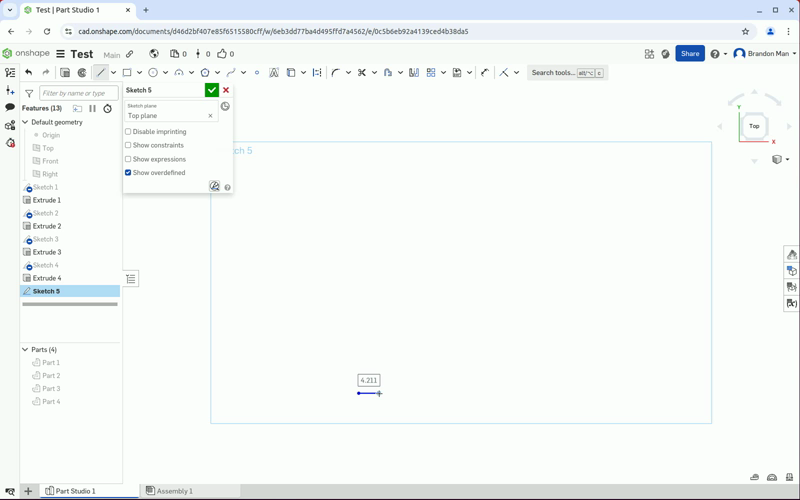
mouse_move(379, 330)
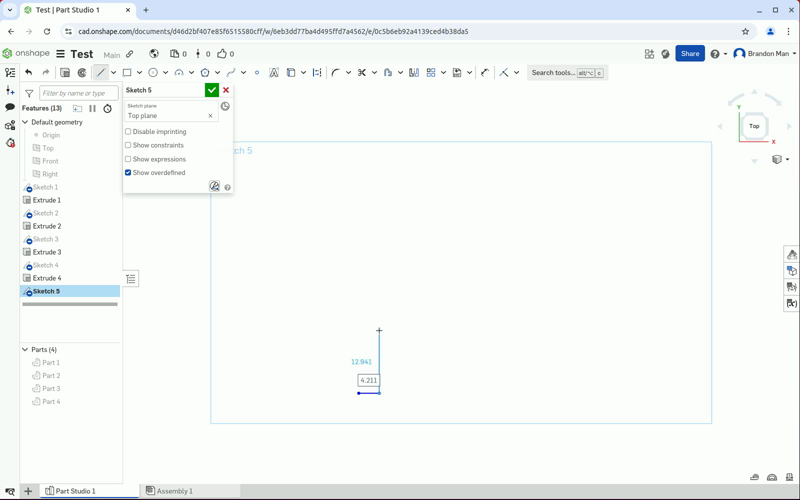
click(379, 330)
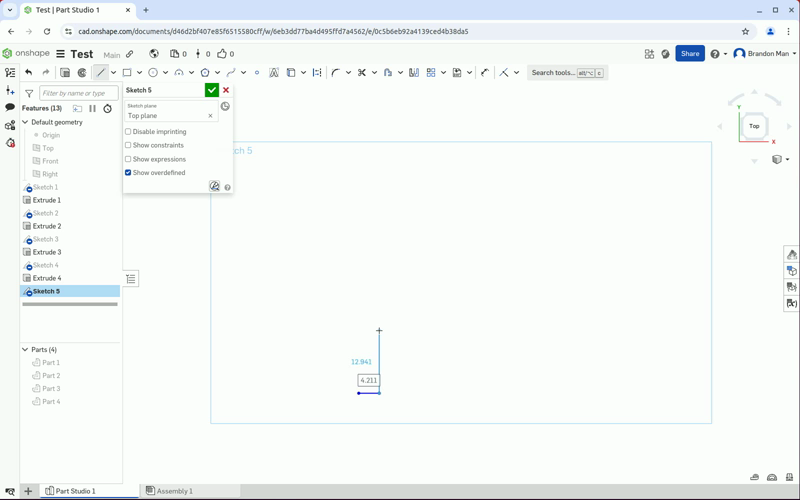
key_up(shift)
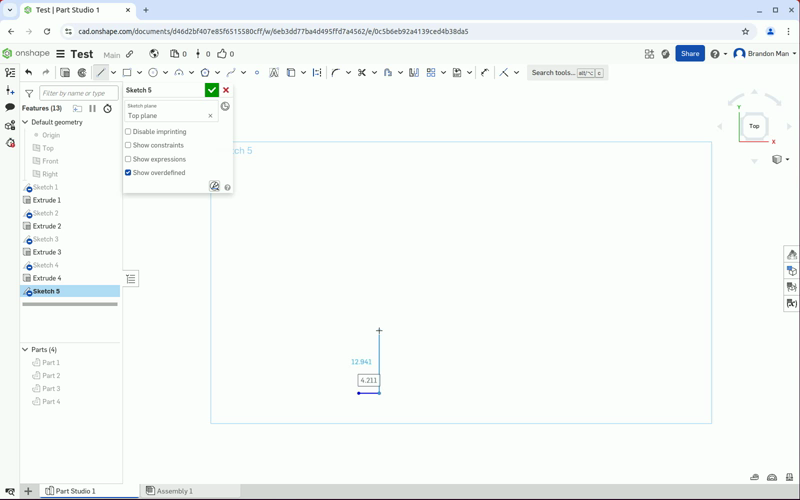
key_down(shift)
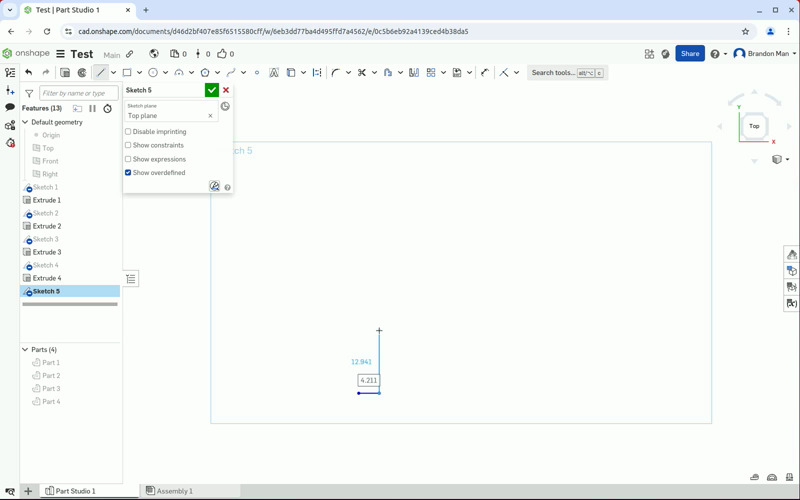
mouse_move(409, 330)
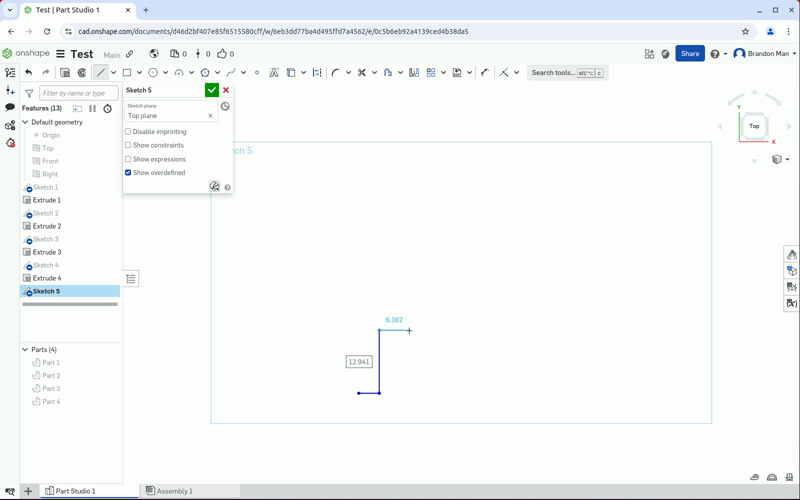
mouse_move(358, 330)
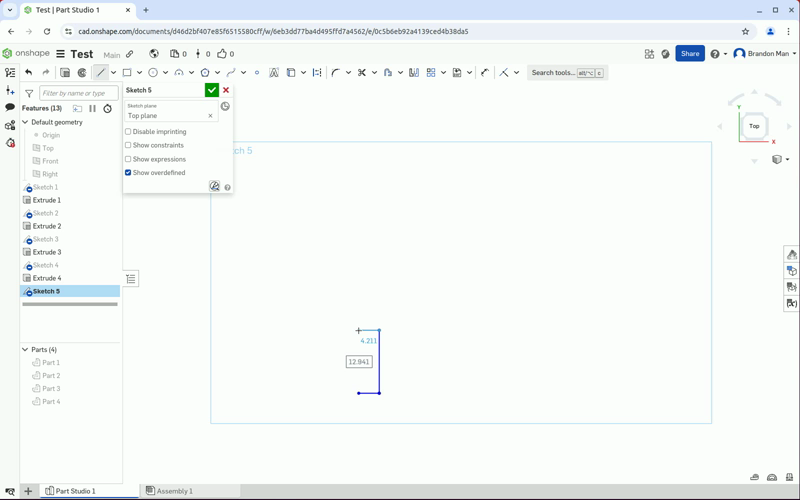
click(358, 330)
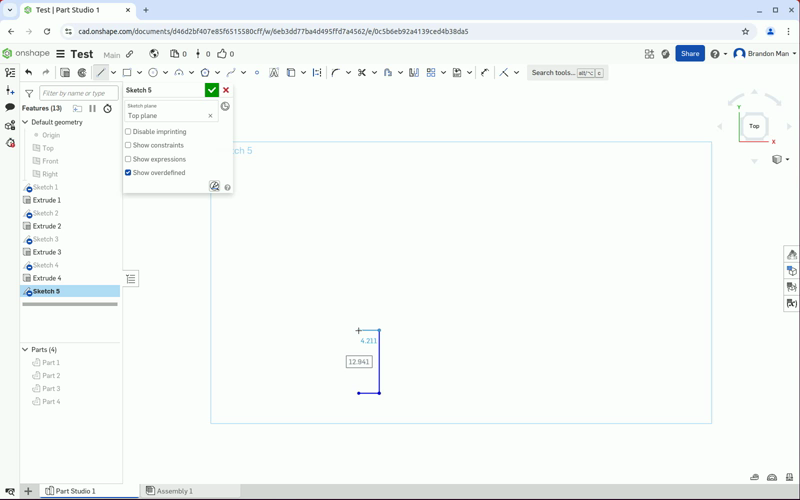
key_up(shift)
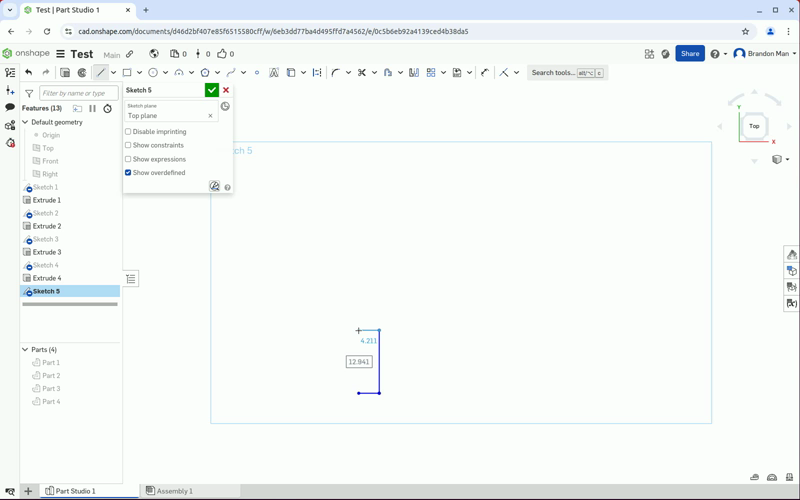
key_down(shift)
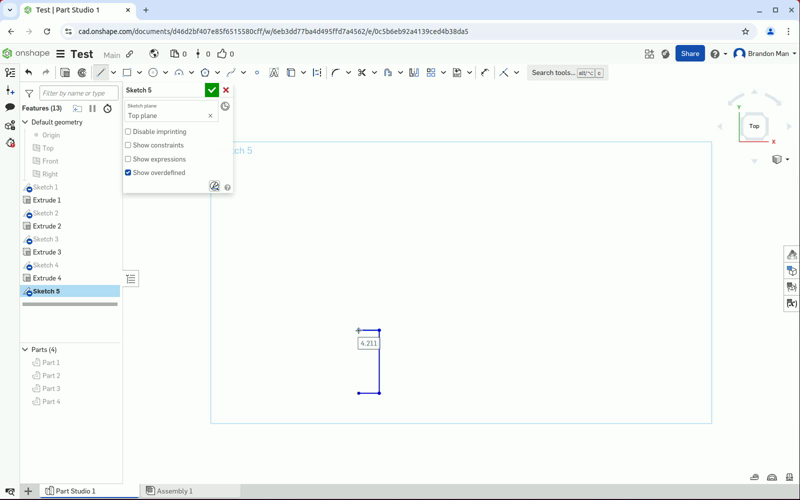
mouse_move(358, 393)
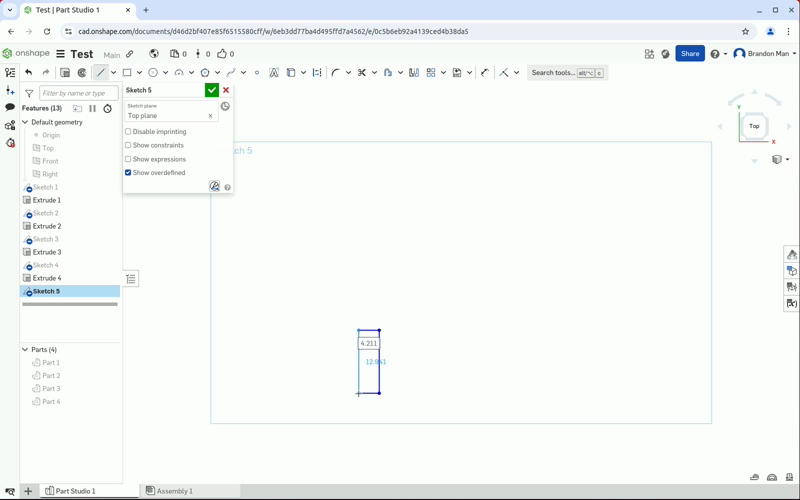
key_up(shift)
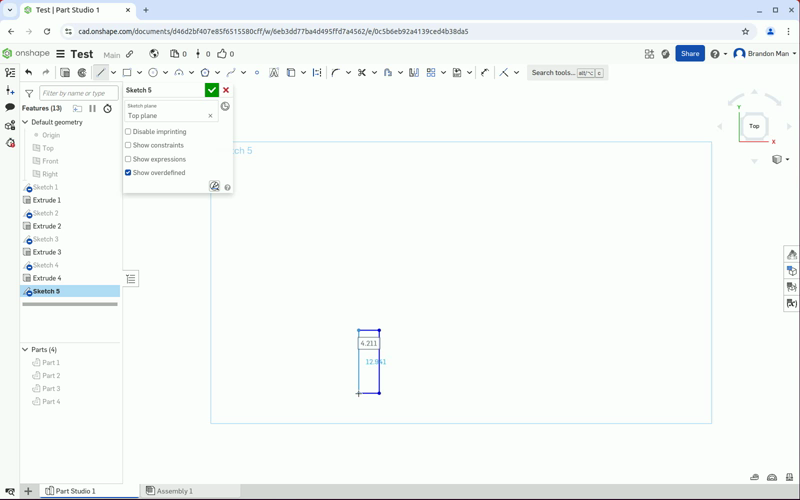
click(358, 393)
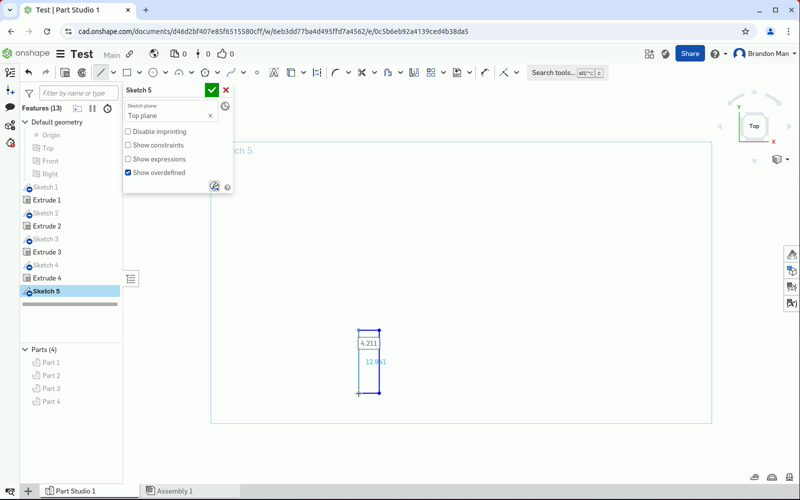
key(esc)
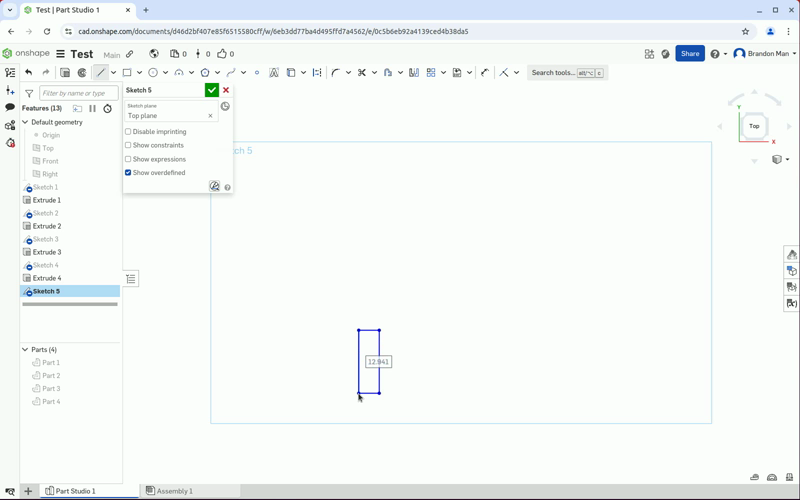
mouse_move(369, 359)
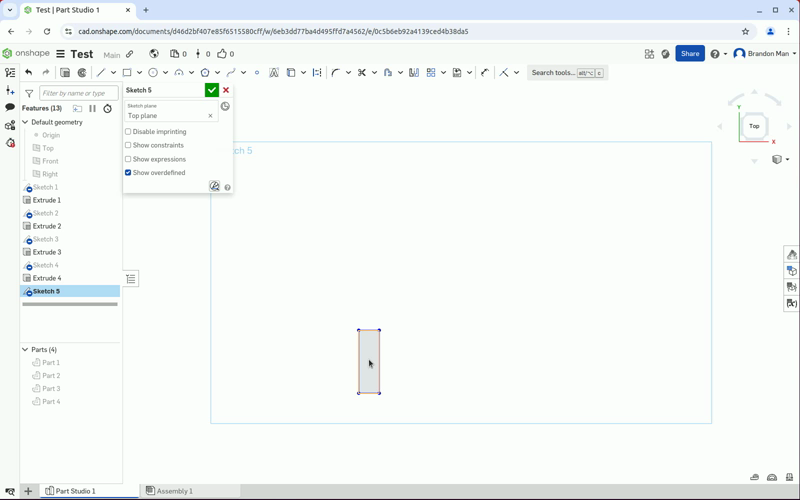
scroll(6)
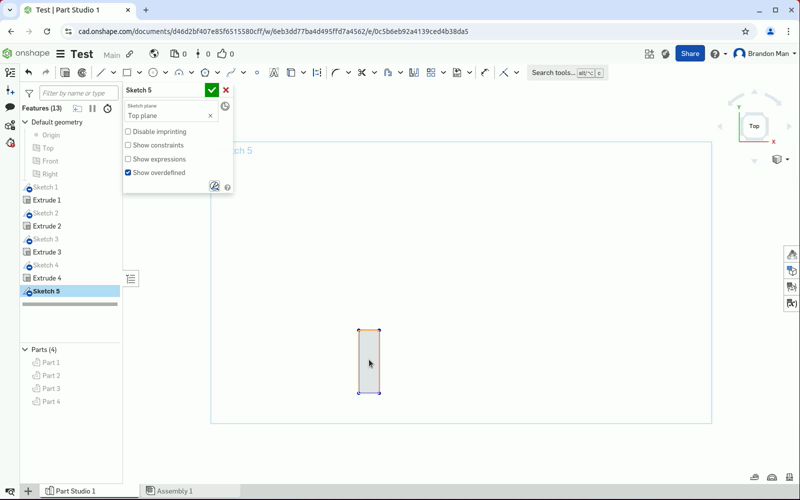
scroll(6)
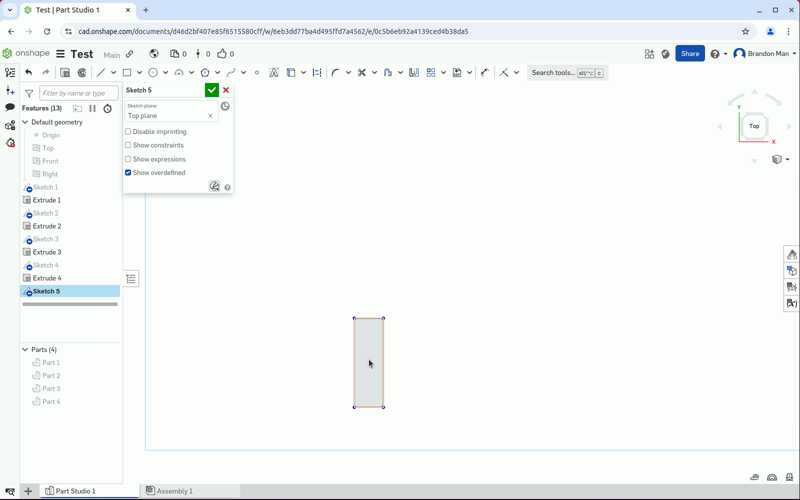
scroll(6)
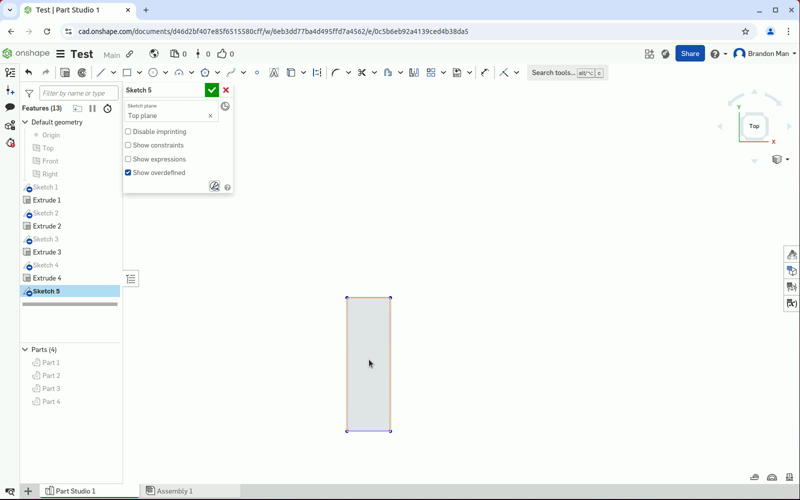
scroll(6)
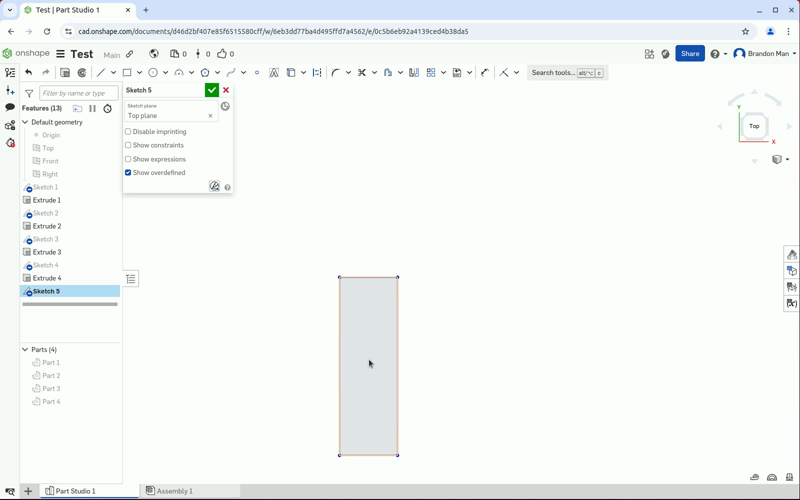
scroll(6)
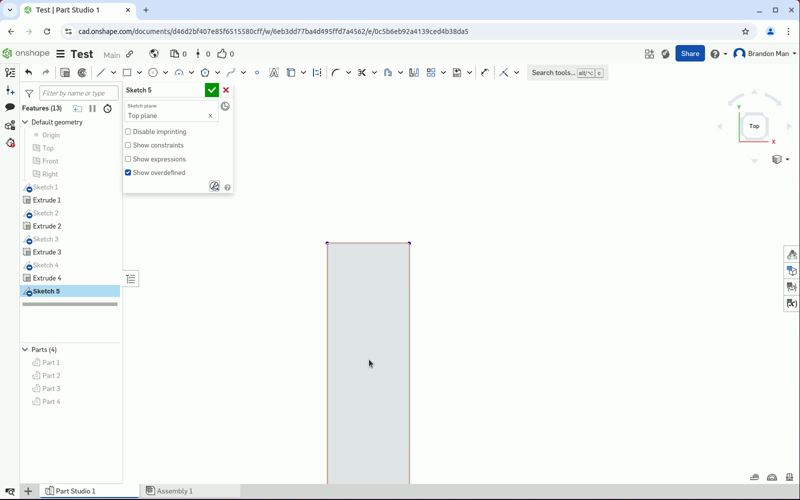
scroll(6)
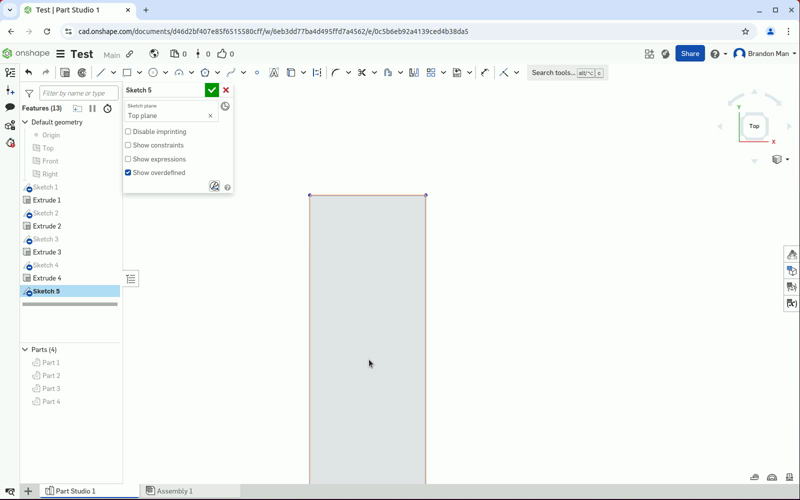
scroll(6)
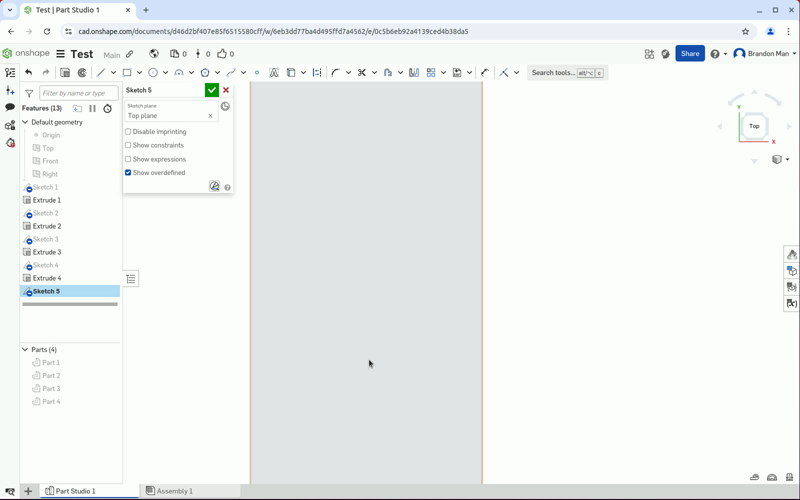
click(369, 359)
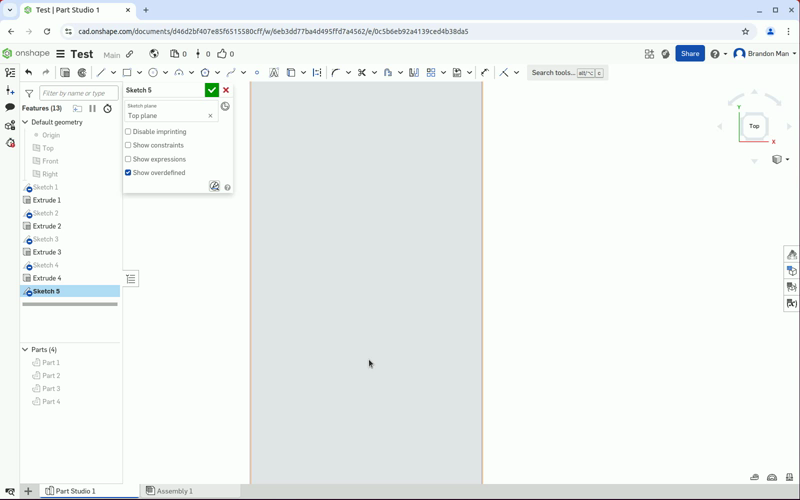
scroll(-6)
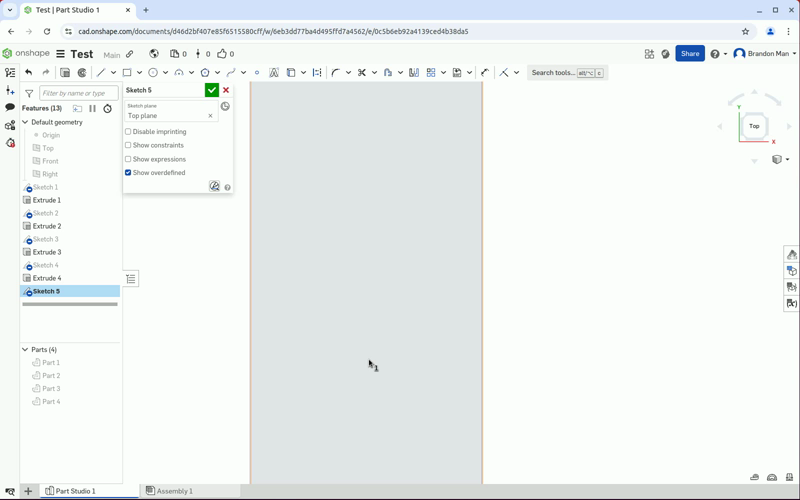
scroll(-6)
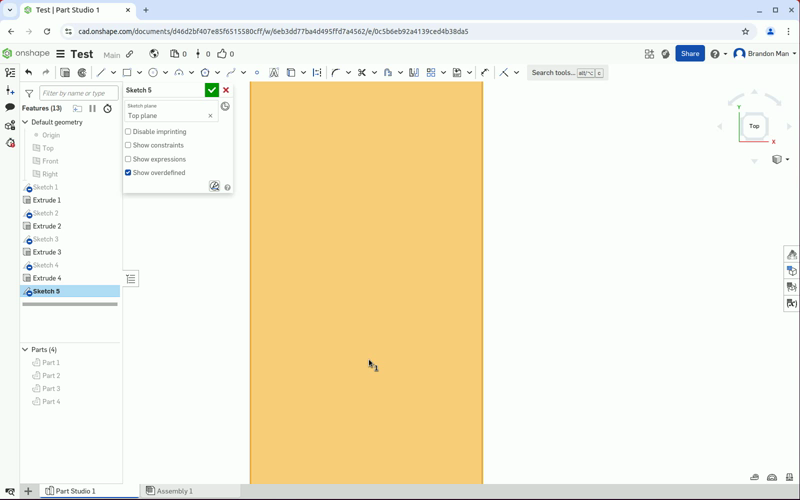
scroll(-6)
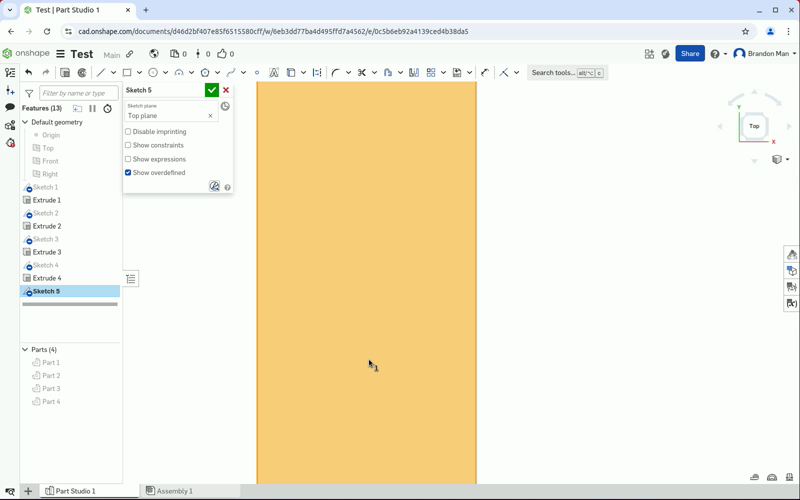
scroll(-6)
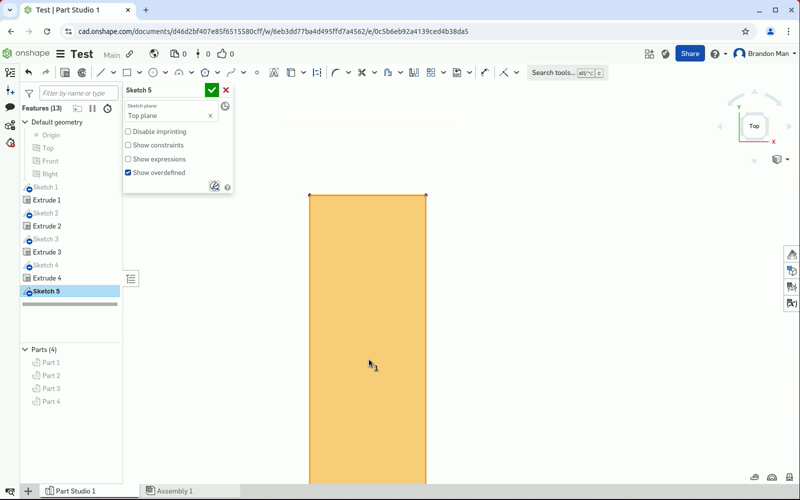
scroll(-6)
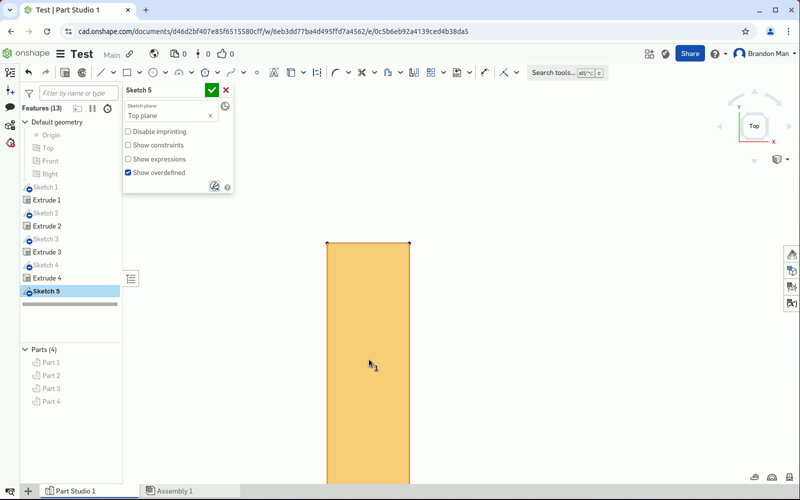
scroll(-6)
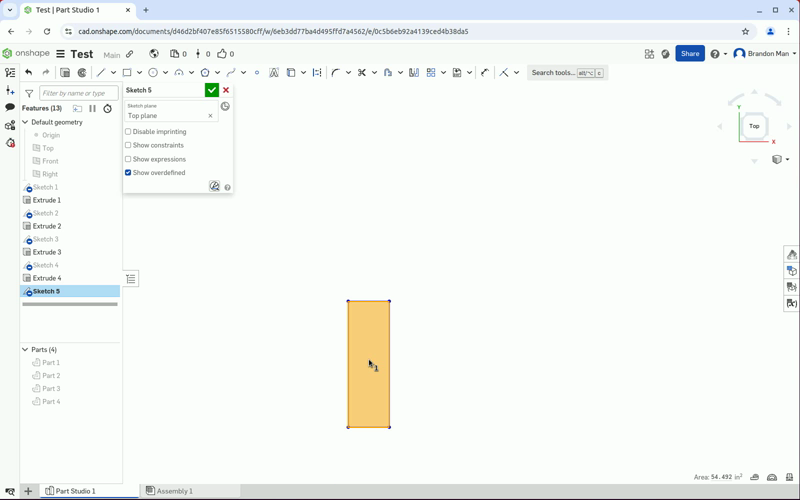
scroll(-6)
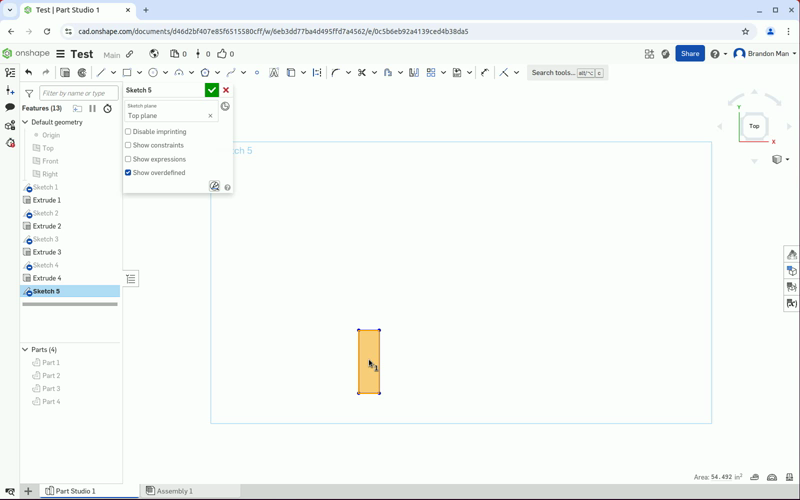
mouse_move(73, 352)
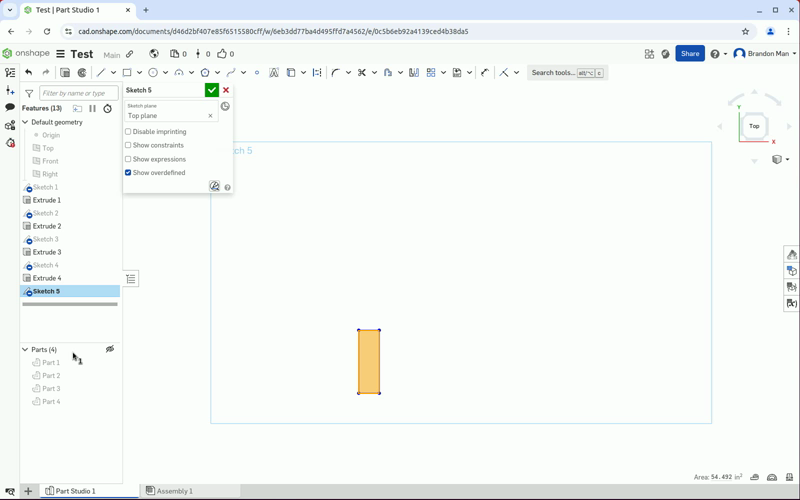
key(shift+y)
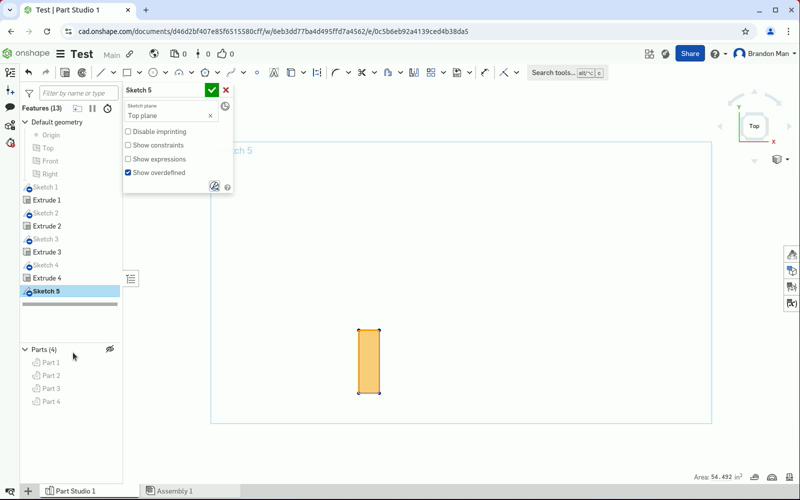
key(shift+e)
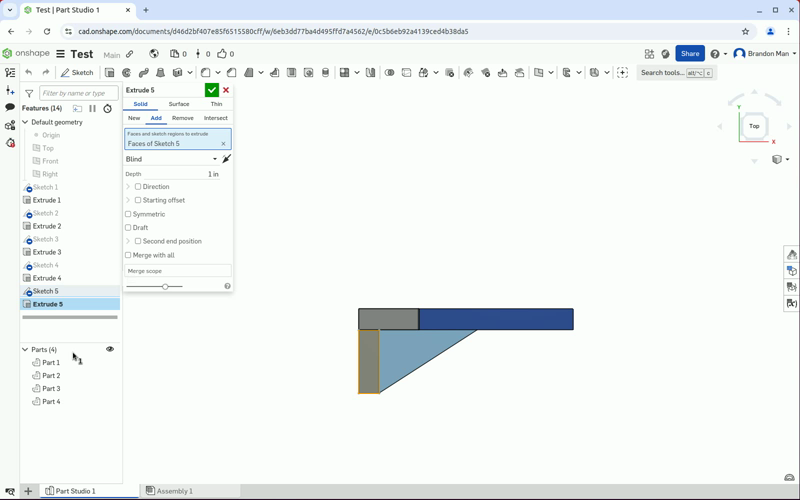
mouse_move(143, 106)
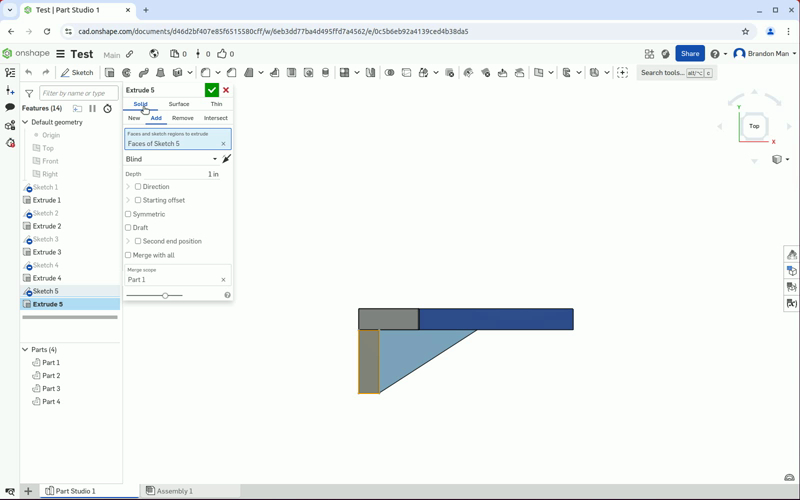
click(143, 106)
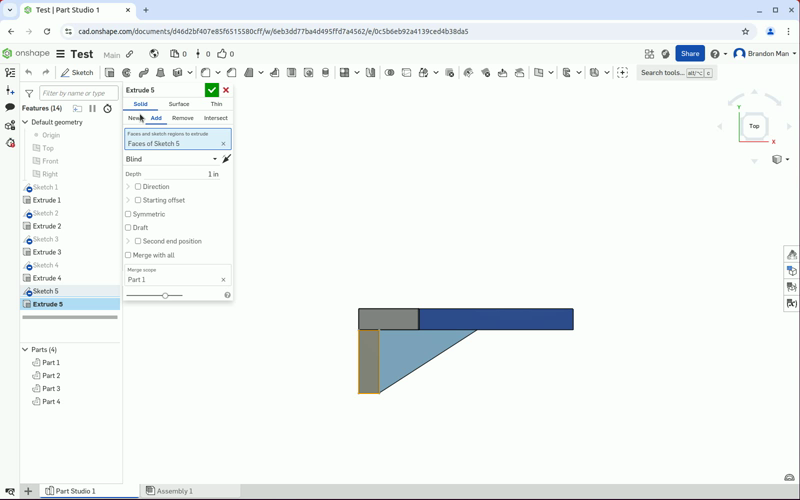
mouse_move(137, 120)
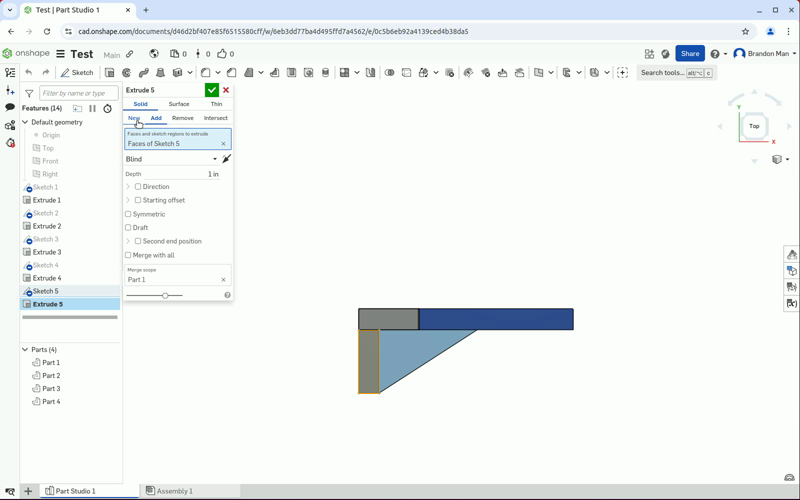
click(137, 120)
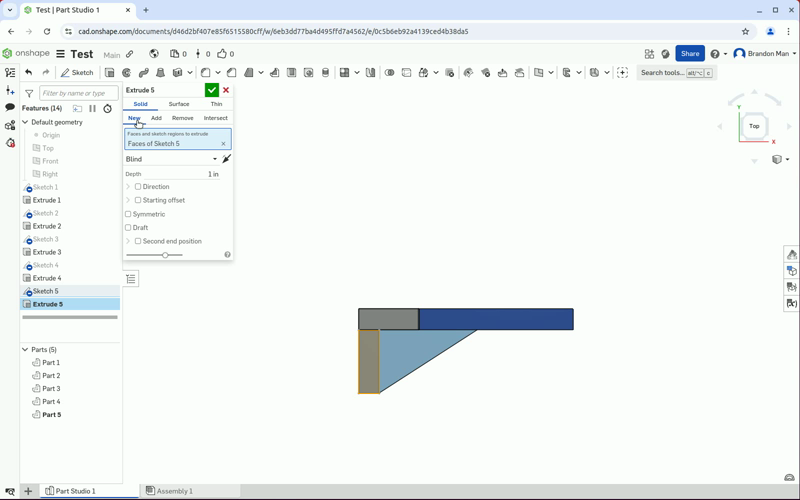
key(tab, 4)
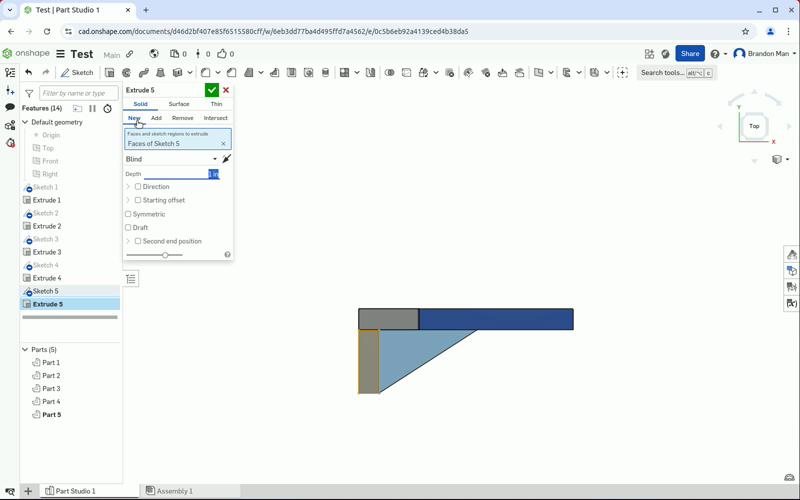
text(19.498)
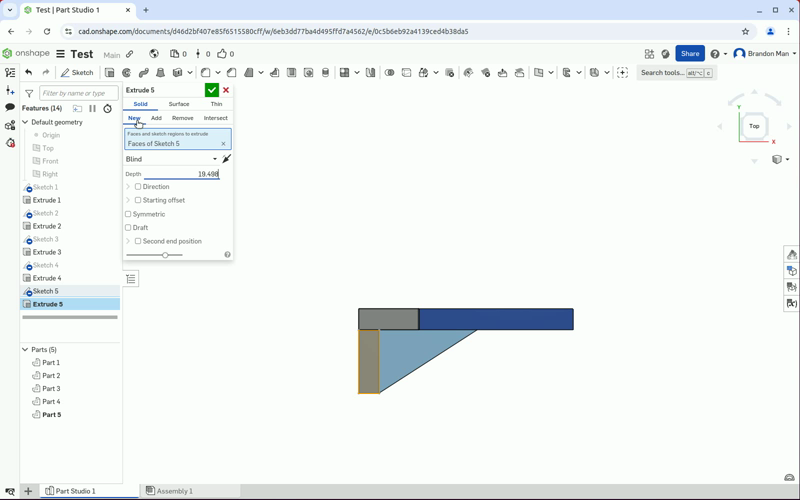
key(enter)
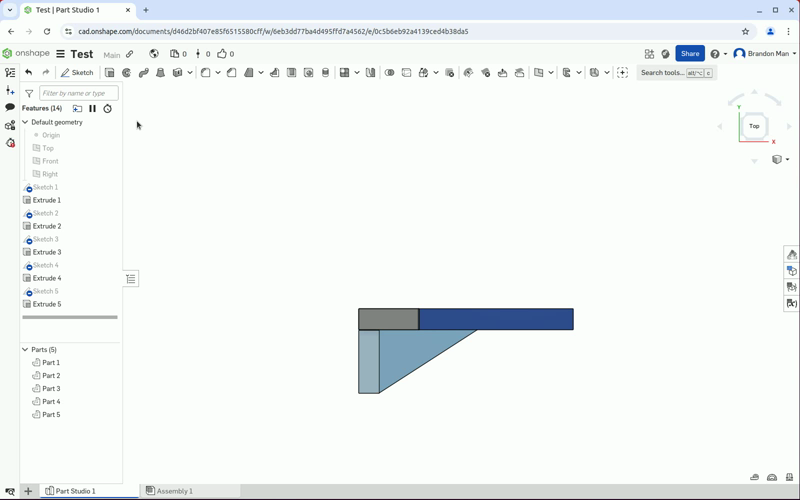
key(shift+h)
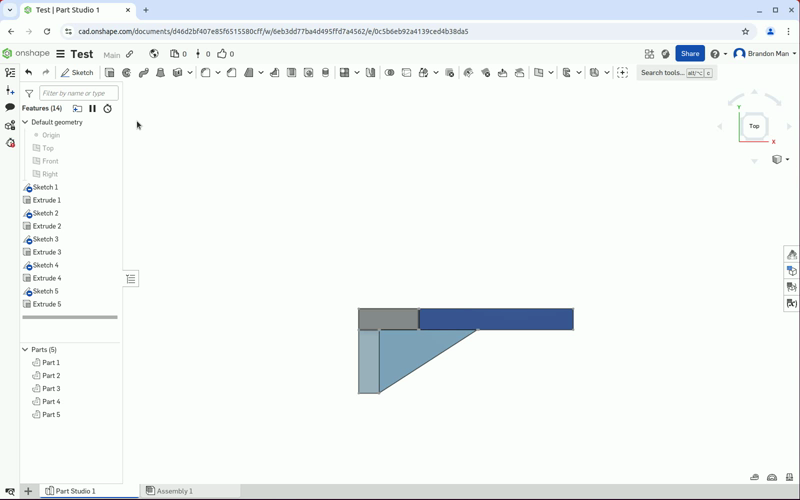
key(shift+h)
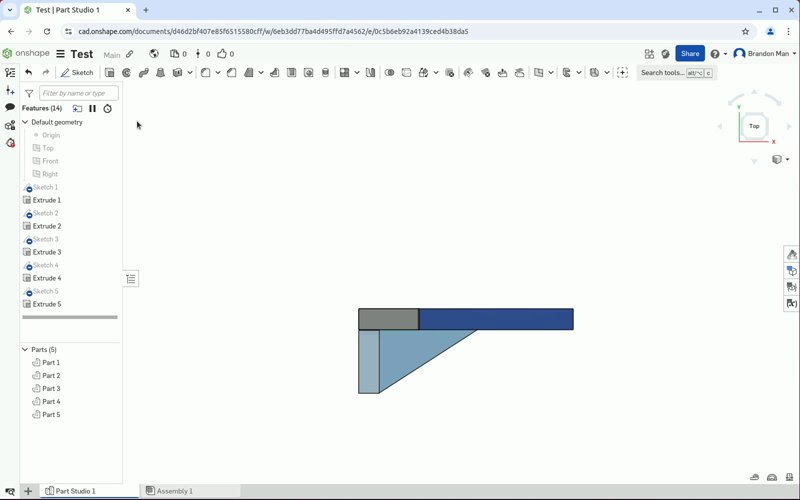
mouse_move(73, 189)
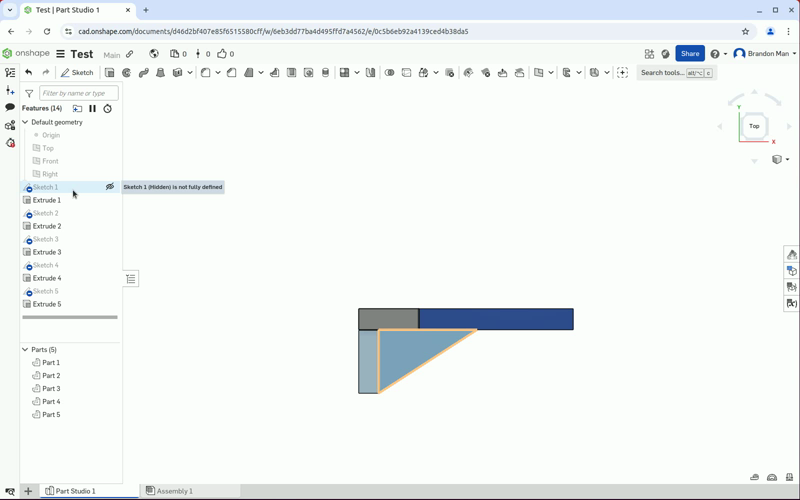
click(73, 189)
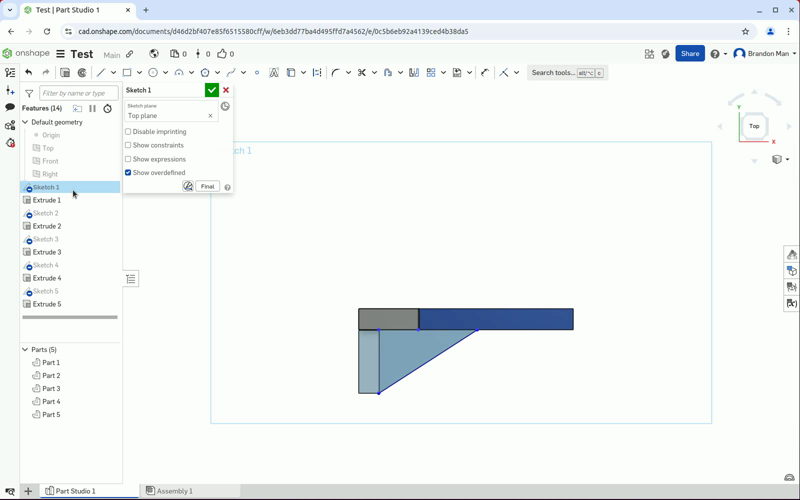
mouse_move(229, 92)
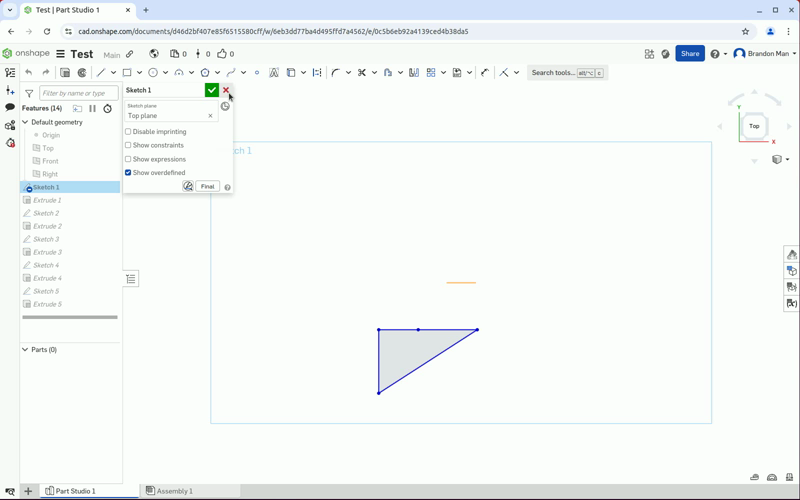
click(229, 92)
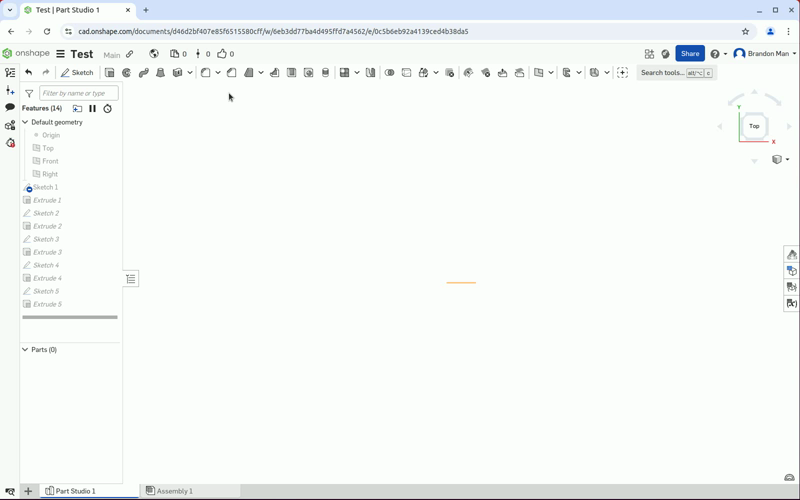
mouse_move(73, 352)
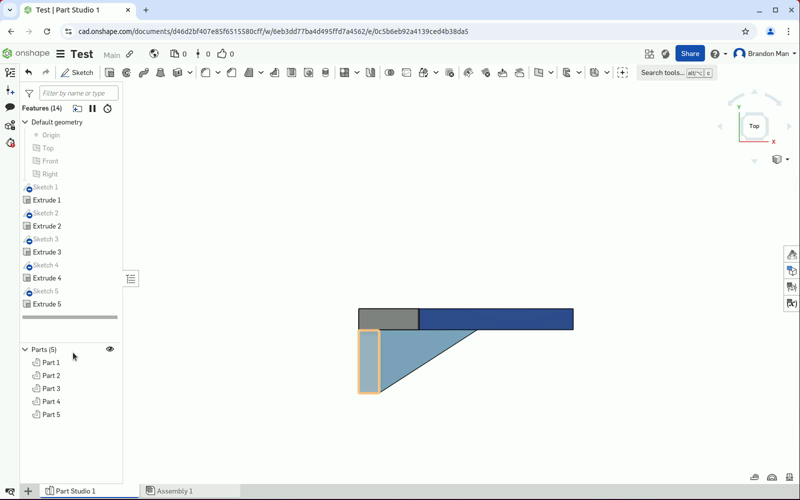
key(y)
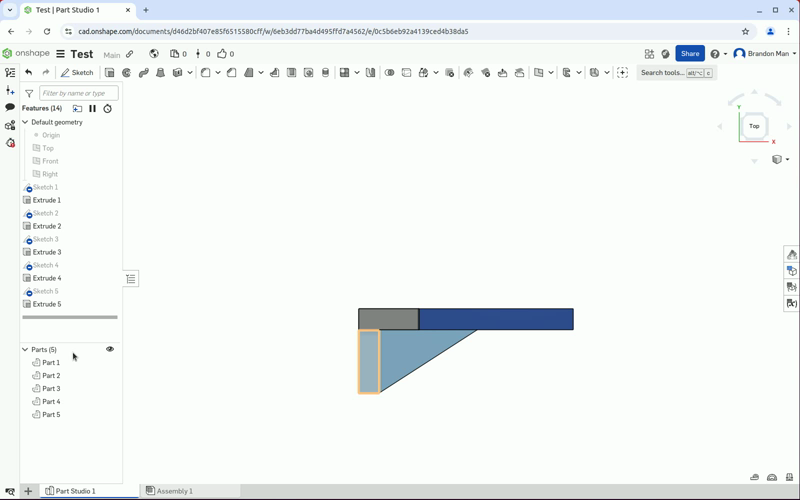
key(shift+p)
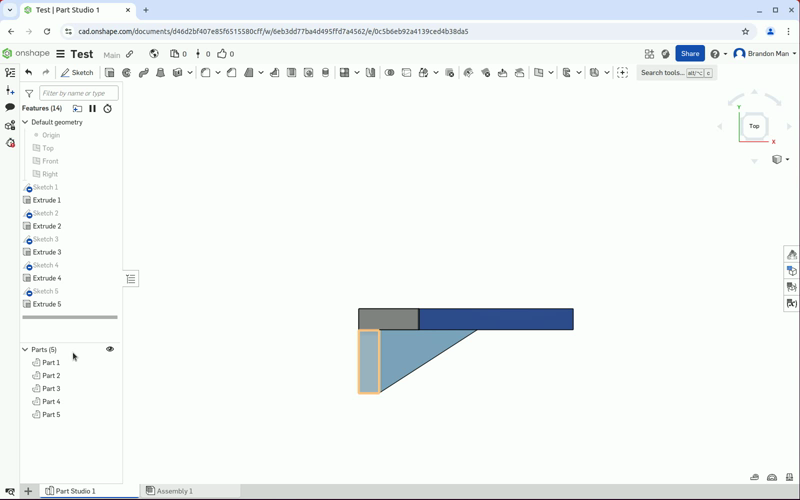
key(space)
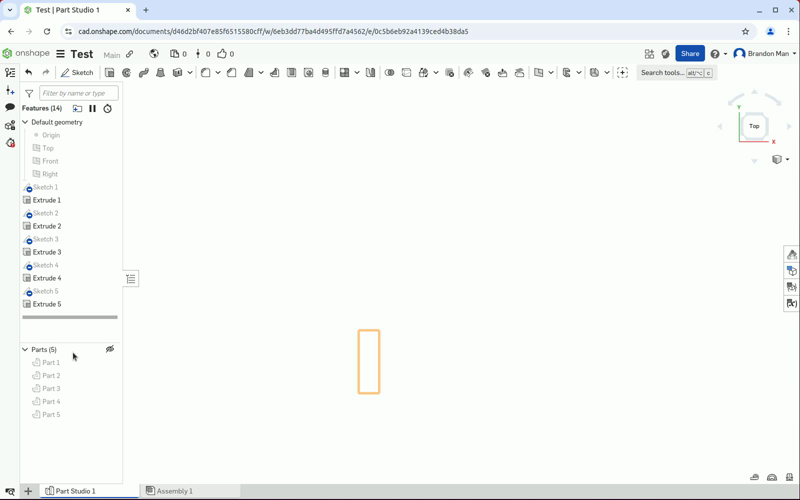
key_down(shift)
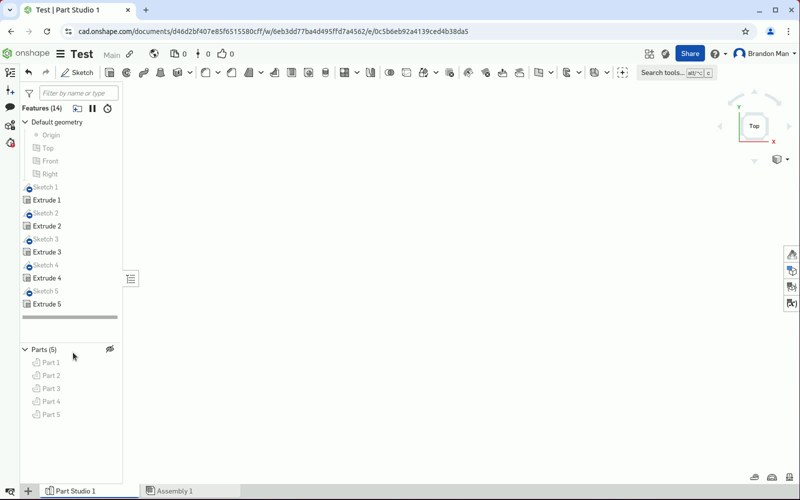
key(up)
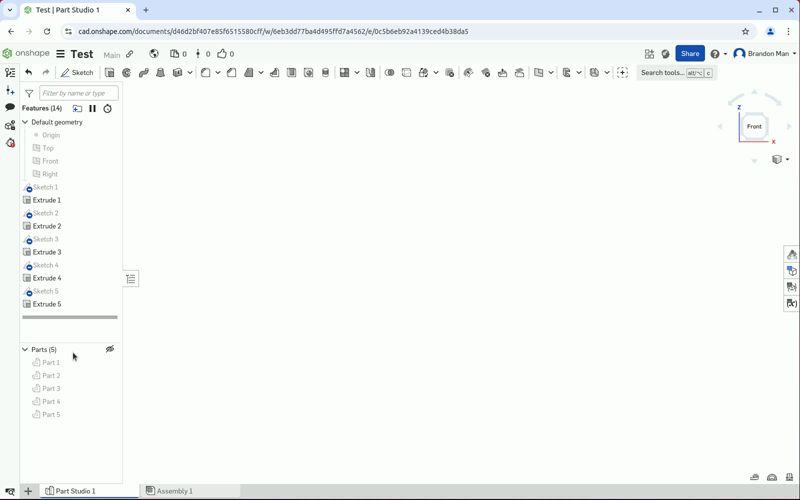
key_up(shift)
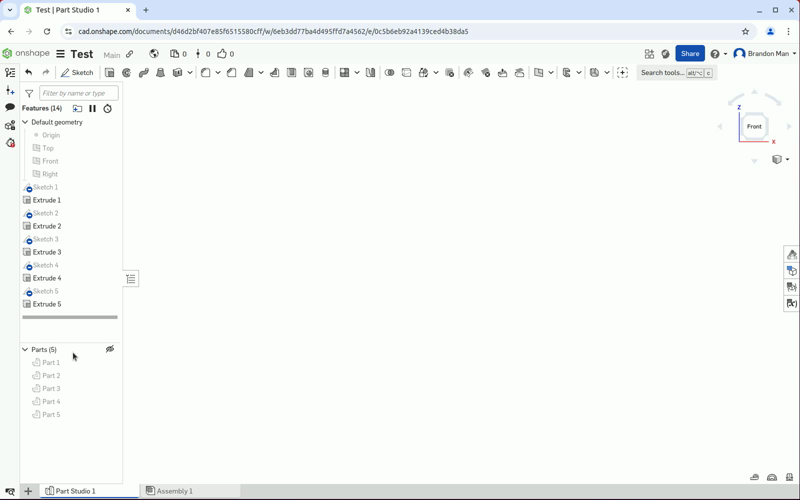
mouse_move(73, 352)
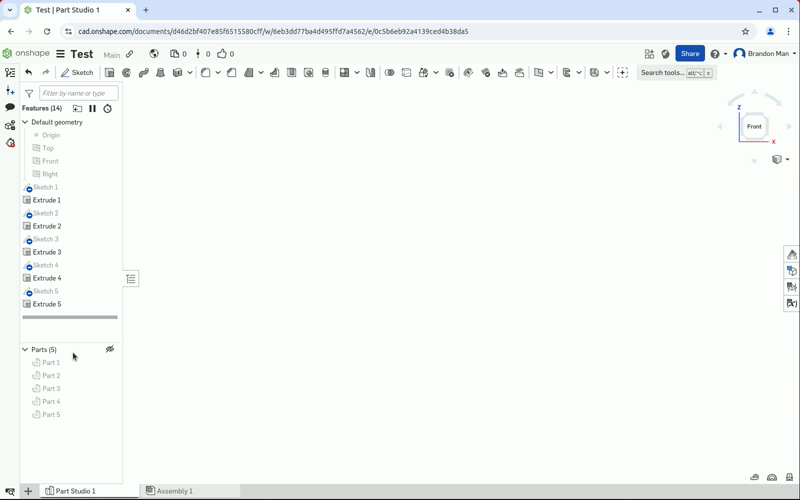
key(shift+y)
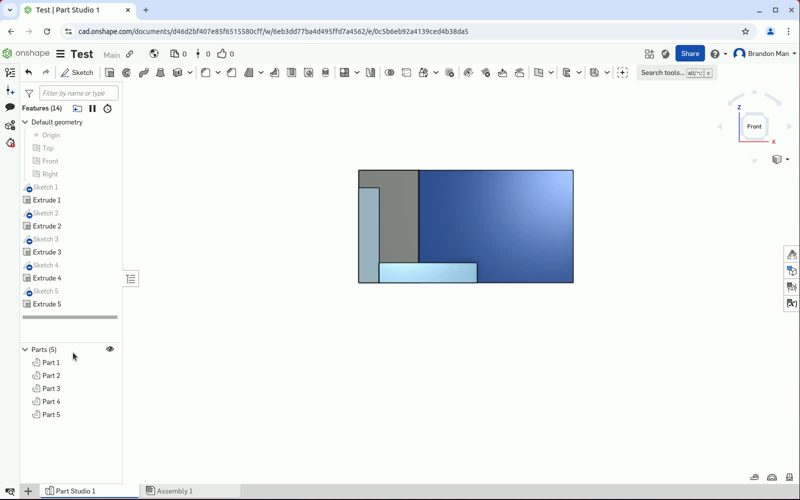
mouse_move(541, 75)
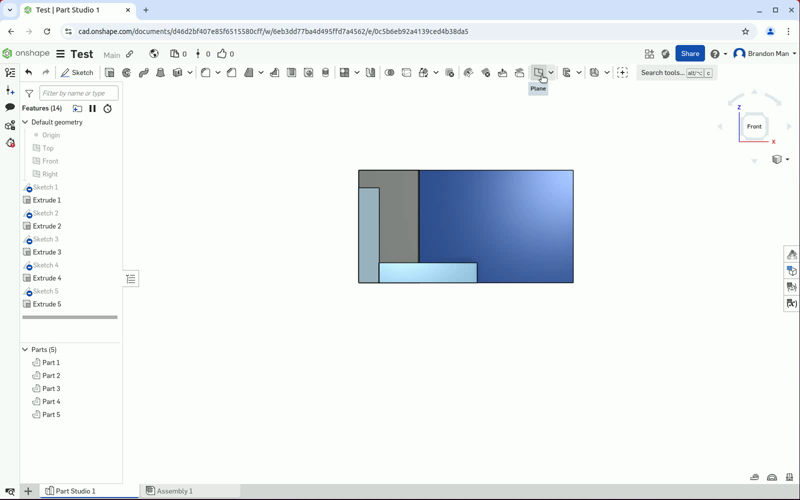
click(541, 75)
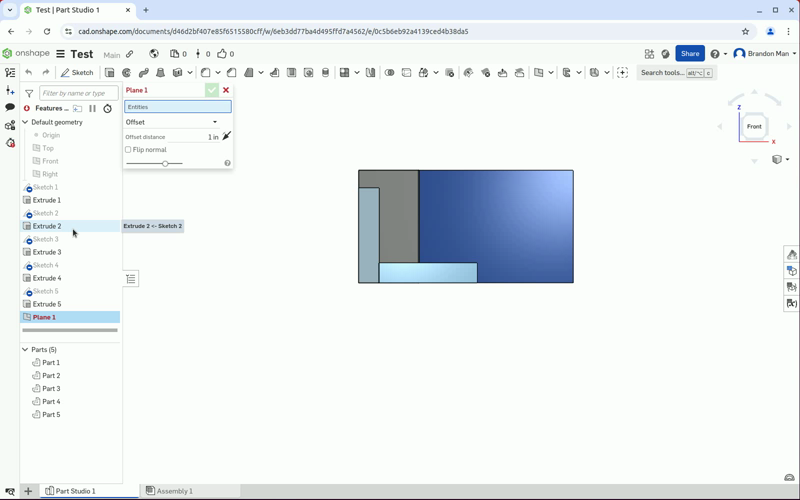
scroll(3)
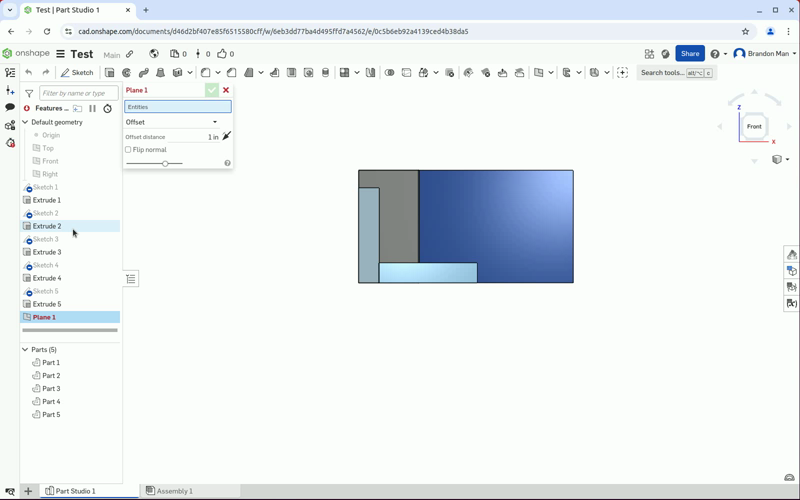
mouse_move(73, 163)
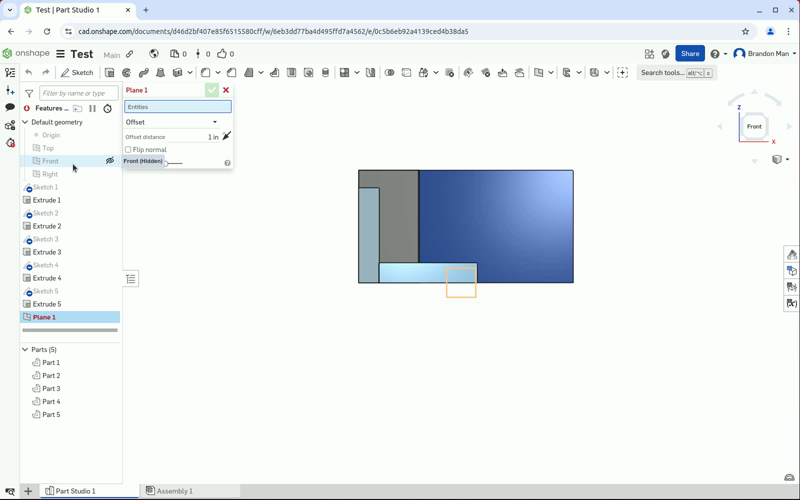
click(73, 163)
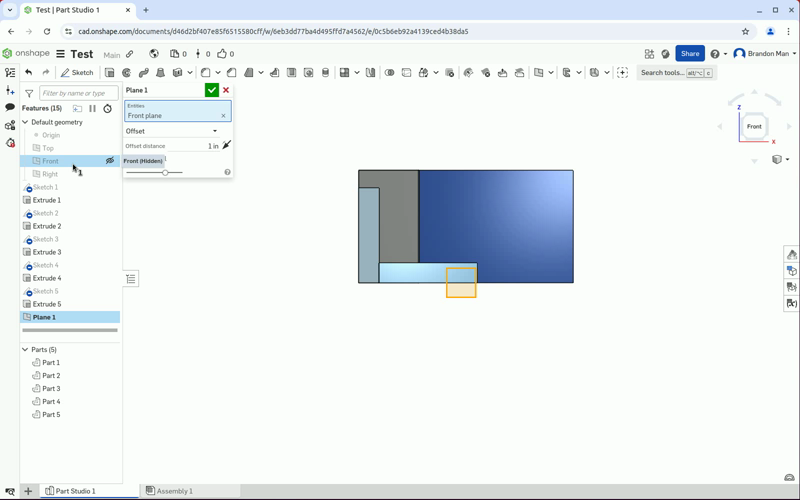
key(tab, 2)
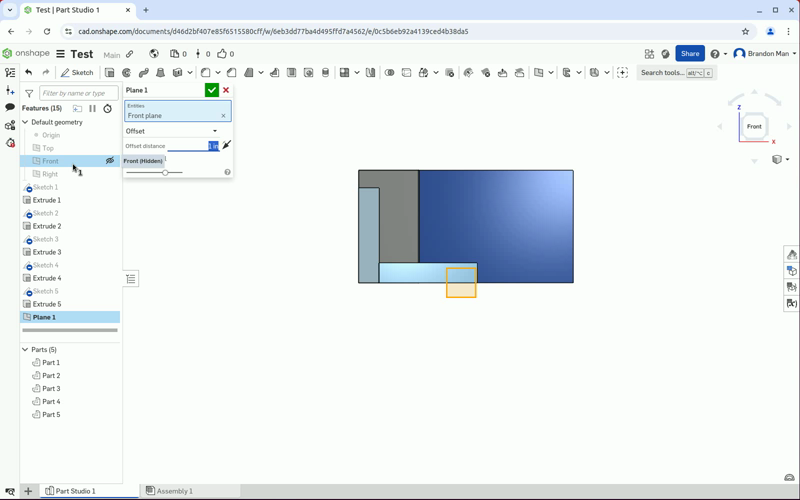
text(9.613)
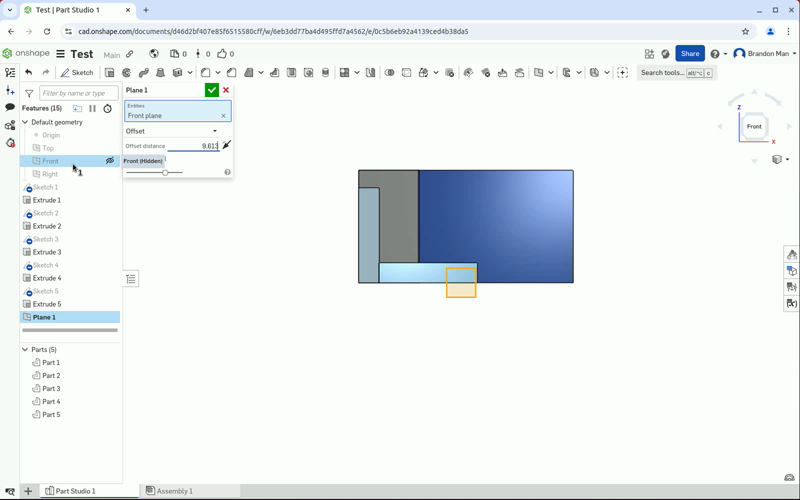
key(enter, 2)
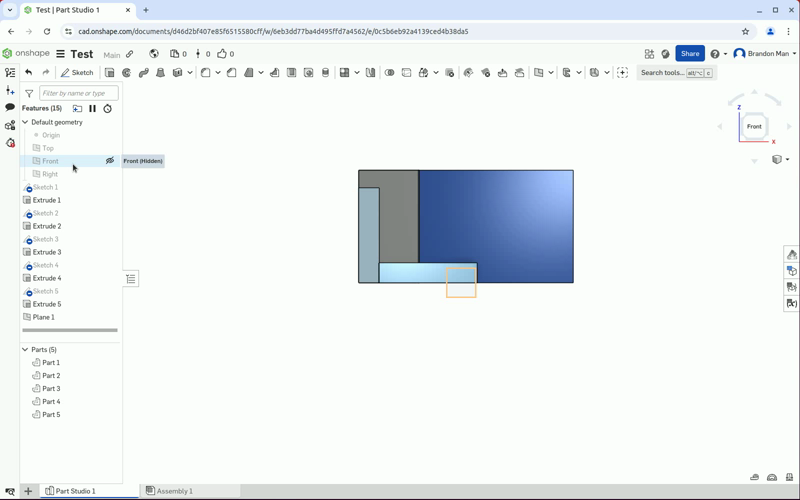
key(shift+s)
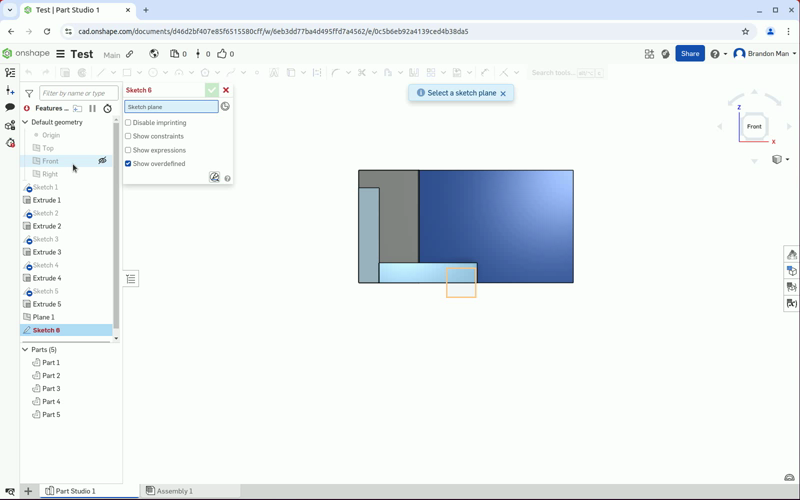
mouse_move(69, 319)
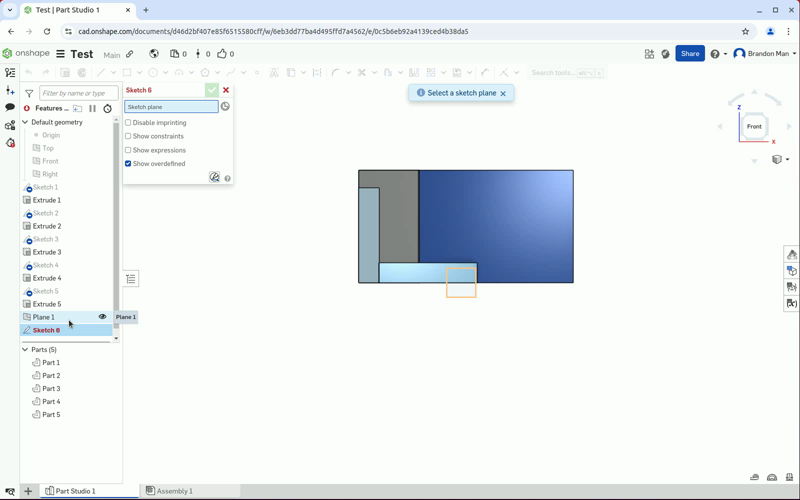
click(69, 319)
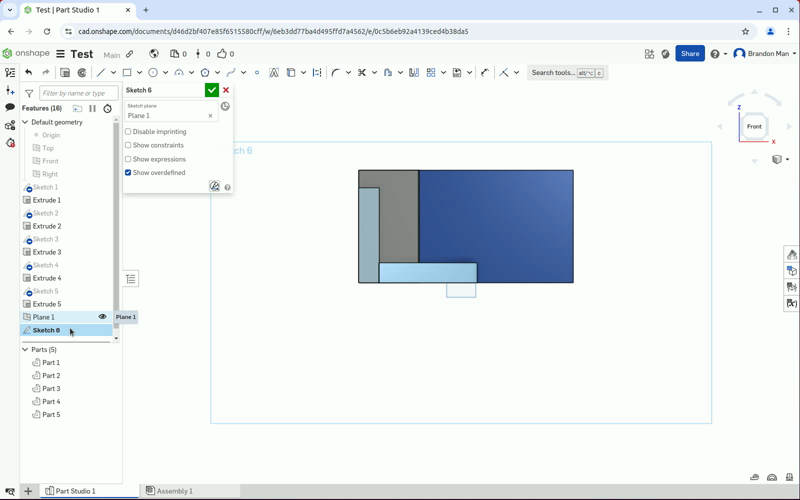
mouse_move(73, 352)
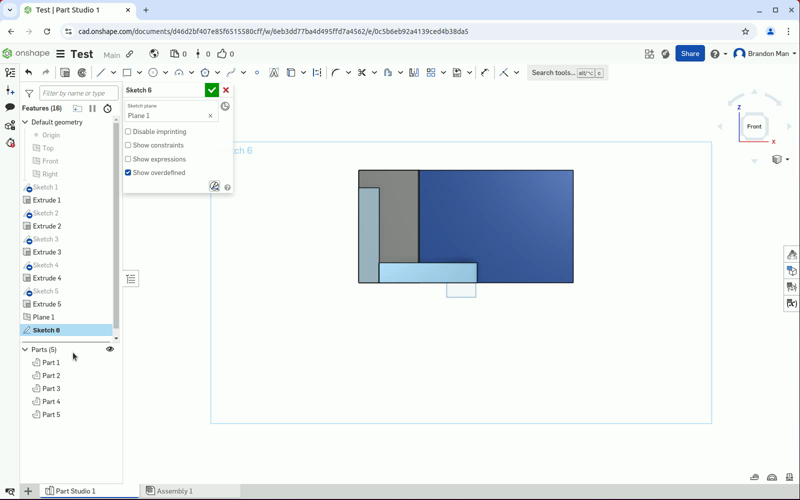
key(y)
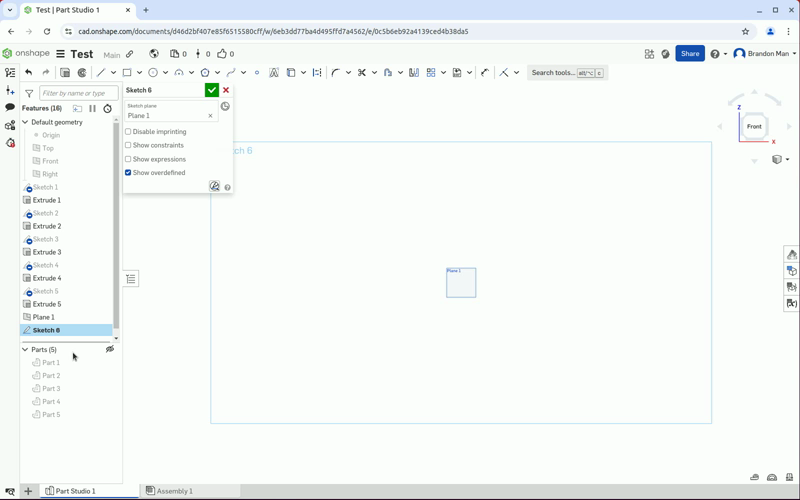
key(c)
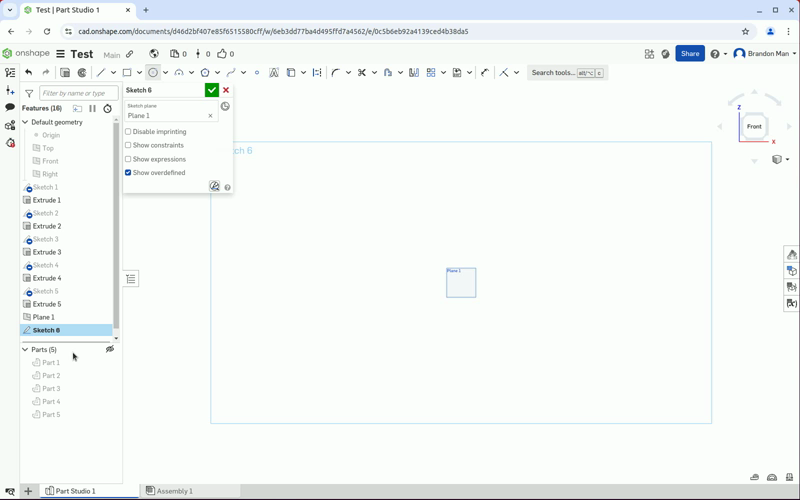
key_down(shift)
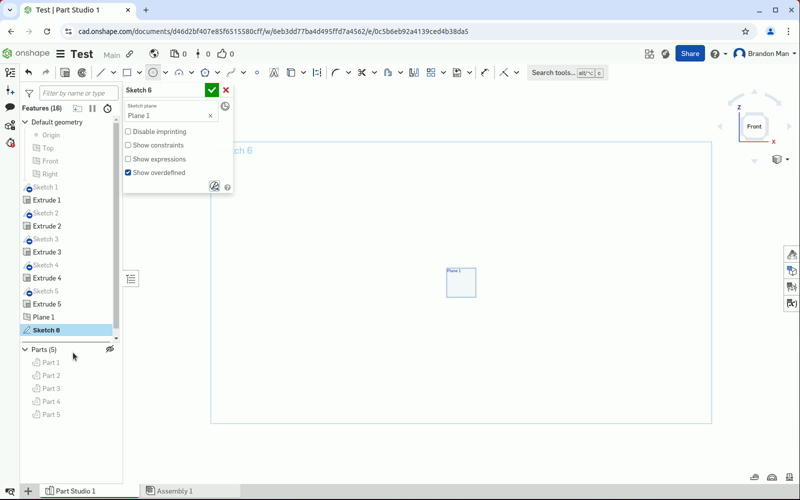
mouse_move(537, 247)
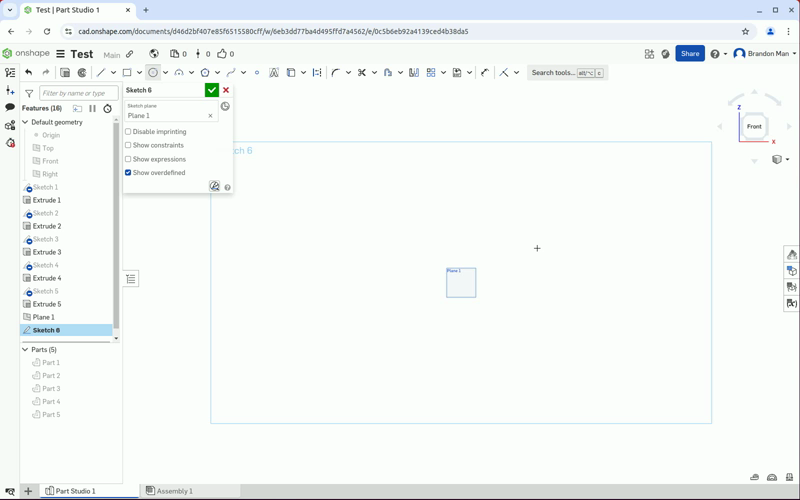
click(537, 247)
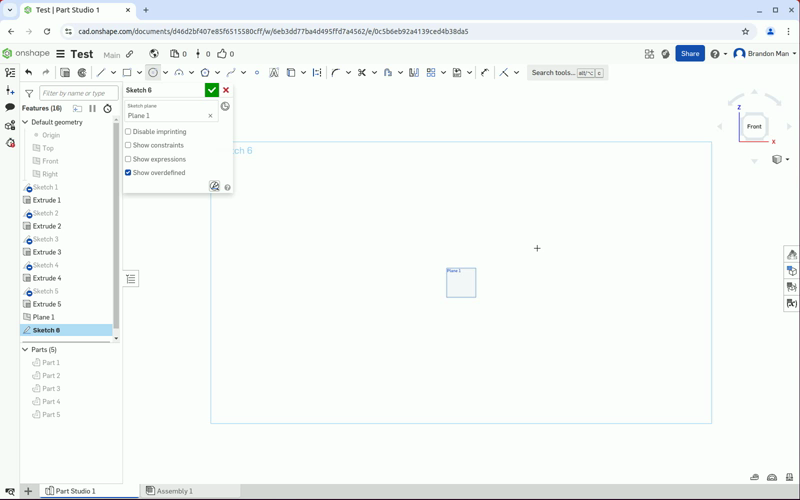
key_up(shift)
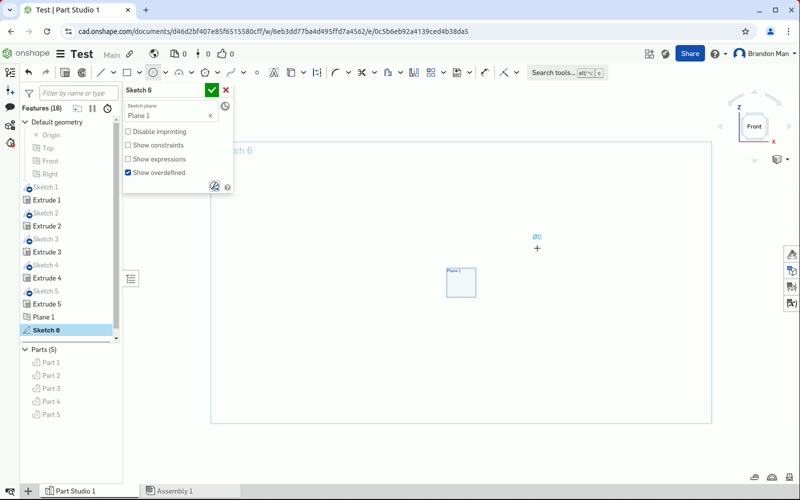
mouse_move(552, 247)
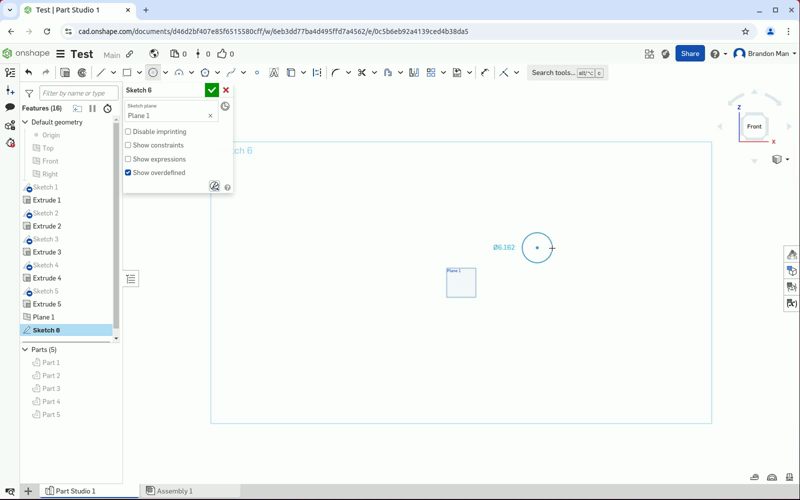
click(552, 247)
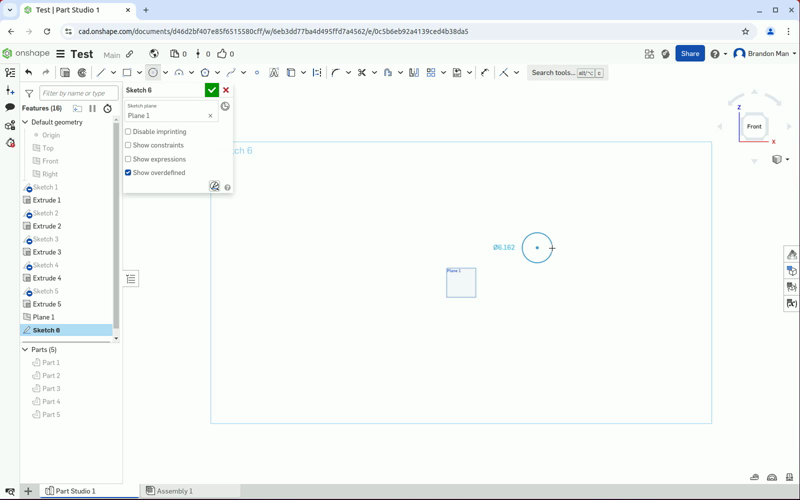
key(esc)
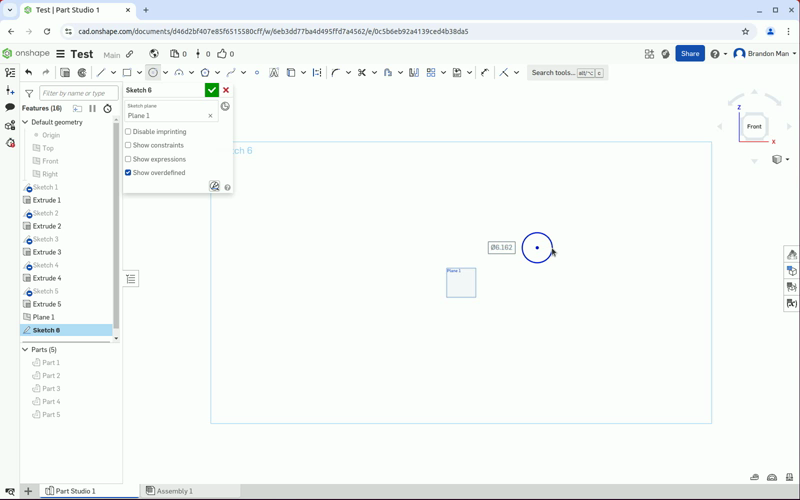
mouse_move(523, 246)
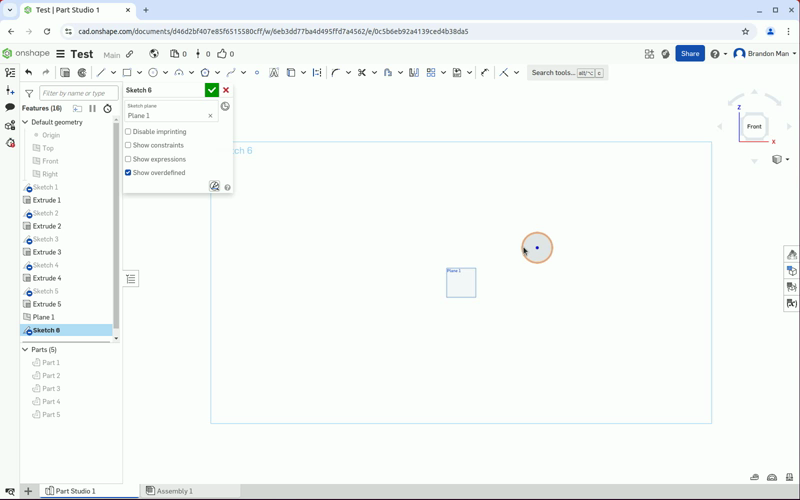
scroll(6)
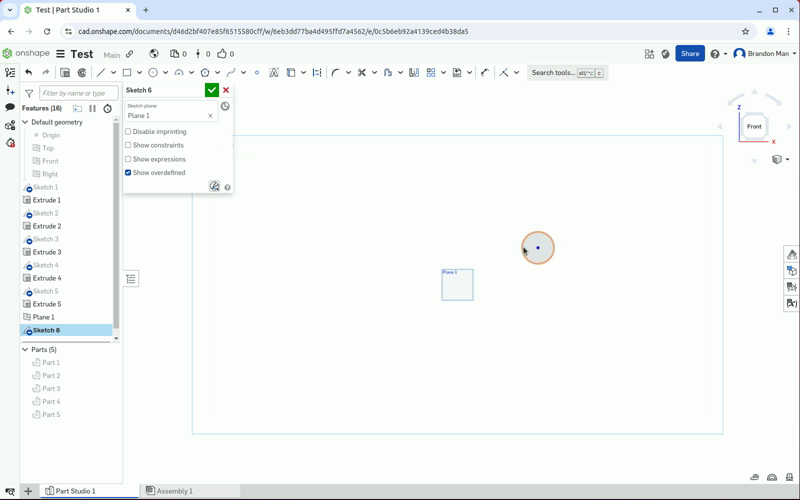
scroll(6)
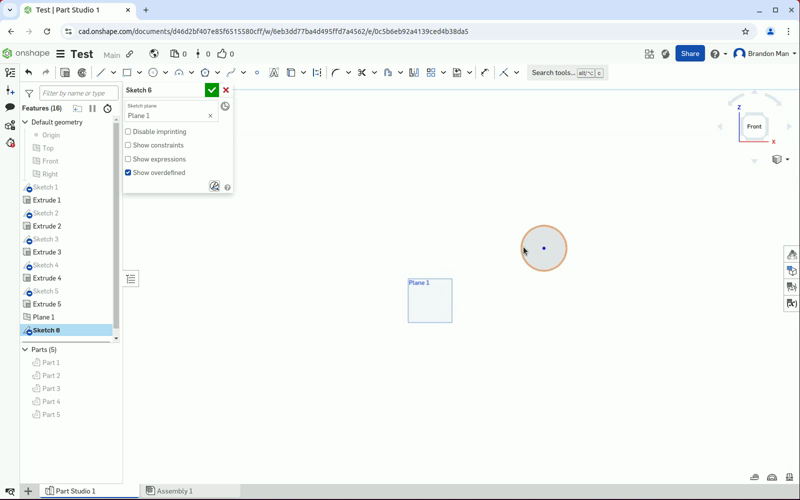
scroll(6)
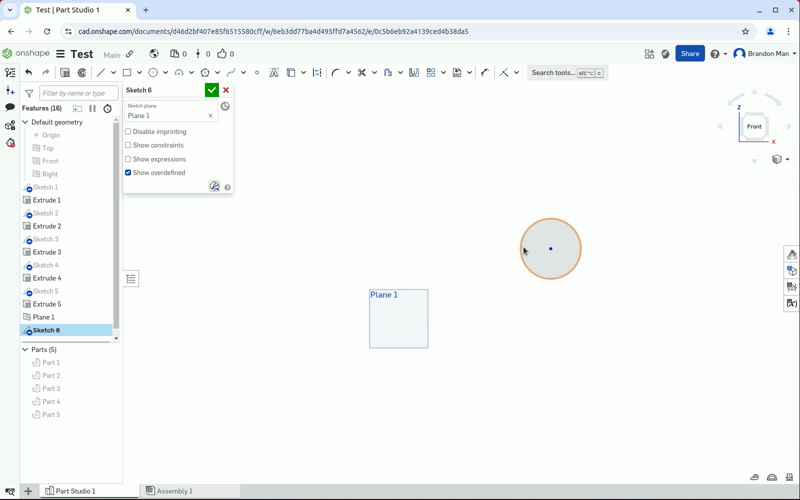
scroll(6)
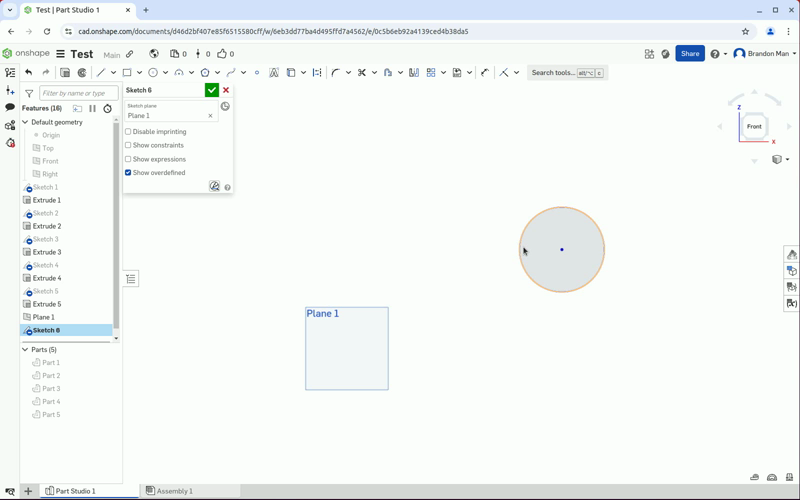
scroll(6)
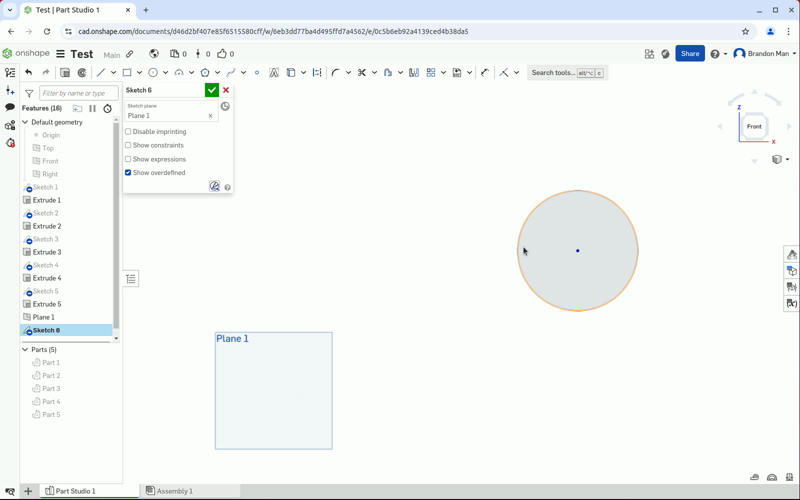
scroll(6)
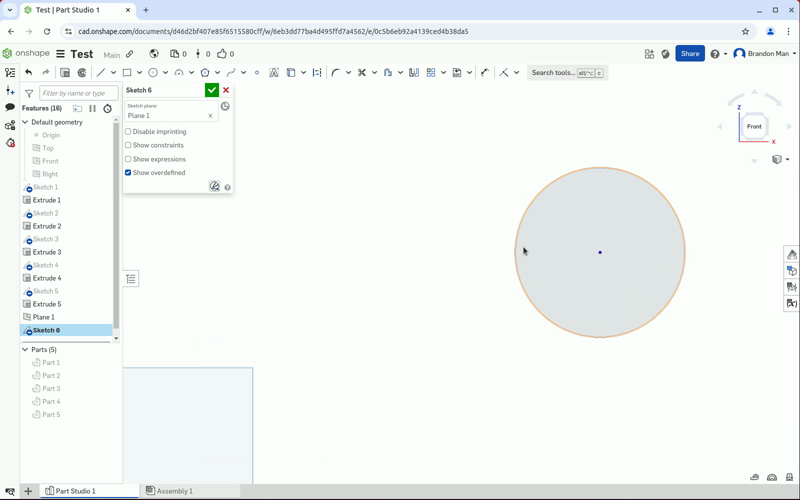
scroll(6)
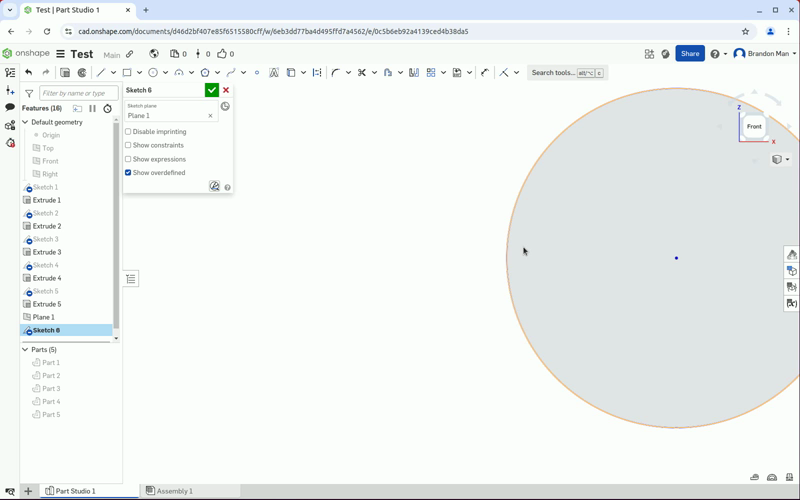
click(523, 246)
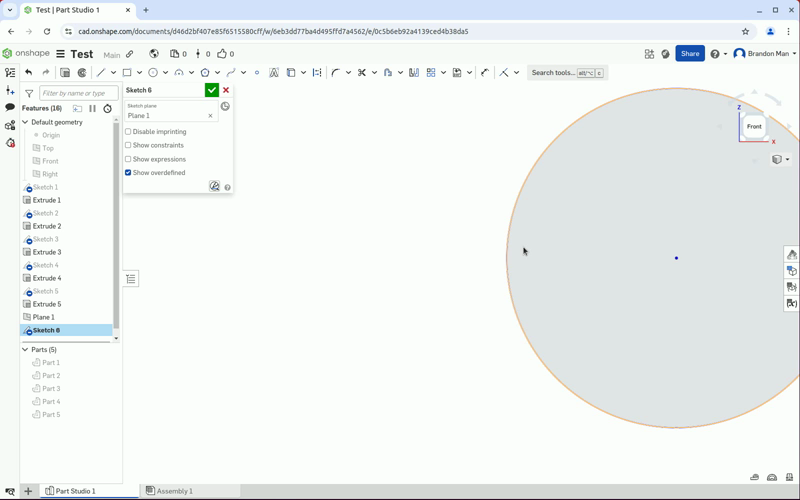
scroll(-6)
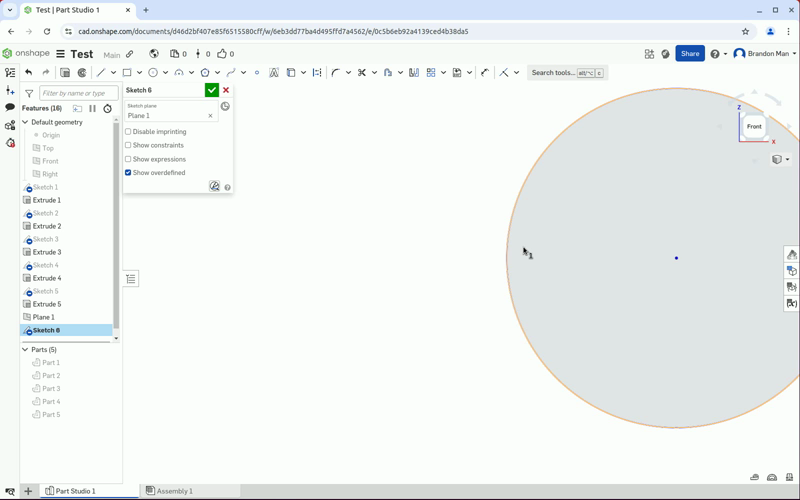
scroll(-6)
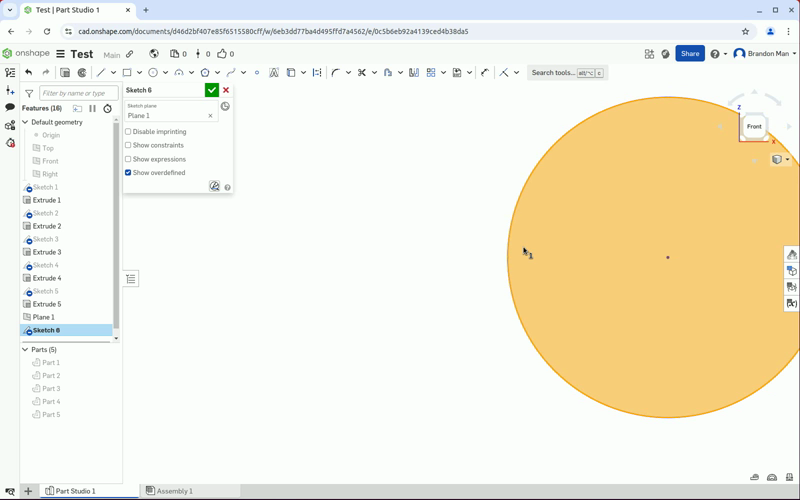
scroll(-6)
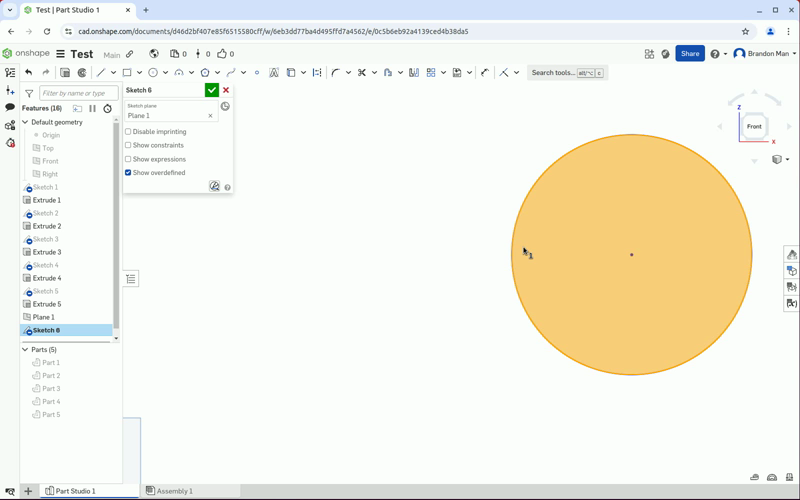
scroll(-6)
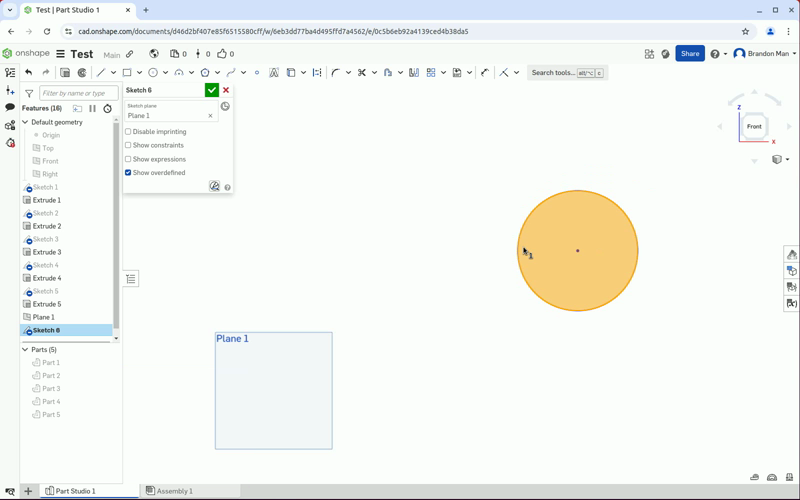
scroll(-6)
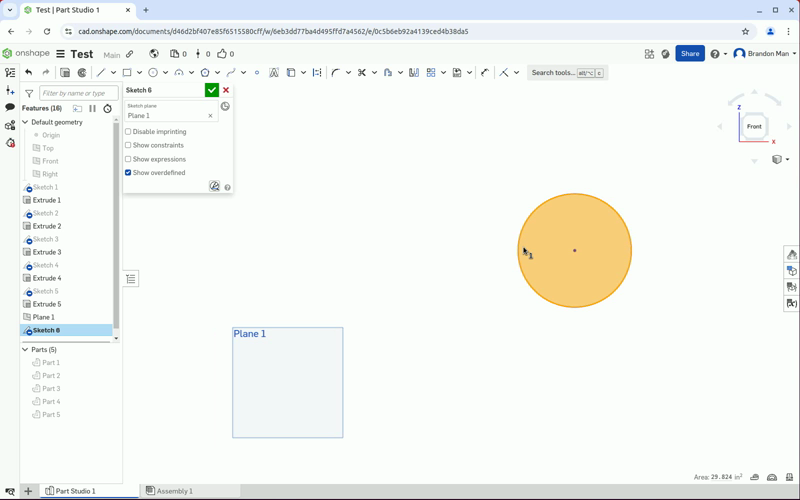
scroll(-6)
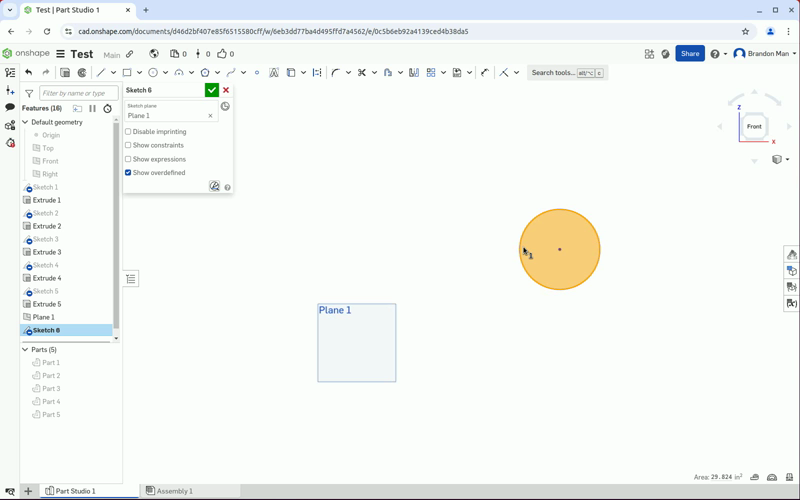
scroll(-6)
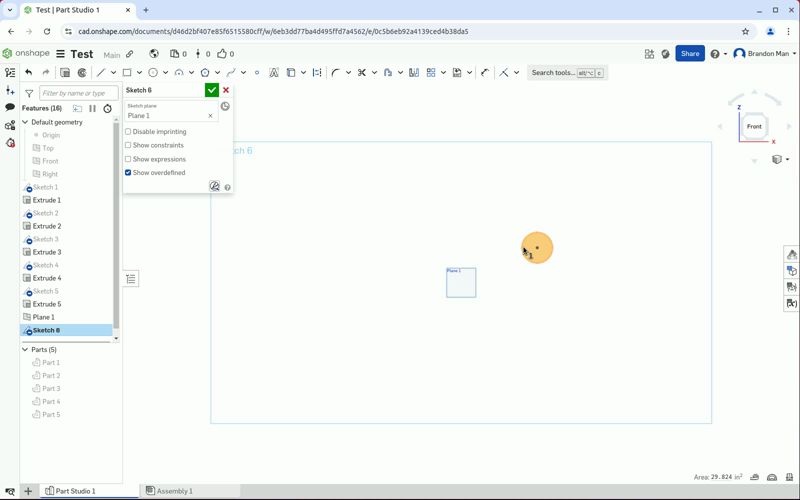
mouse_move(73, 352)
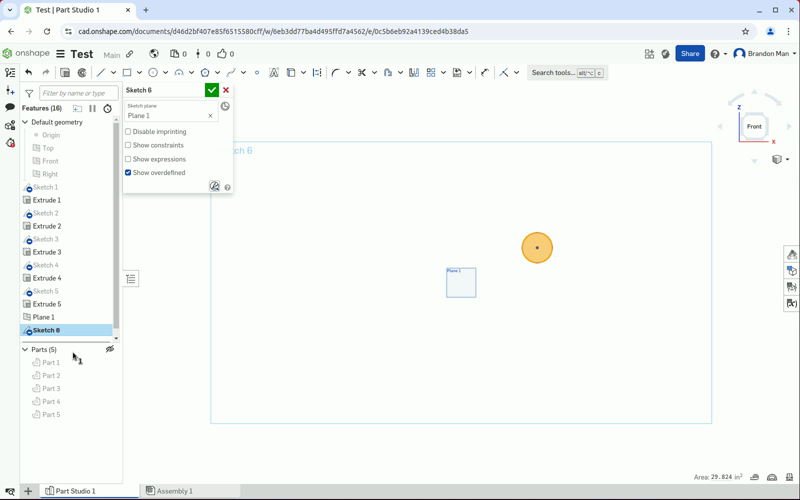
key(shift+y)
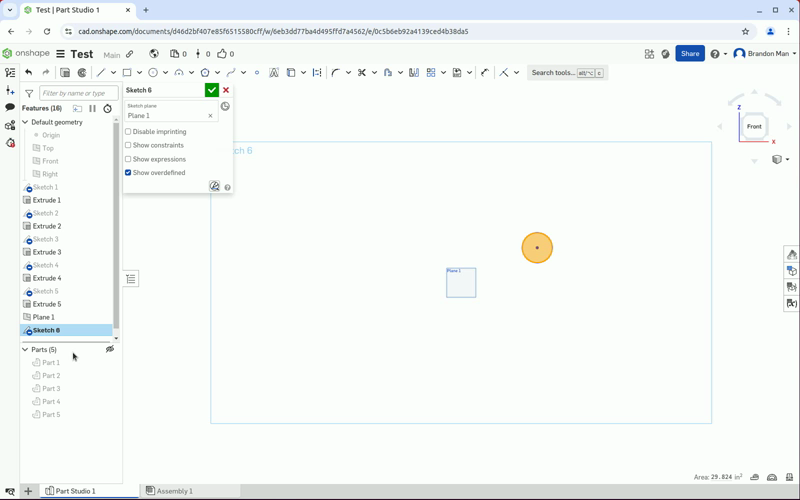
key(shift+e)
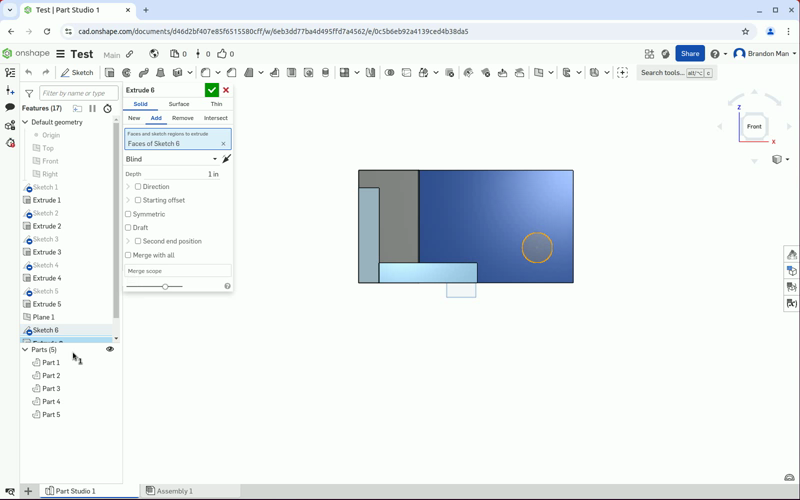
mouse_move(143, 106)
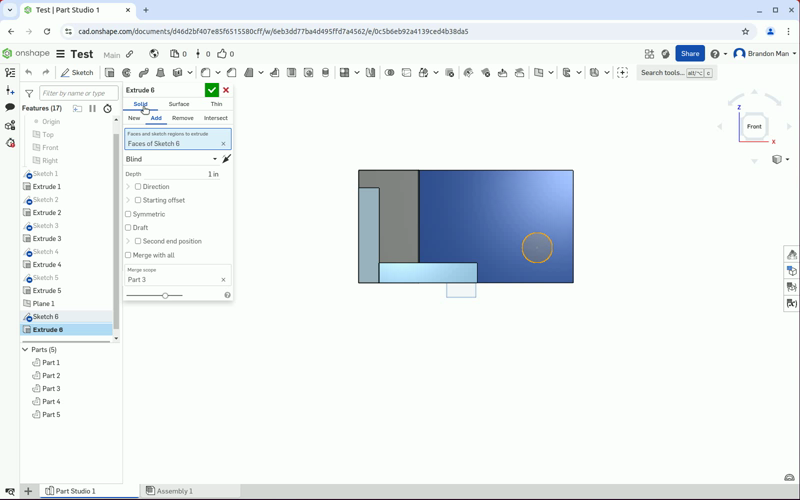
click(143, 106)
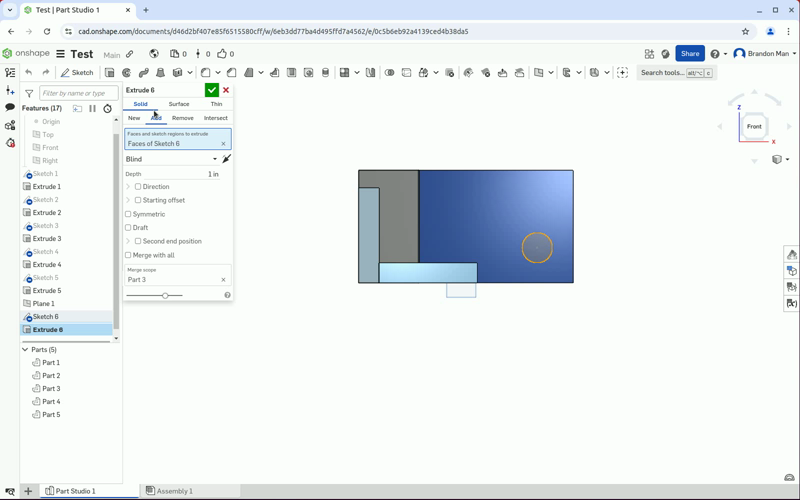
mouse_move(186, 120)
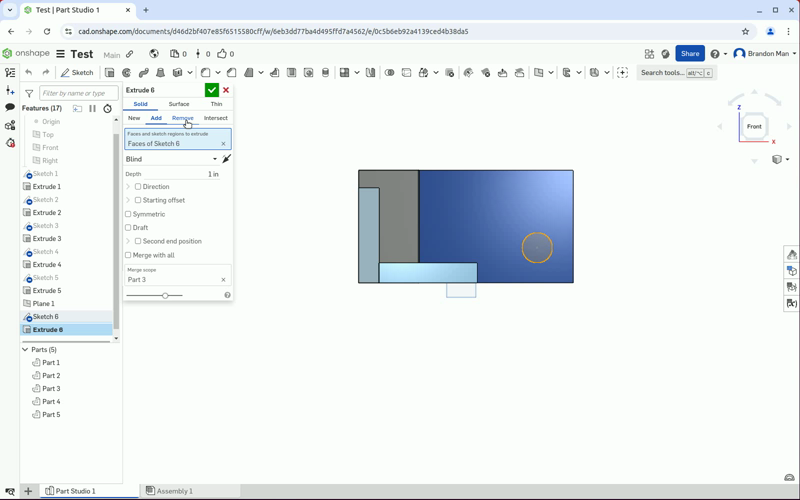
click(186, 120)
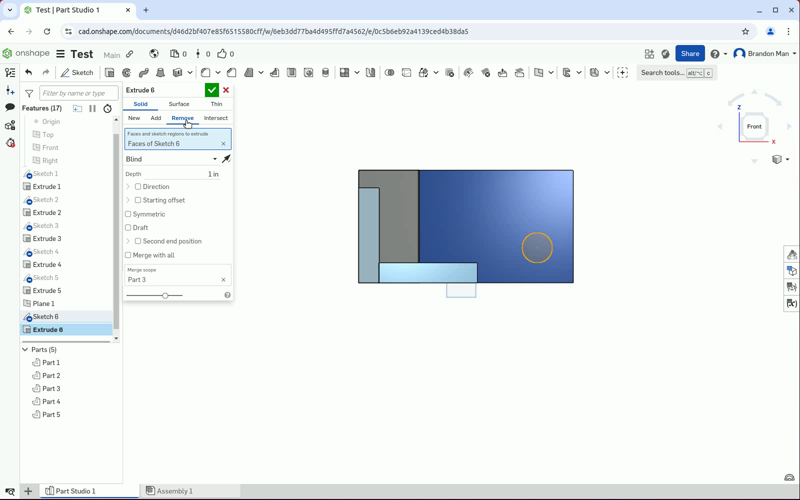
key(tab, 4)
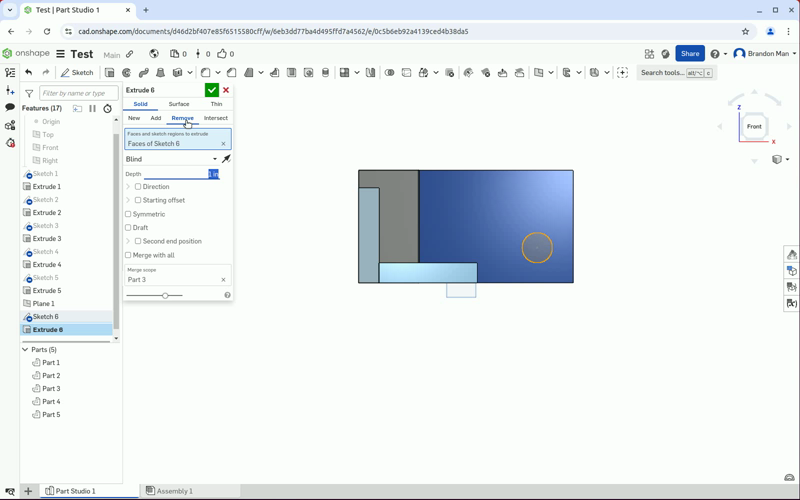
text(9.869)
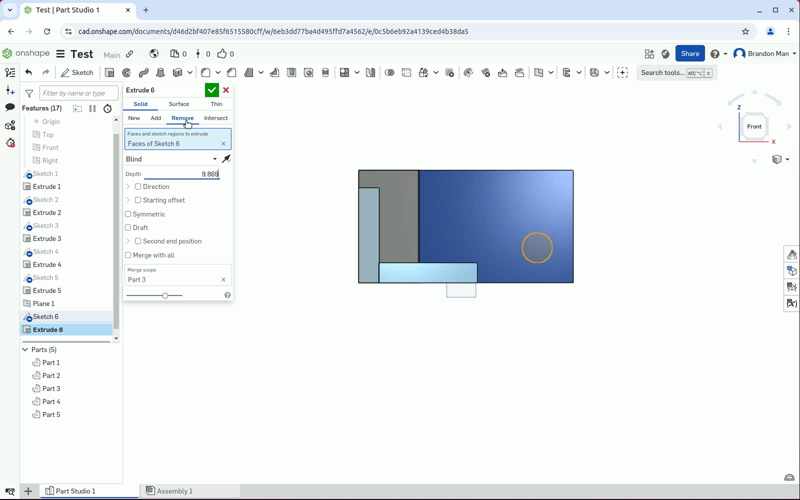
key(tab, 6)
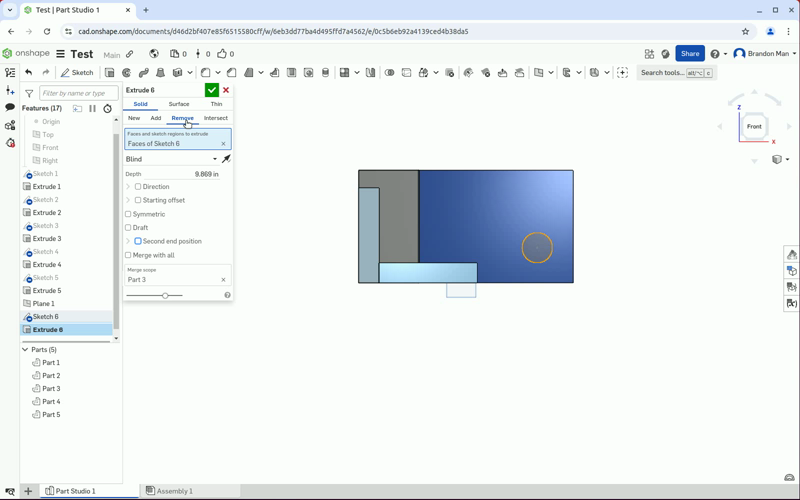
key(space)
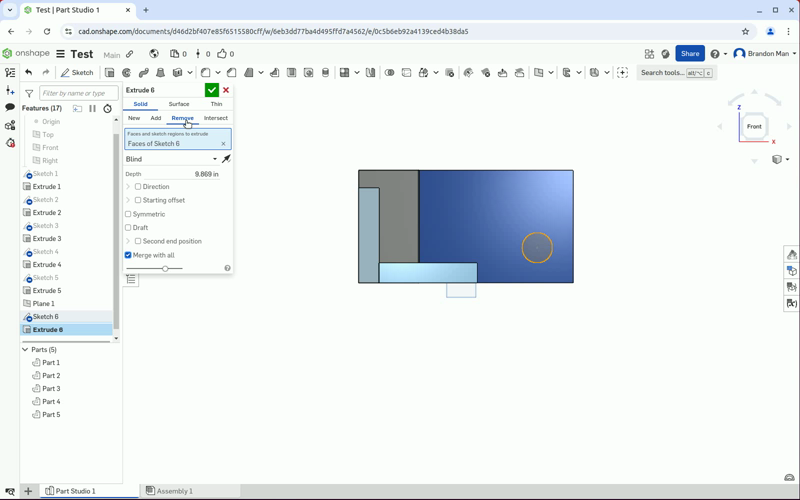
key(enter)
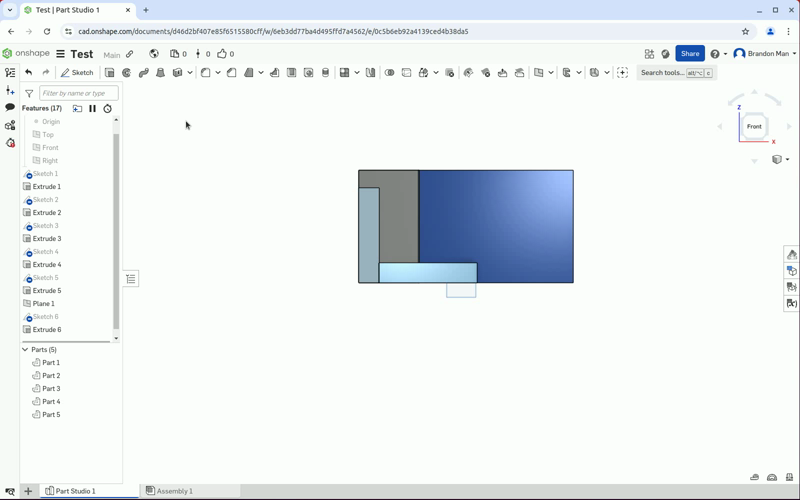
key(shift+h)
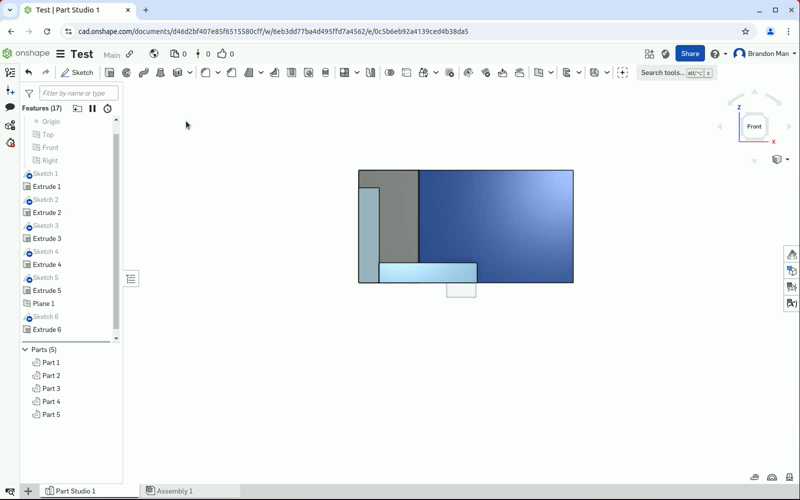
key(shift+h)
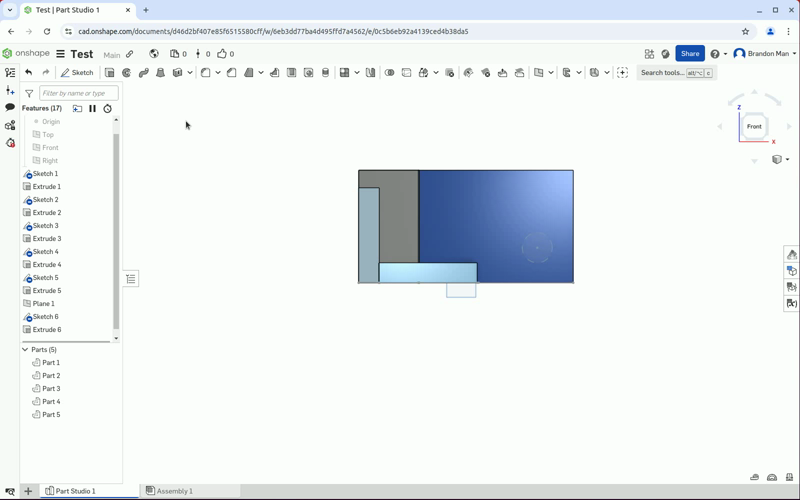
key(shift+7)
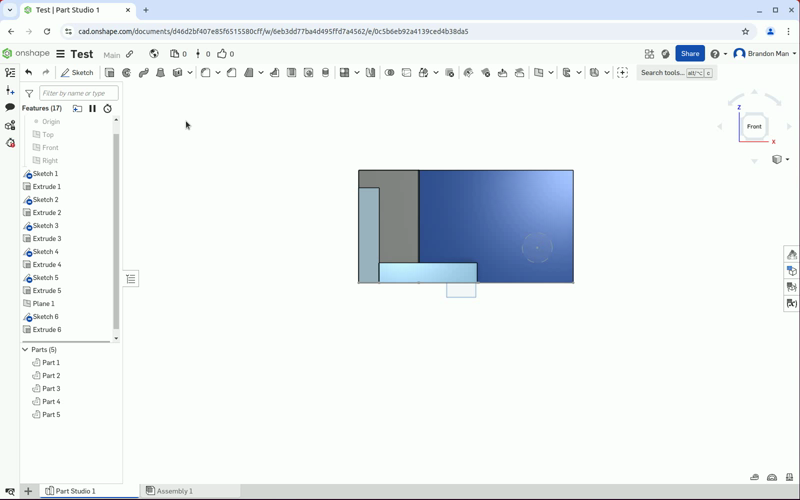
key(left, 2)
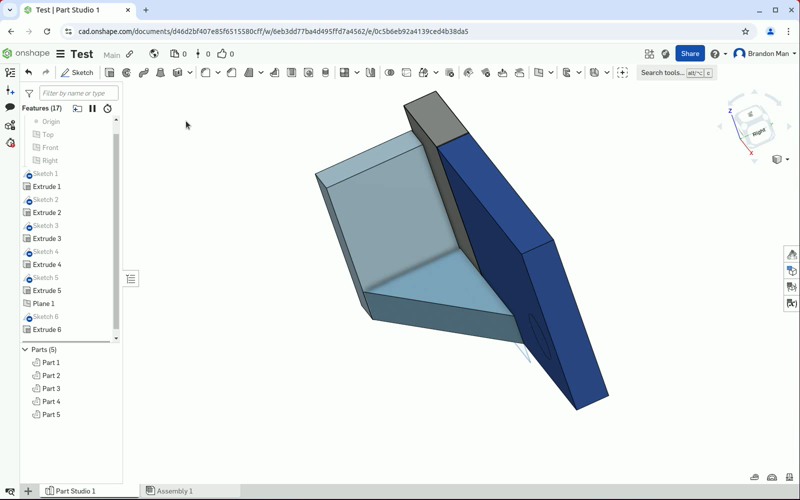
key(down, 2)
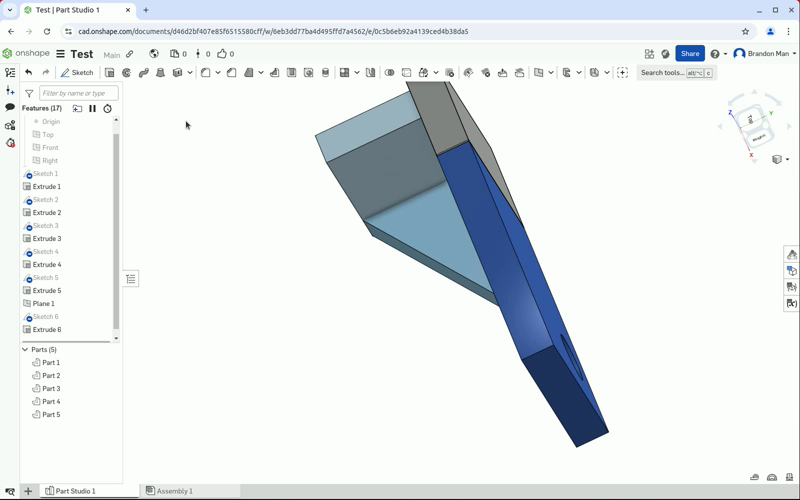
key(up, 2)
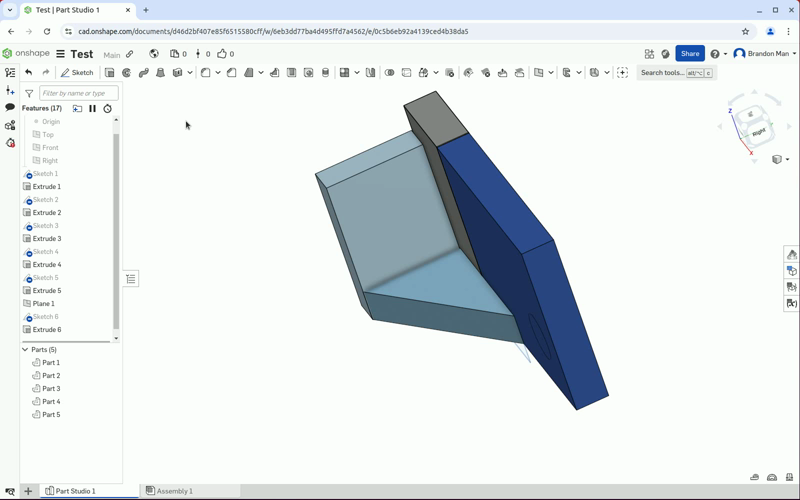
key(right, 2)
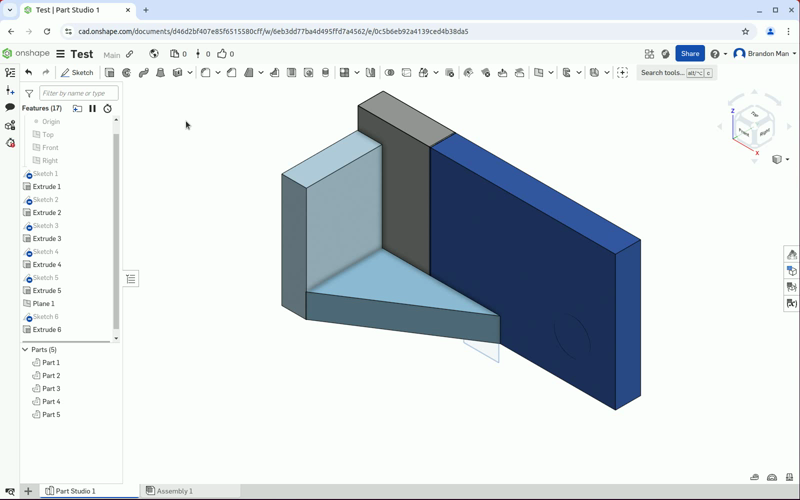
mouse_move(69, 176)
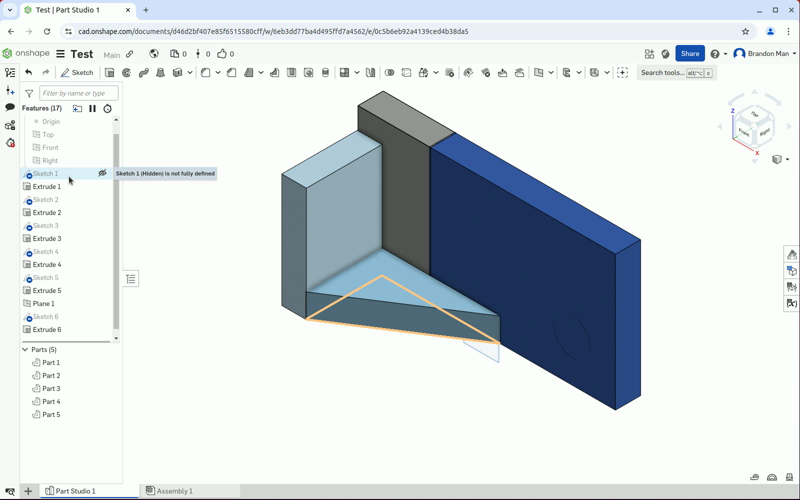
click(69, 176)